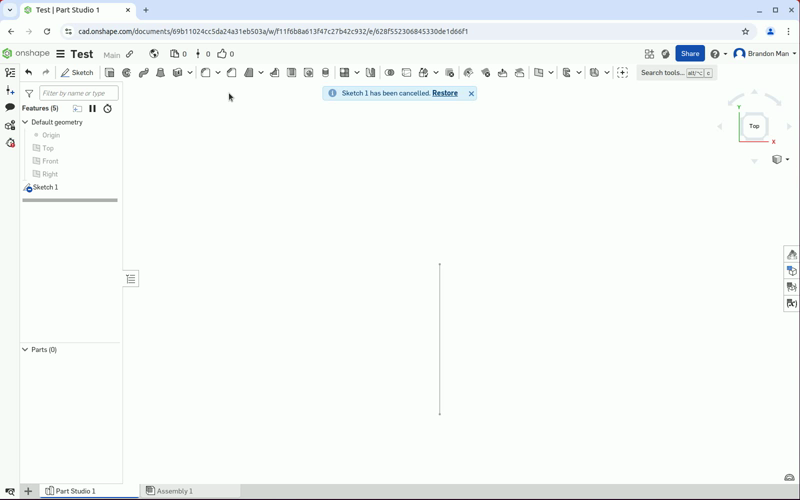
key(shift+h)
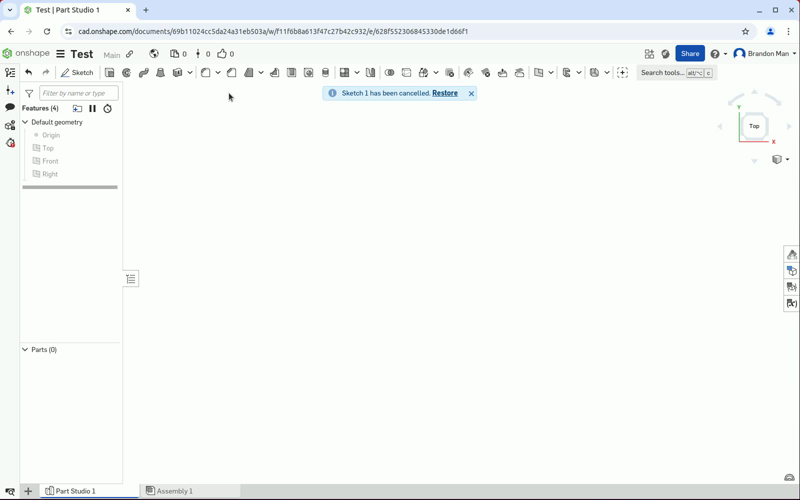
key(shift+s)
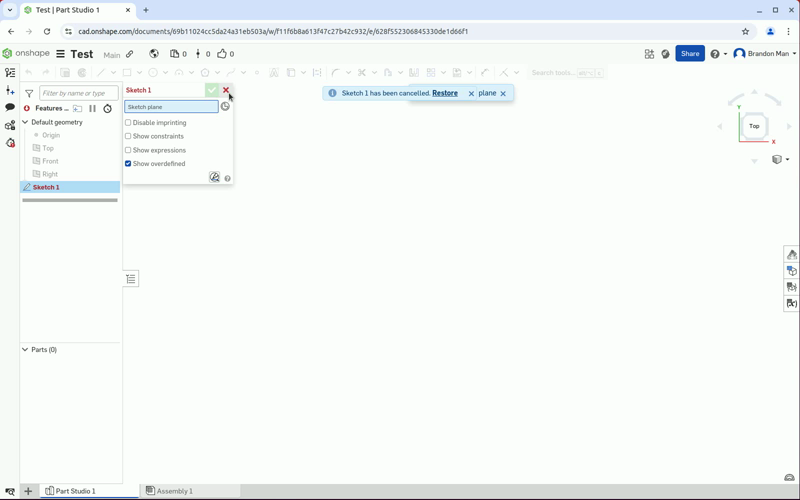
mouse_move(73, 150)
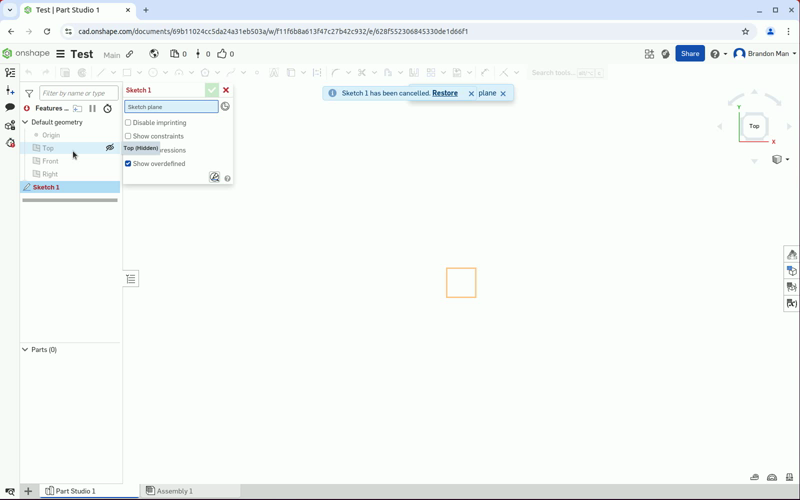
click(73, 150)
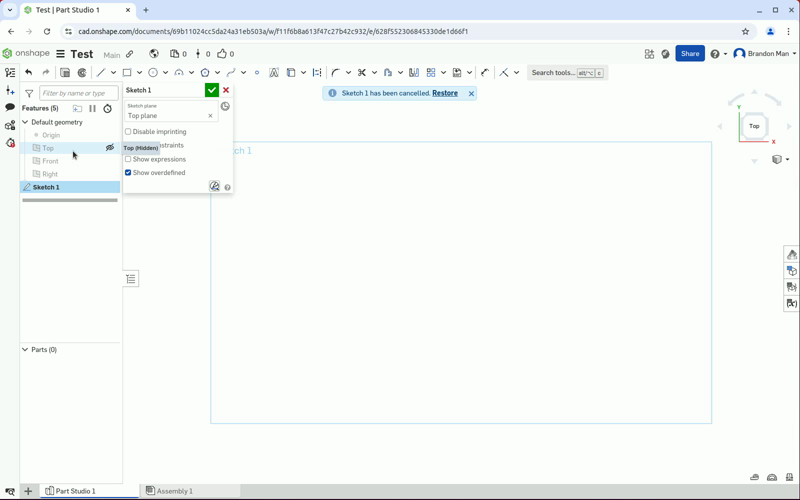
mouse_move(73, 352)
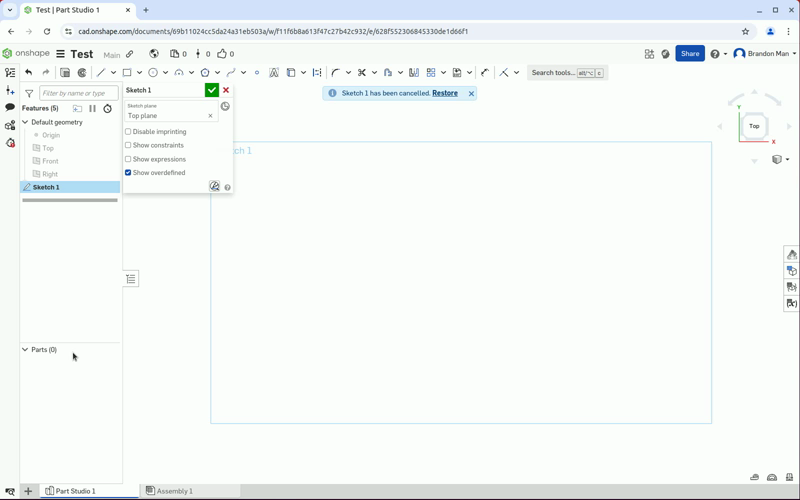
key(y)
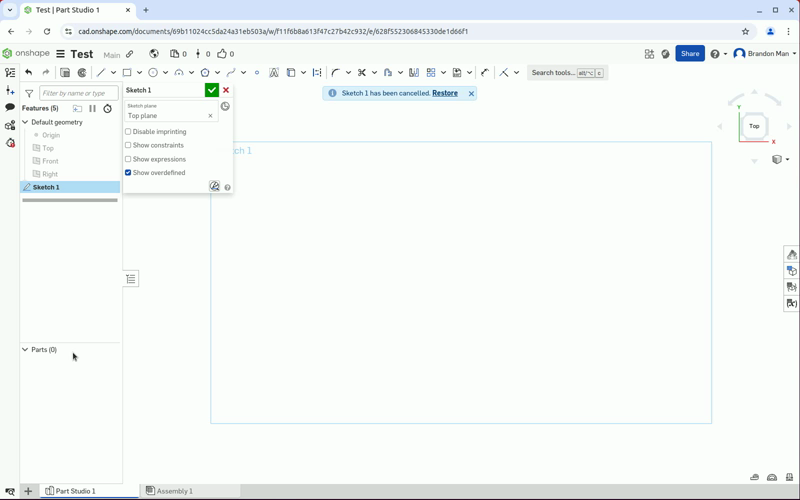
key(c)
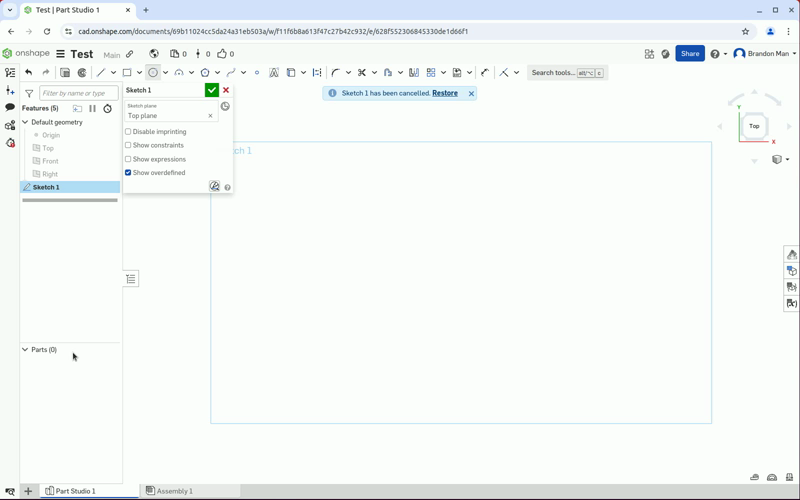
key_down(shift)
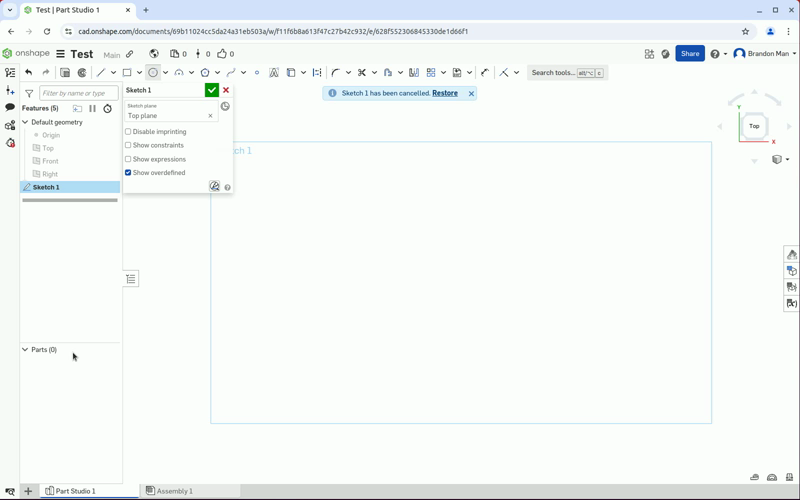
mouse_move(461, 282)
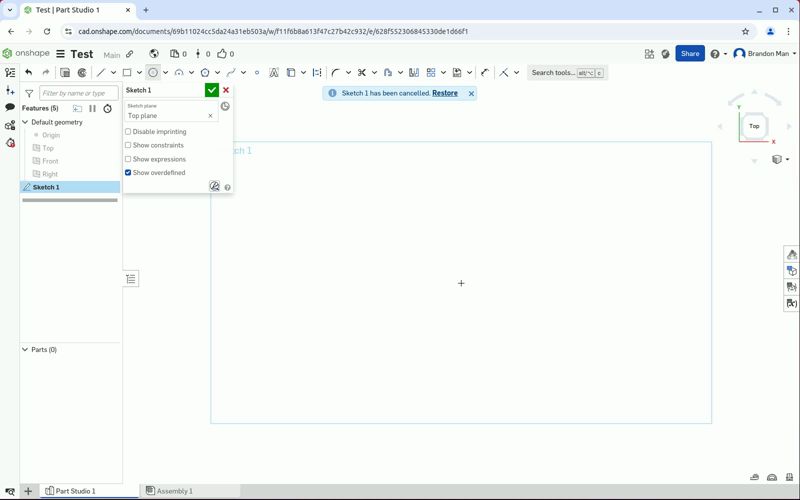
click(461, 282)
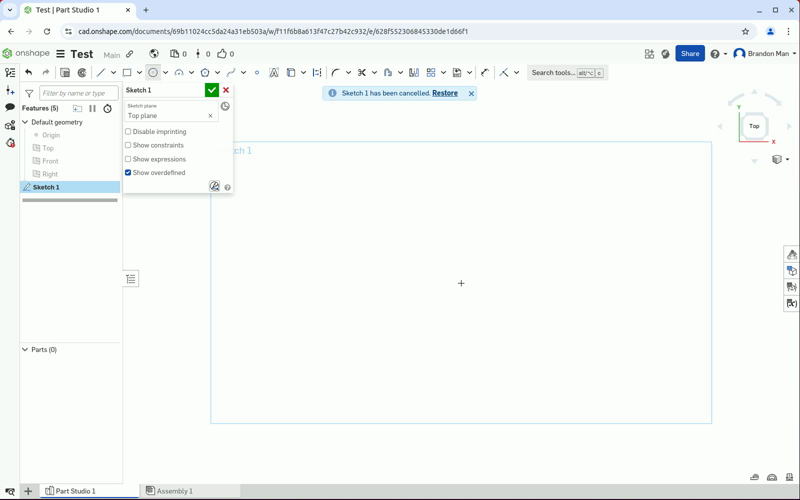
key_up(shift)
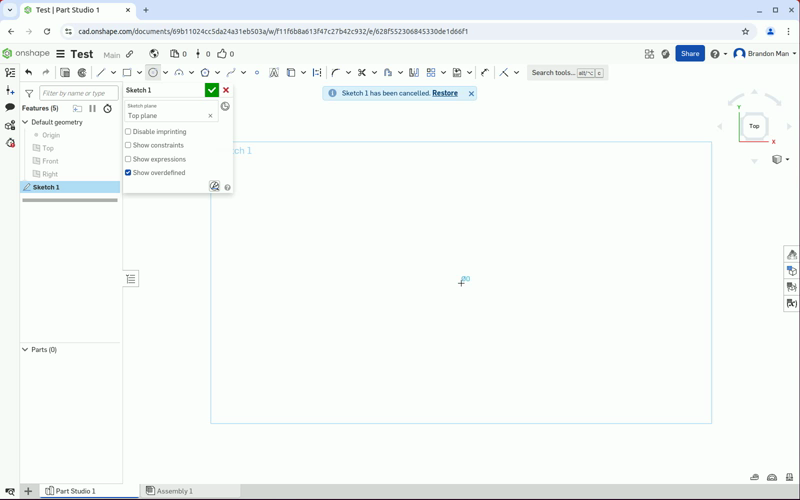
mouse_move(482, 282)
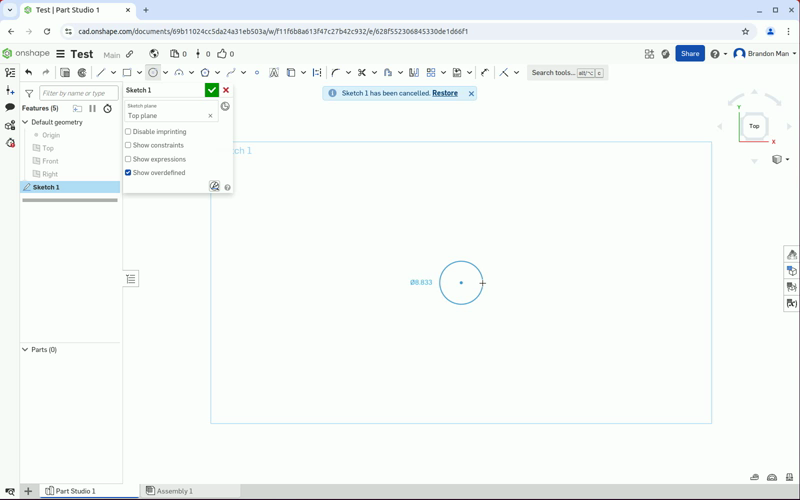
click(482, 282)
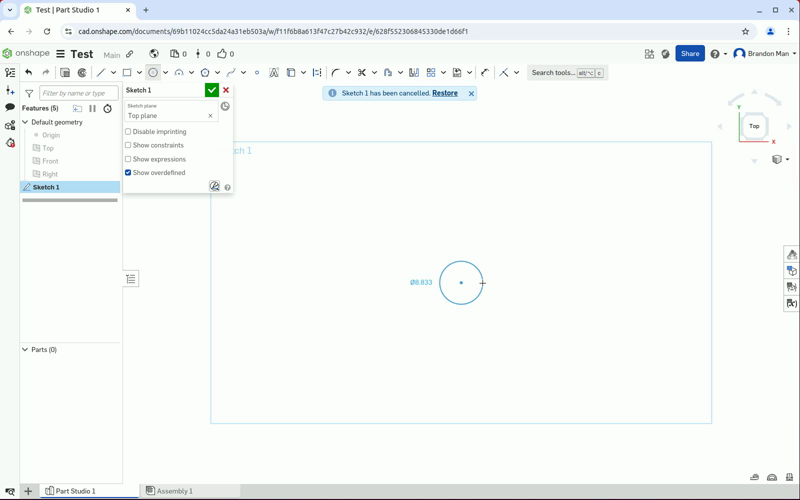
key(esc)
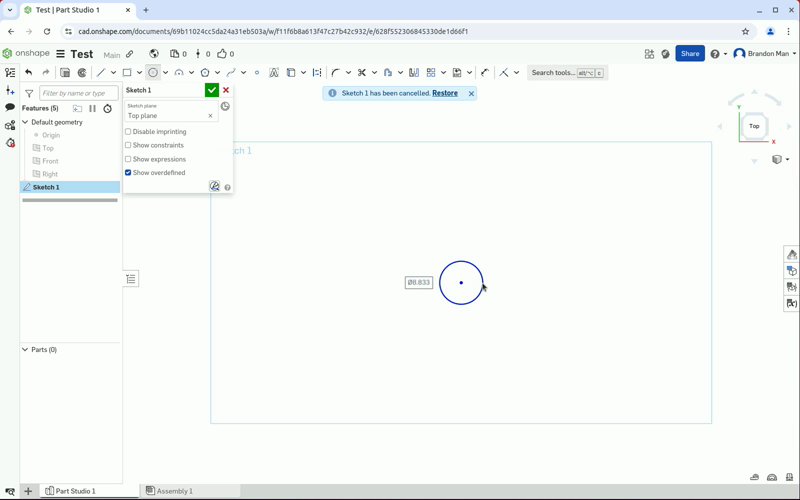
key(c)
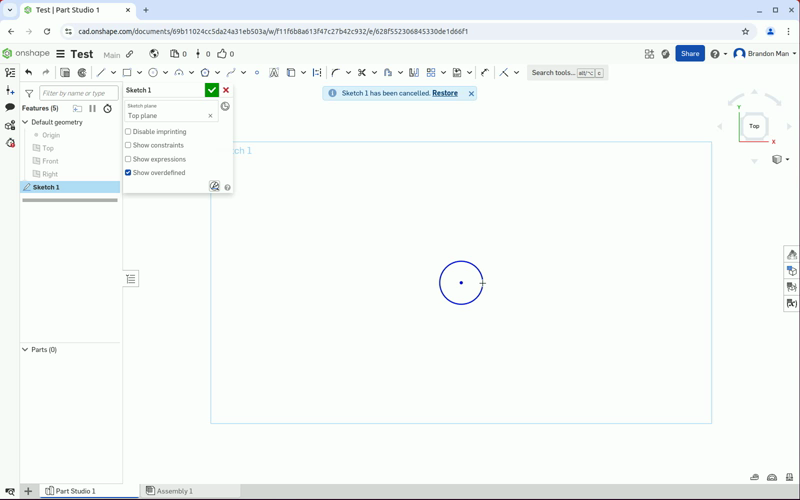
key_down(shift)
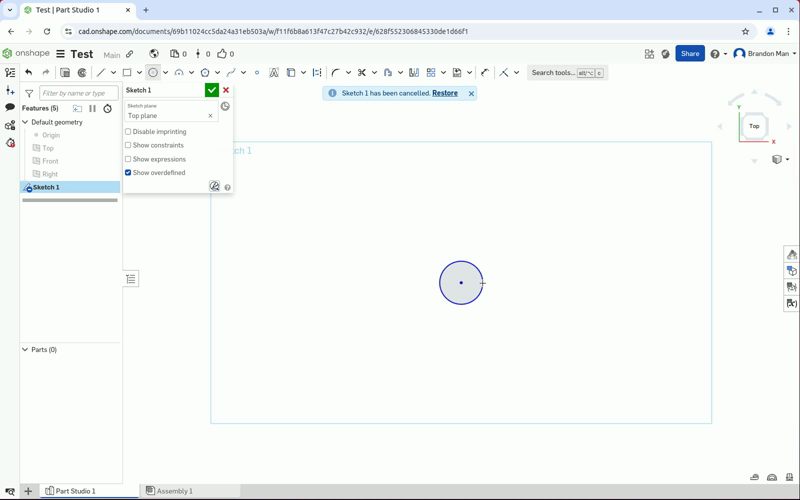
mouse_move(461, 282)
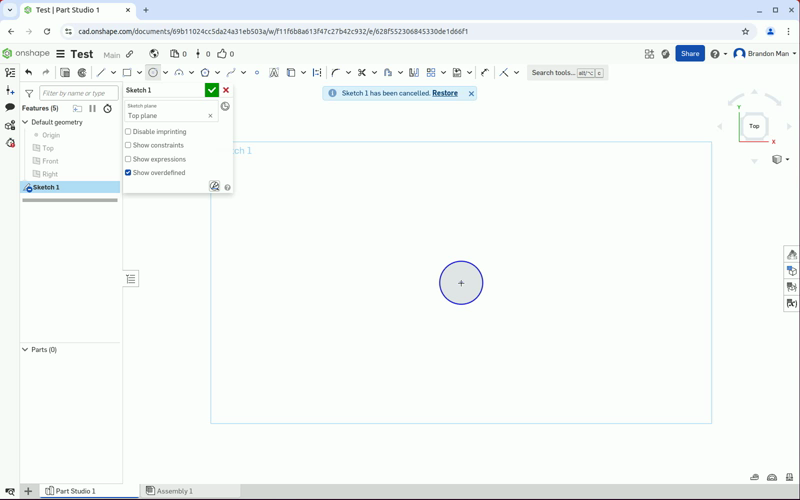
click(461, 282)
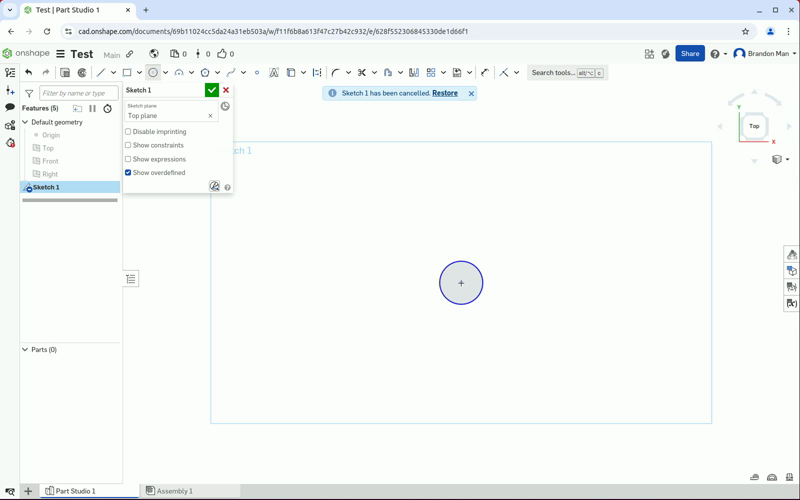
key_up(shift)
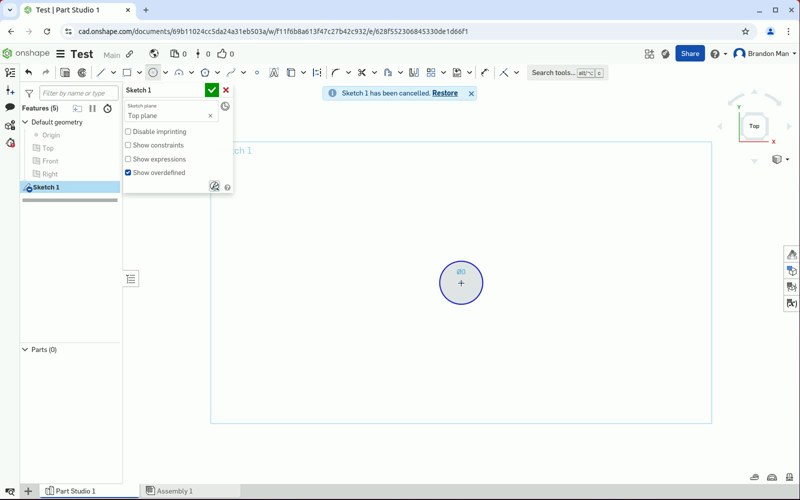
mouse_move(478, 282)
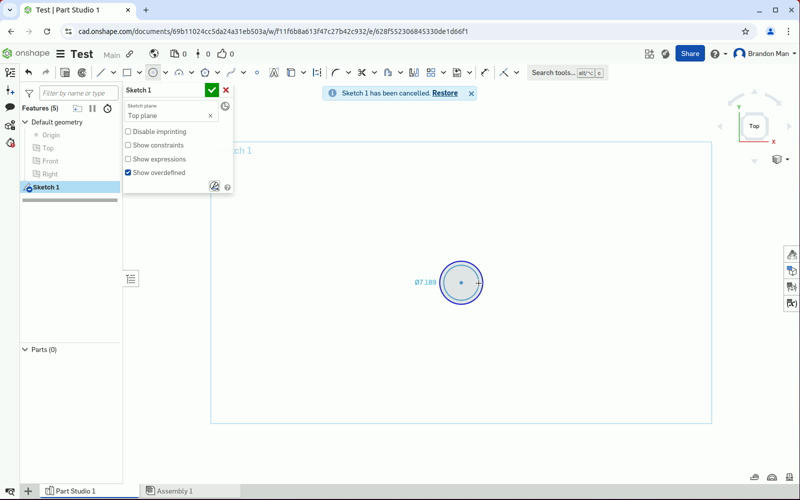
scroll(6)
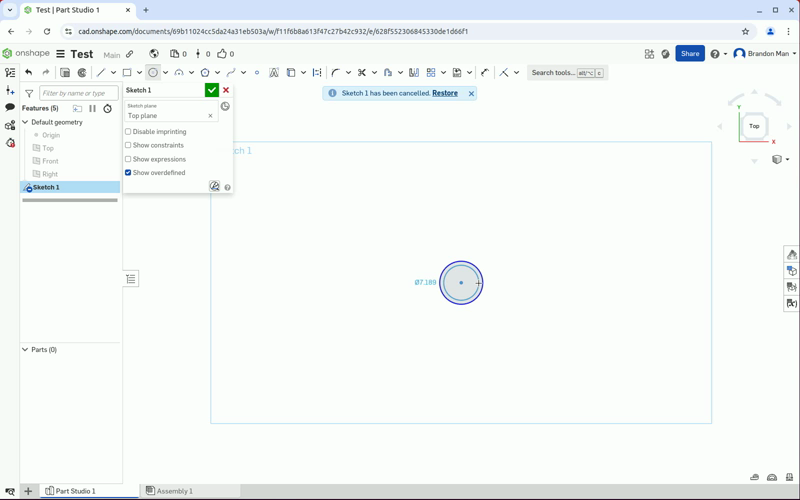
scroll(6)
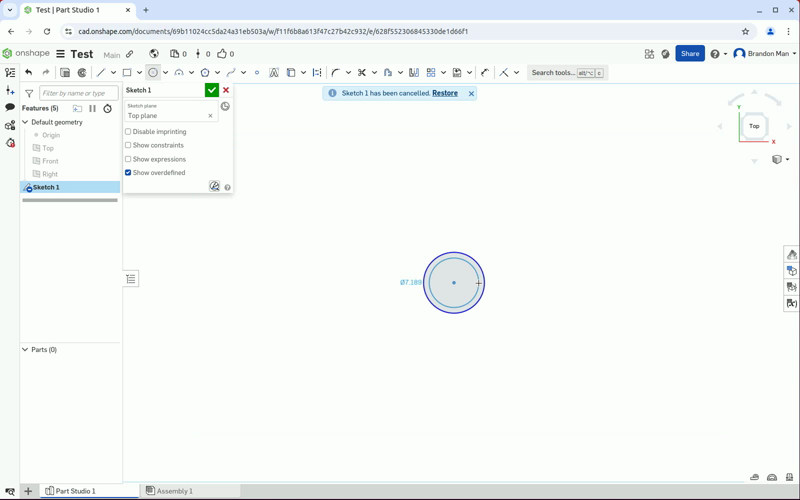
scroll(6)
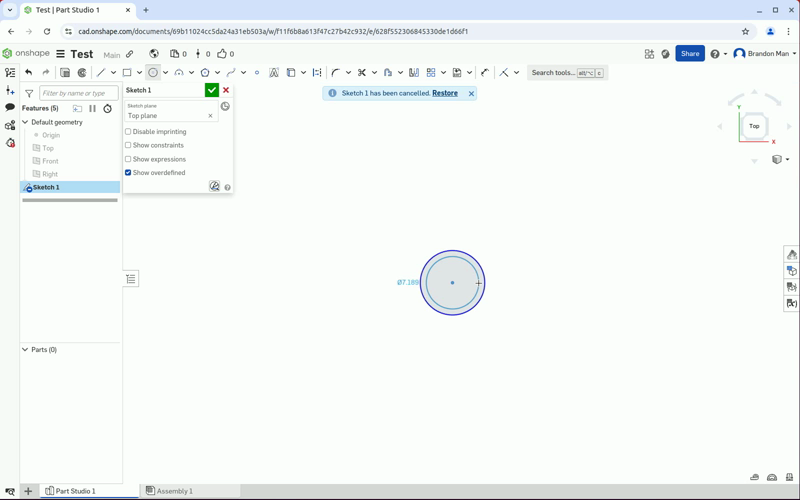
scroll(6)
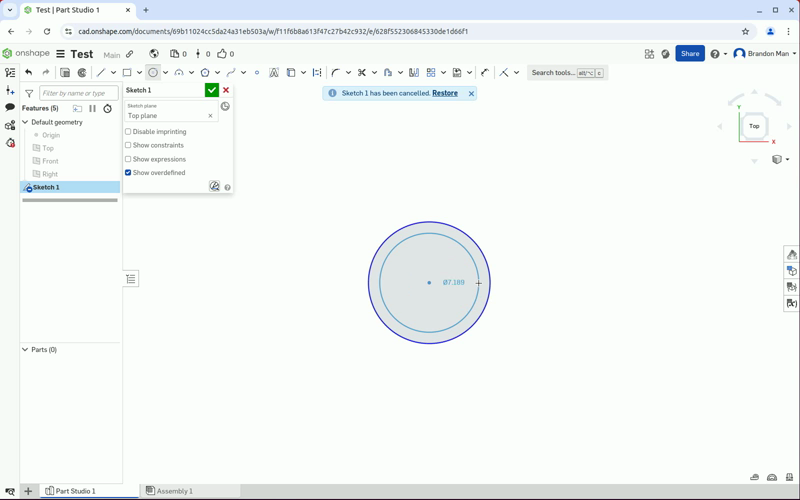
scroll(6)
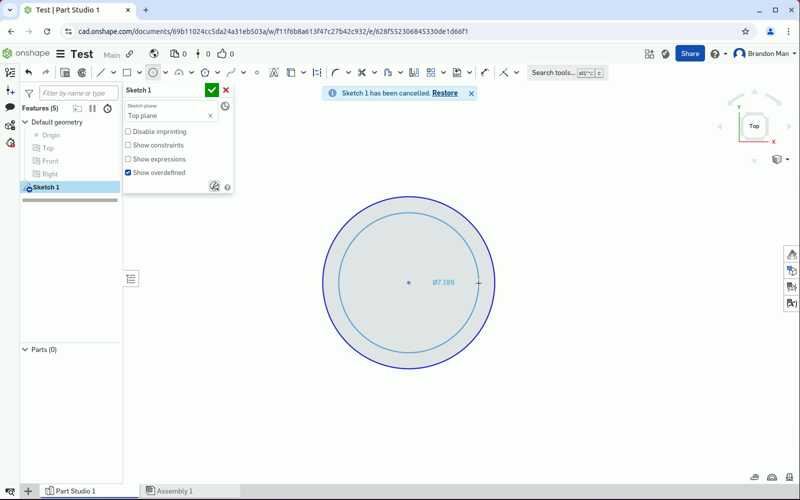
scroll(6)
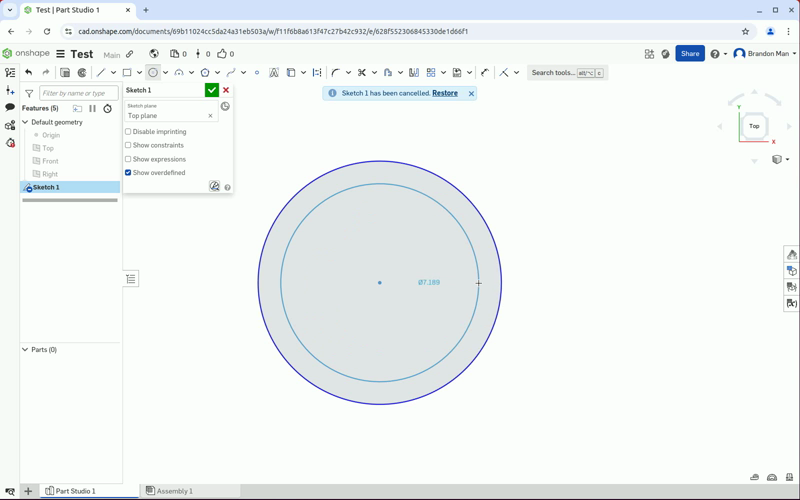
scroll(6)
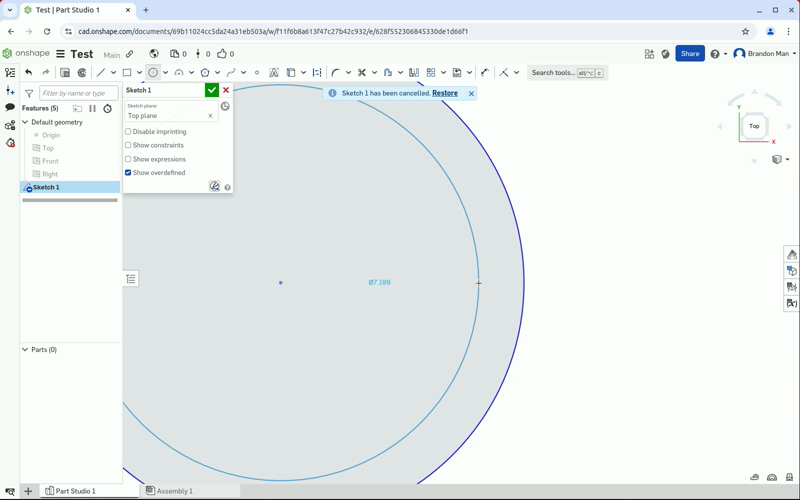
click(478, 282)
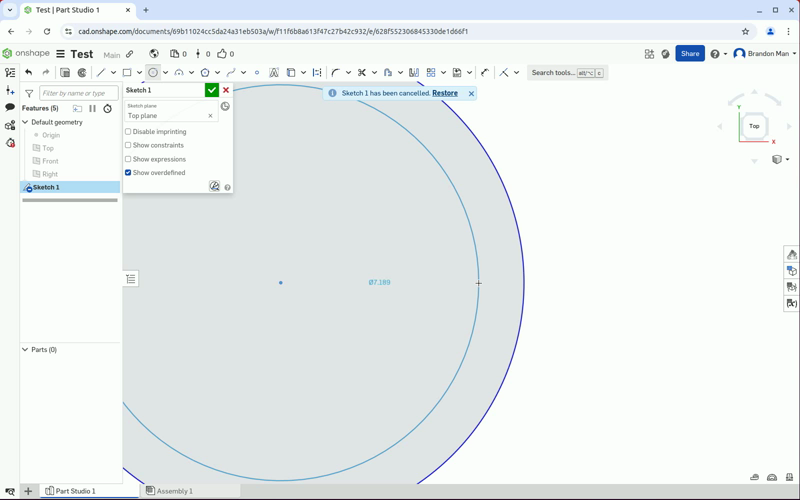
scroll(-6)
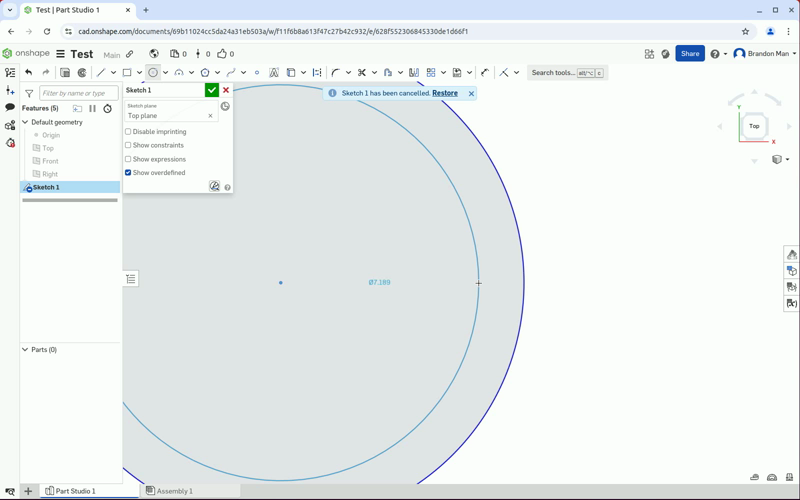
scroll(-6)
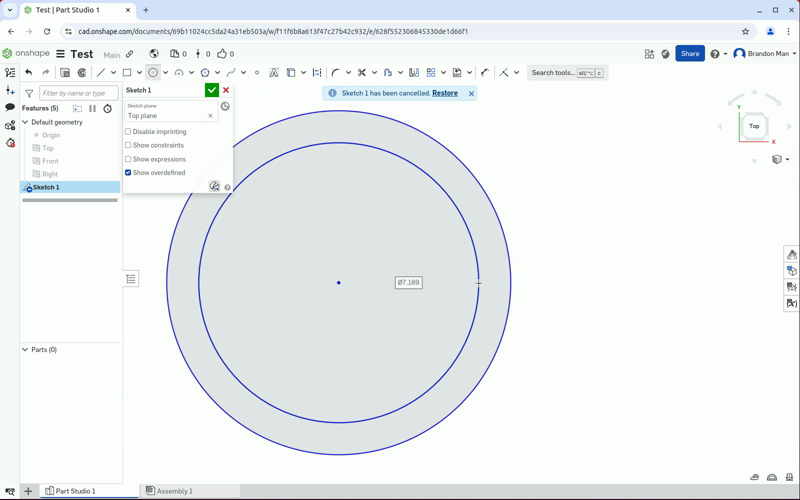
scroll(-6)
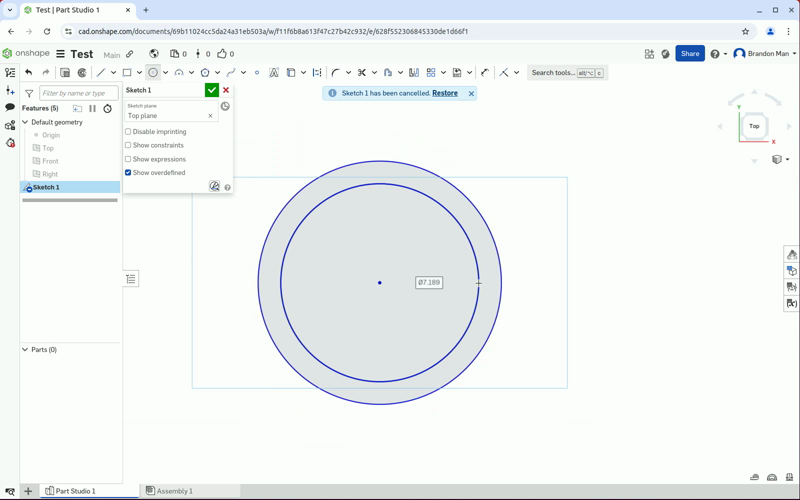
scroll(-6)
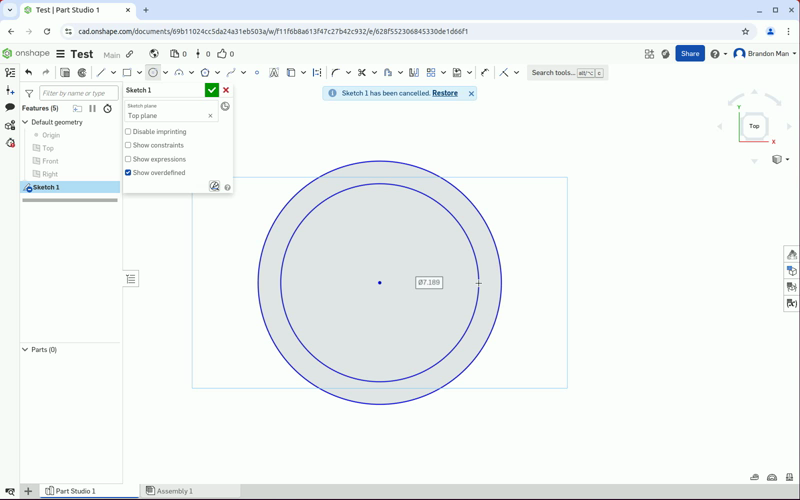
scroll(-6)
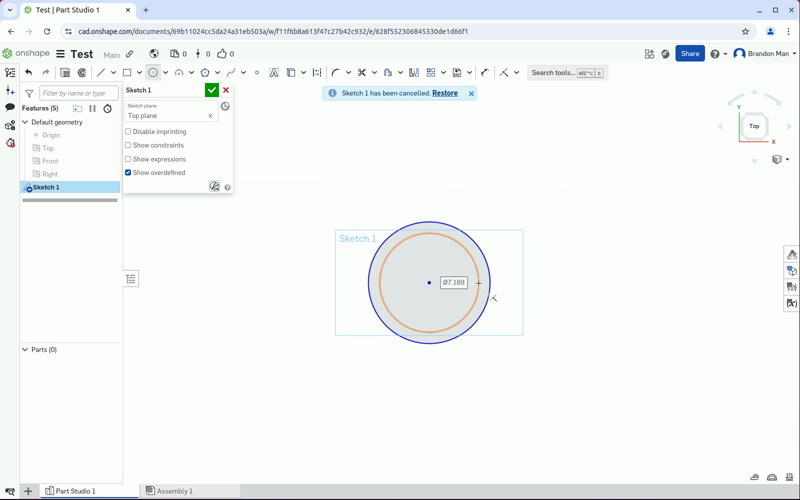
scroll(-6)
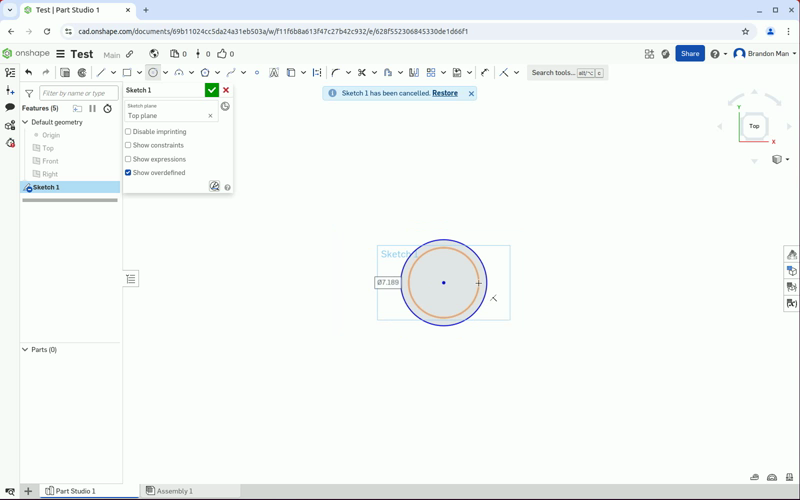
scroll(-6)
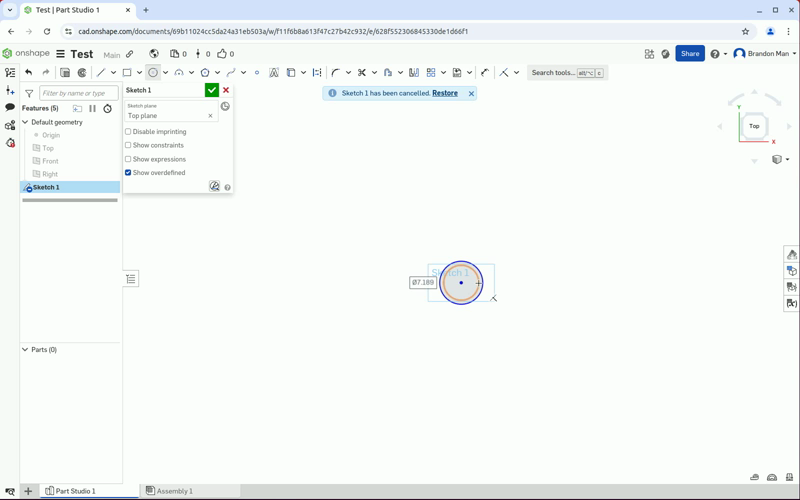
key(esc)
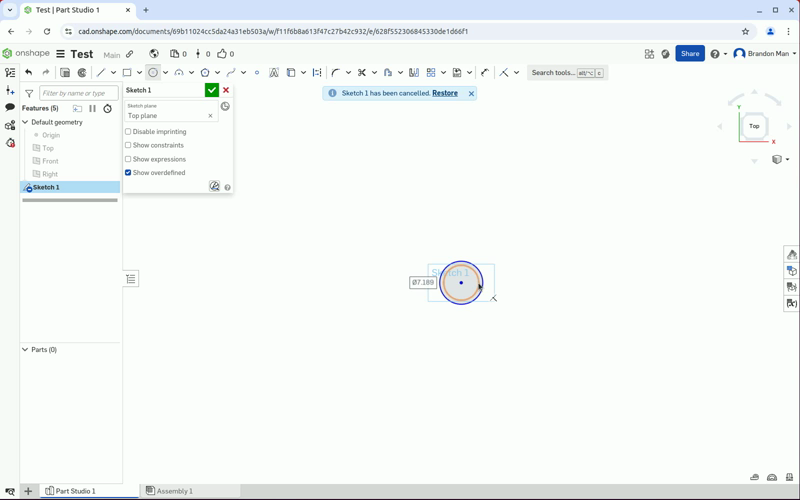
mouse_move(480, 283)
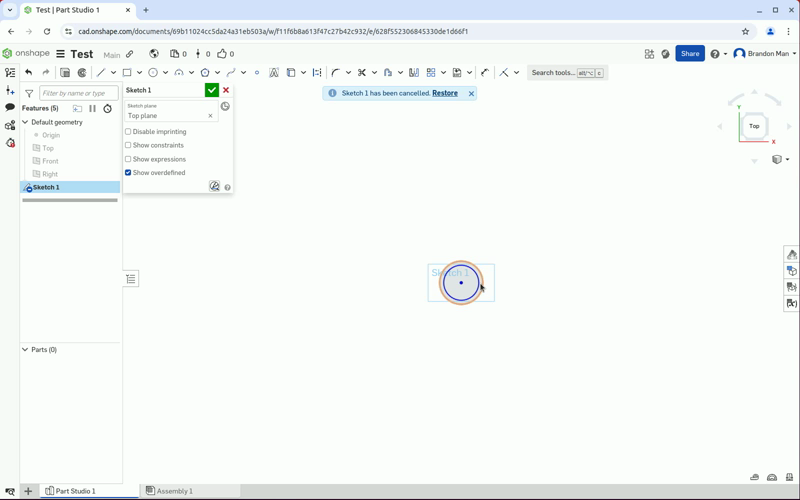
scroll(6)
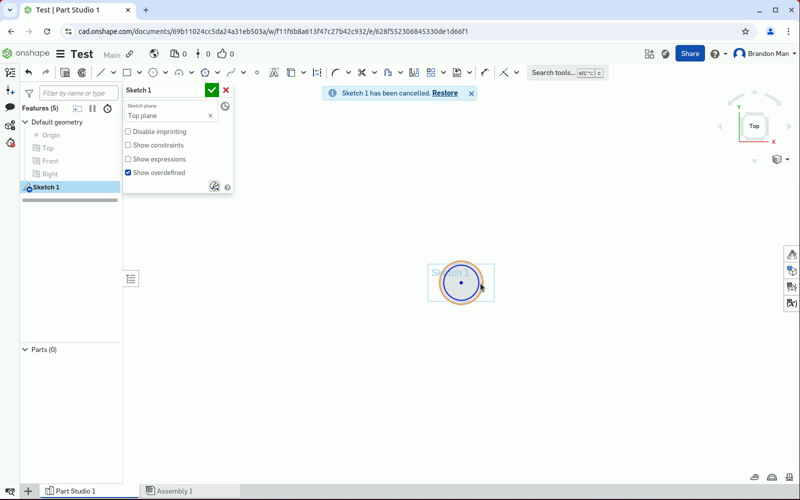
scroll(6)
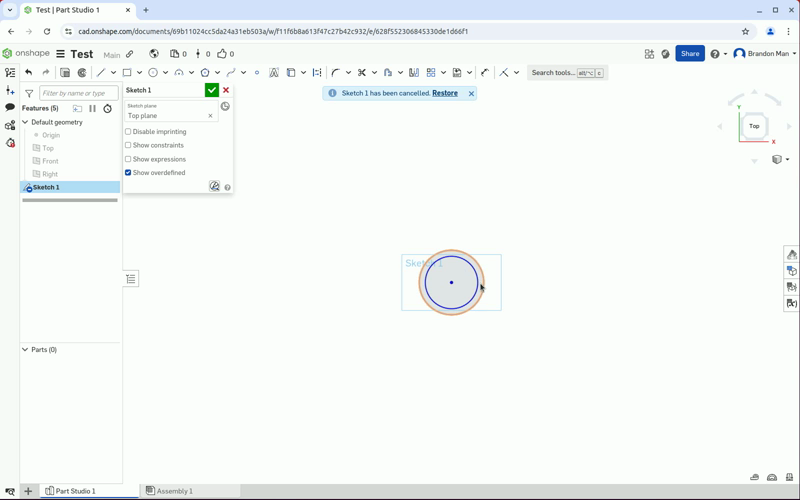
scroll(6)
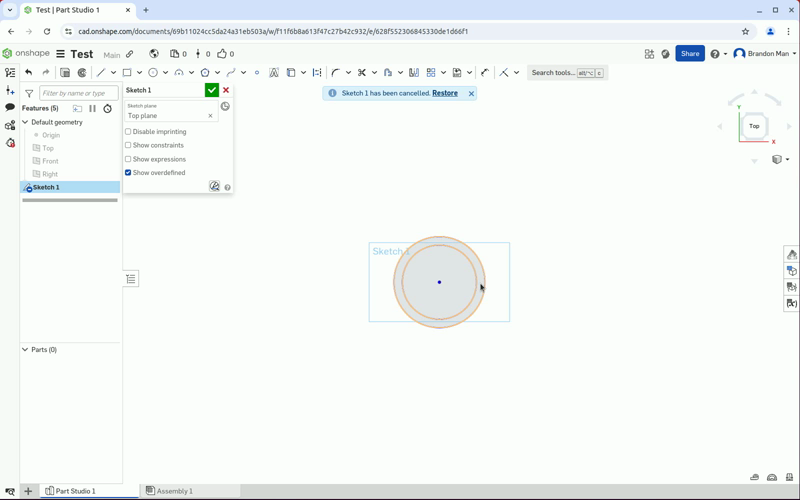
scroll(6)
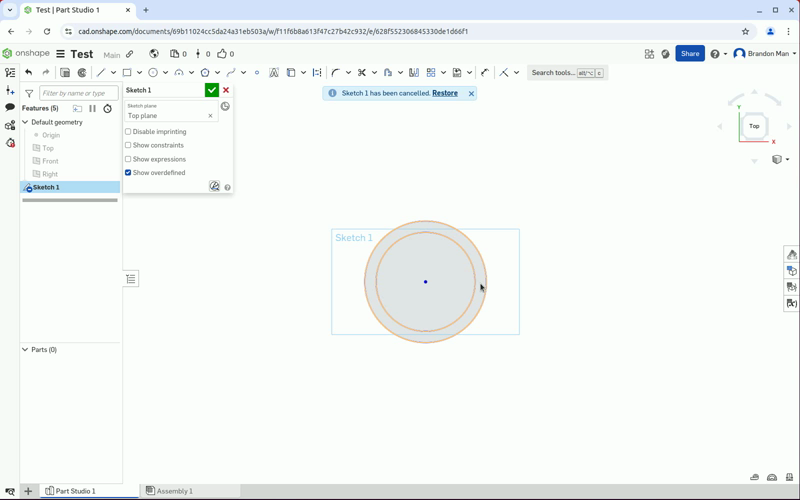
scroll(6)
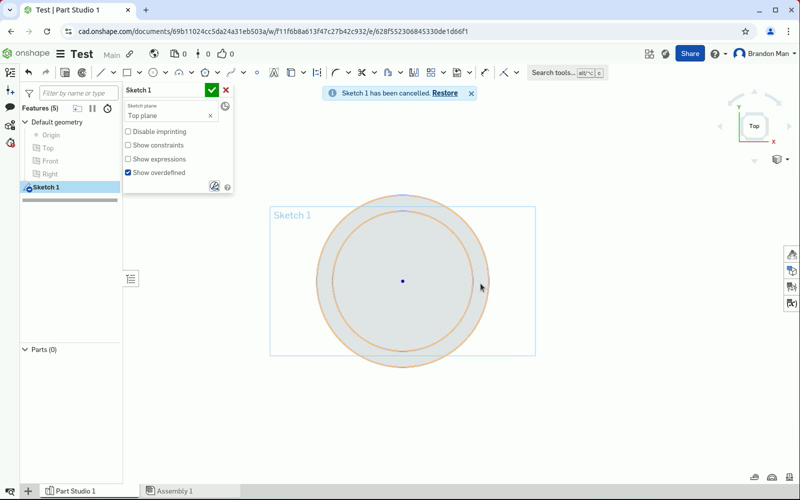
scroll(6)
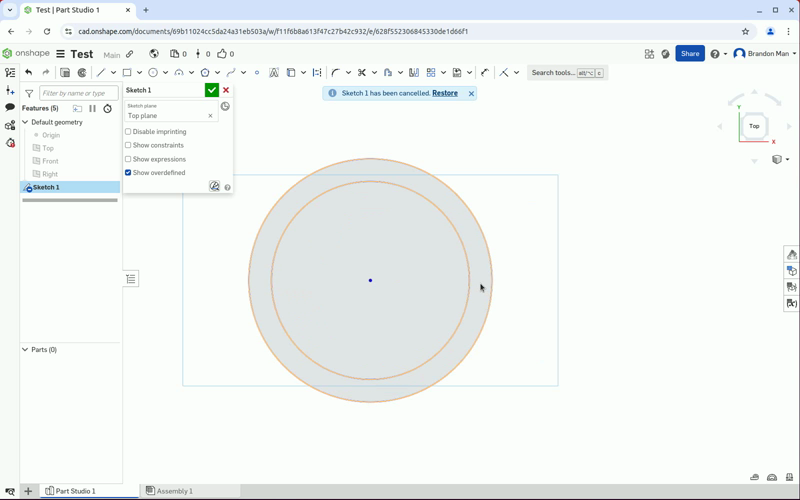
scroll(6)
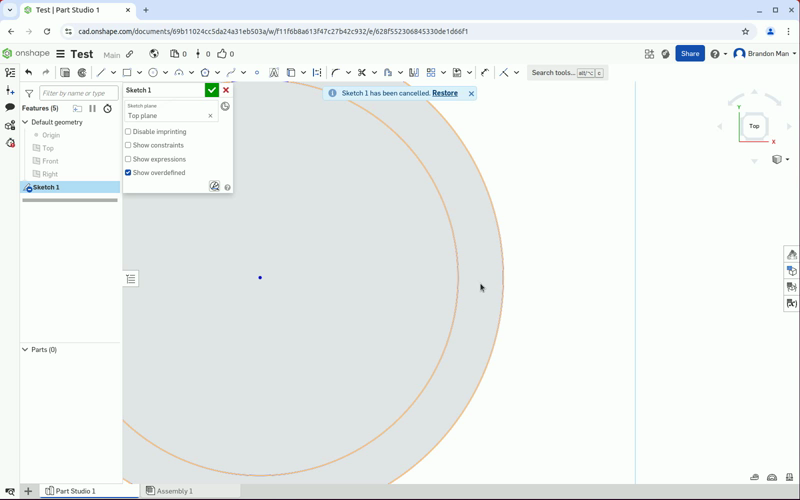
click(480, 283)
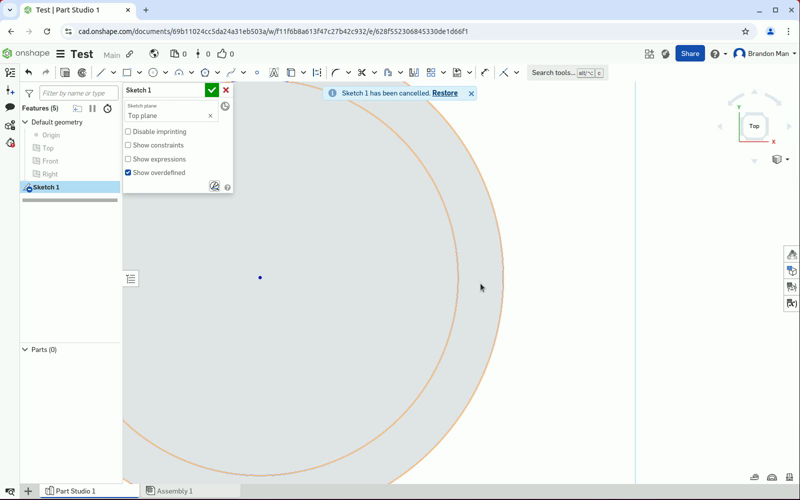
scroll(-6)
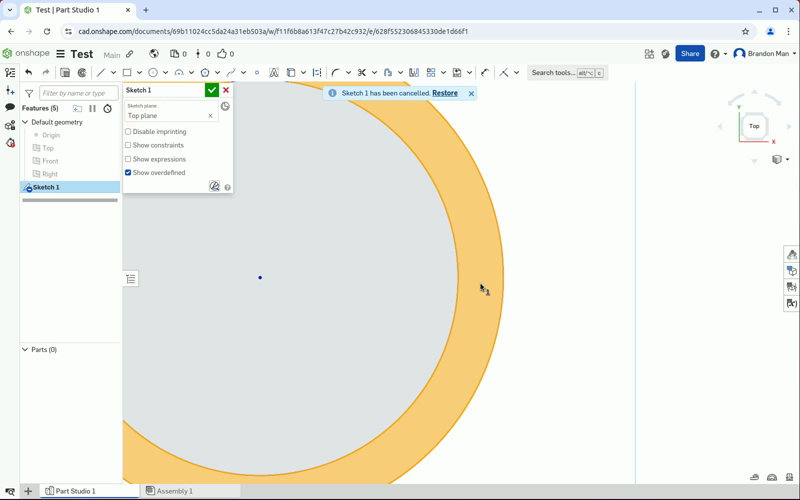
scroll(-6)
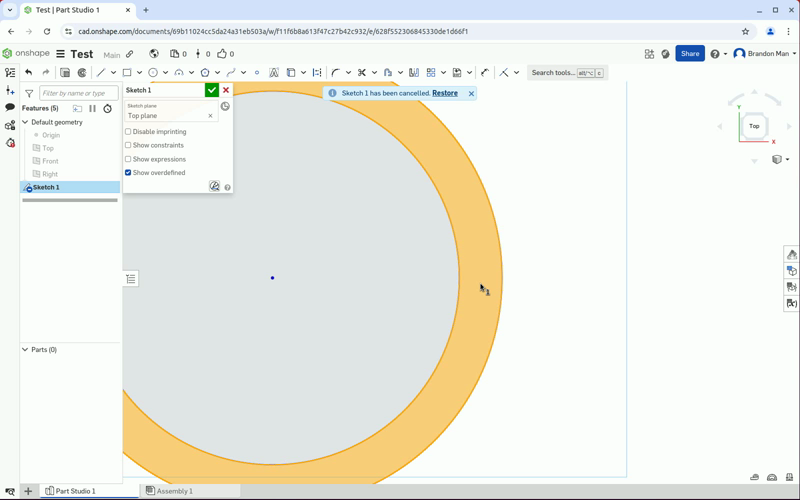
scroll(-6)
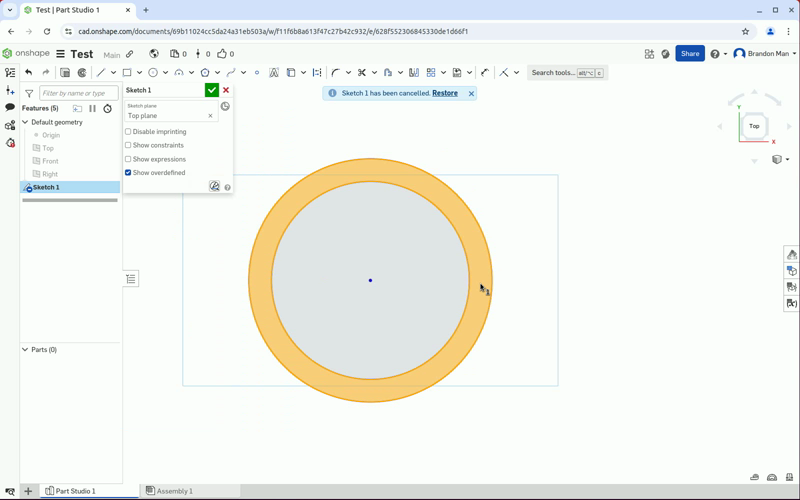
scroll(-6)
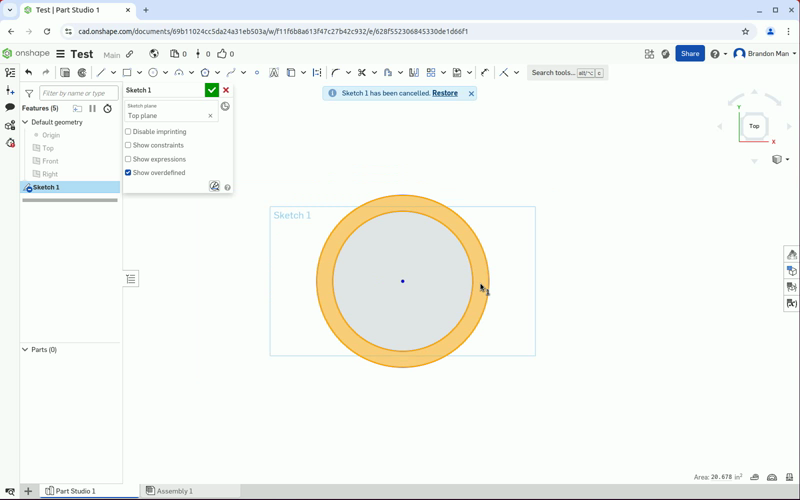
scroll(-6)
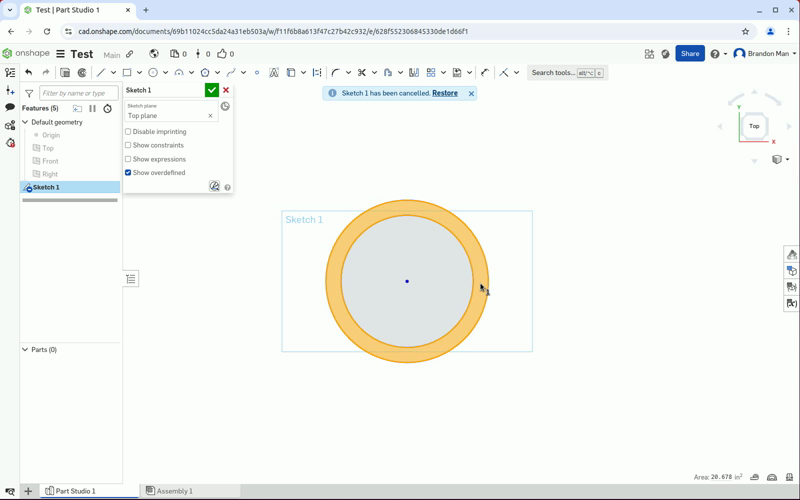
scroll(-6)
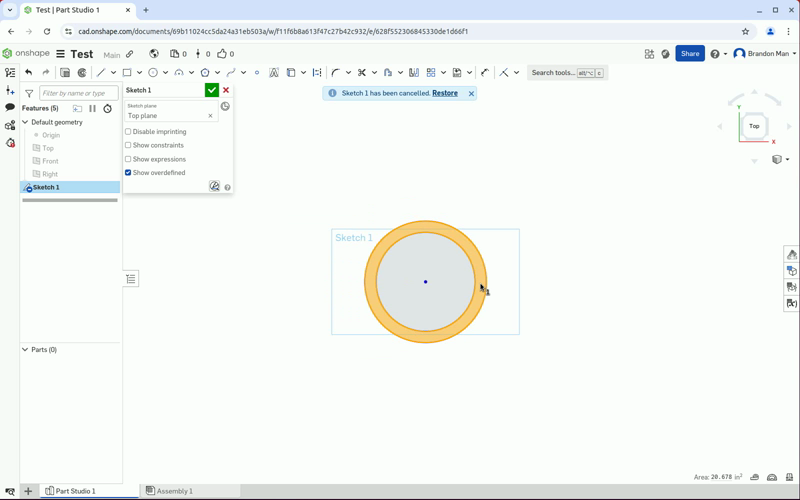
scroll(-6)
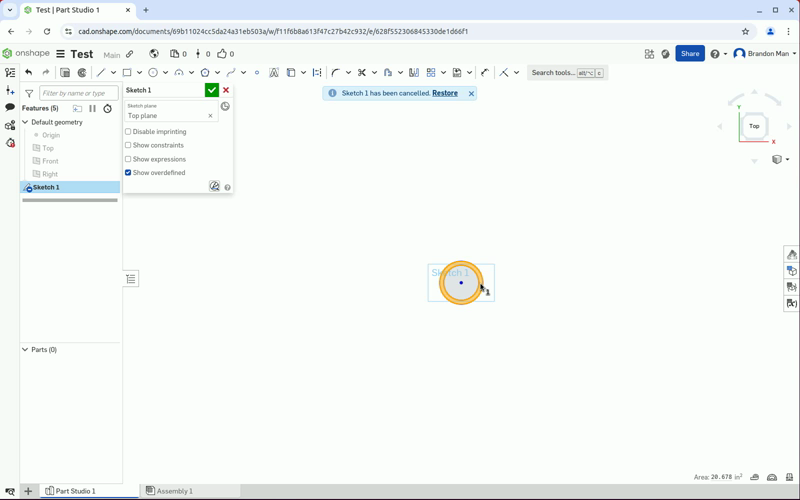
mouse_move(73, 352)
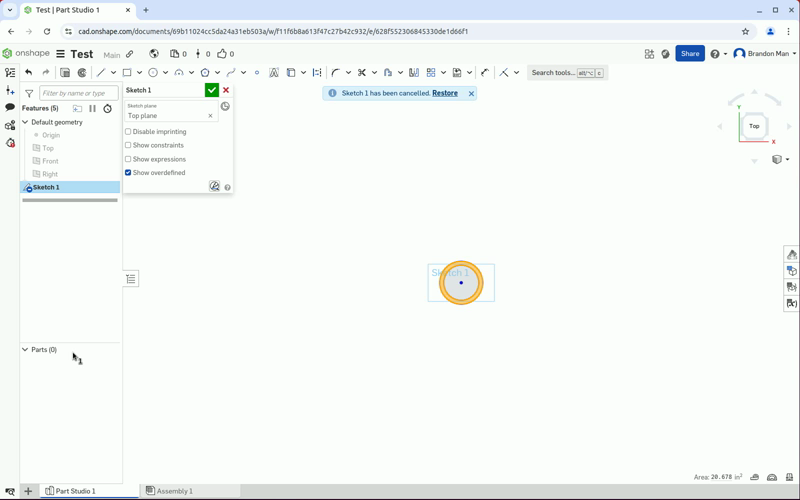
key(shift+y)
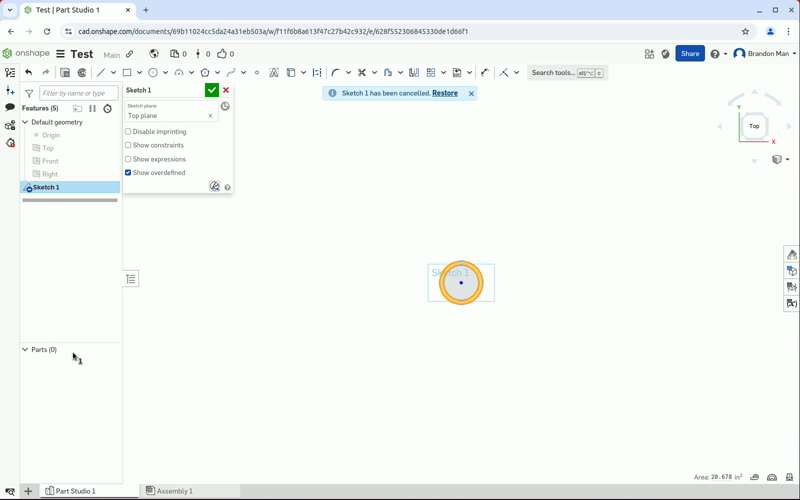
key(shift+e)
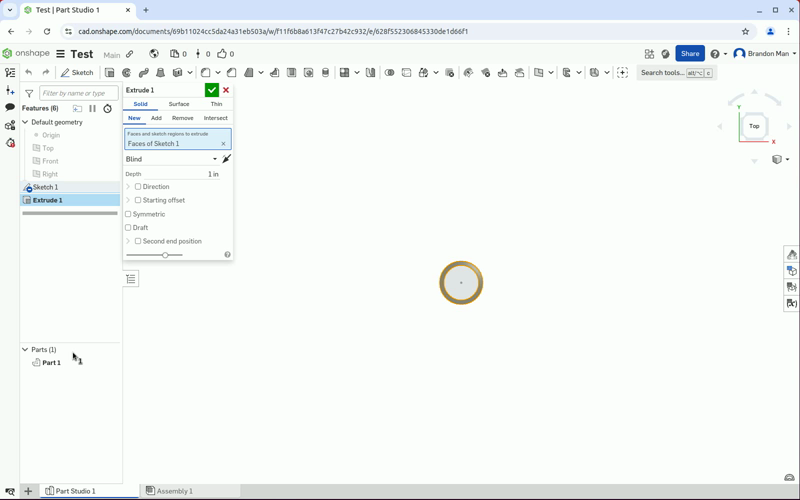
mouse_move(143, 106)
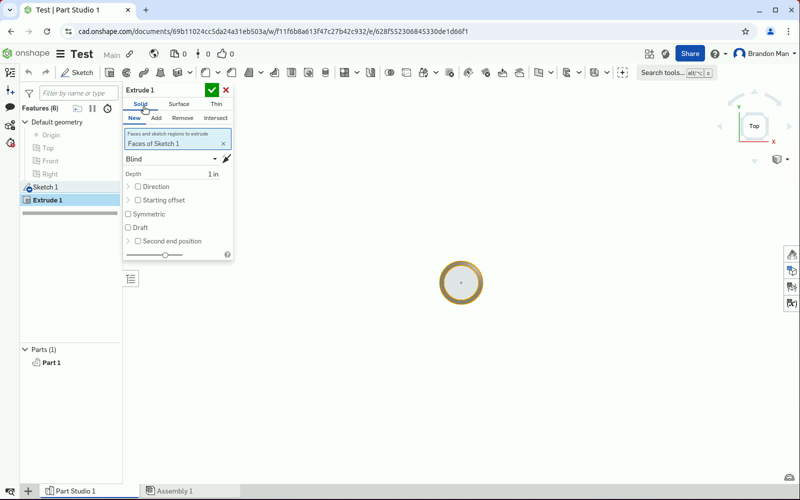
click(143, 106)
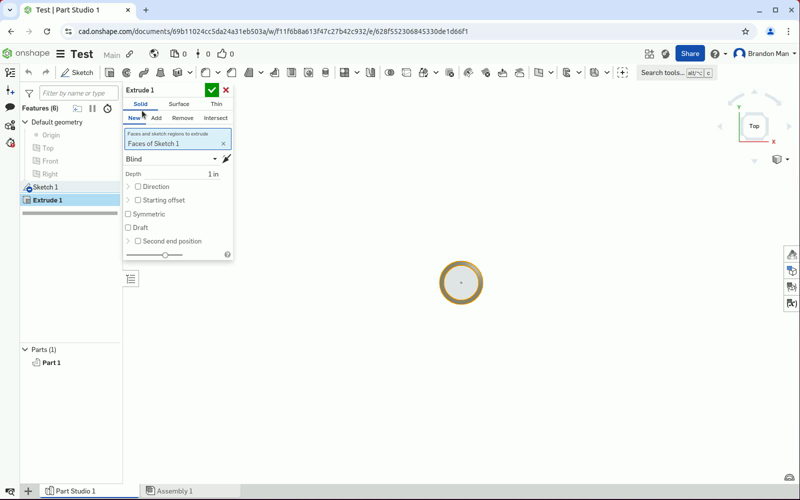
mouse_move(137, 120)
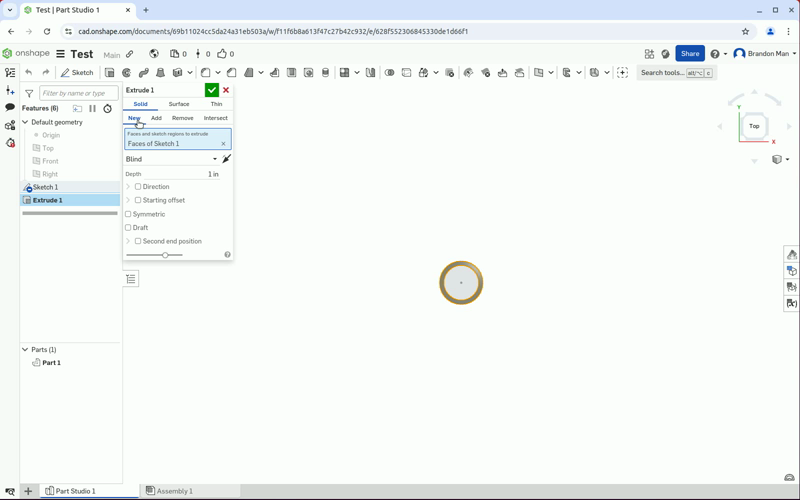
click(137, 120)
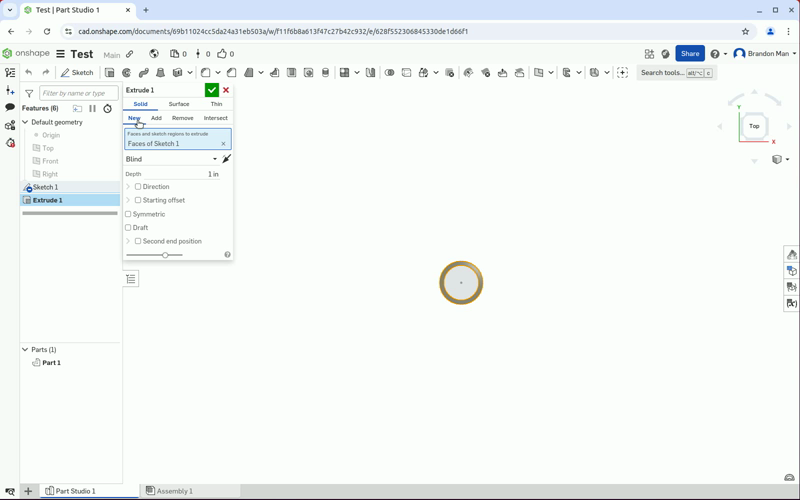
key(tab, 4)
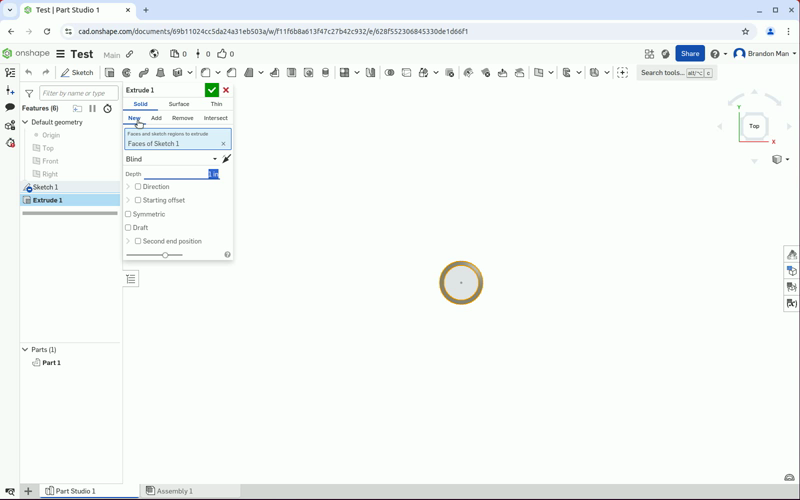
text(5.777)
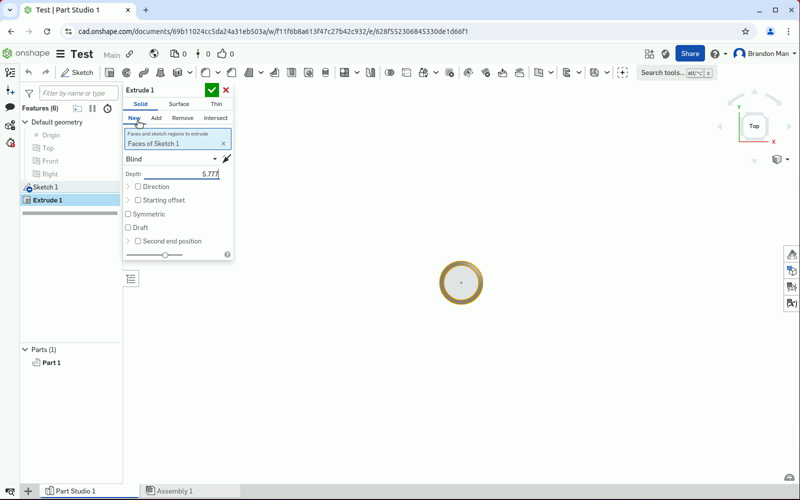
key(enter)
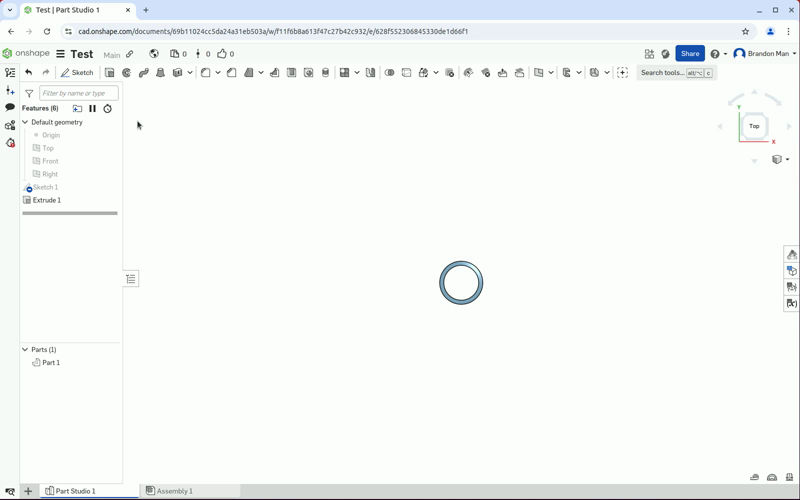
key(shift+h)
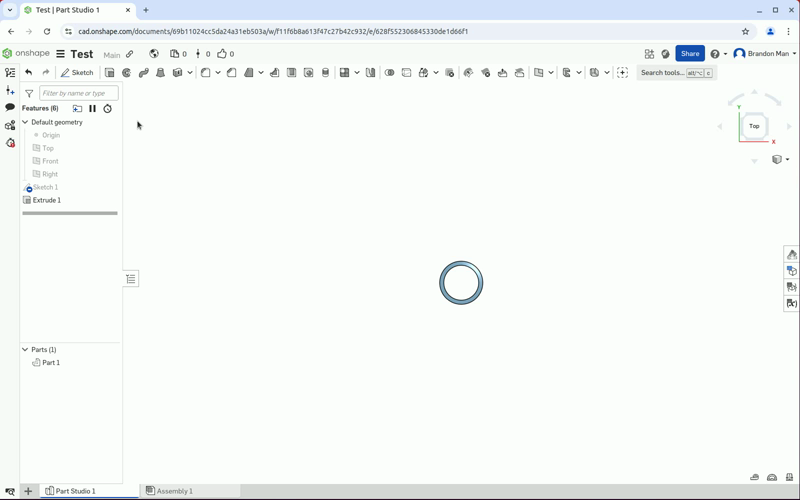
key(shift+h)
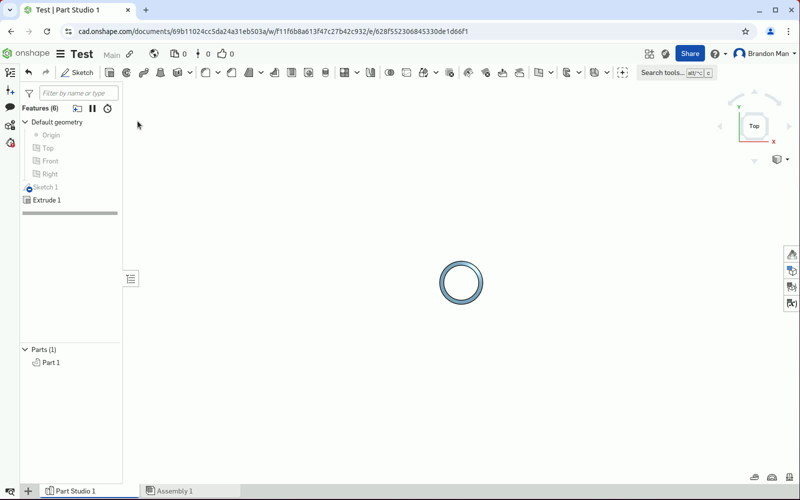
mouse_move(73, 189)
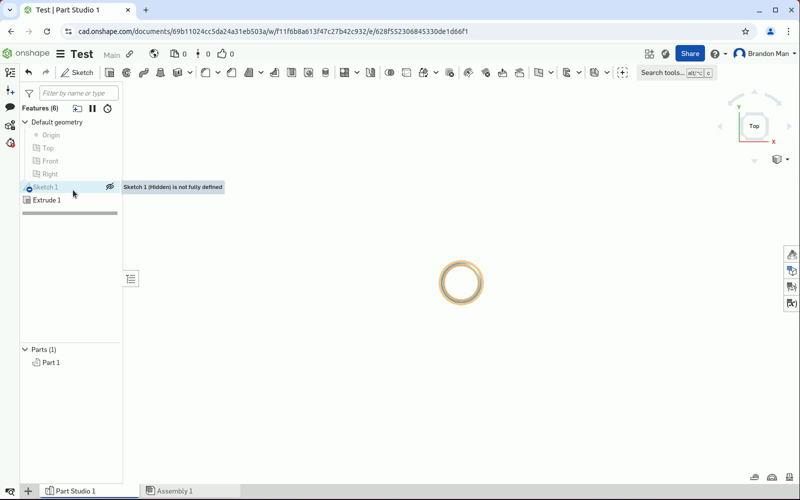
click(73, 189)
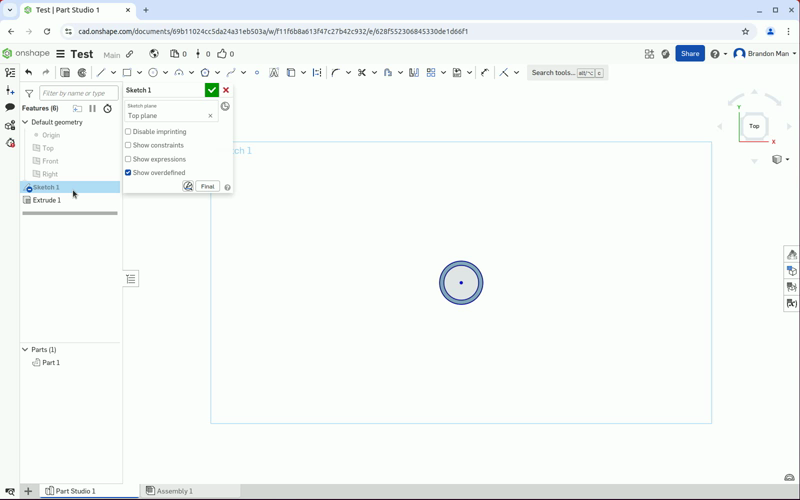
mouse_move(229, 92)
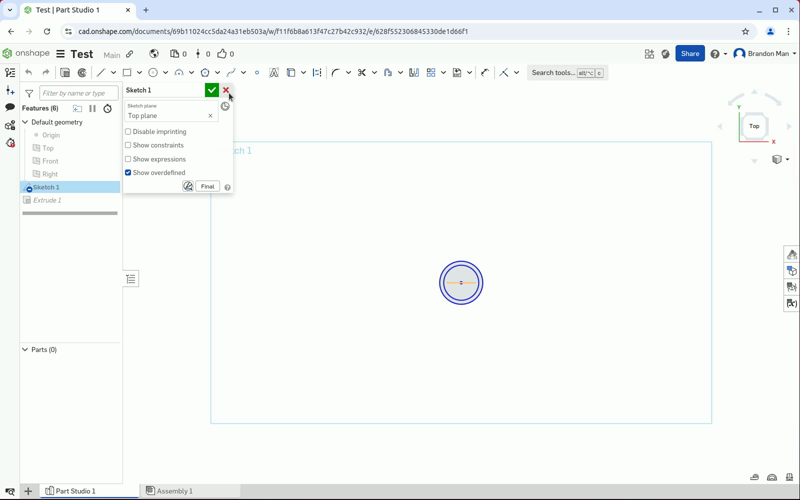
click(229, 92)
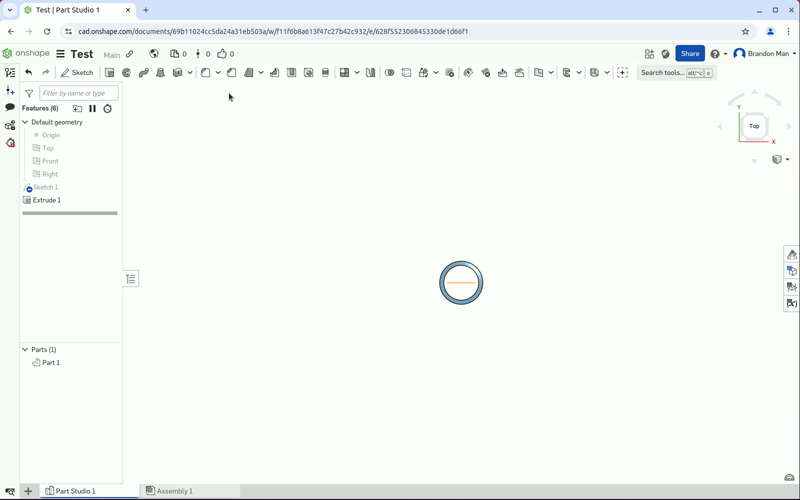
mouse_move(541, 75)
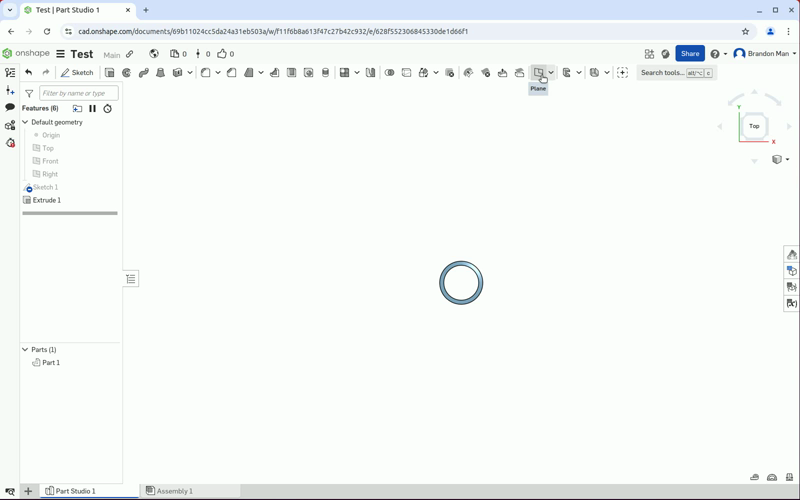
click(541, 75)
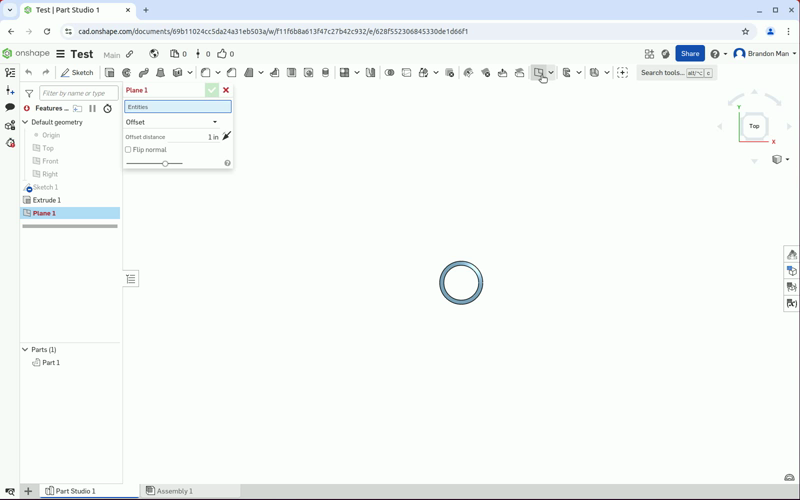
mouse_move(73, 150)
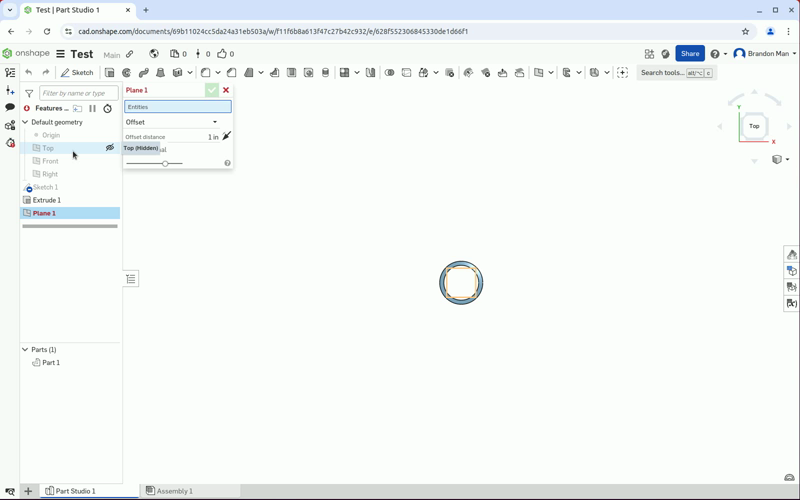
click(73, 150)
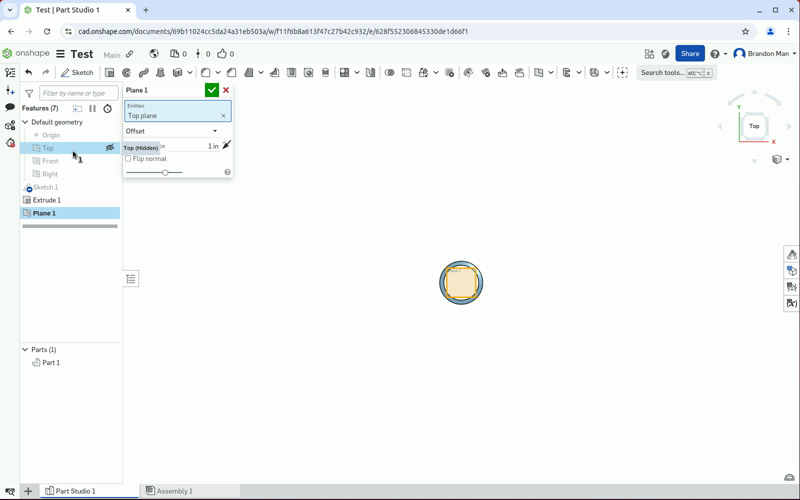
key(tab, 2)
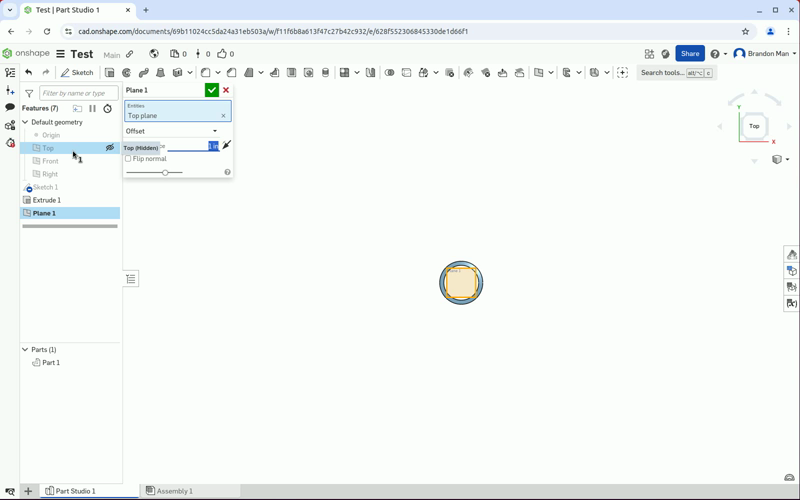
text(5.792)
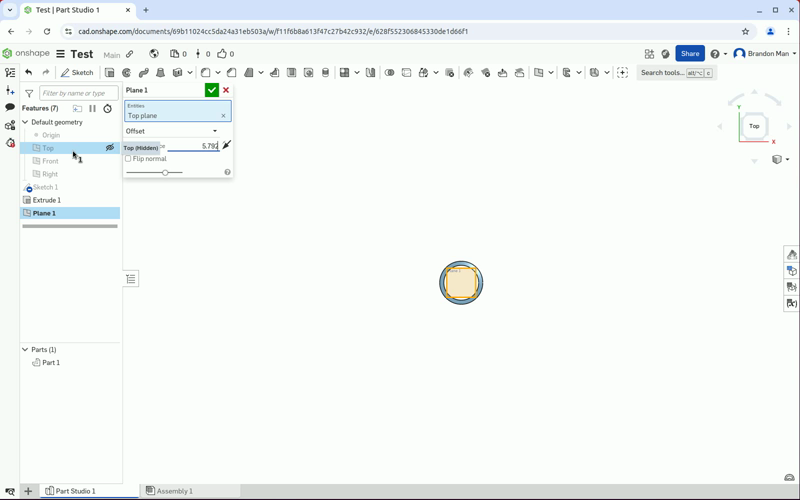
key(enter, 2)
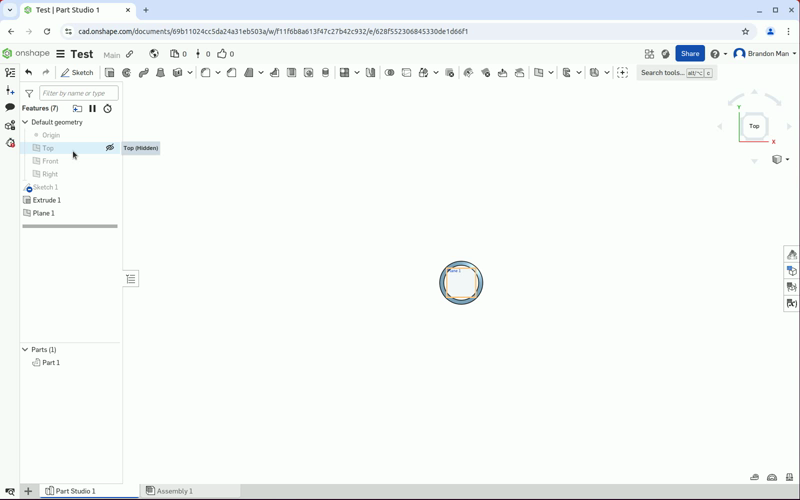
key(shift+s)
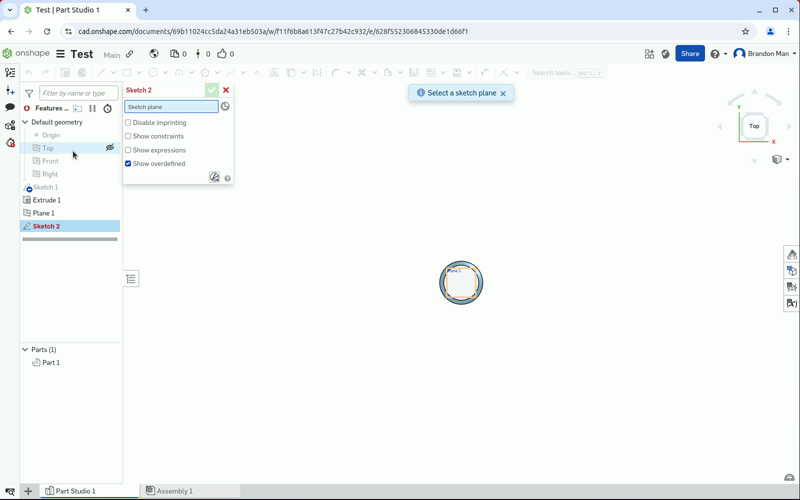
mouse_move(73, 215)
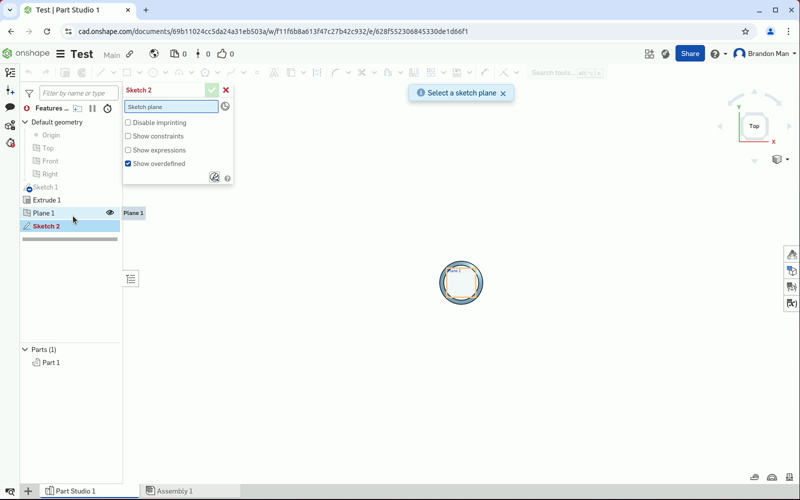
click(73, 215)
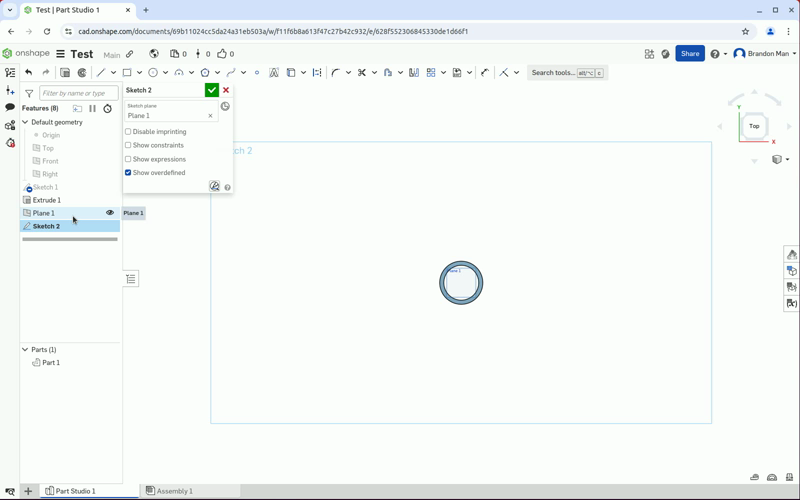
mouse_move(73, 352)
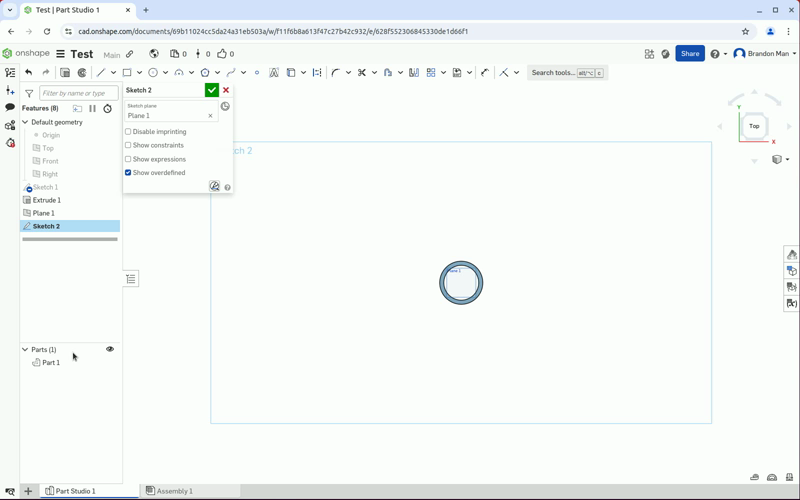
key(y)
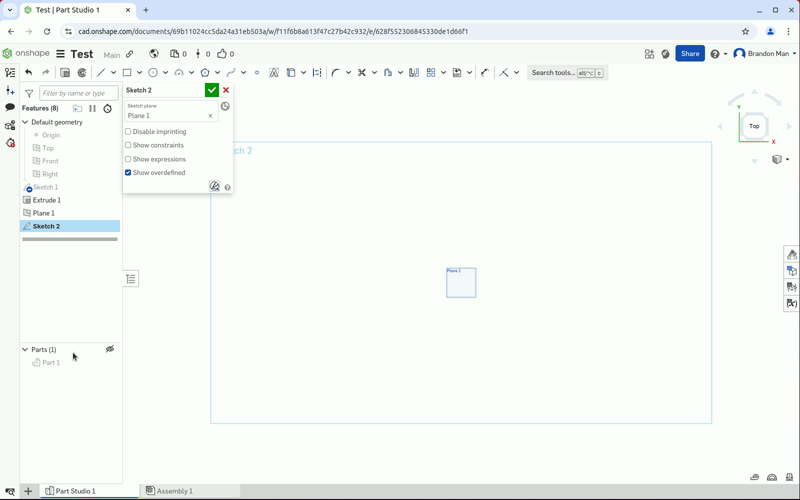
key(c)
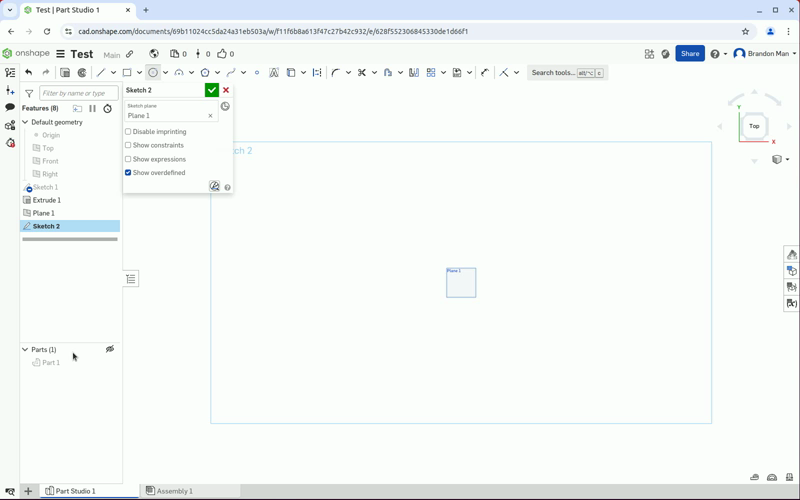
key_down(shift)
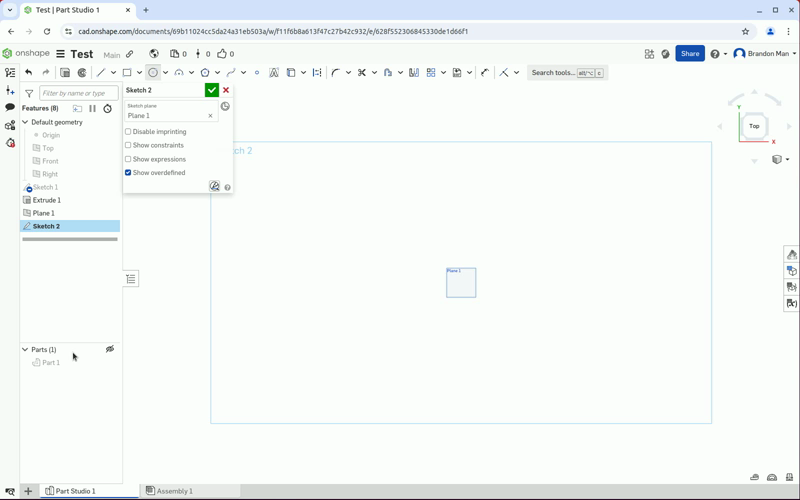
mouse_move(460, 282)
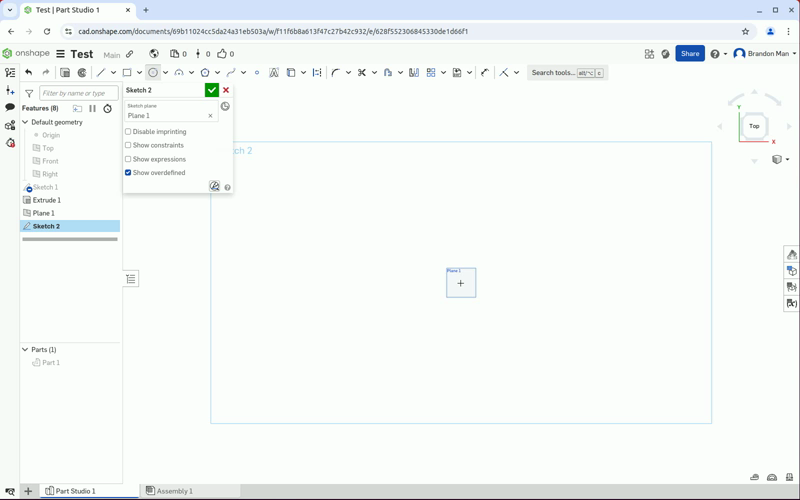
click(460, 282)
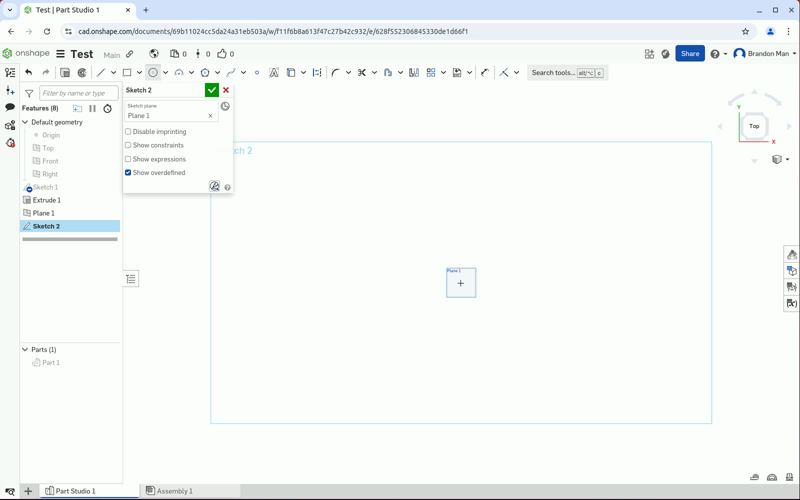
key_up(shift)
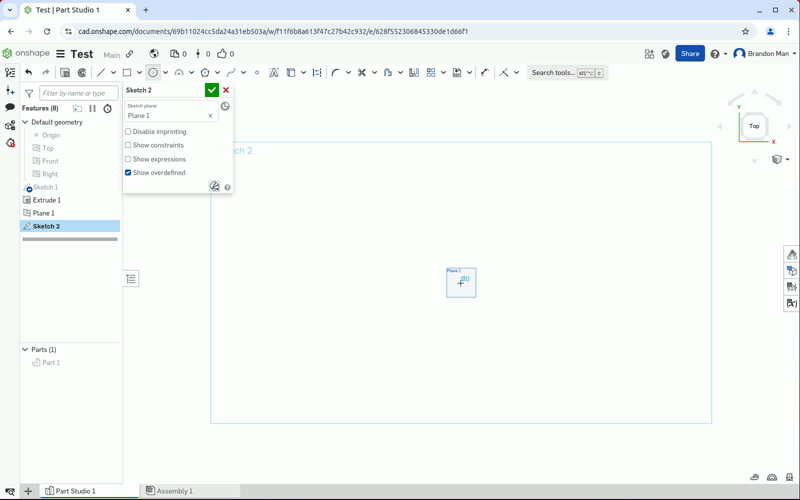
mouse_move(479, 282)
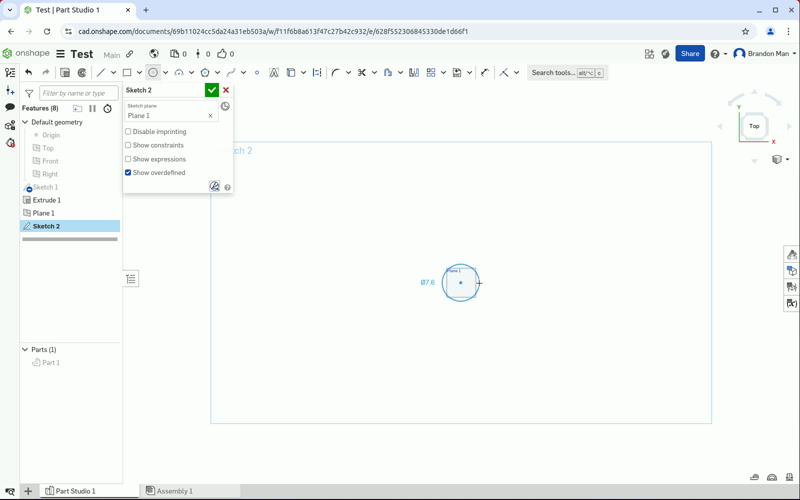
click(479, 282)
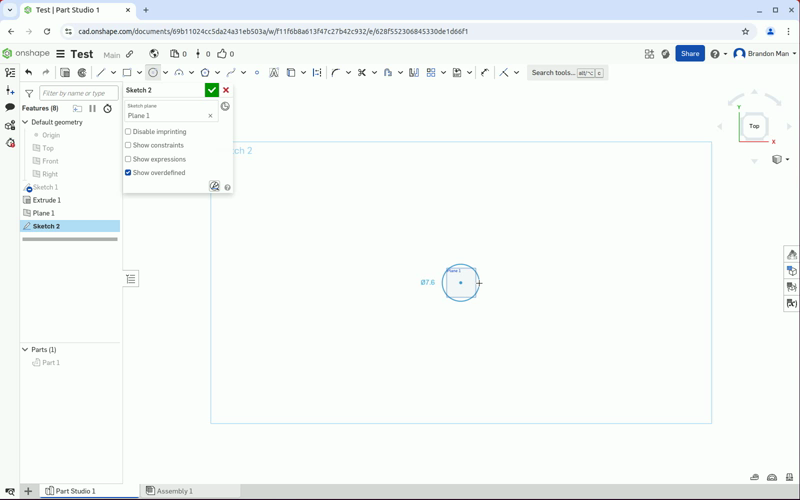
key(esc)
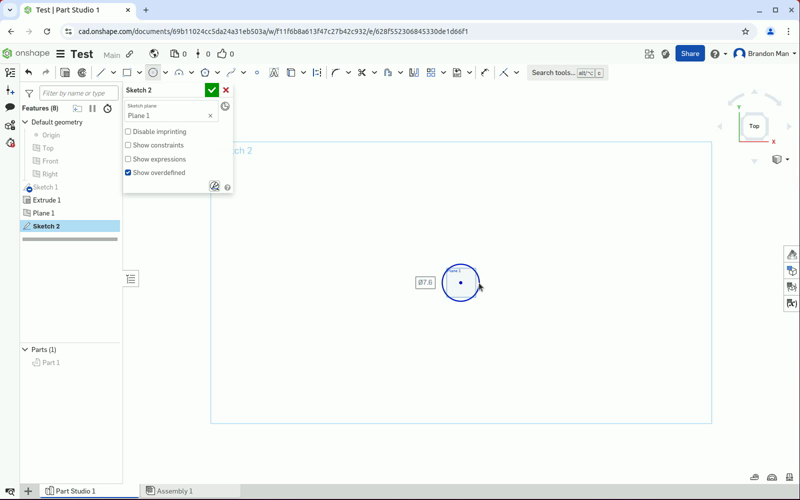
key(c)
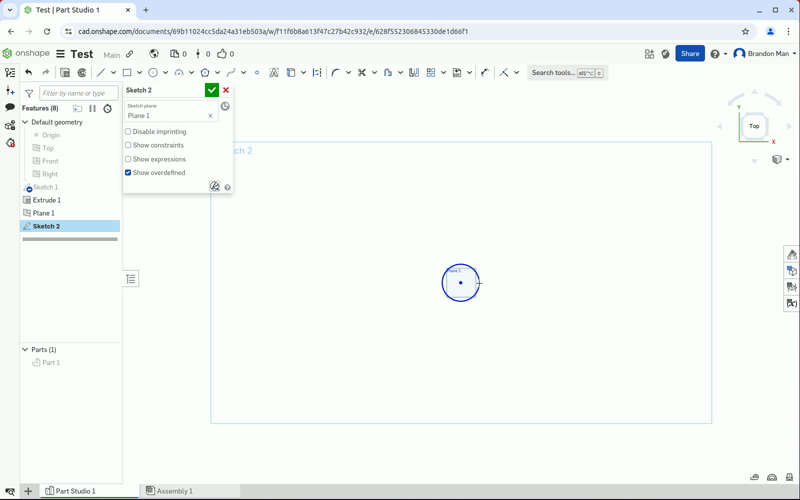
key_down(shift)
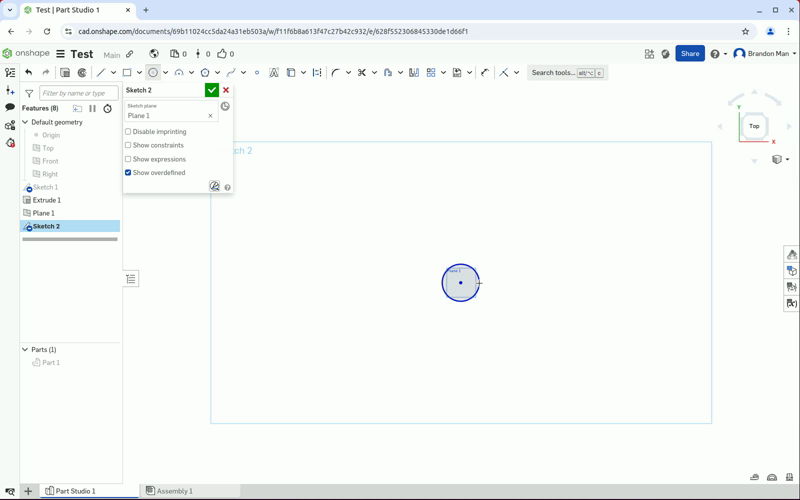
mouse_move(460, 282)
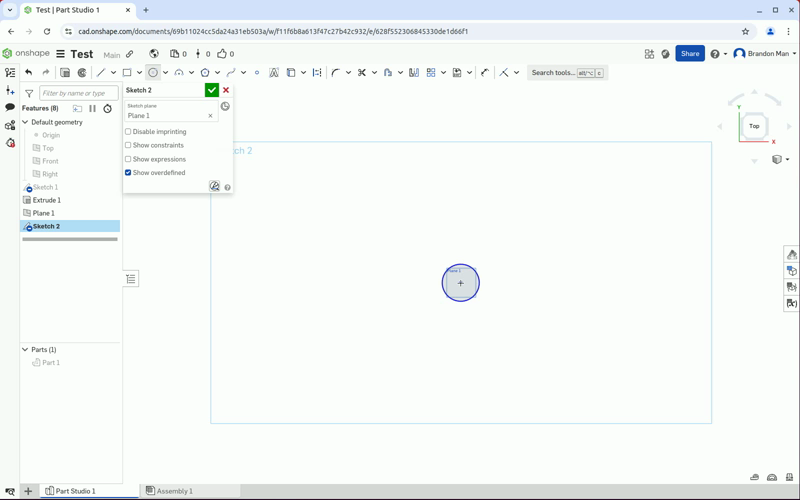
click(460, 282)
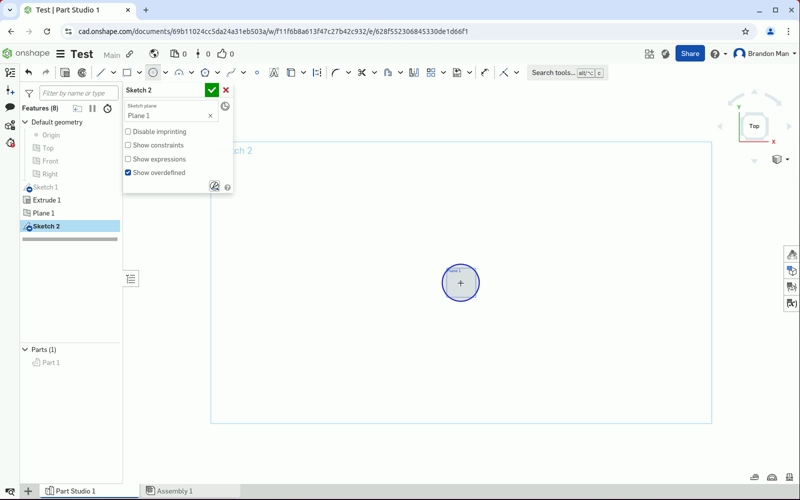
key_up(shift)
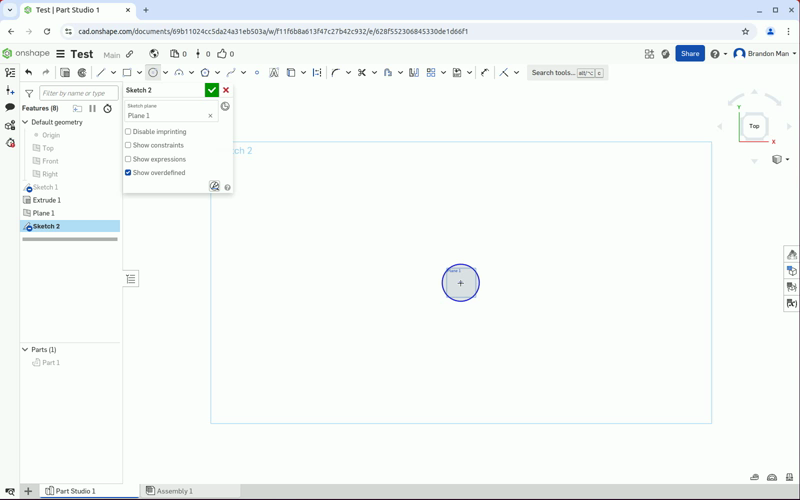
mouse_move(477, 282)
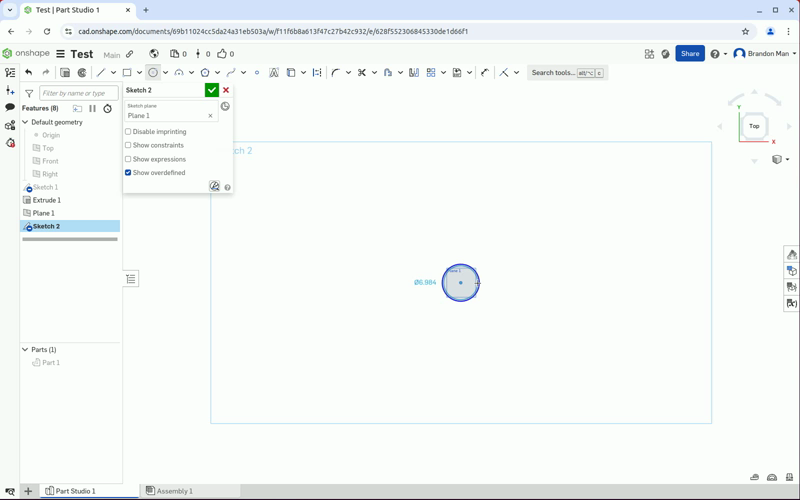
scroll(6)
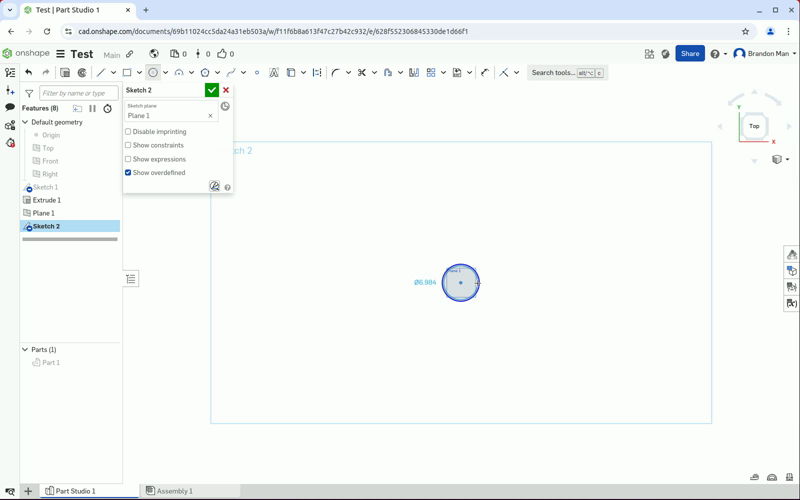
scroll(6)
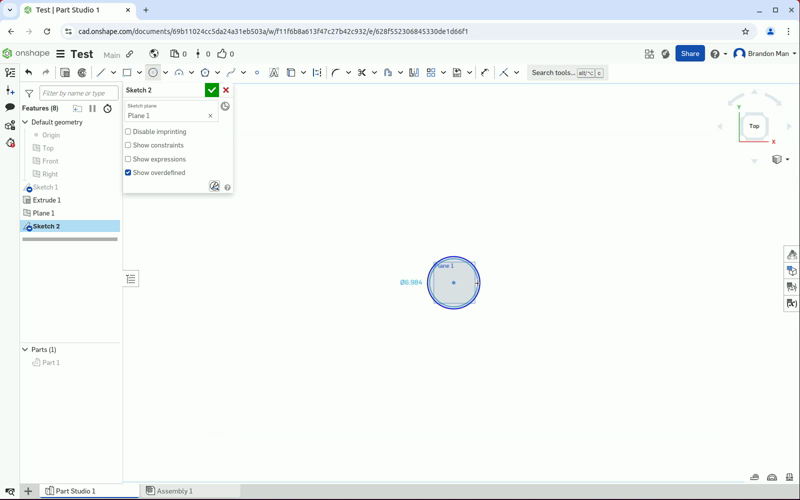
scroll(6)
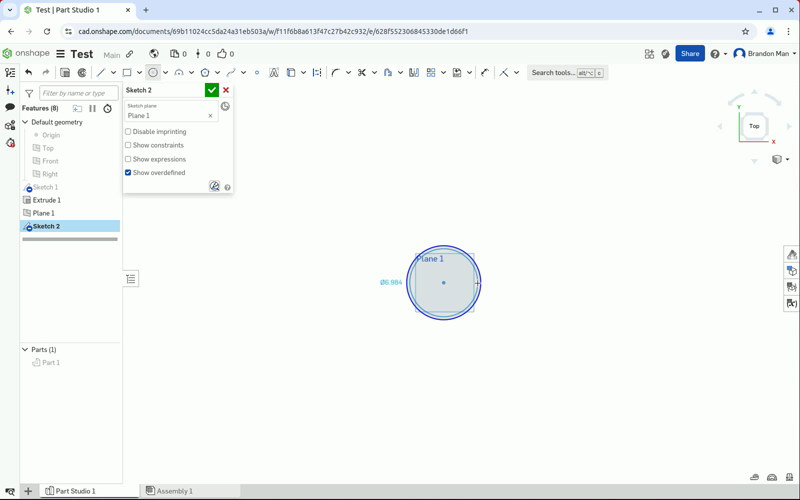
scroll(6)
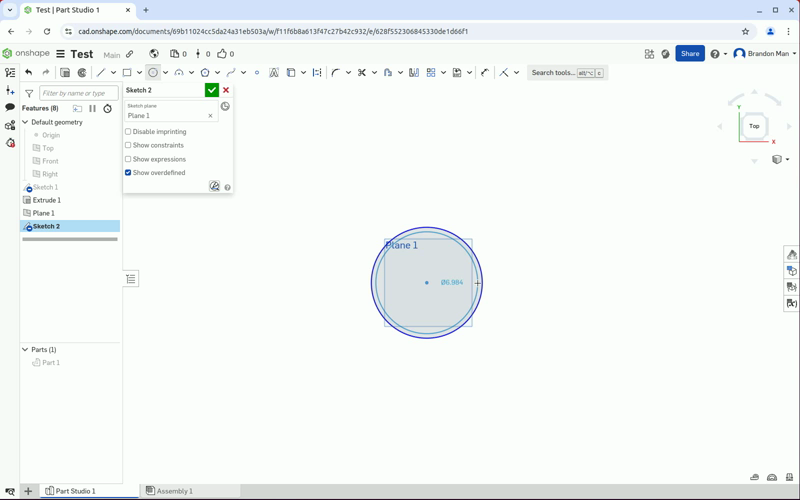
scroll(6)
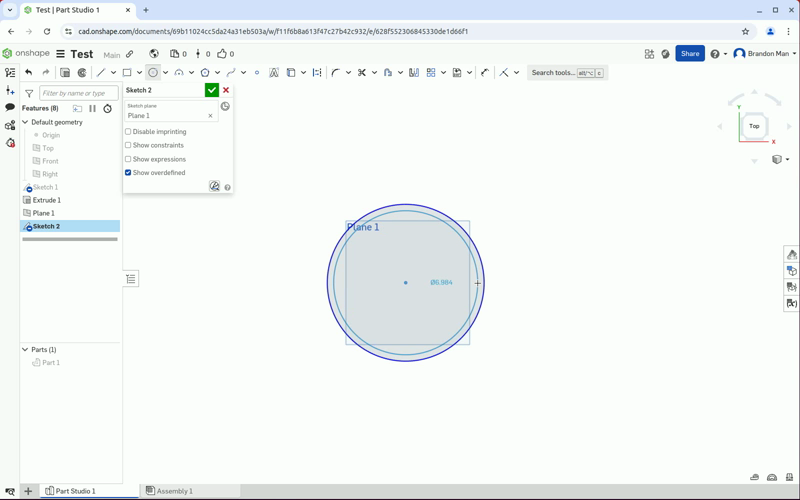
scroll(6)
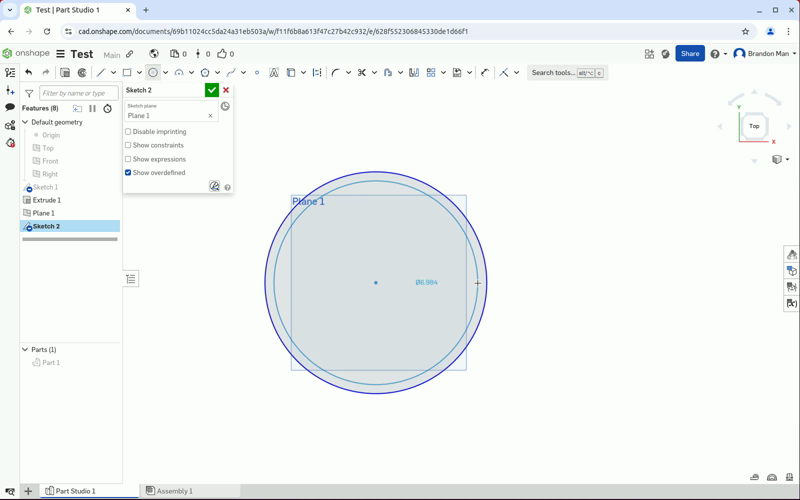
scroll(6)
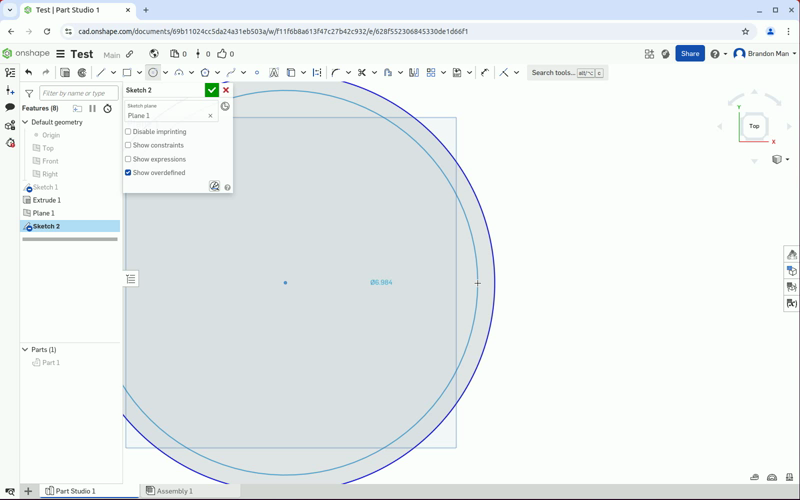
click(477, 282)
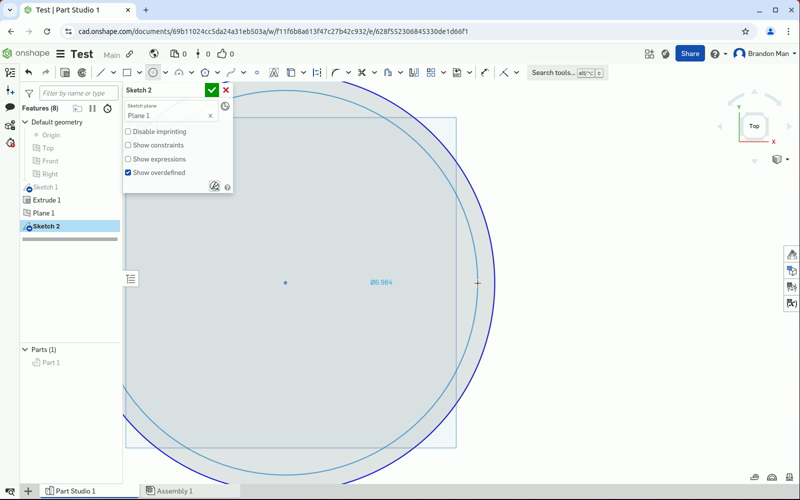
scroll(-6)
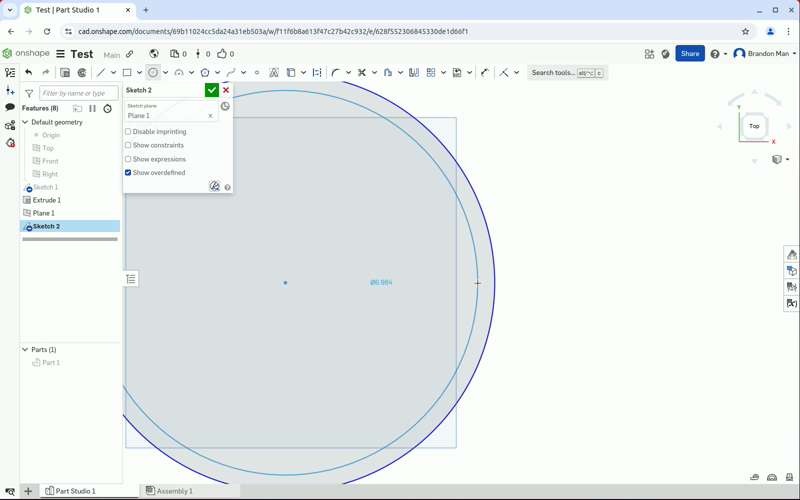
scroll(-6)
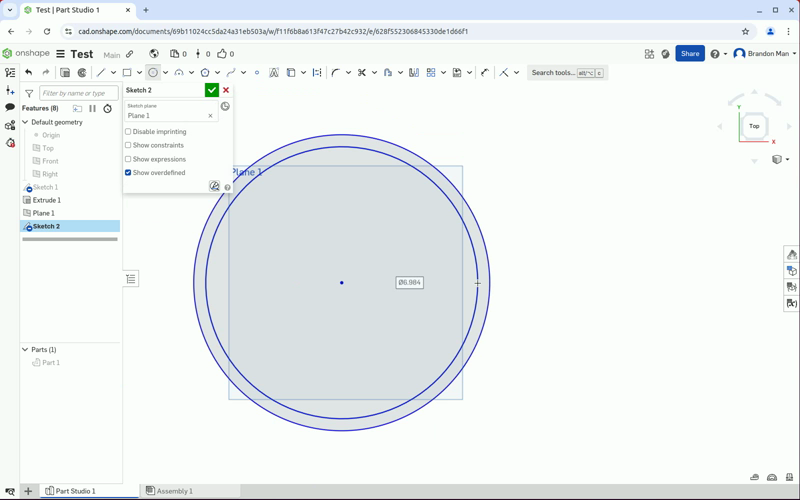
scroll(-6)
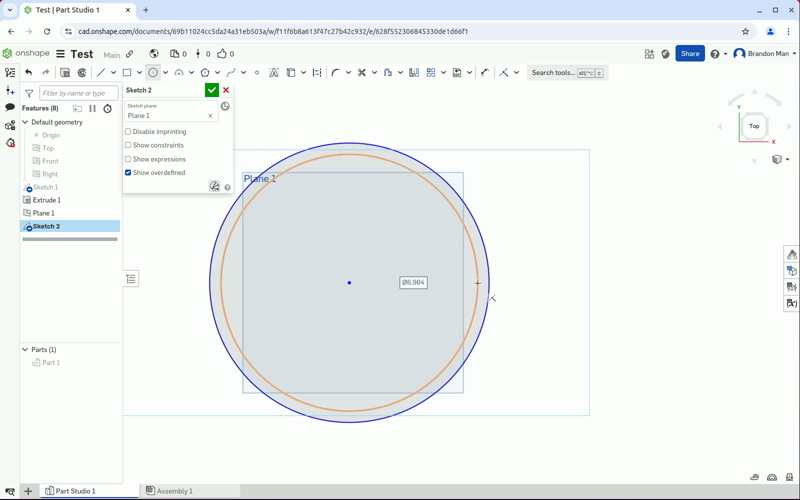
scroll(-6)
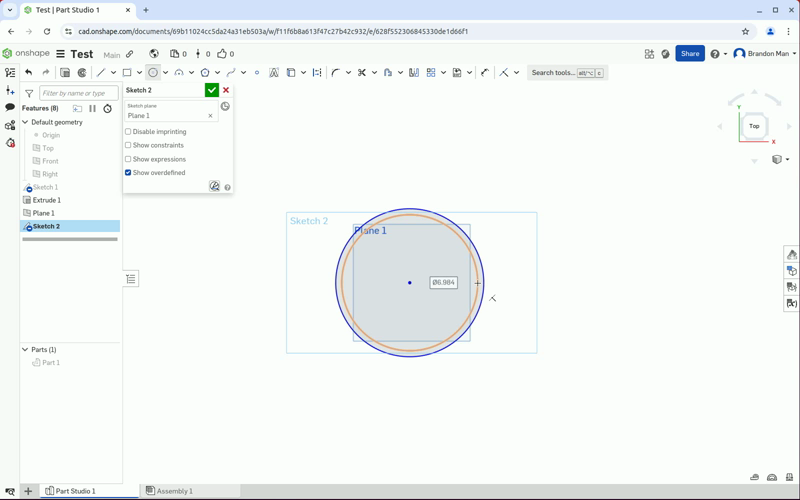
scroll(-6)
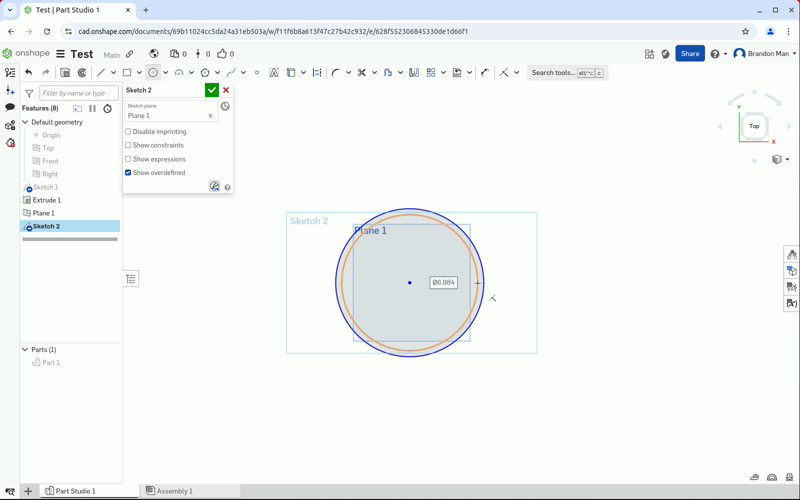
scroll(-6)
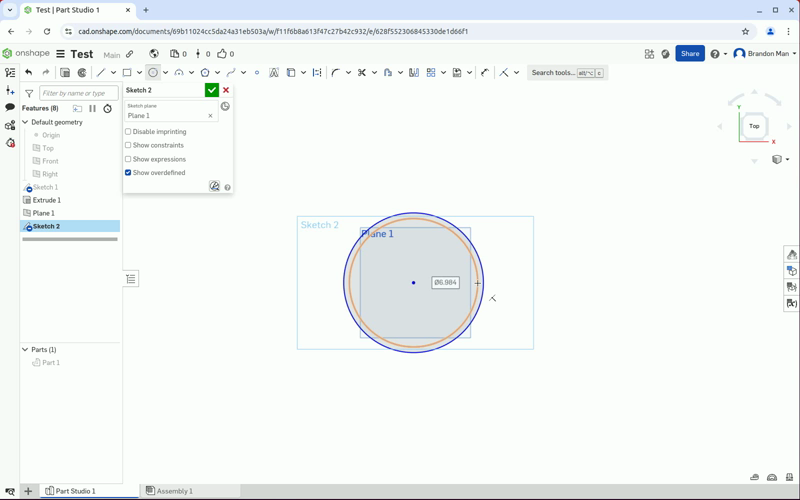
scroll(-6)
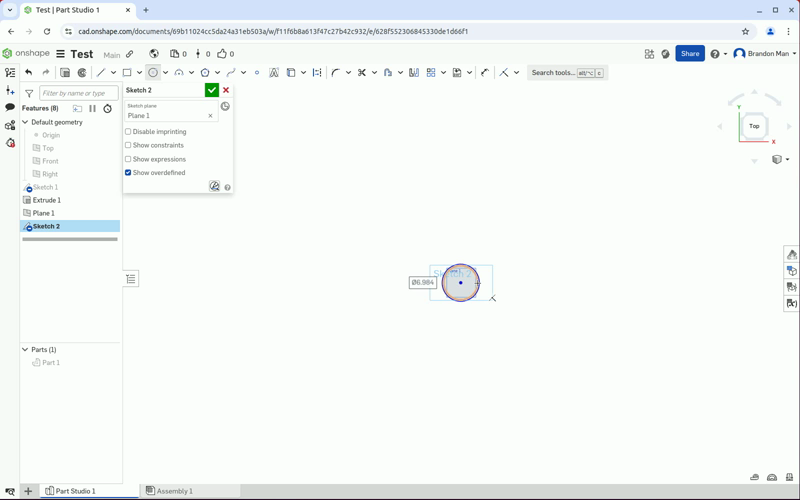
key(esc)
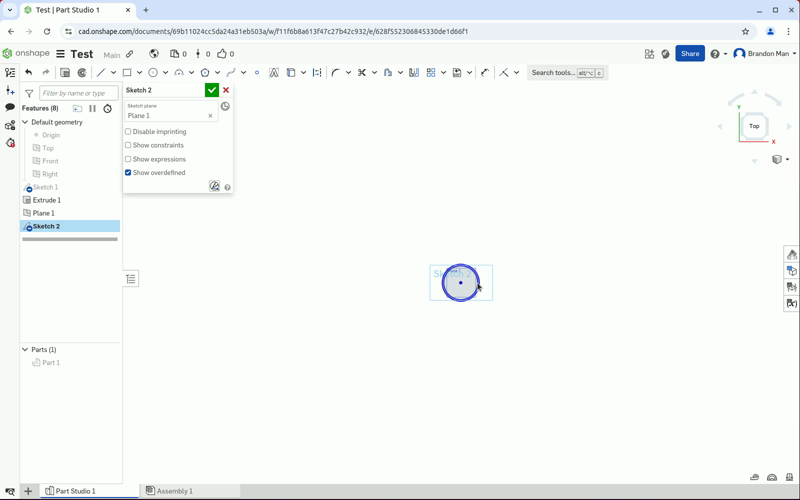
mouse_move(446, 293)
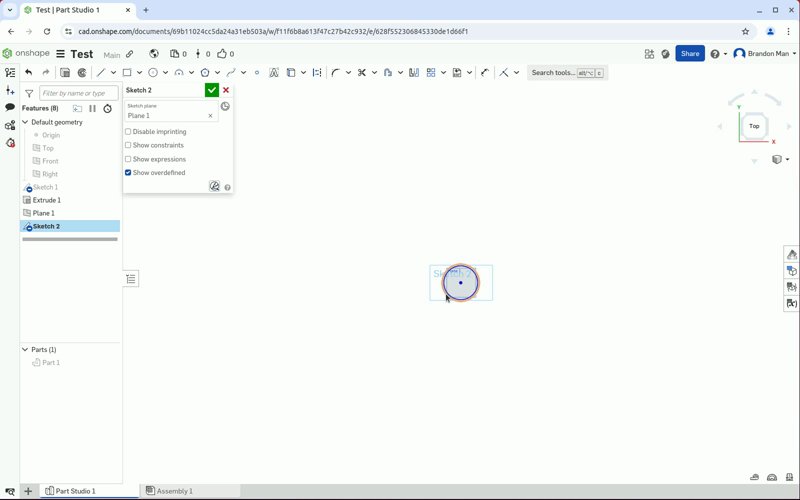
scroll(6)
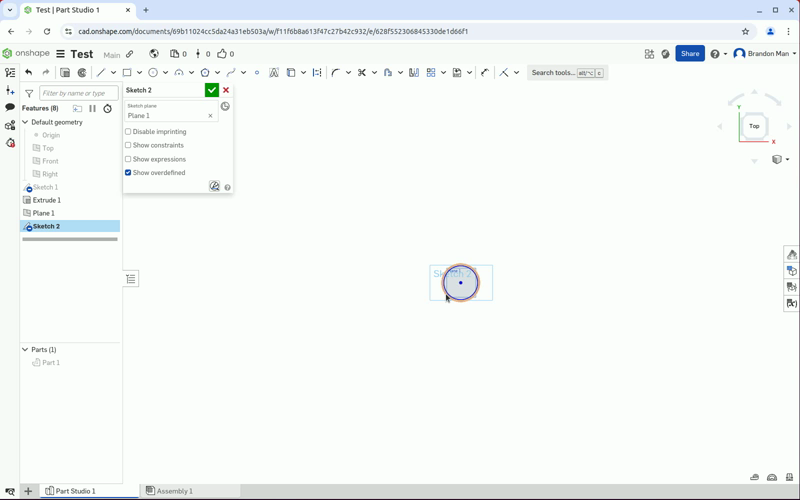
scroll(6)
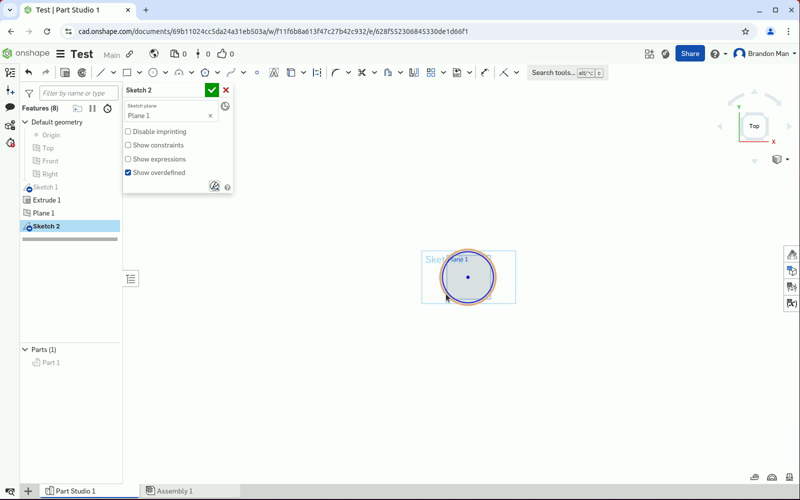
scroll(6)
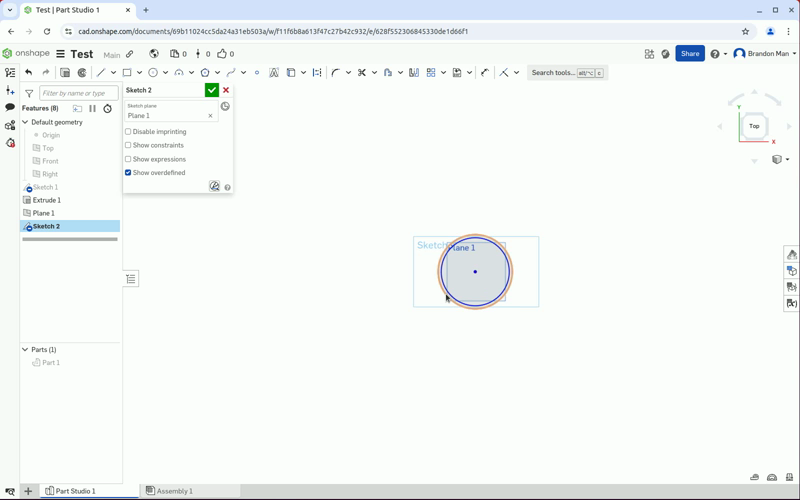
scroll(6)
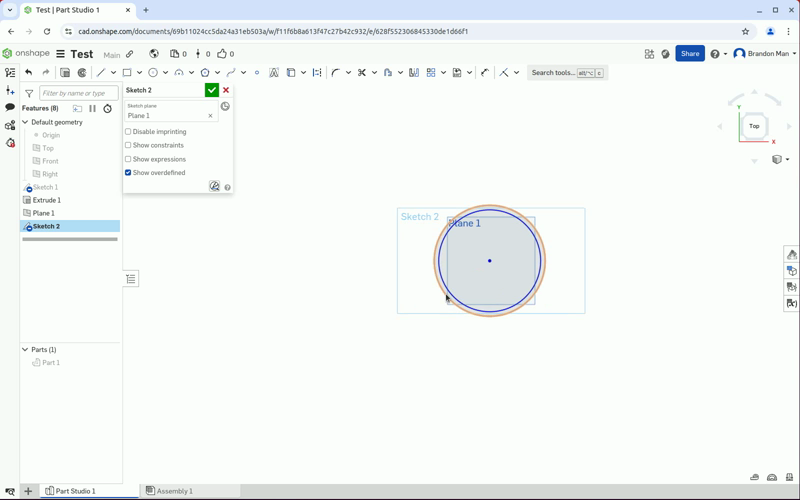
scroll(6)
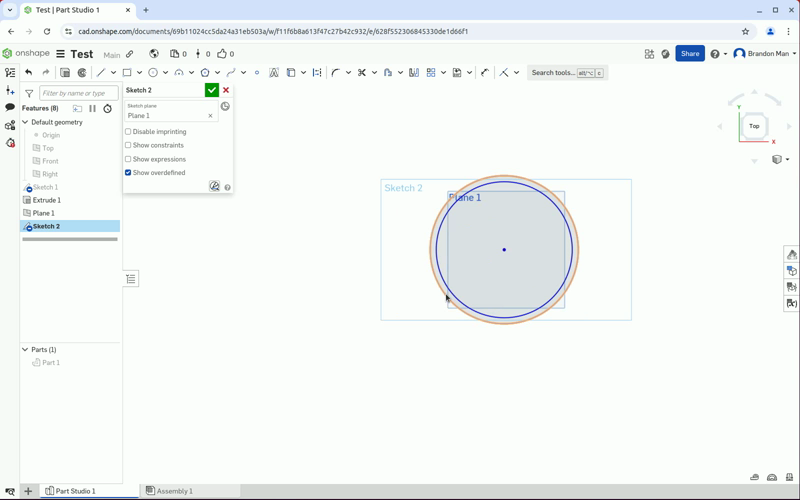
scroll(6)
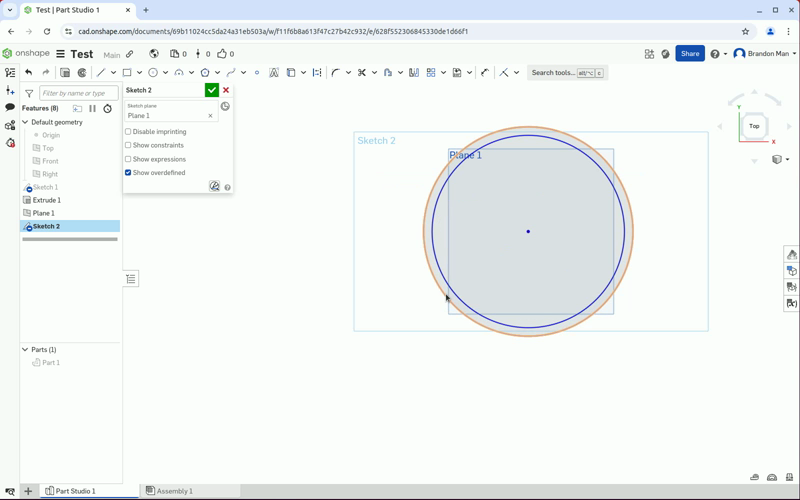
scroll(6)
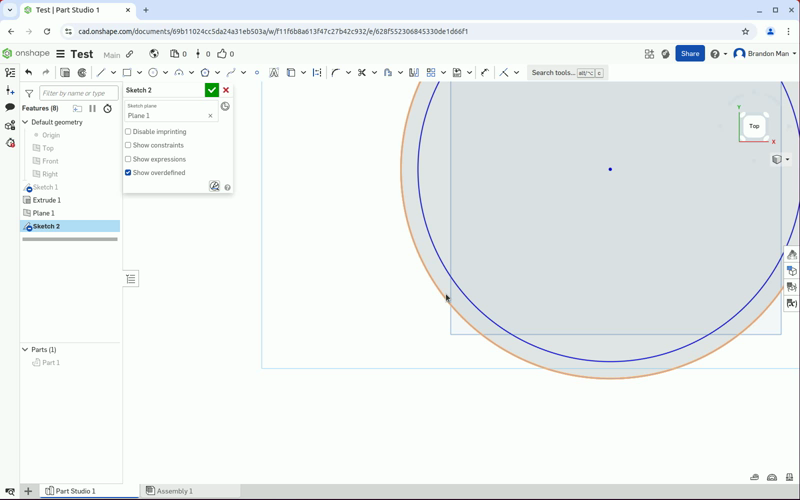
click(446, 293)
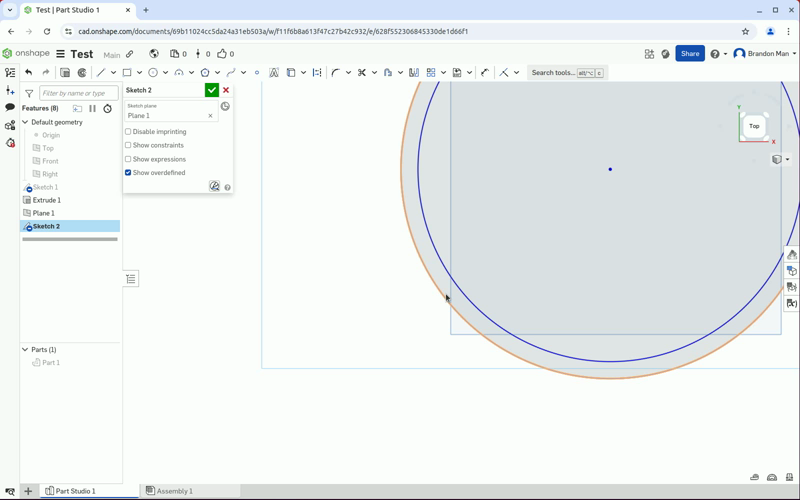
scroll(-6)
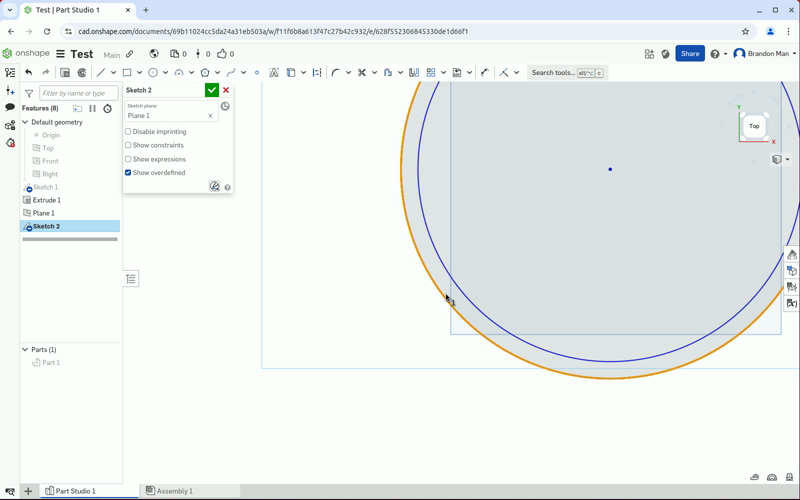
scroll(-6)
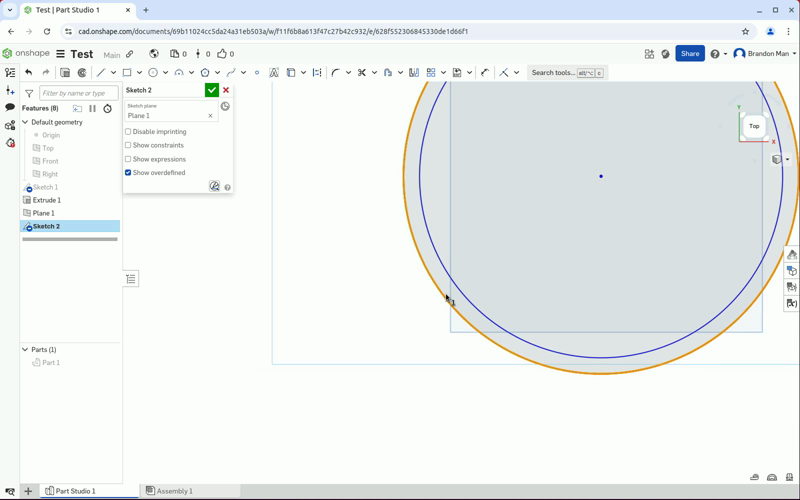
scroll(-6)
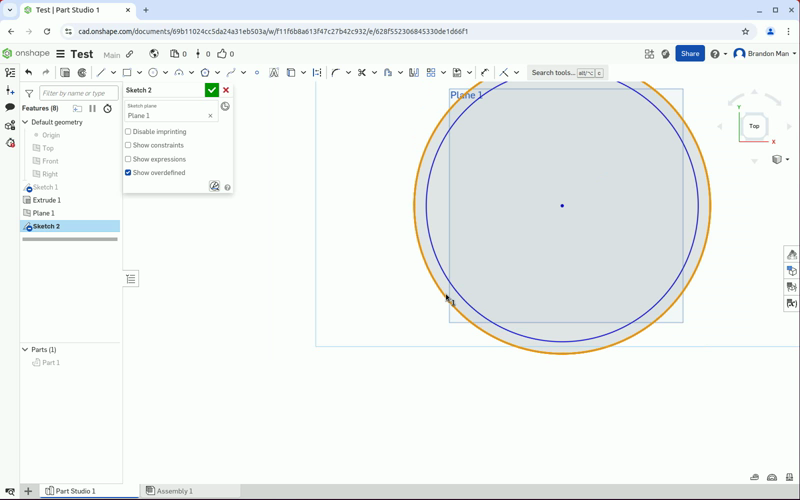
scroll(-6)
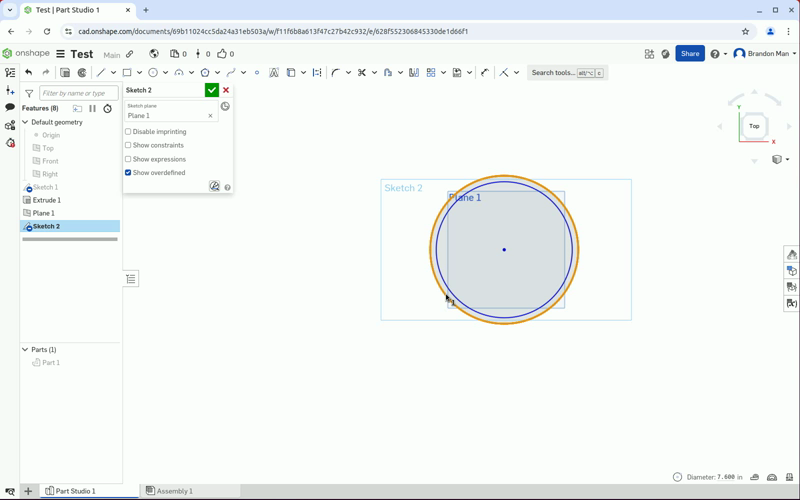
scroll(-6)
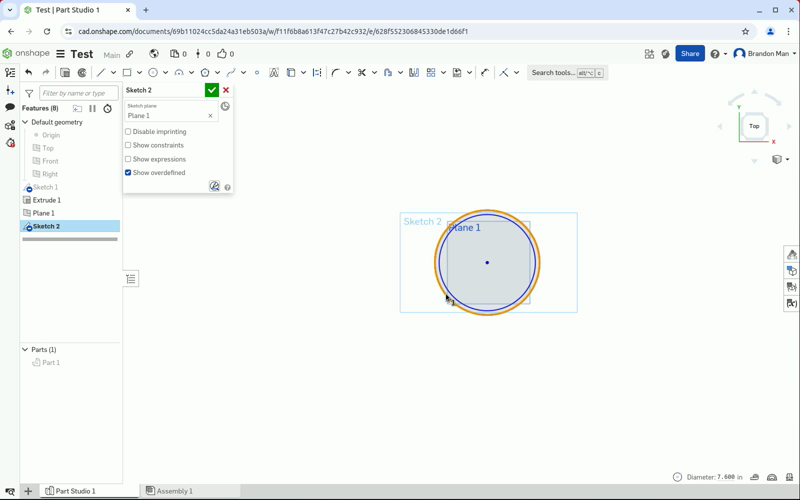
scroll(-6)
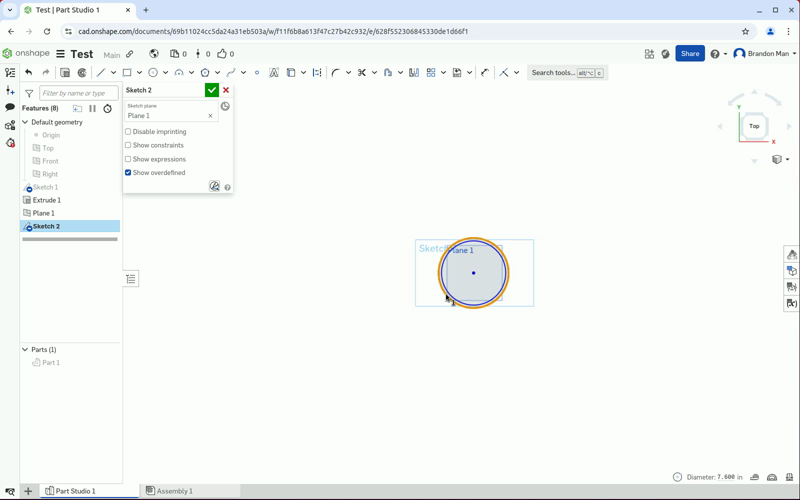
scroll(-6)
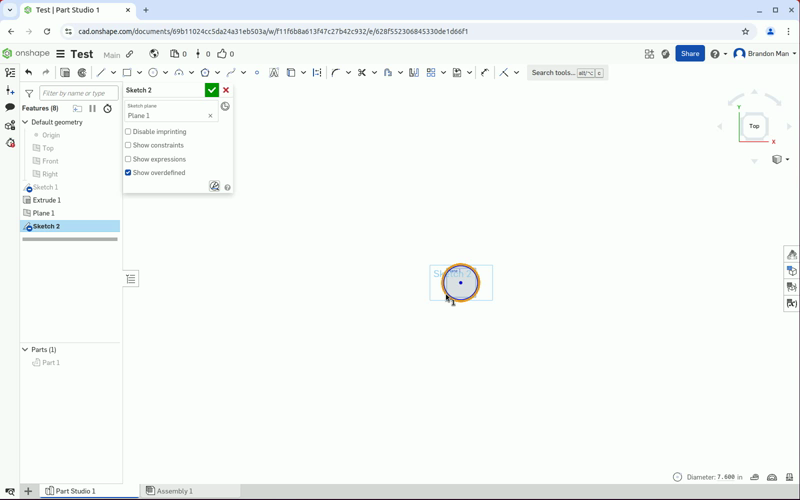
mouse_move(73, 352)
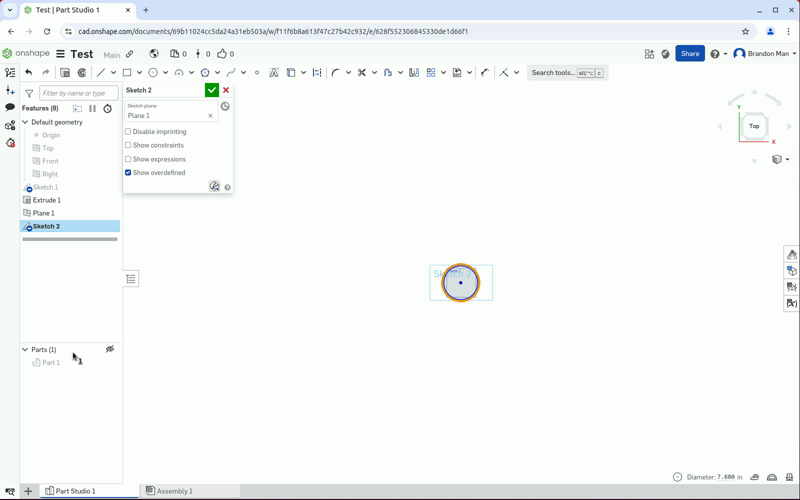
key(shift+y)
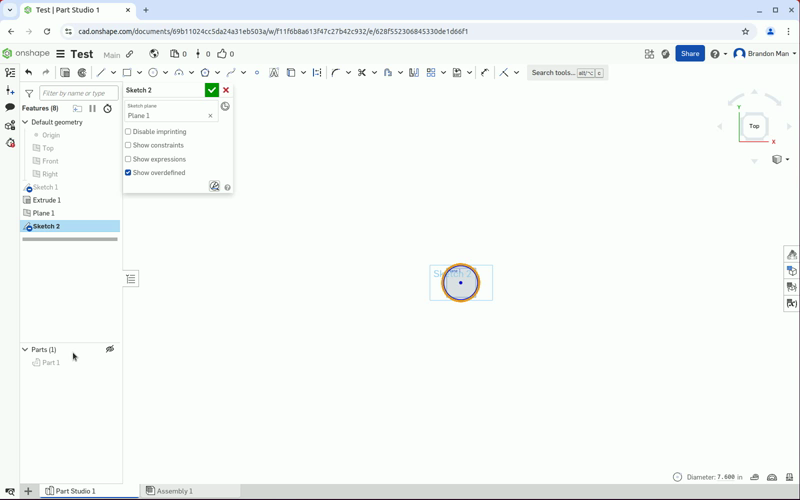
key(shift+e)
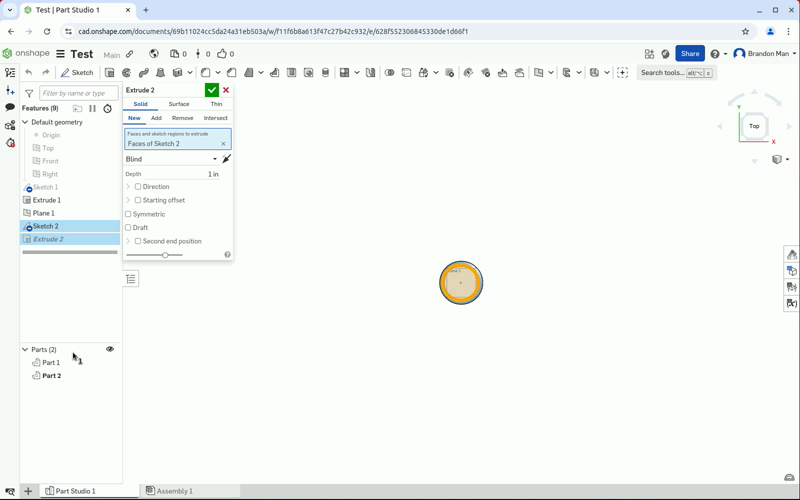
mouse_move(143, 106)
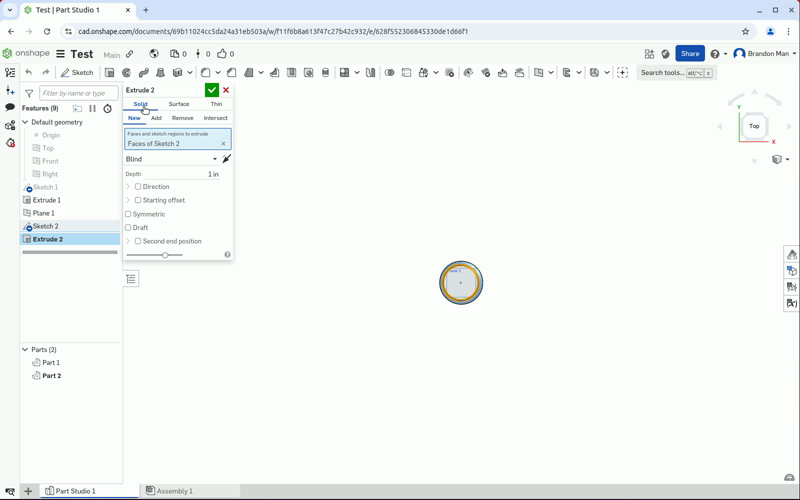
click(143, 106)
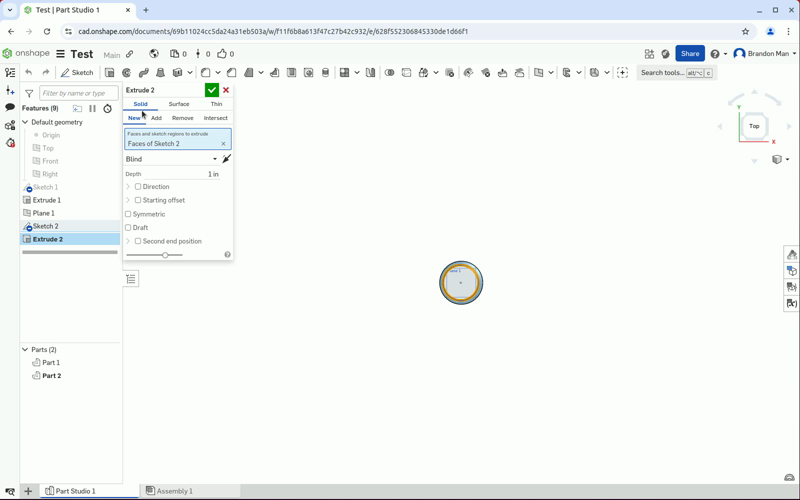
mouse_move(137, 120)
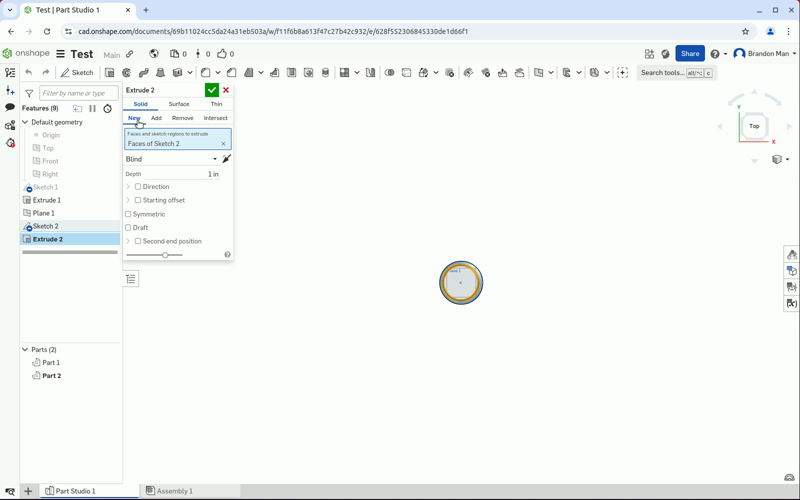
click(137, 120)
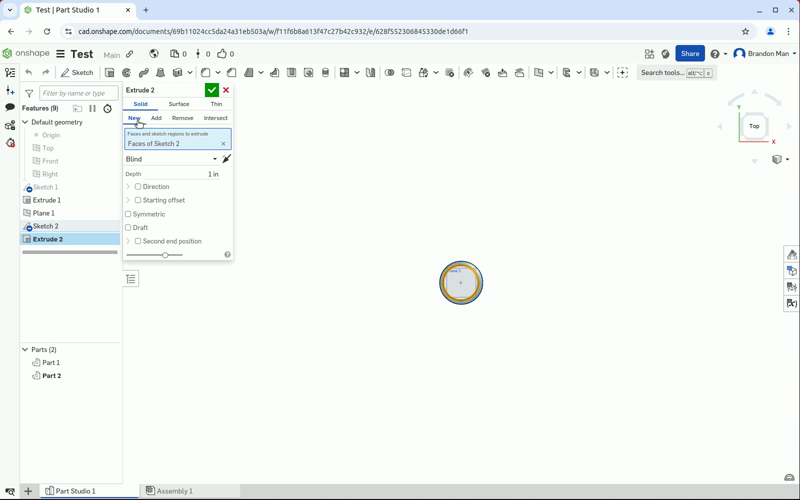
key(tab, 4)
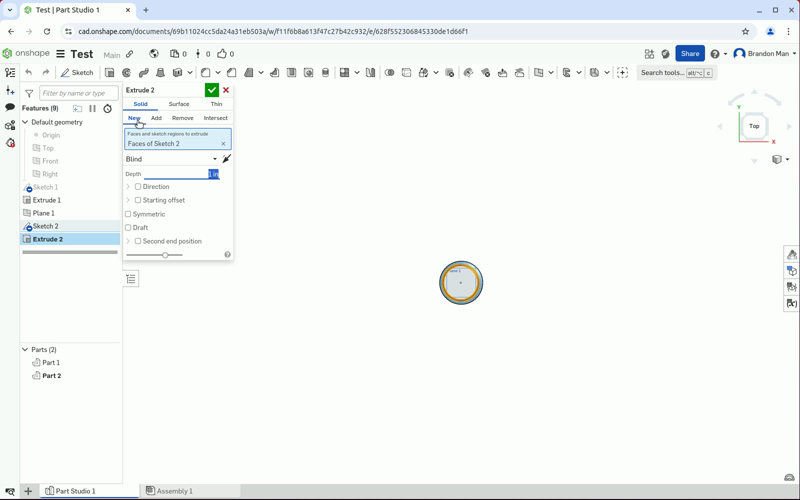
text(17.331)
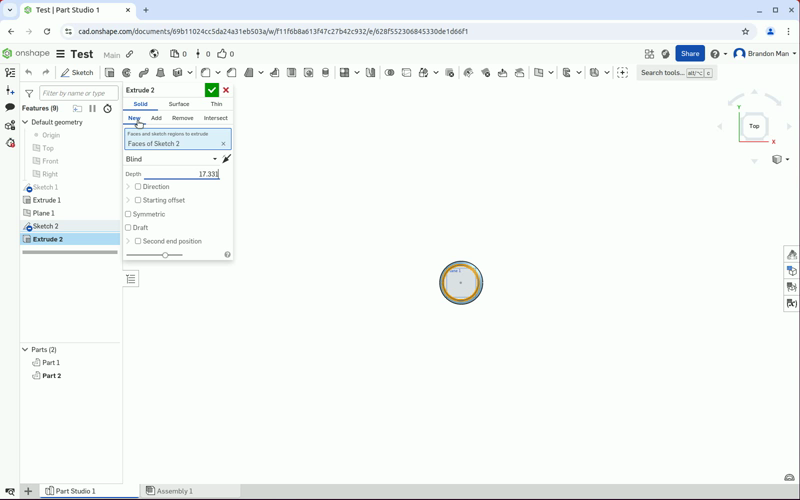
key(enter)
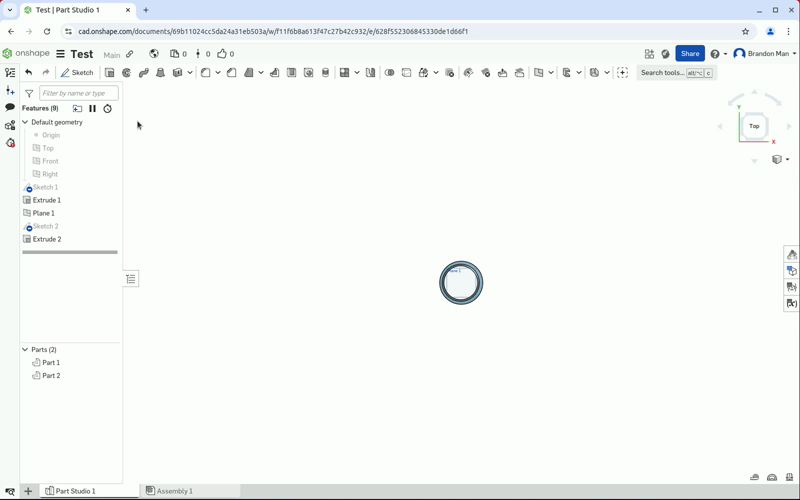
key(shift+h)
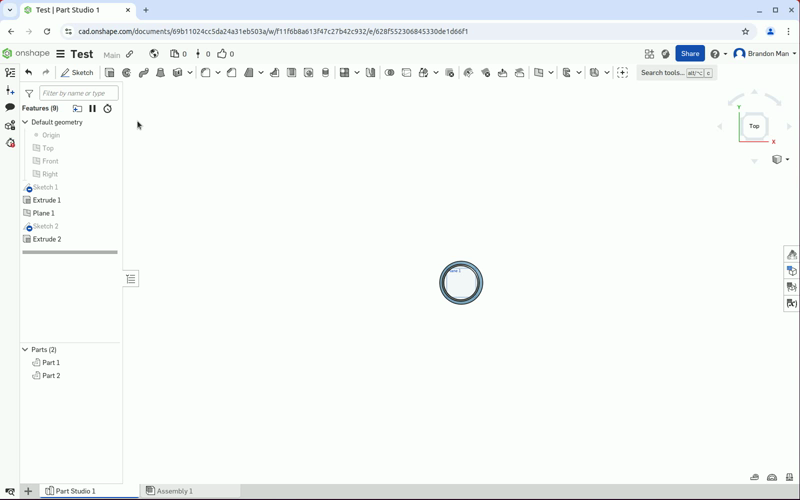
key(shift+h)
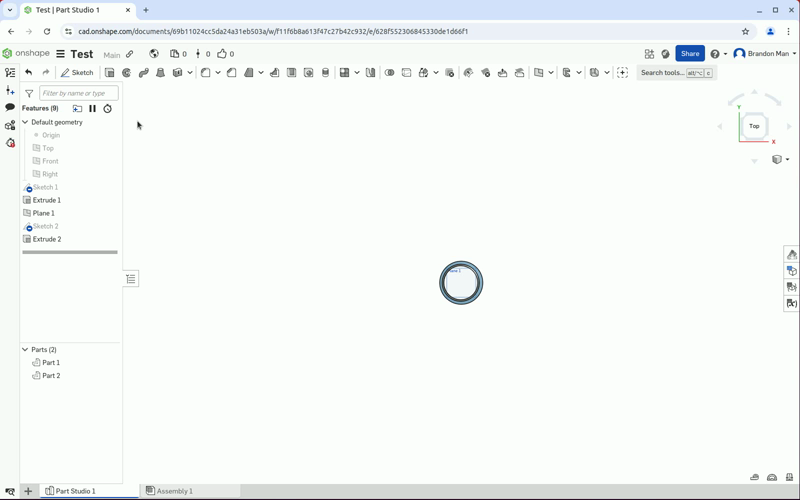
mouse_move(73, 189)
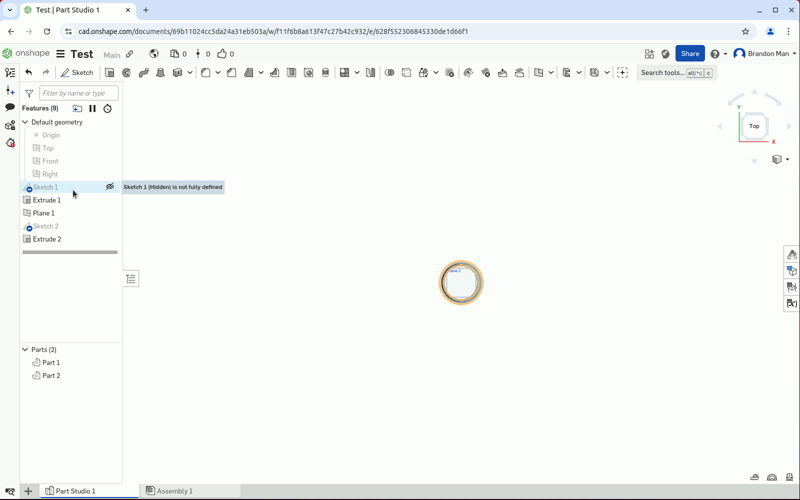
click(73, 189)
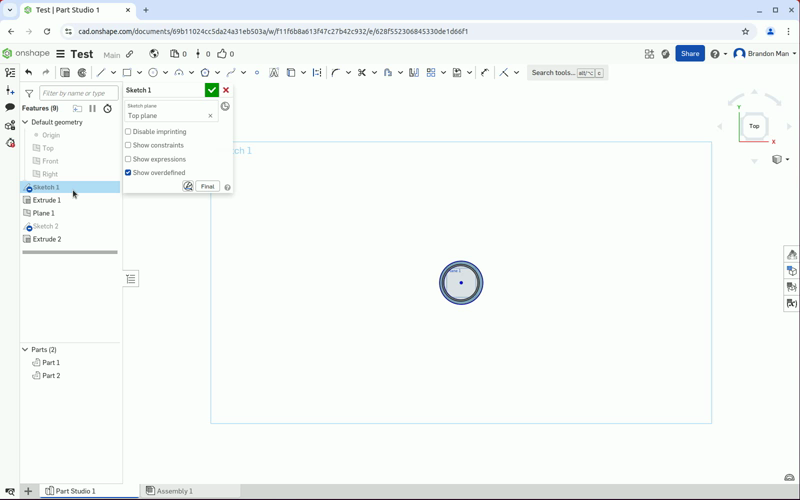
mouse_move(229, 92)
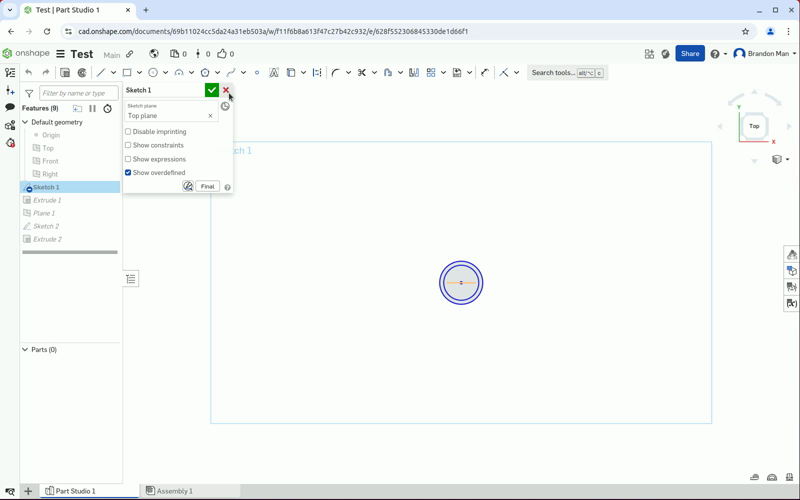
click(229, 92)
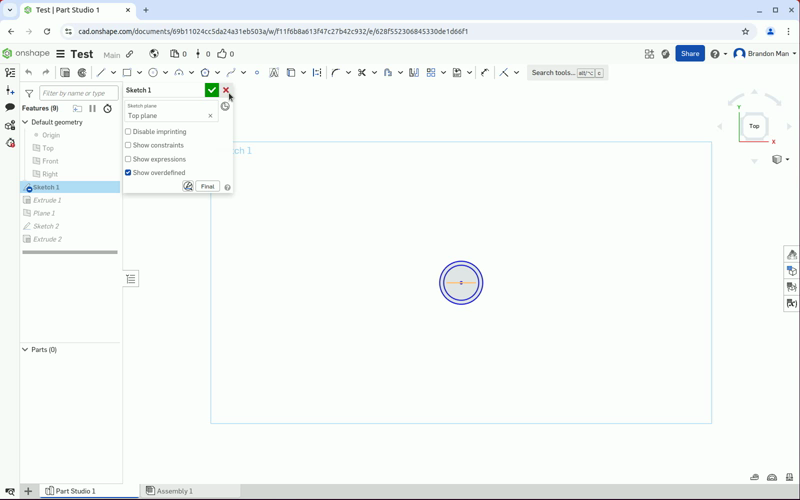
key(shift+s)
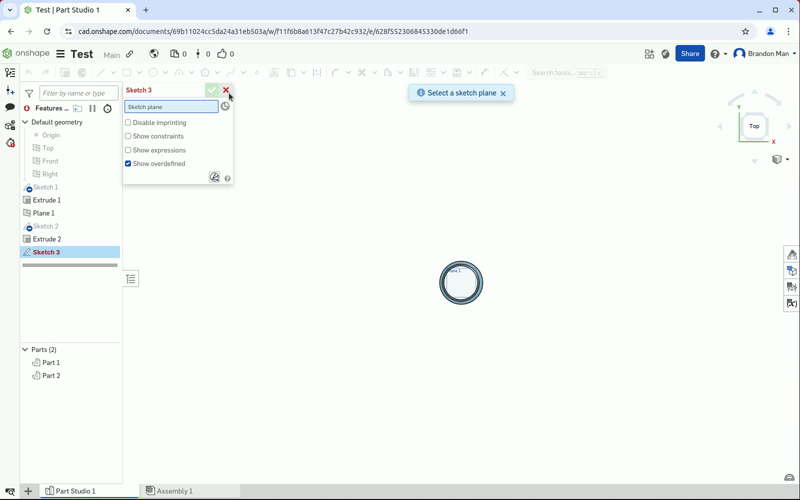
mouse_move(73, 150)
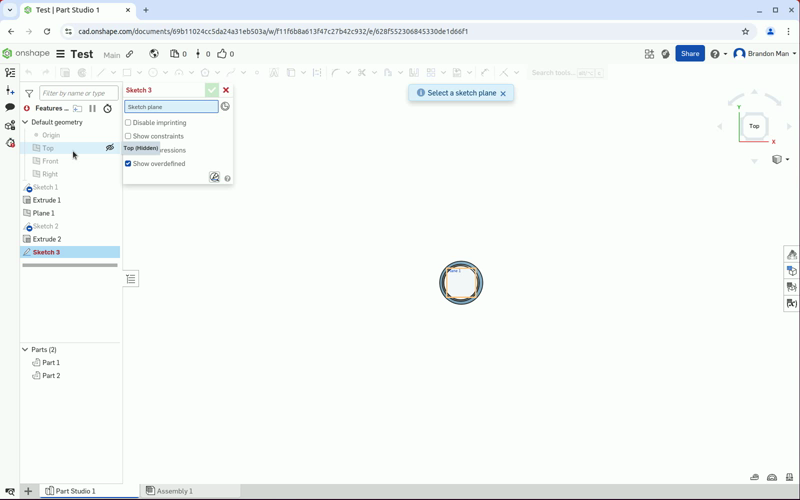
click(73, 150)
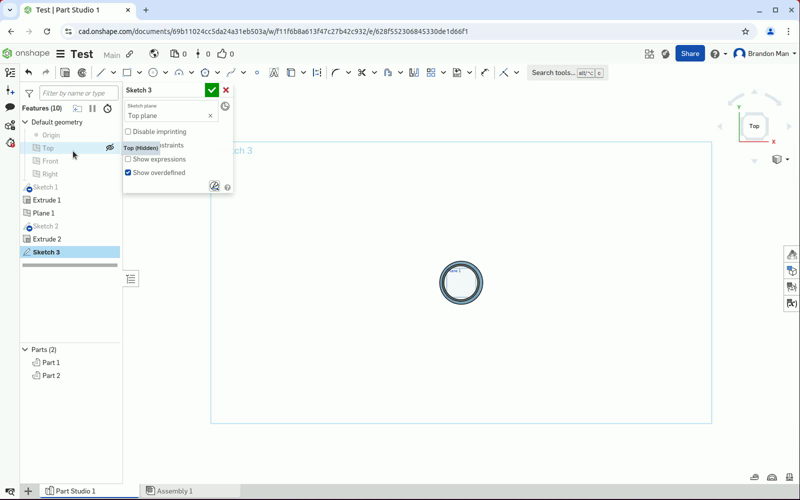
mouse_move(73, 352)
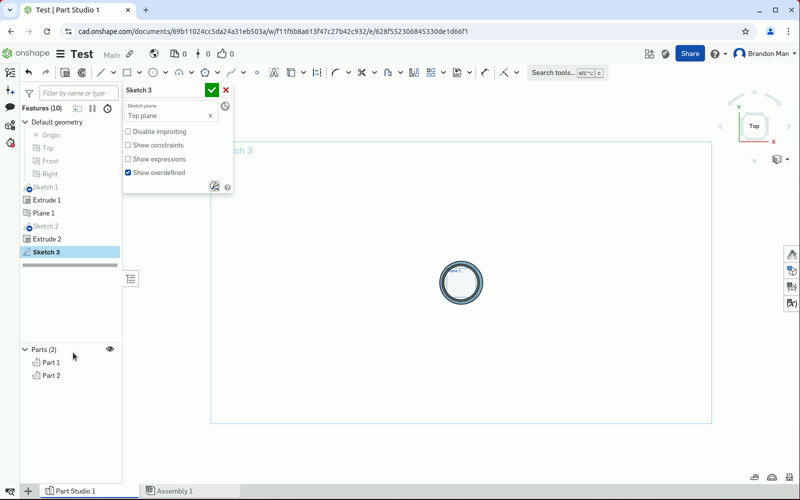
key(y)
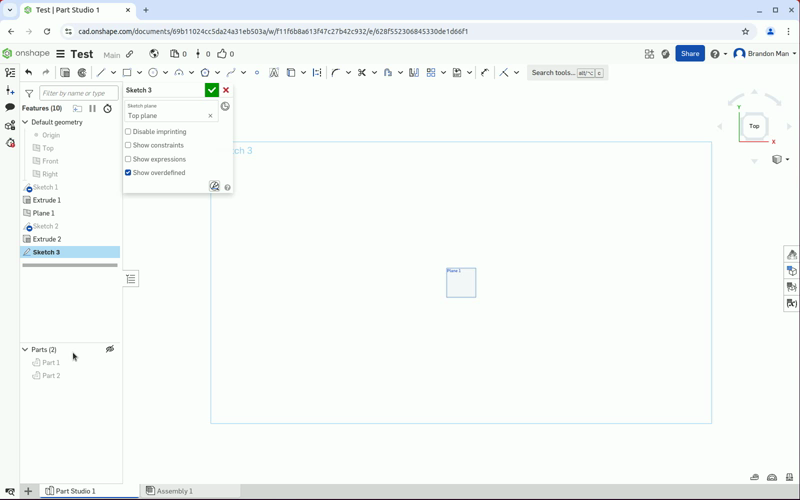
key(l)
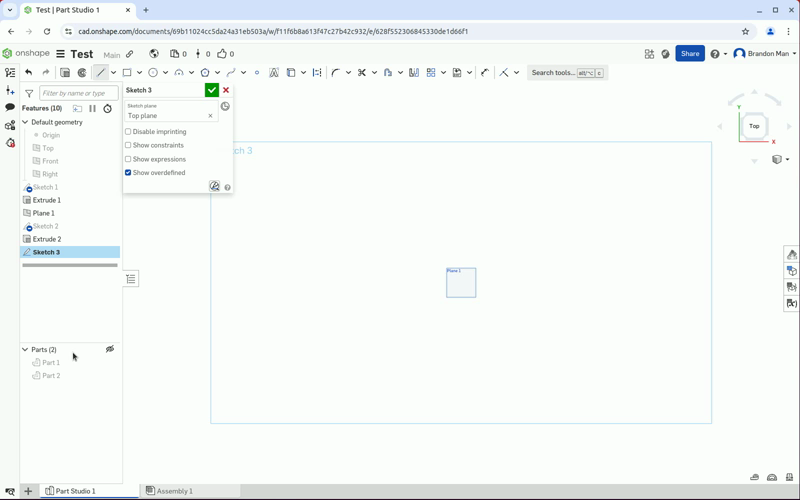
key_down(shift)
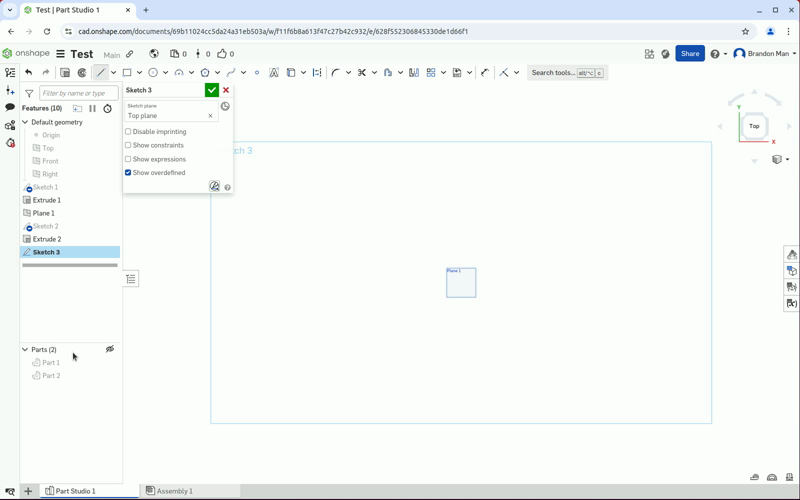
mouse_move(481, 286)
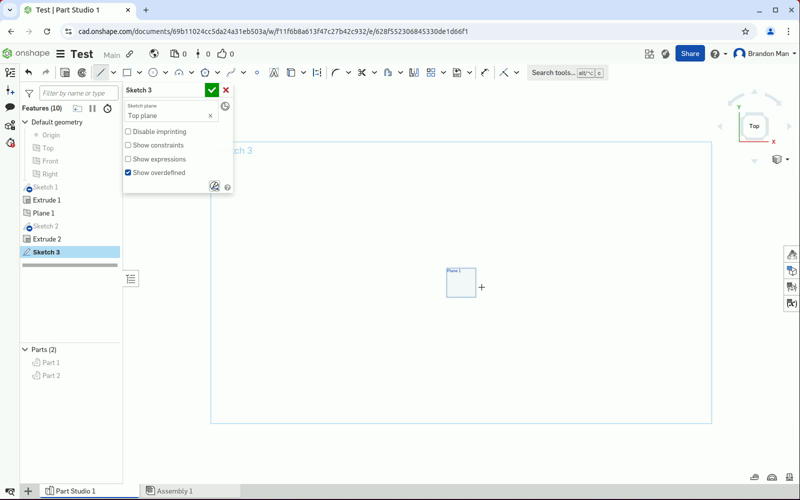
click(481, 286)
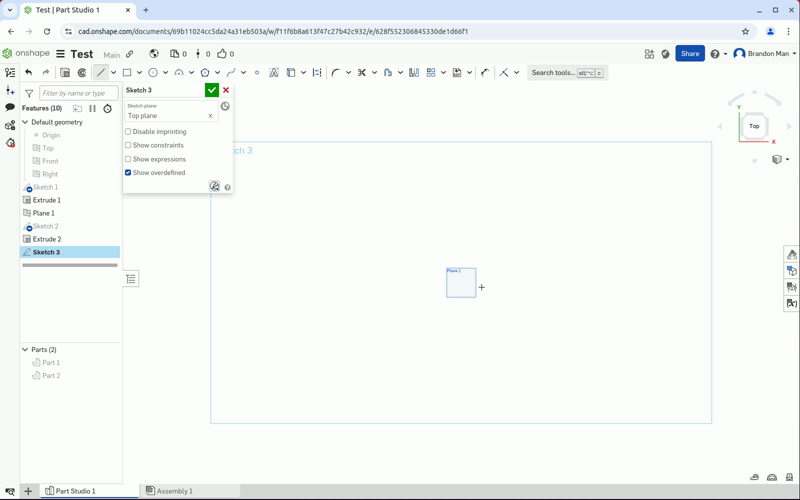
key_up(shift)
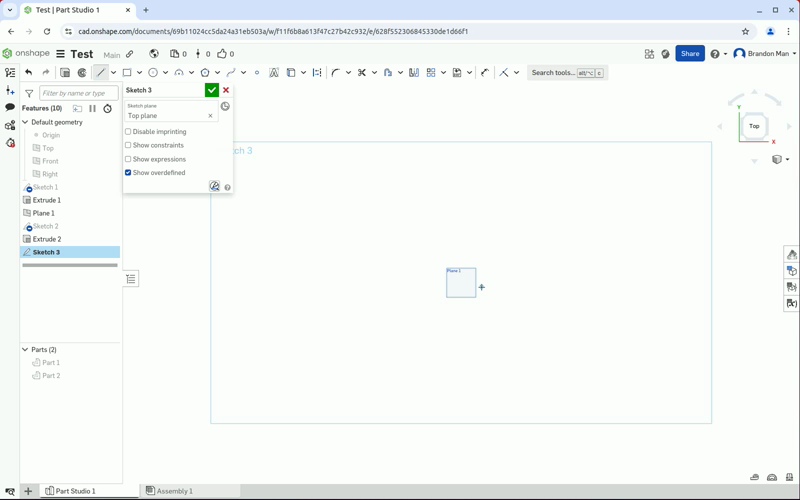
key_down(shift)
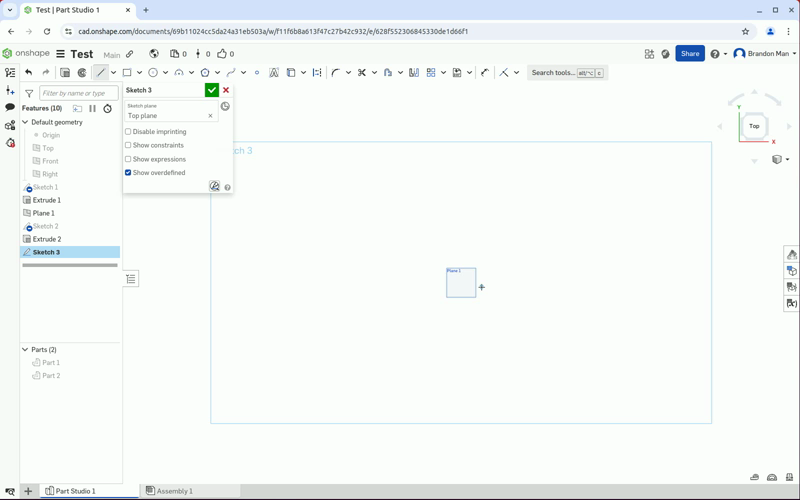
mouse_move(511, 286)
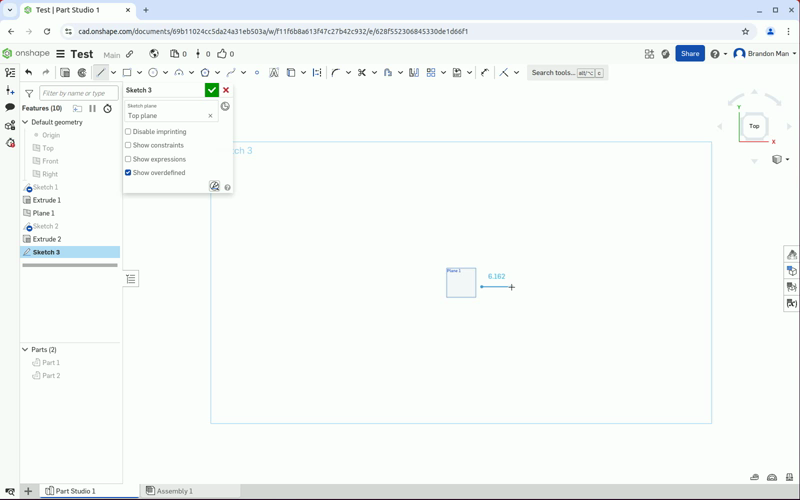
mouse_move(497, 286)
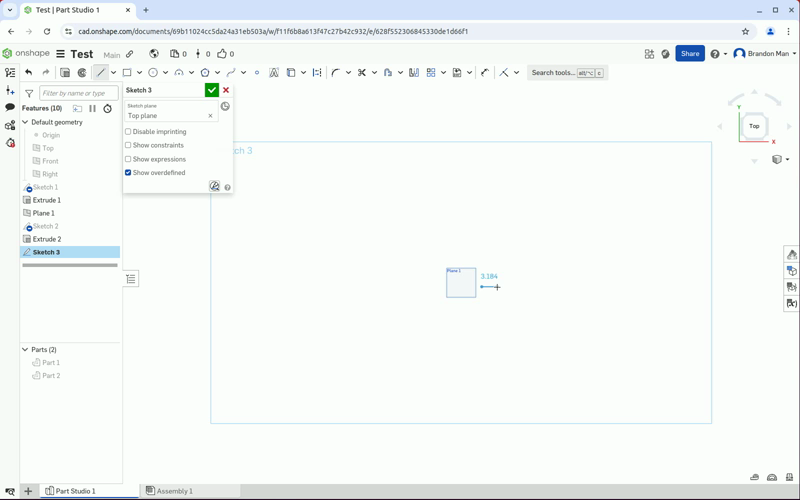
click(497, 286)
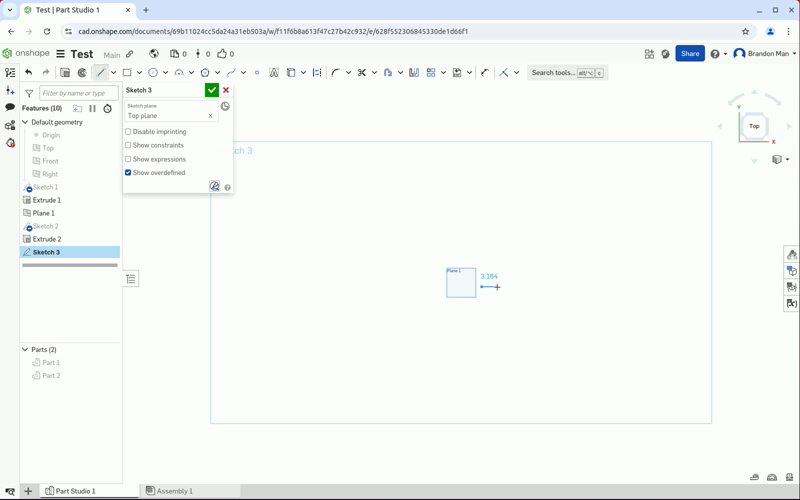
key_up(shift)
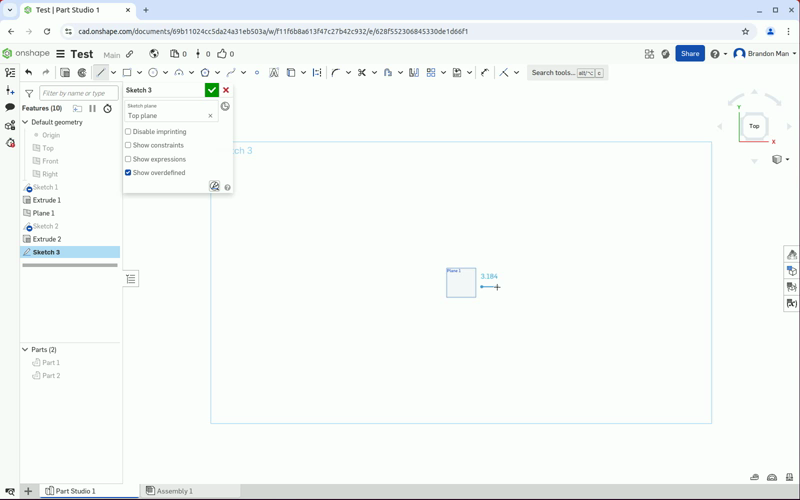
key_down(shift)
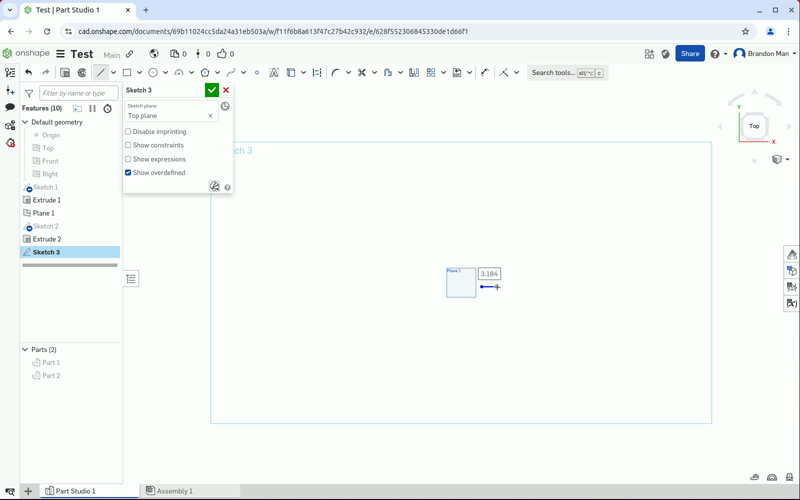
mouse_move(527, 286)
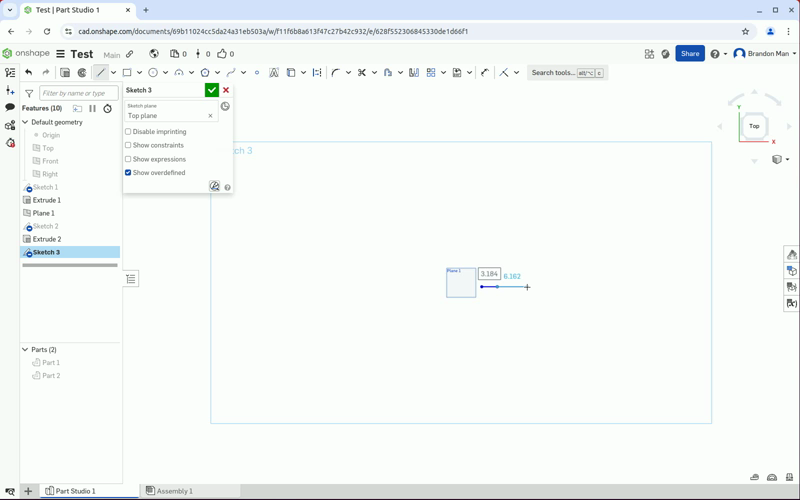
mouse_move(497, 282)
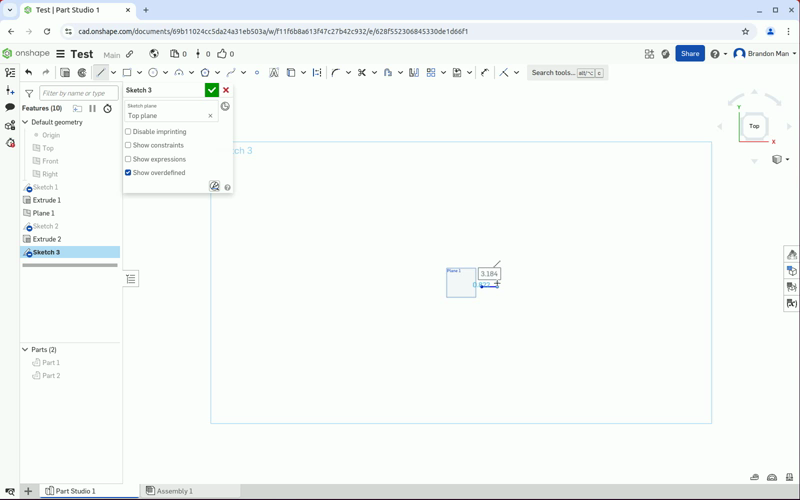
scroll(6)
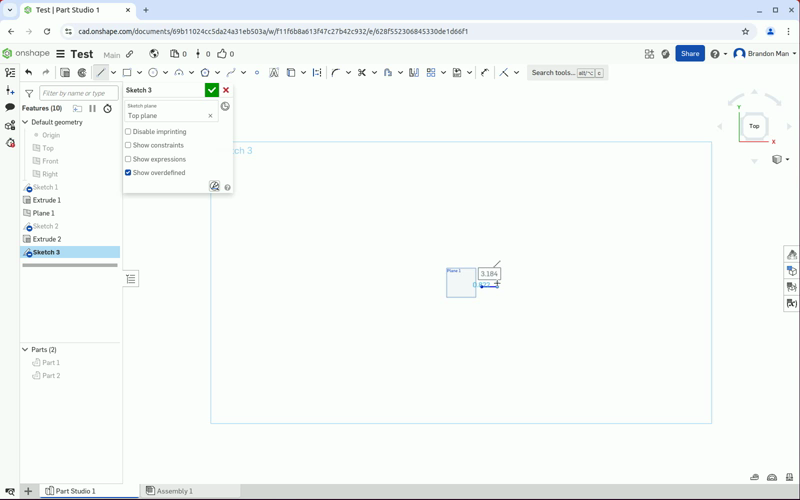
scroll(6)
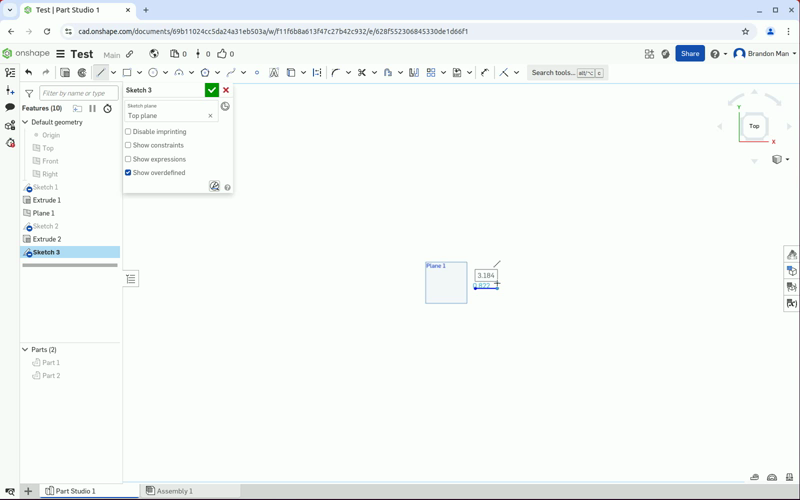
scroll(6)
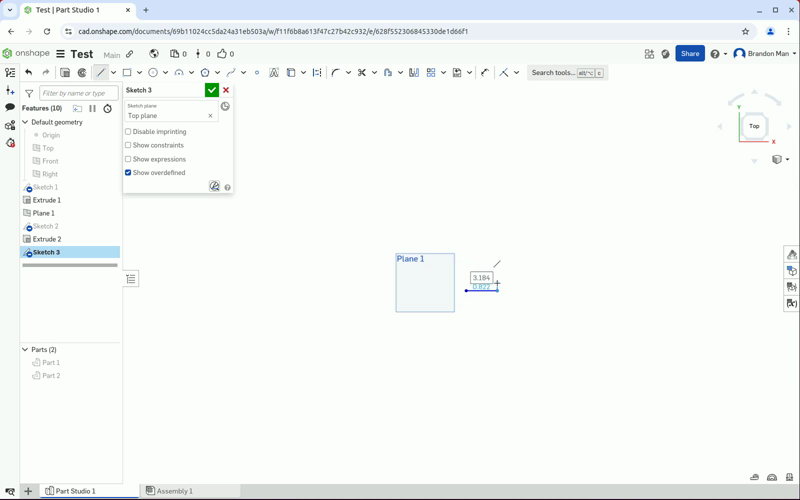
scroll(6)
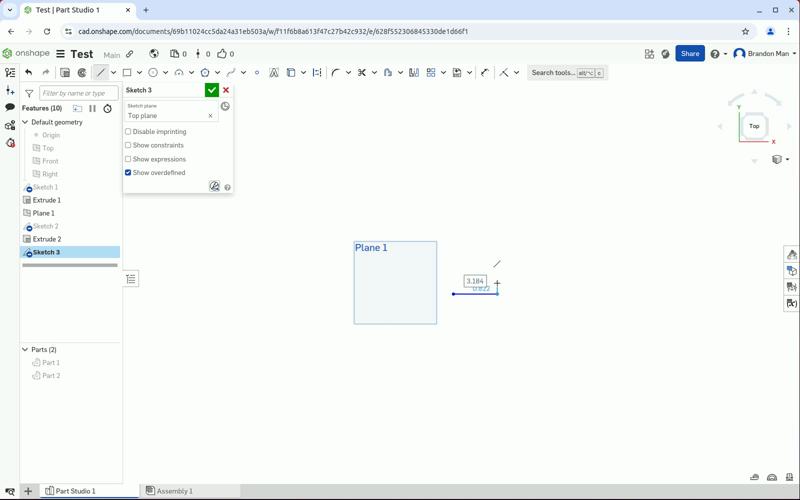
scroll(6)
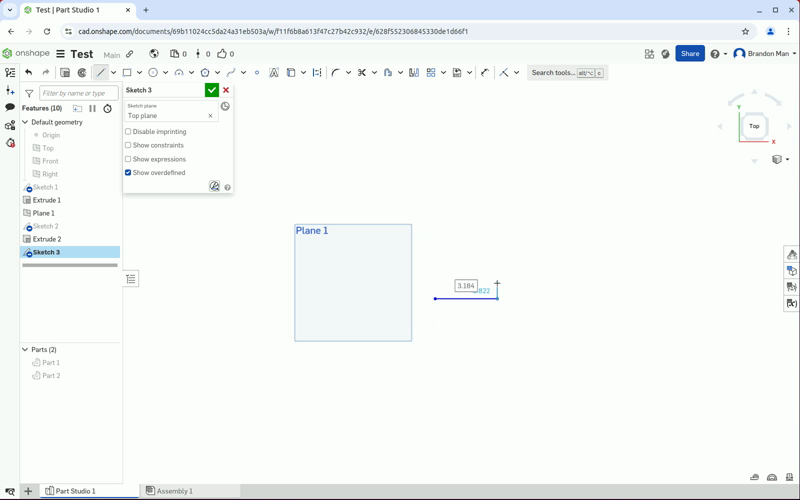
scroll(6)
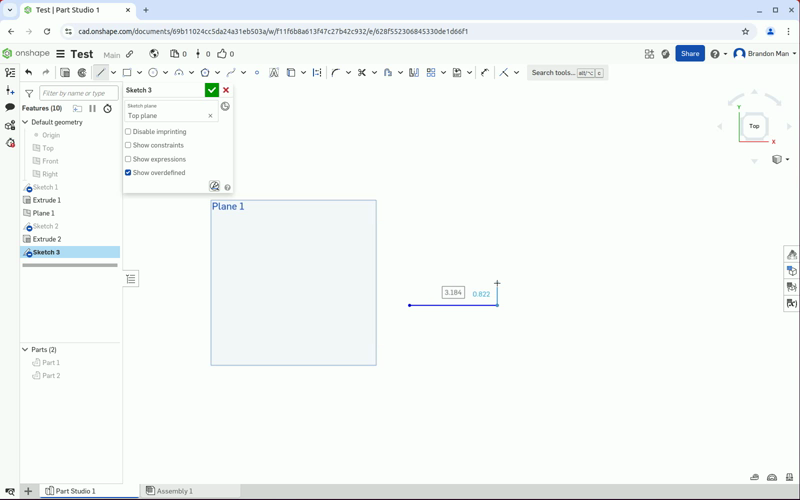
scroll(6)
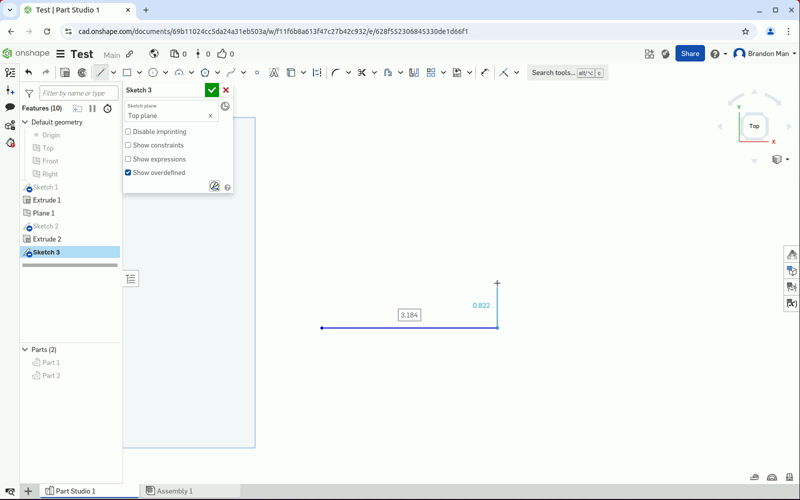
click(497, 282)
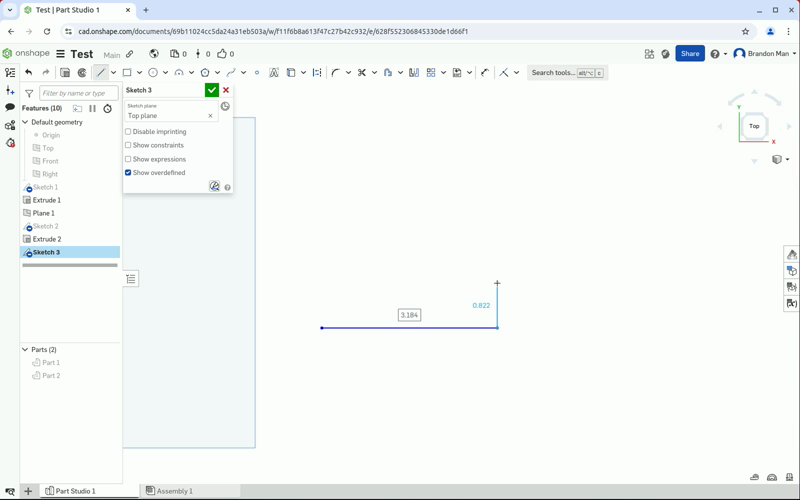
scroll(-6)
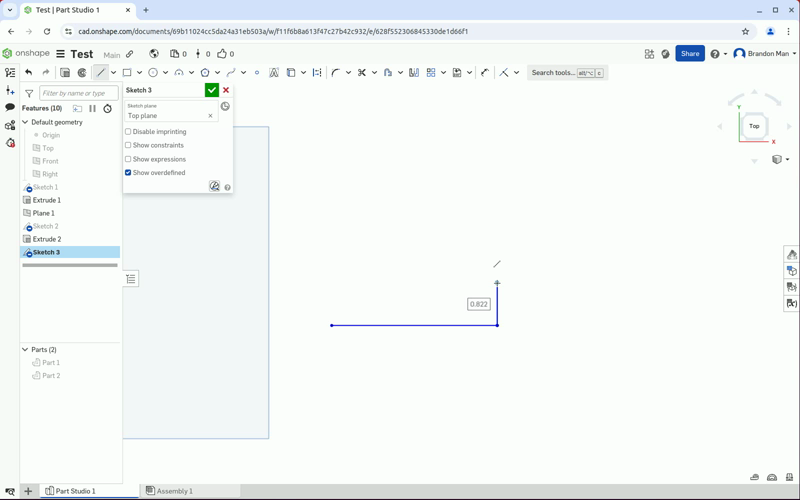
scroll(-6)
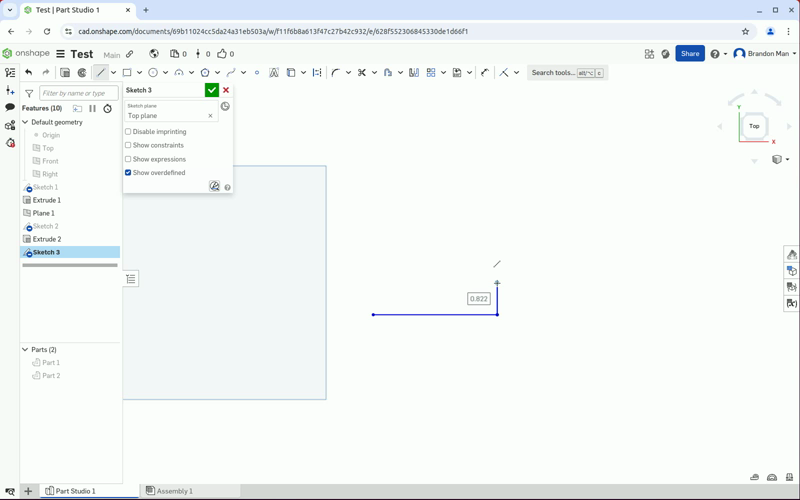
scroll(-6)
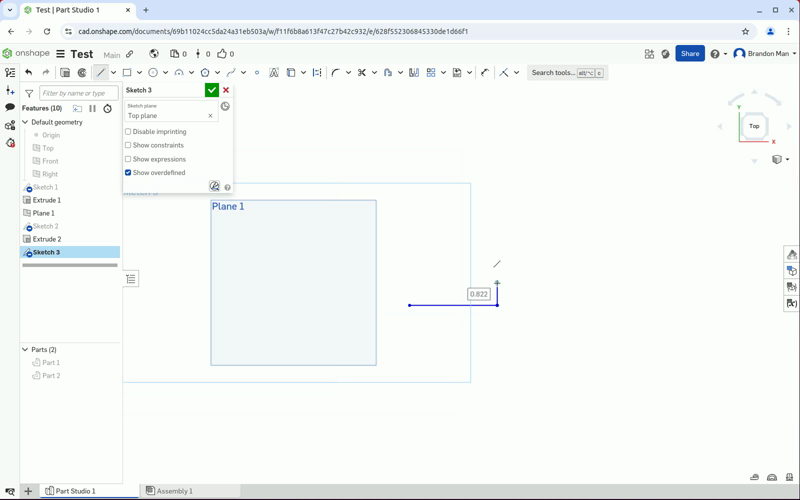
scroll(-6)
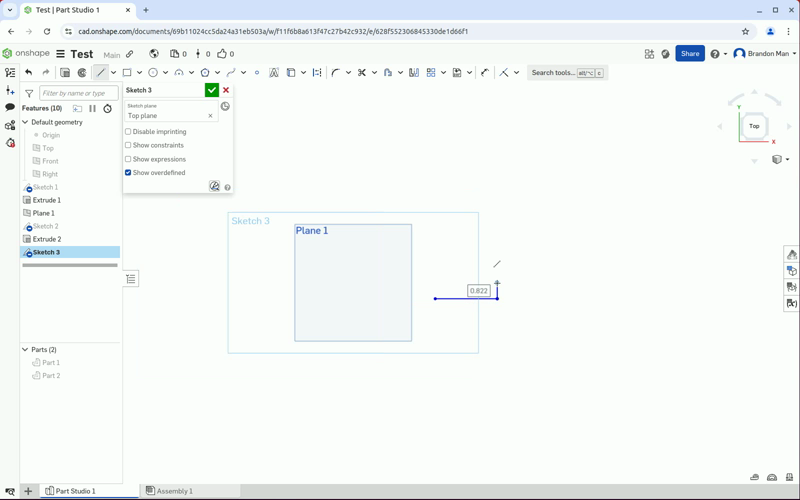
scroll(-6)
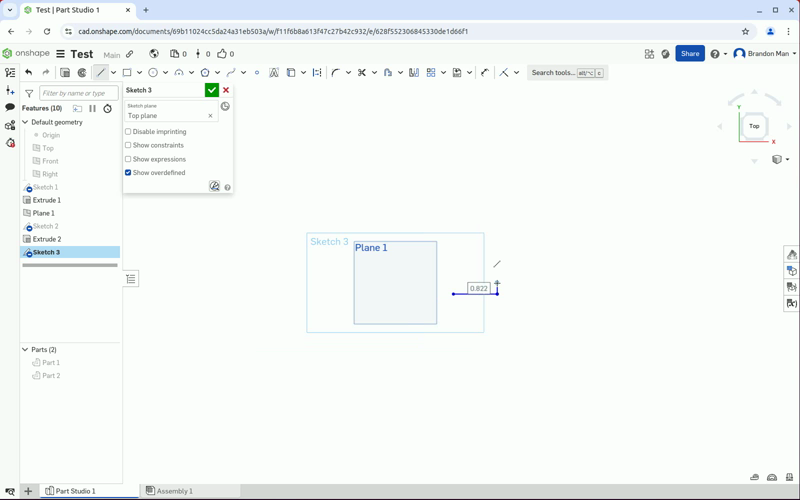
scroll(-6)
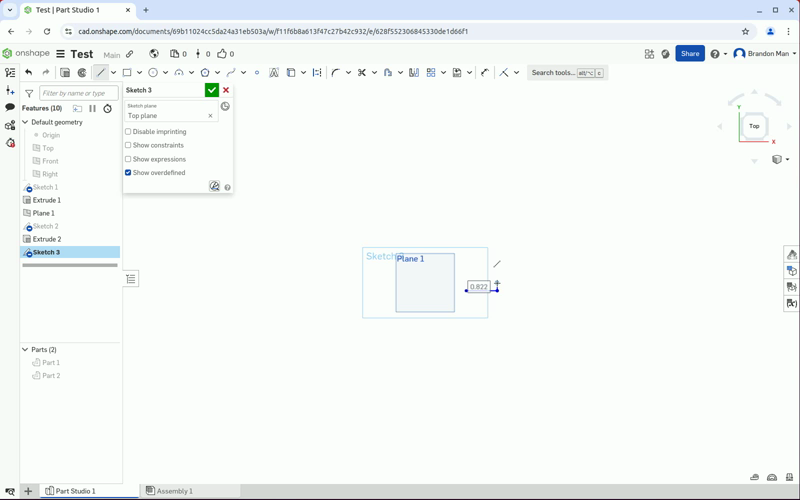
scroll(-6)
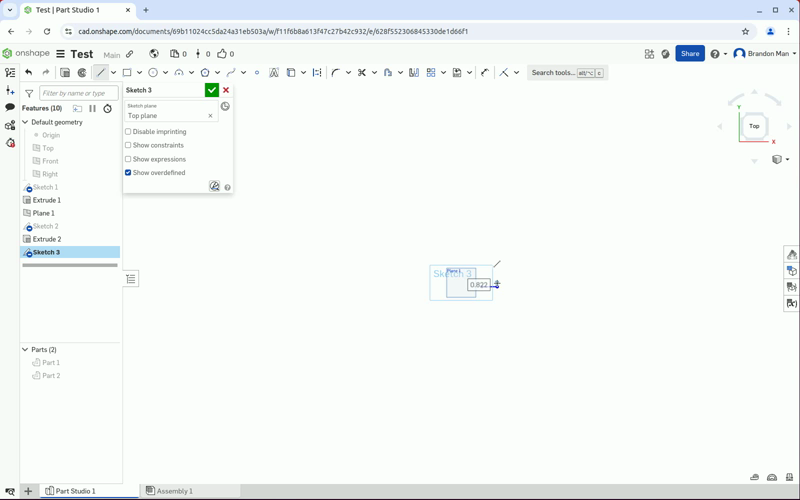
key_up(shift)
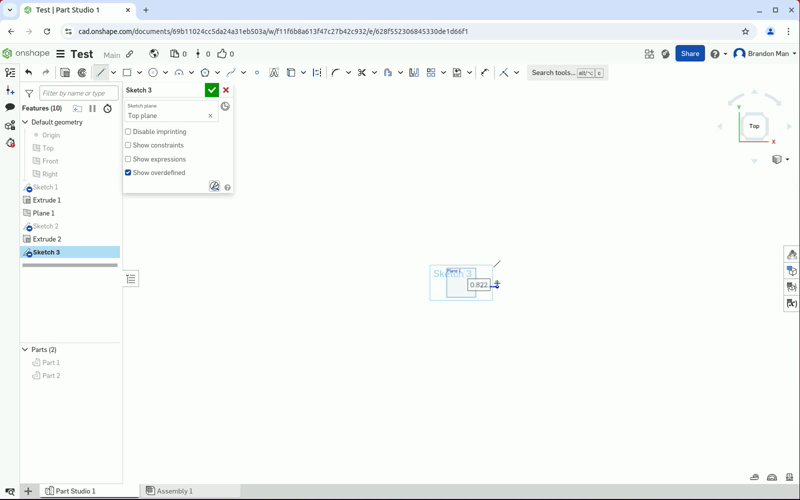
key_down(shift)
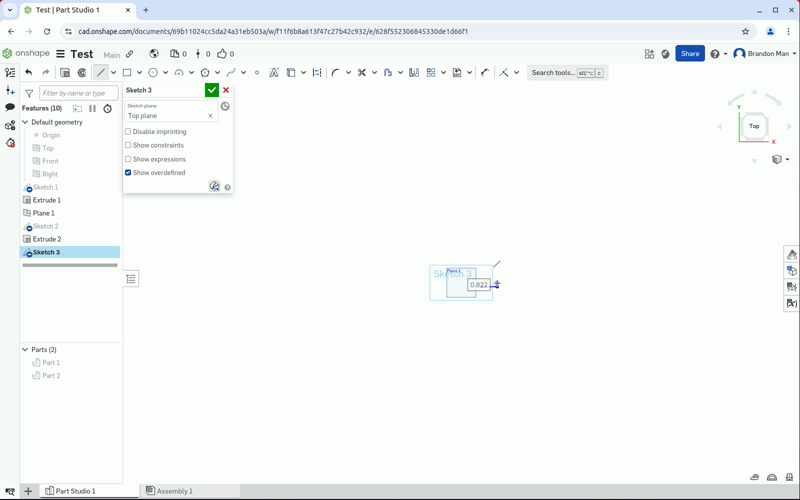
mouse_move(527, 282)
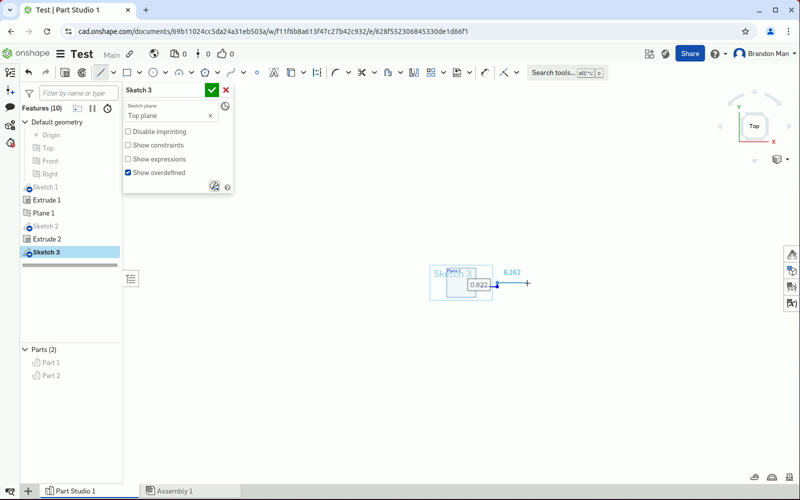
mouse_move(482, 282)
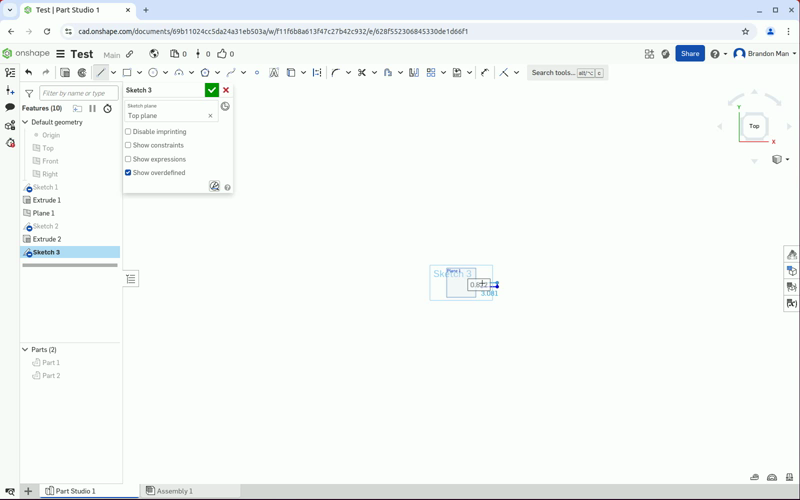
scroll(6)
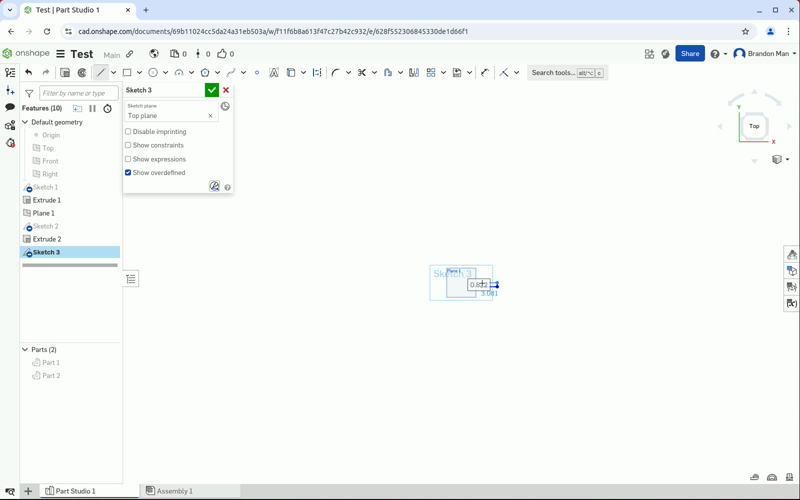
scroll(6)
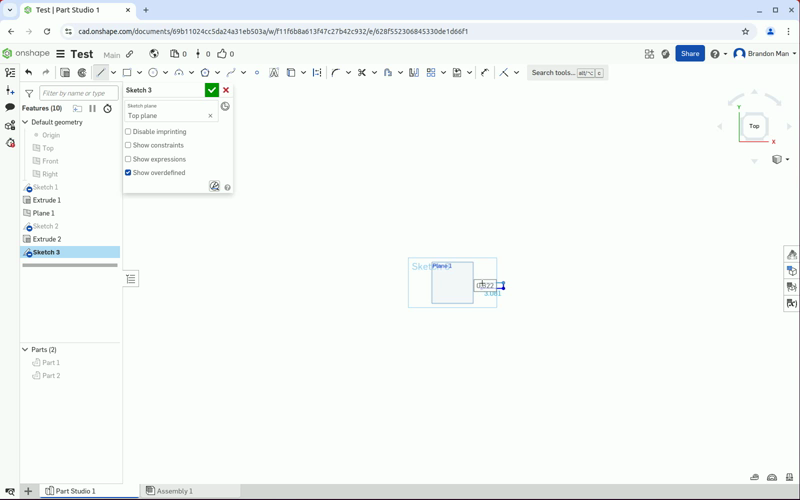
scroll(6)
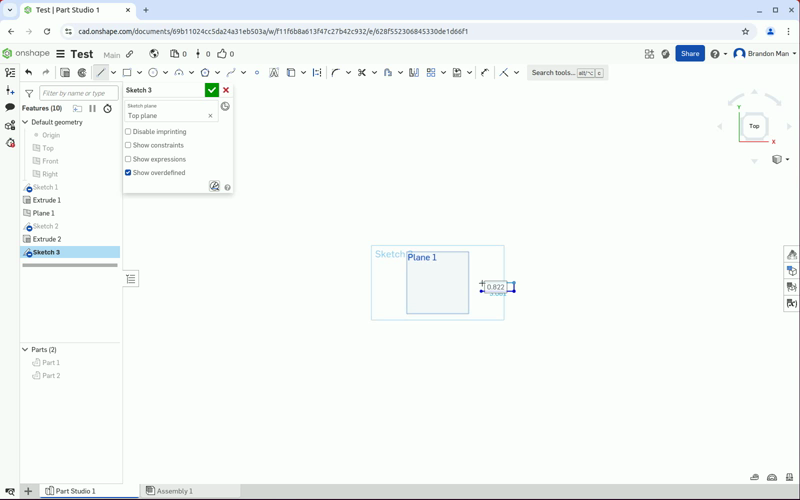
scroll(6)
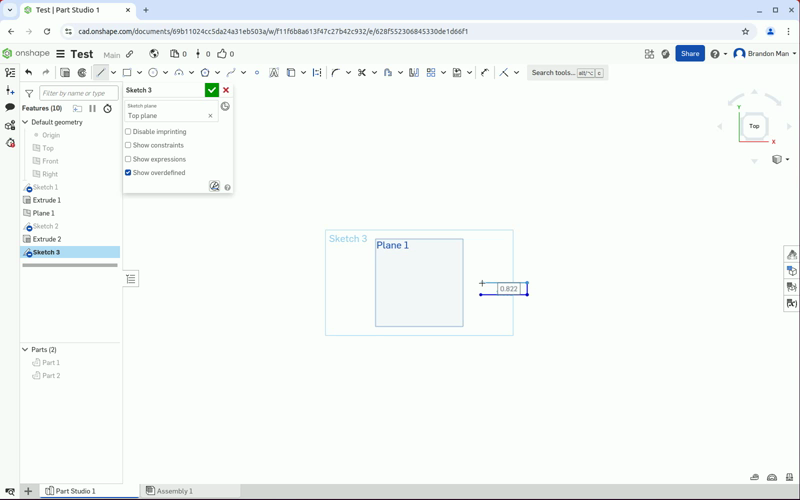
scroll(6)
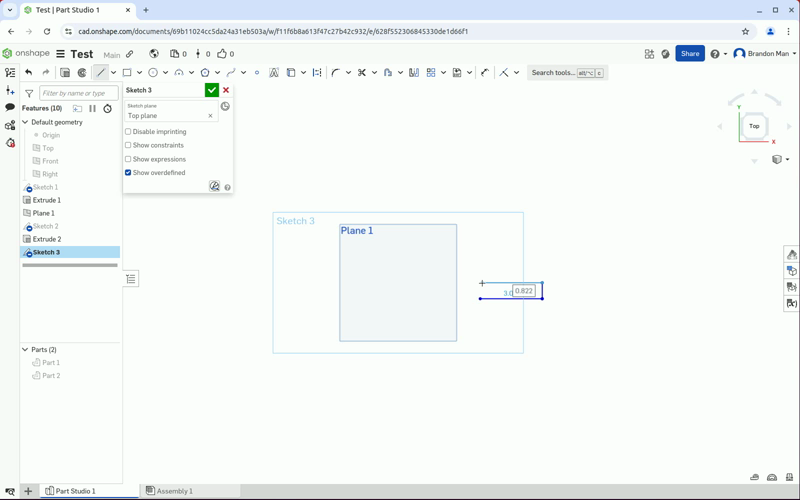
scroll(6)
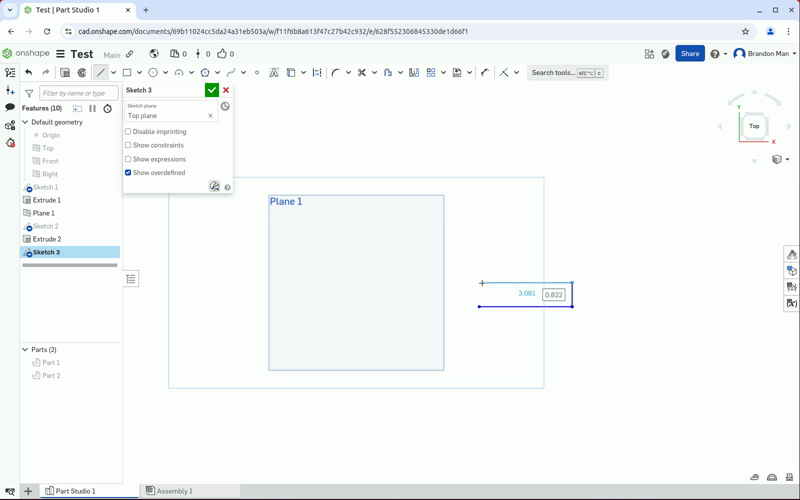
scroll(6)
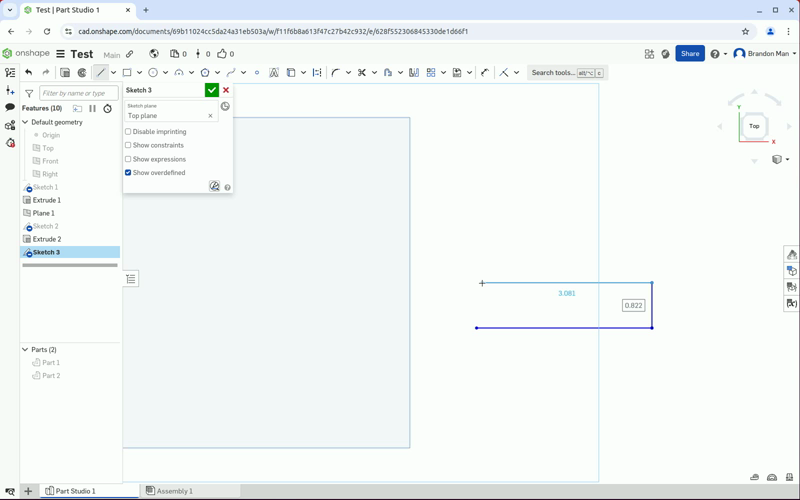
click(482, 282)
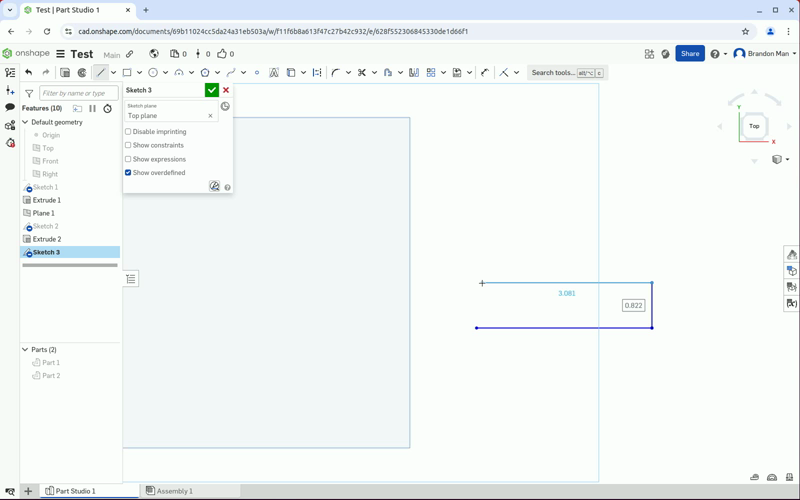
scroll(-6)
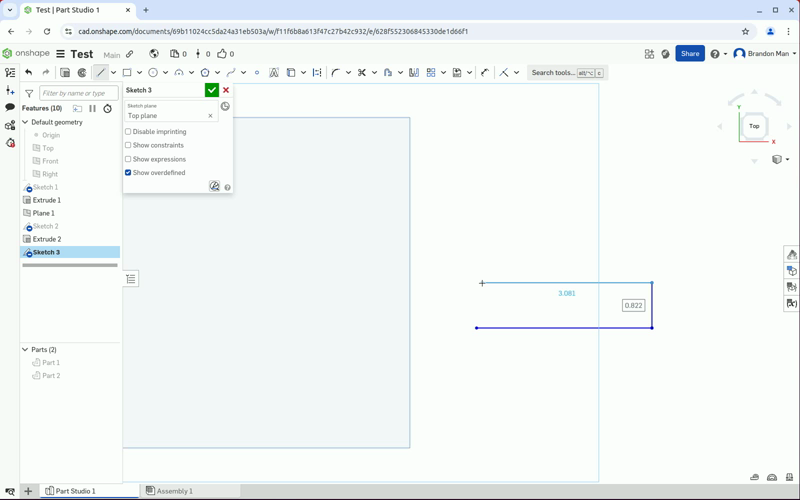
scroll(-6)
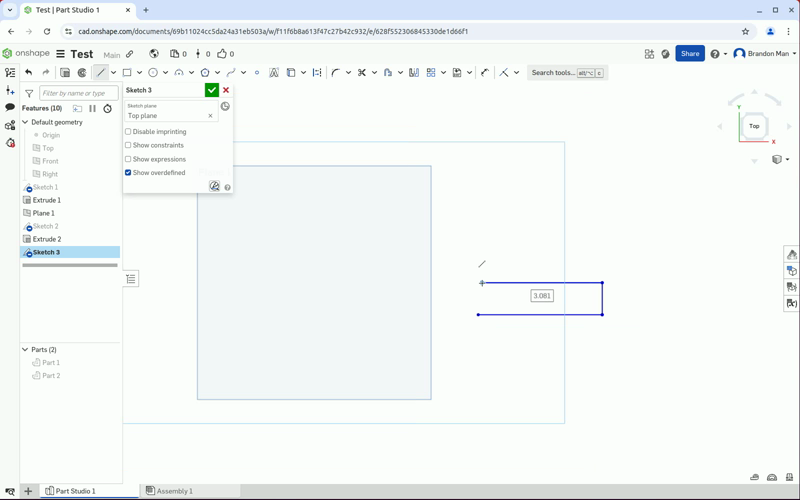
scroll(-6)
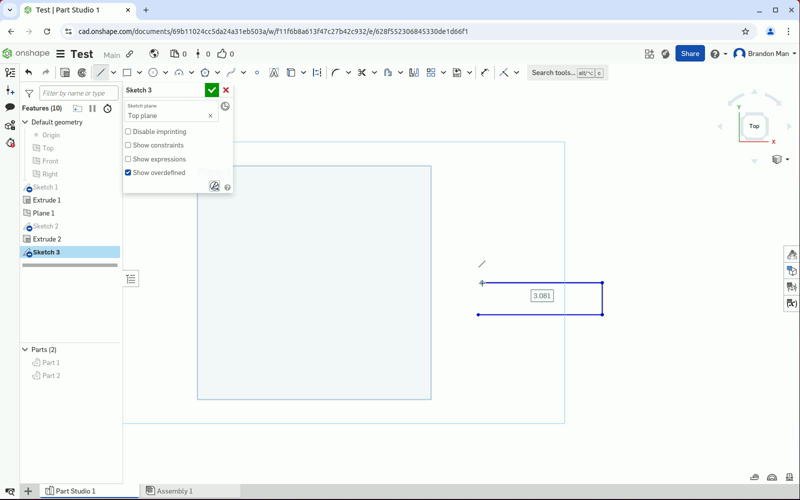
scroll(-6)
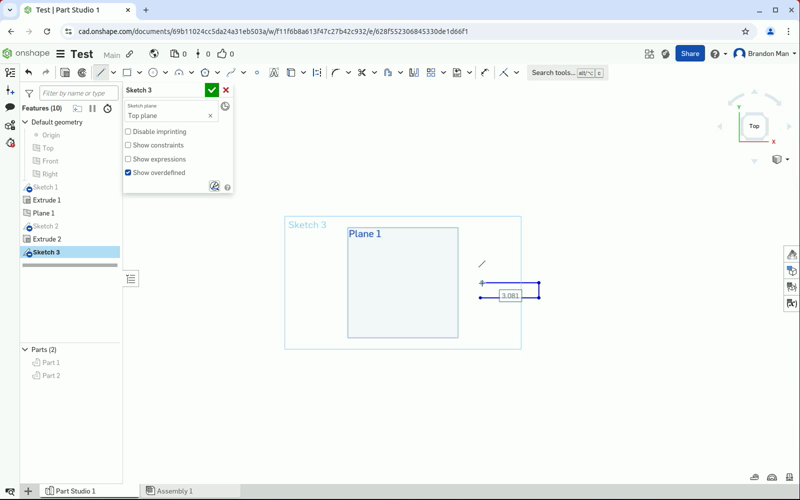
scroll(-6)
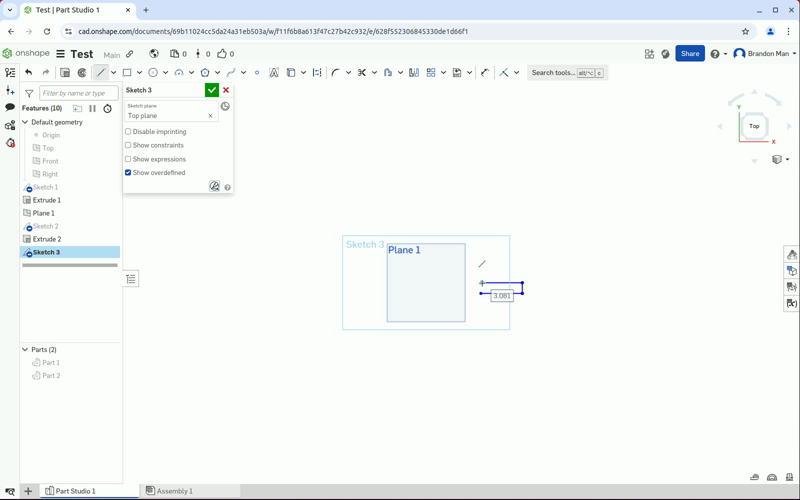
scroll(-6)
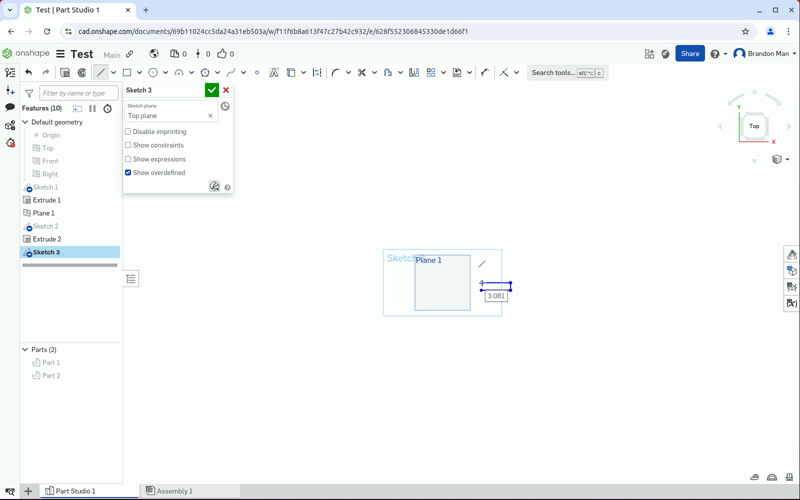
scroll(-6)
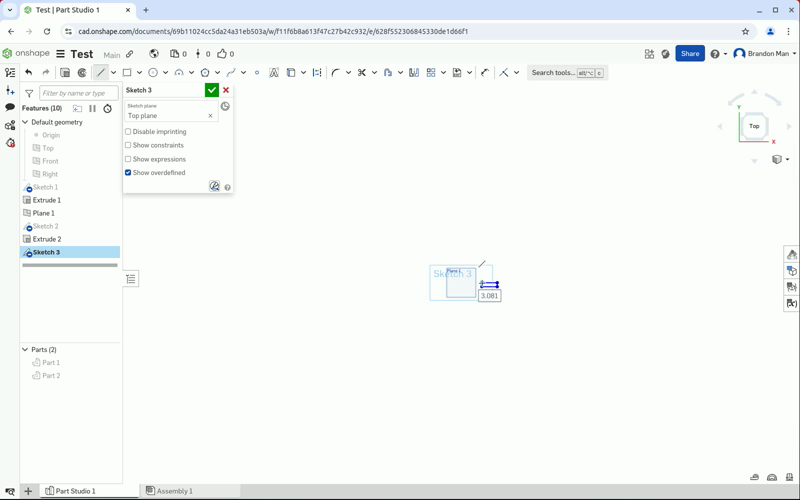
key_up(shift)
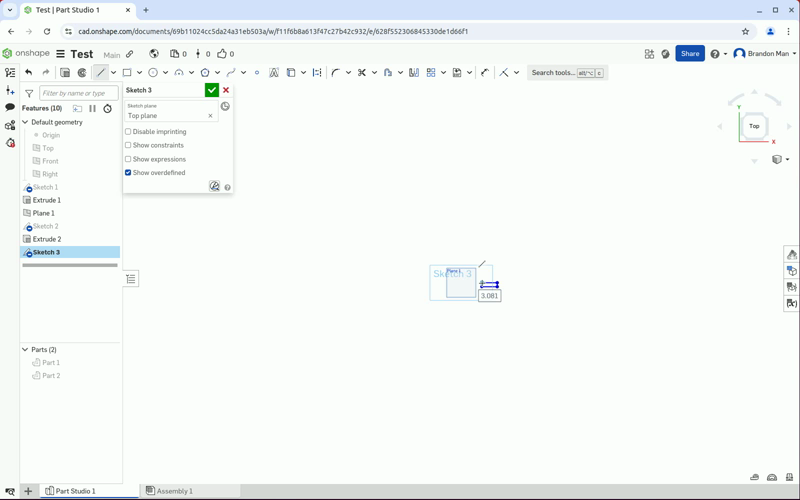
key(esc)
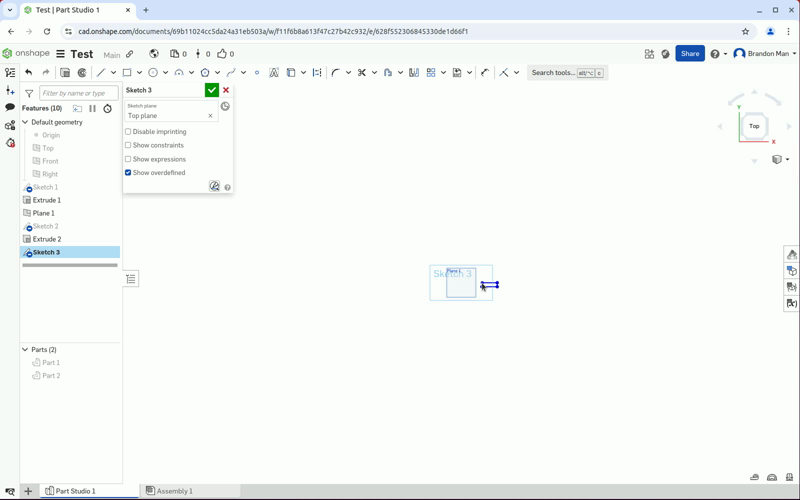
key(a)
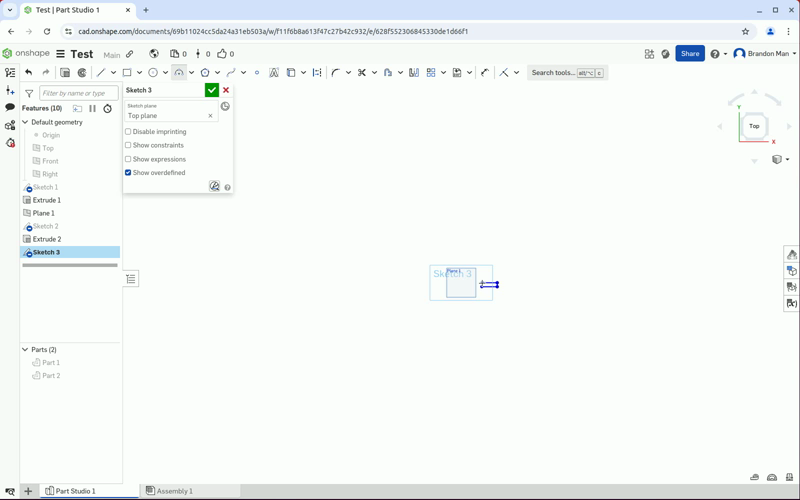
mouse_move(482, 282)
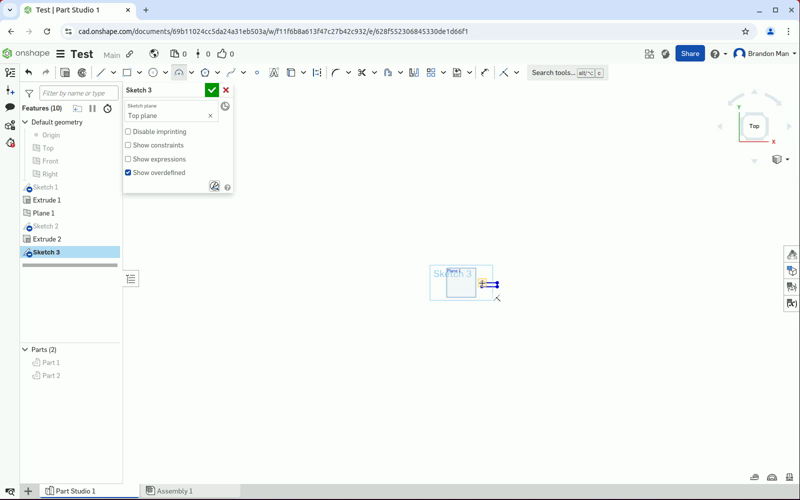
scroll(6)
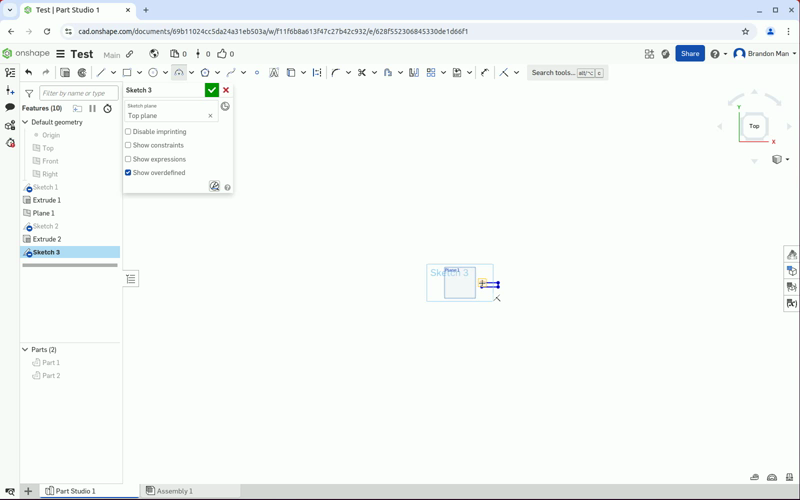
scroll(6)
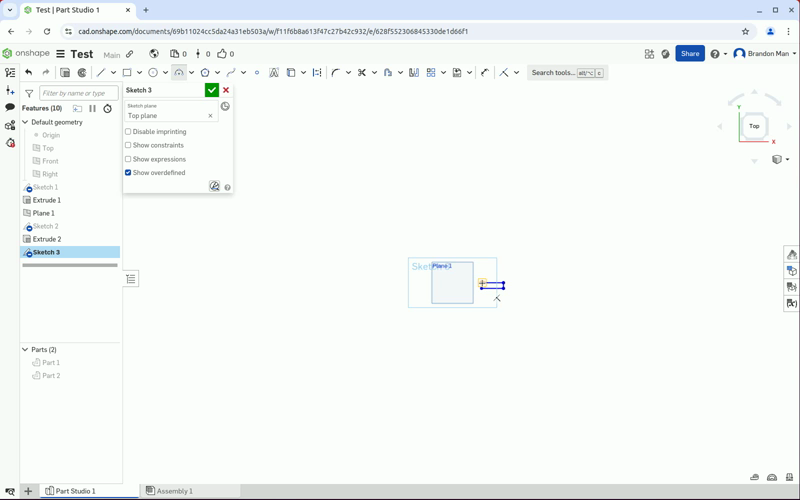
scroll(6)
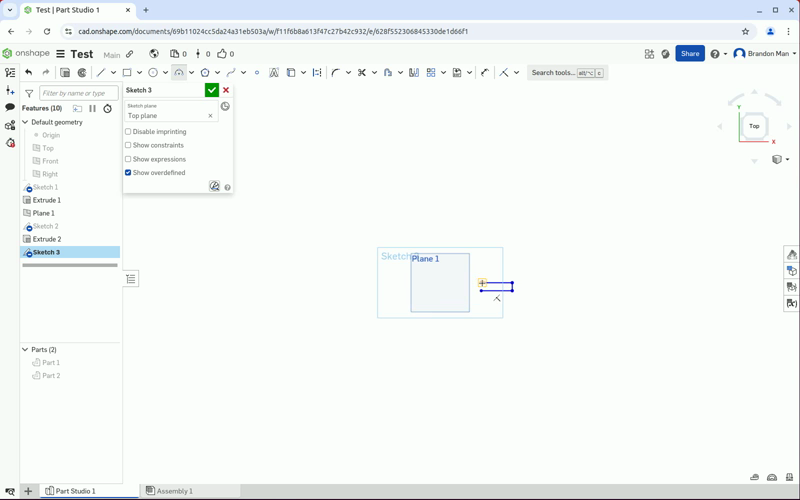
scroll(6)
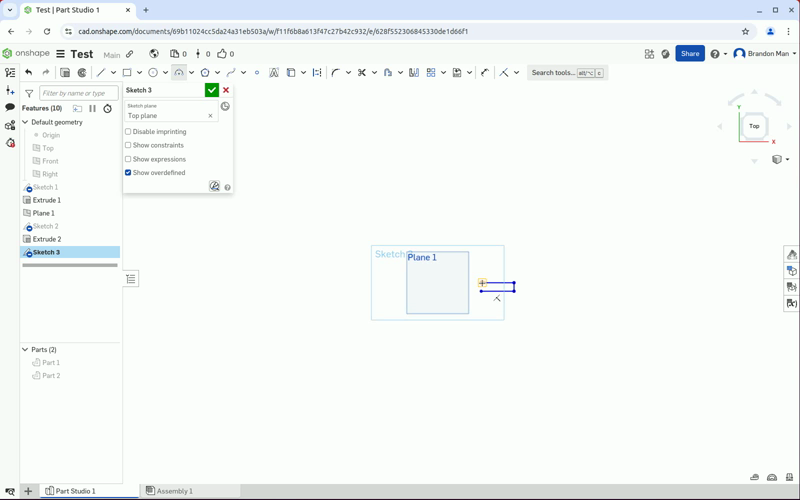
scroll(6)
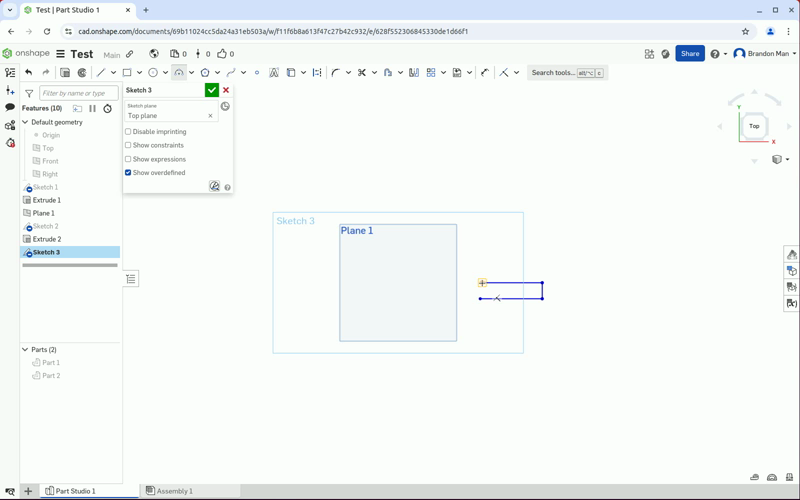
scroll(6)
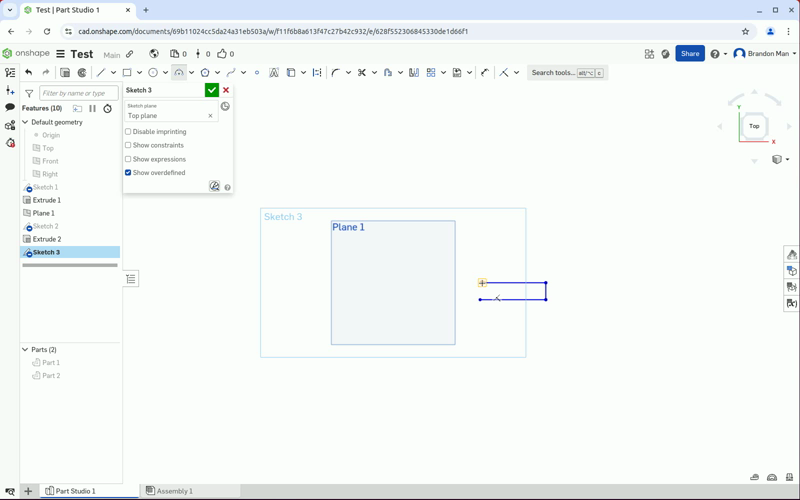
scroll(6)
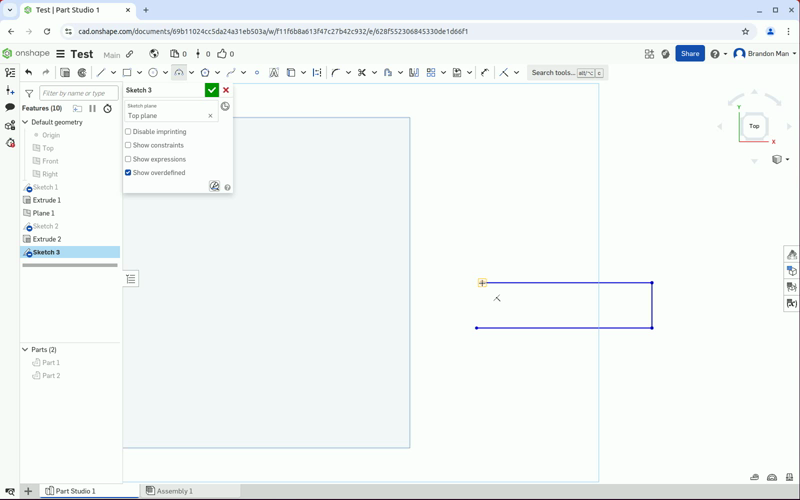
click(482, 282)
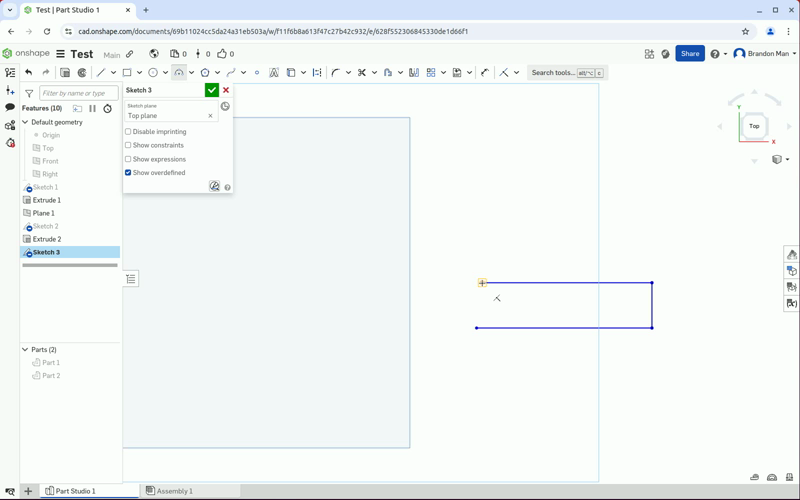
scroll(-6)
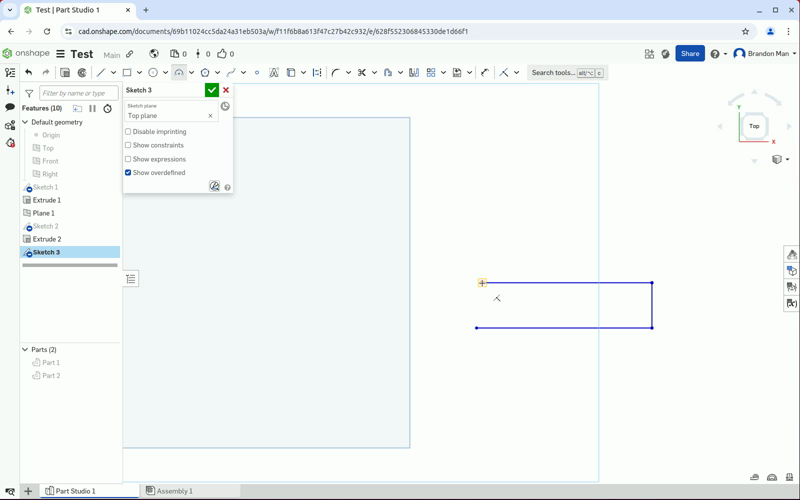
scroll(-6)
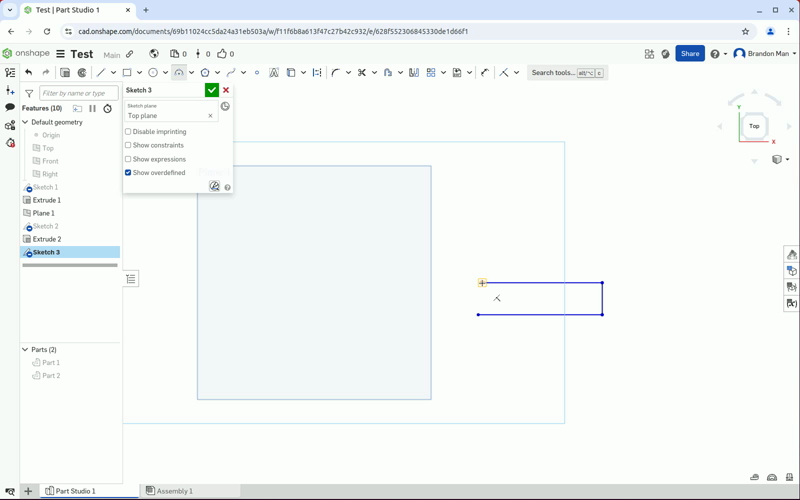
scroll(-6)
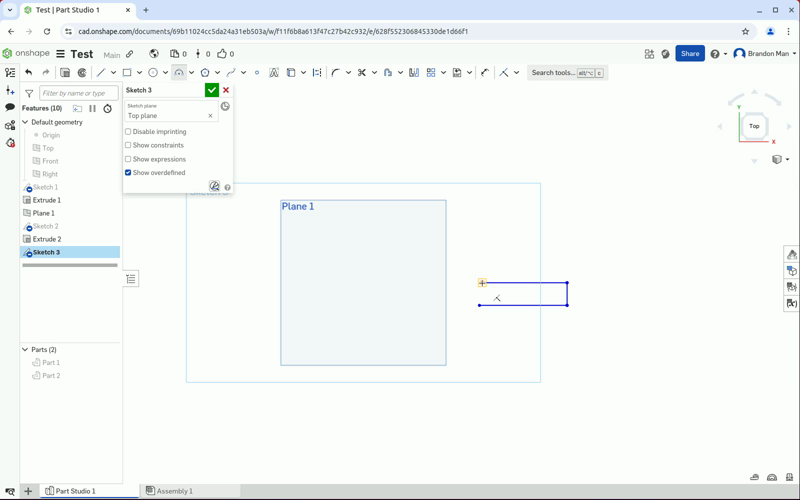
scroll(-6)
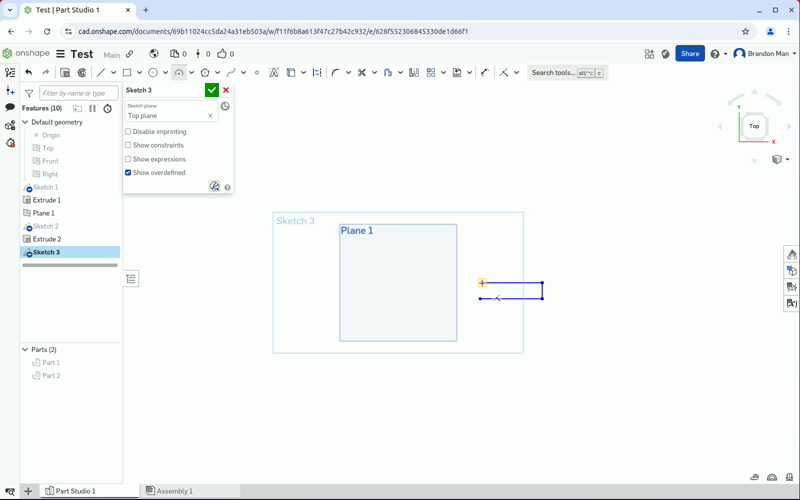
scroll(-6)
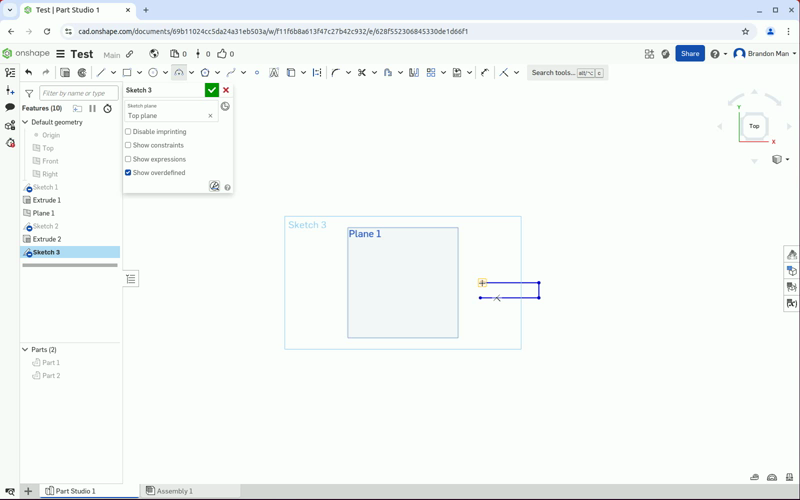
scroll(-6)
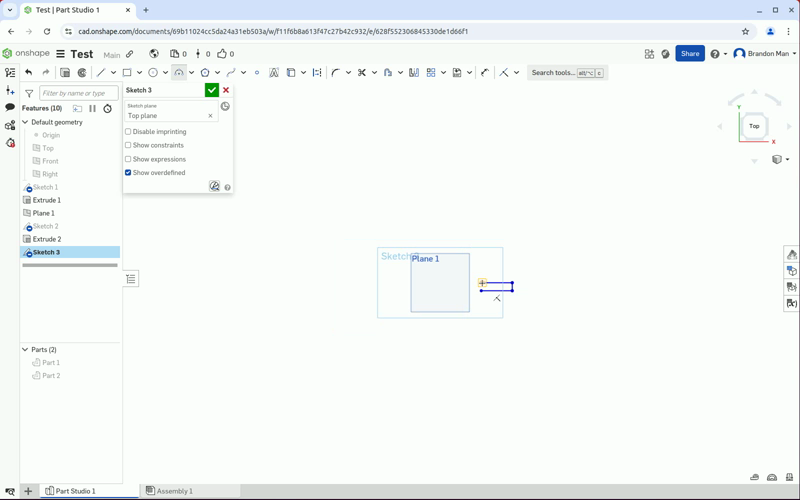
scroll(-6)
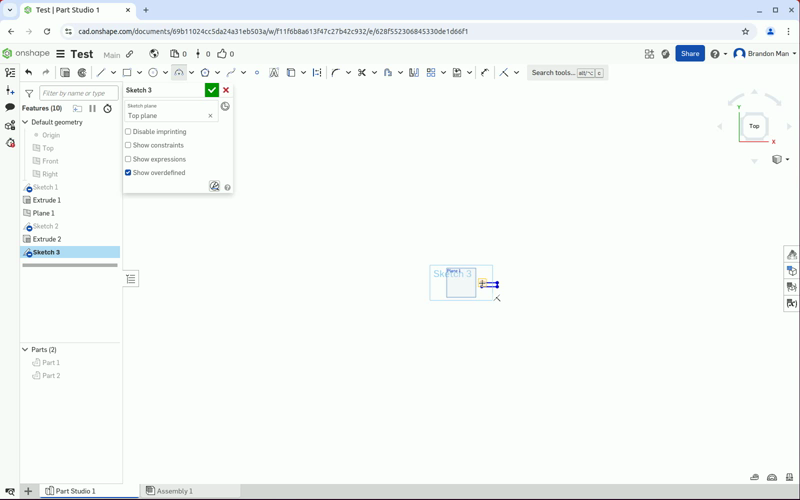
mouse_move(481, 286)
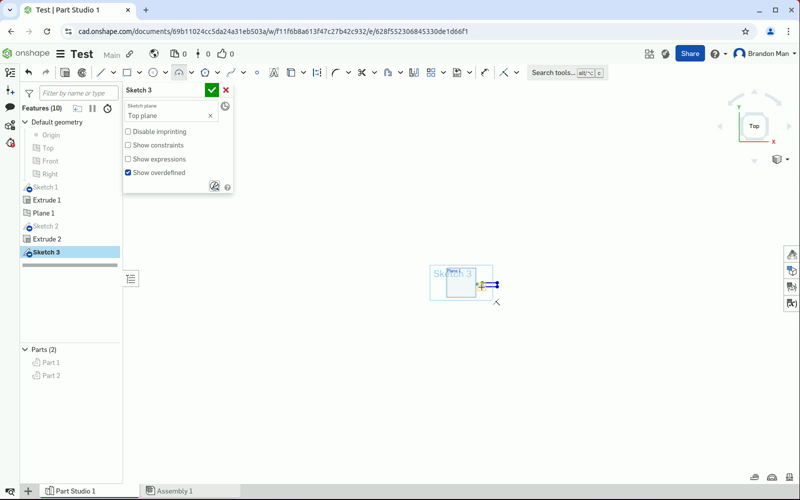
scroll(6)
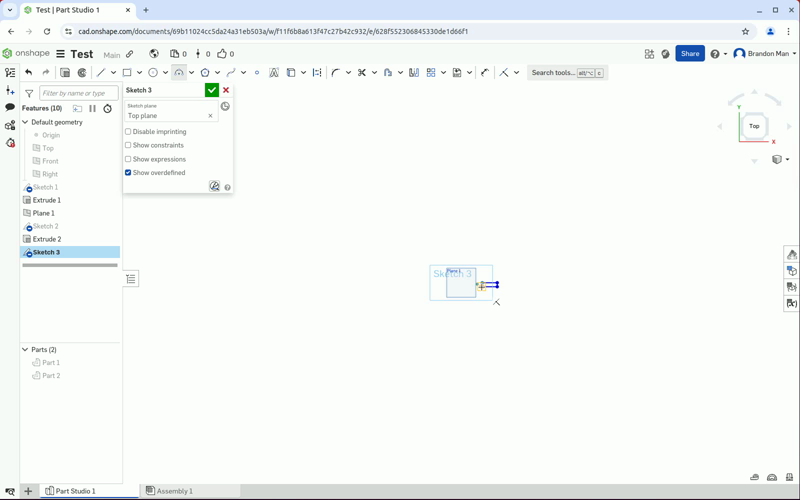
scroll(6)
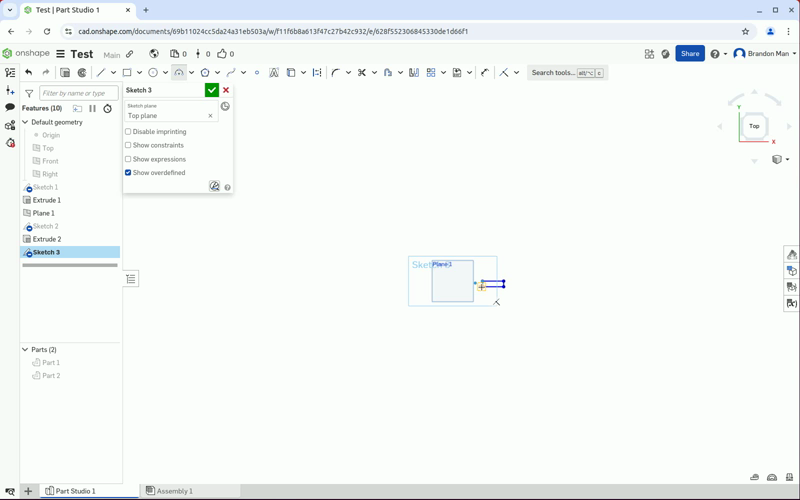
scroll(6)
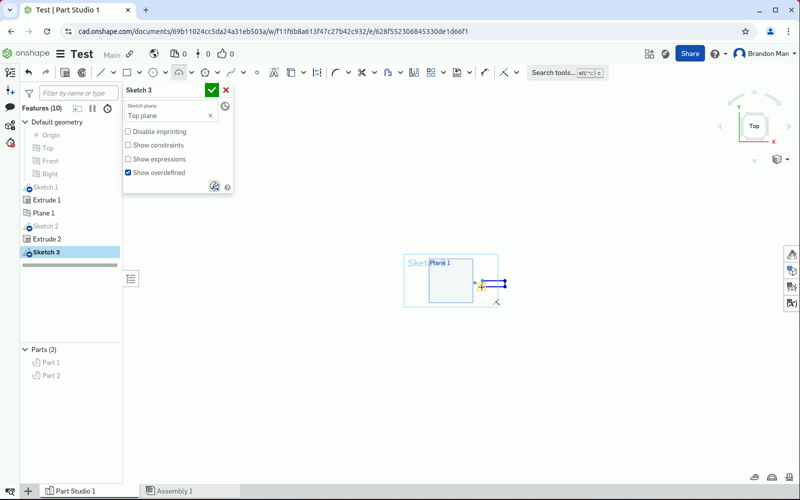
scroll(6)
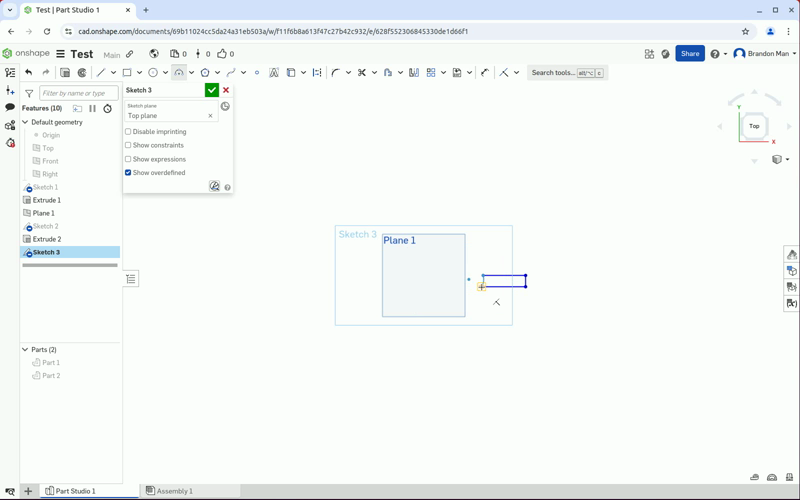
scroll(6)
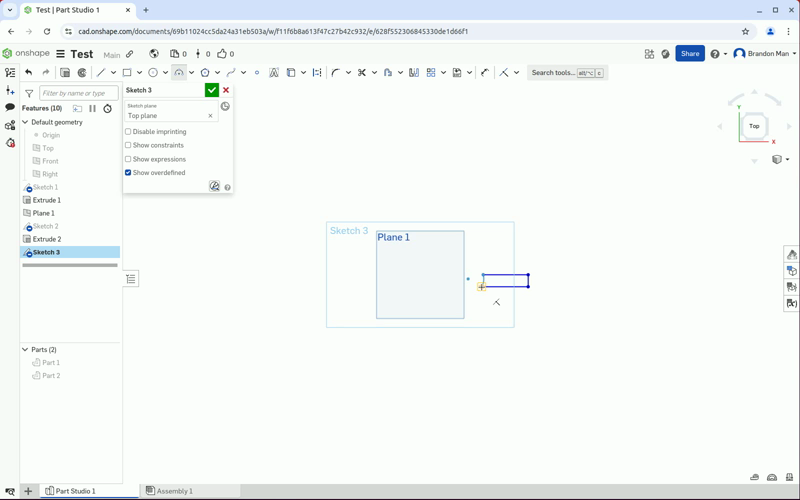
scroll(6)
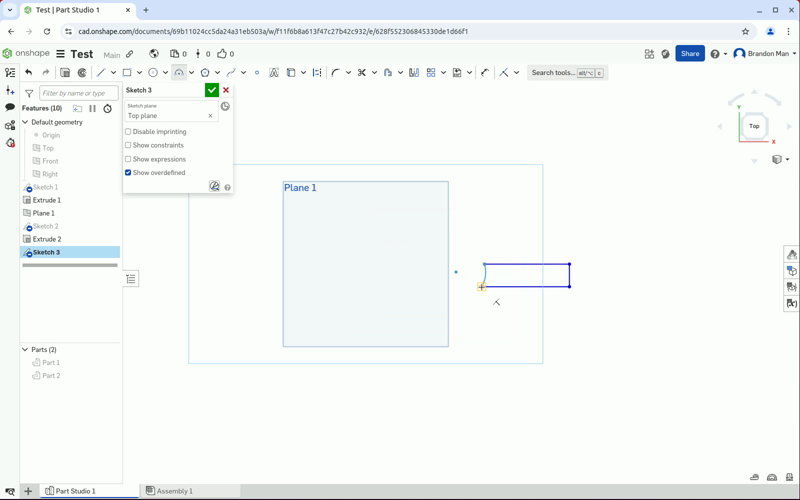
scroll(6)
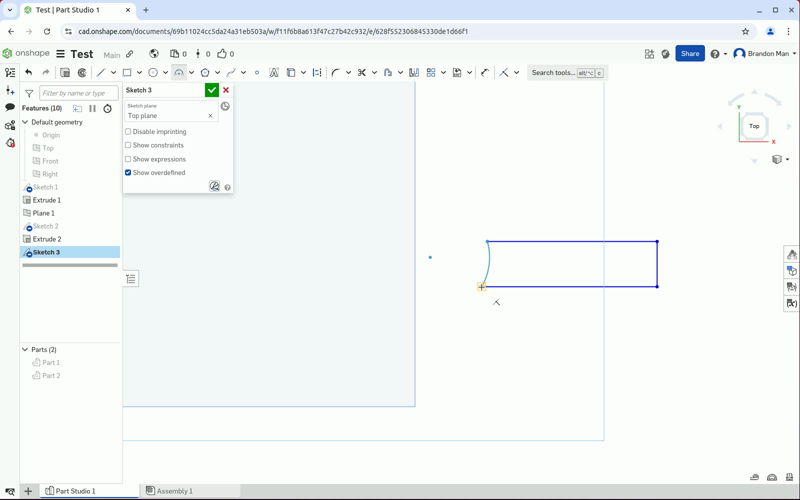
click(481, 286)
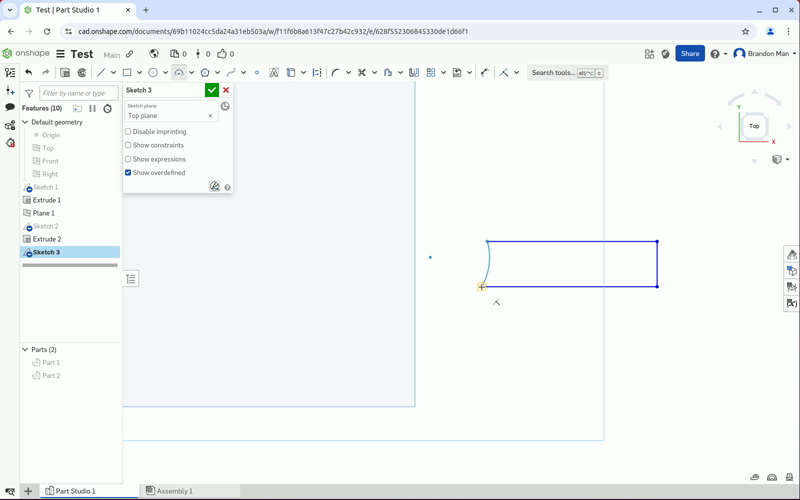
scroll(-6)
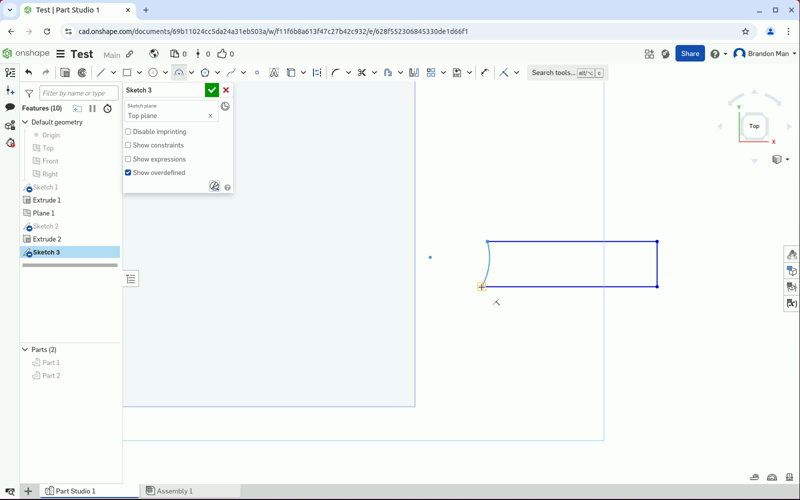
scroll(-6)
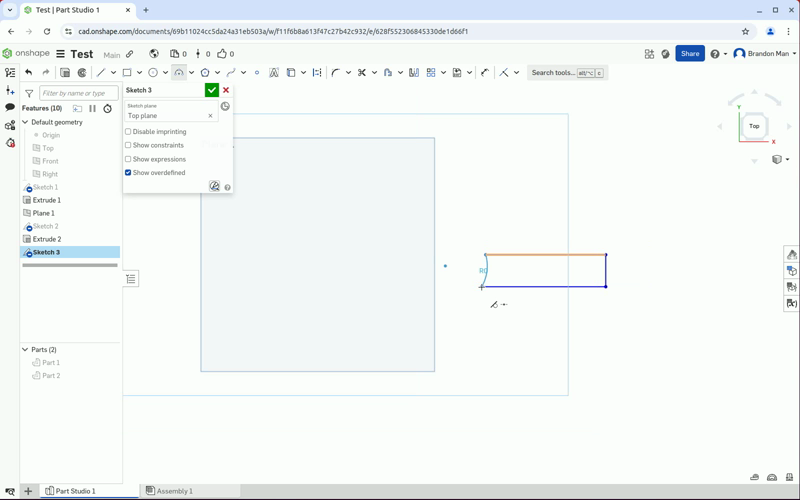
scroll(-6)
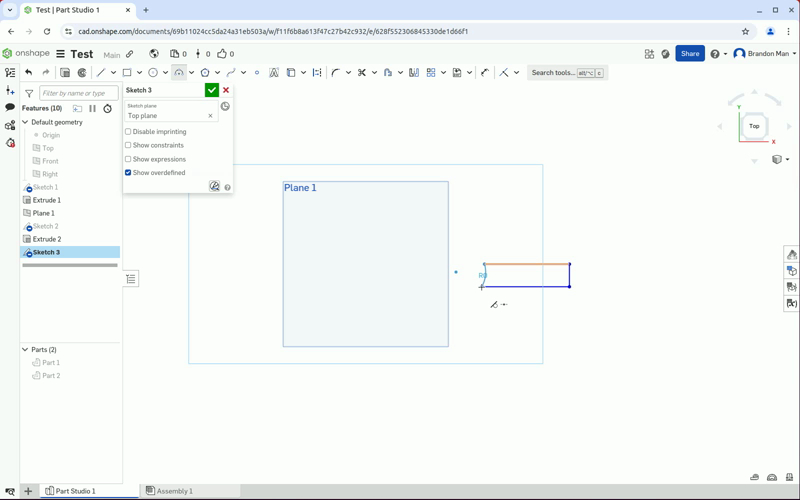
scroll(-6)
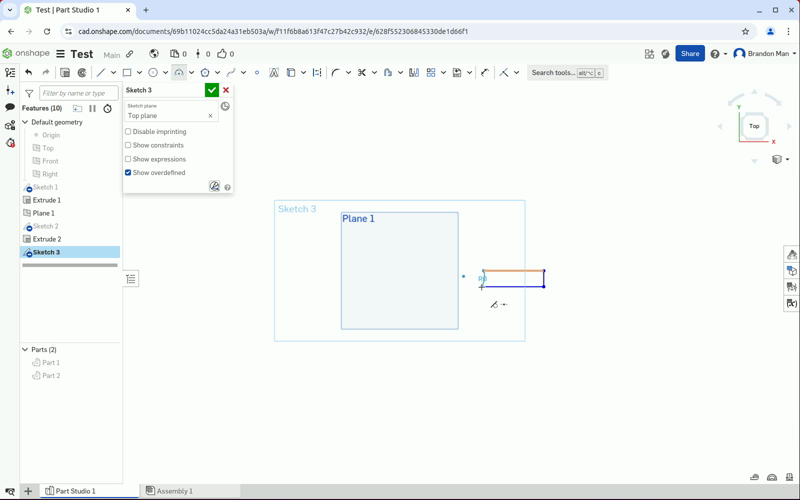
scroll(-6)
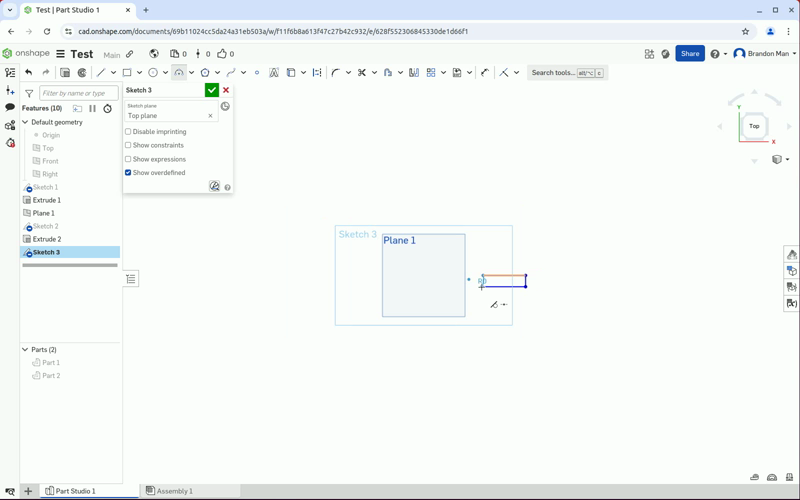
scroll(-6)
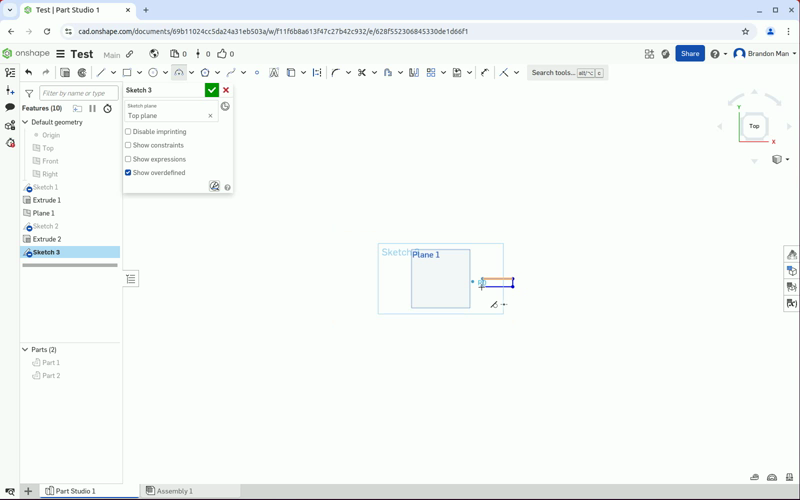
scroll(-6)
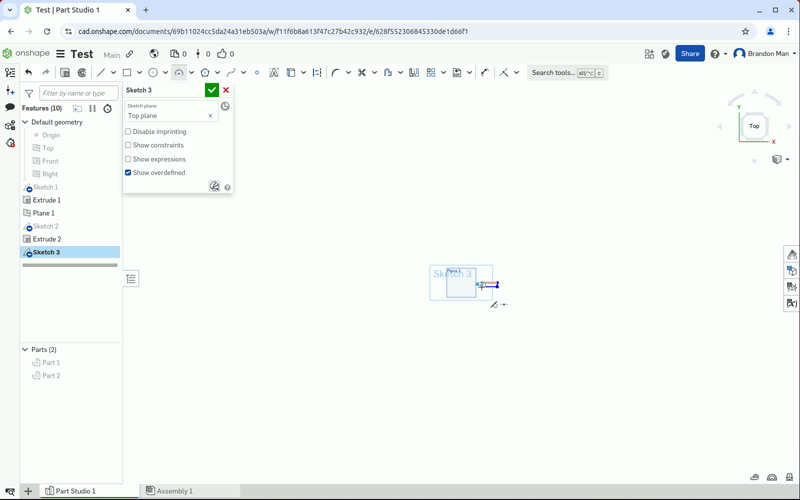
key_down(shift)
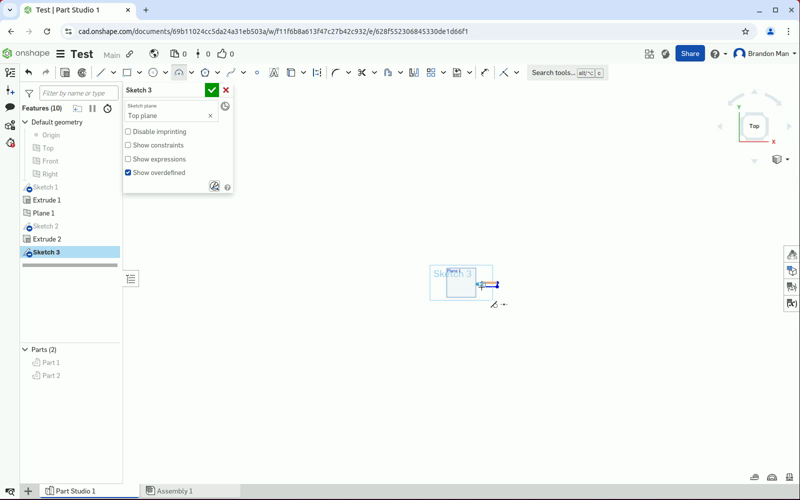
mouse_move(481, 284)
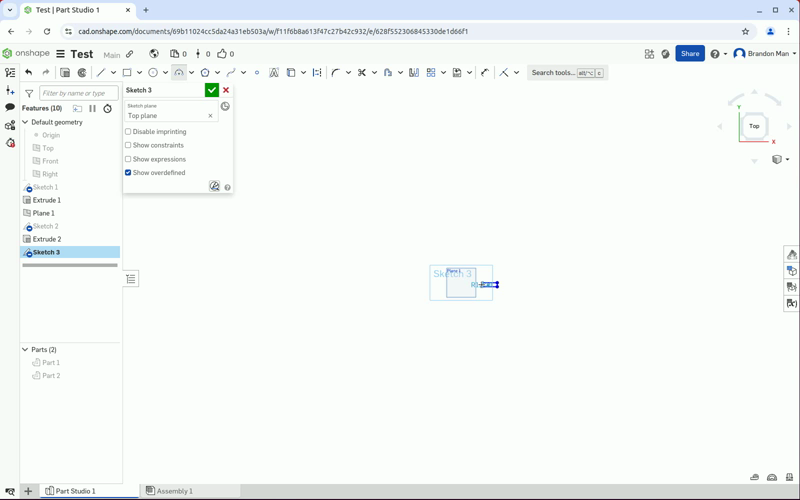
scroll(6)
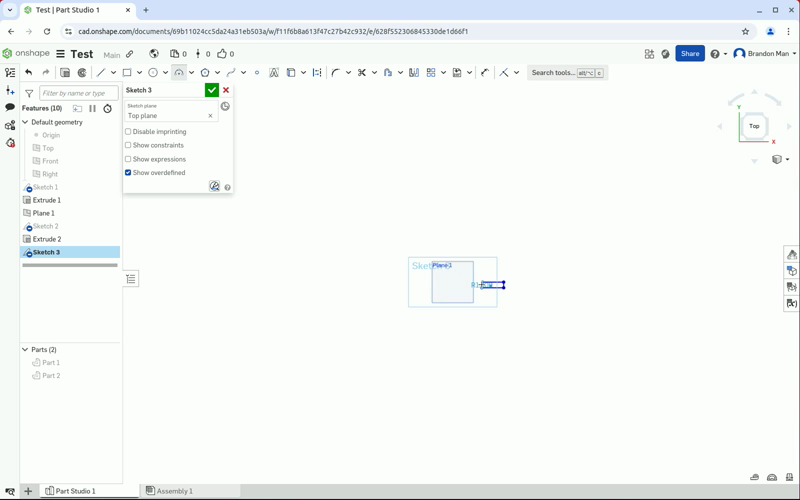
scroll(6)
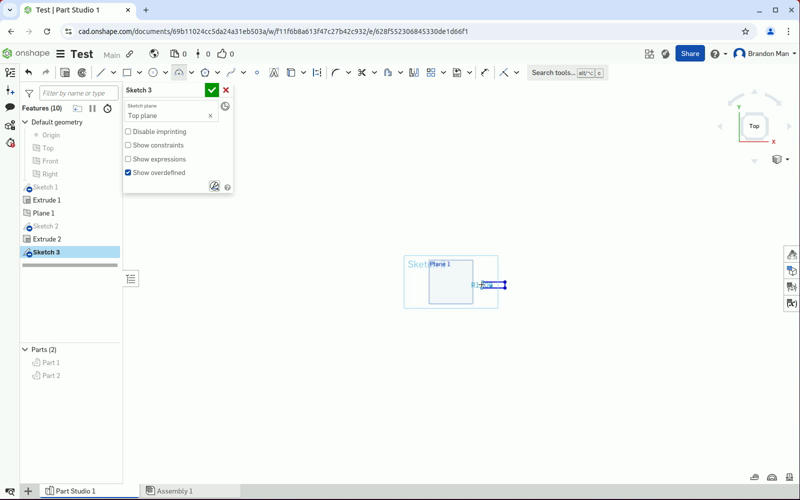
scroll(6)
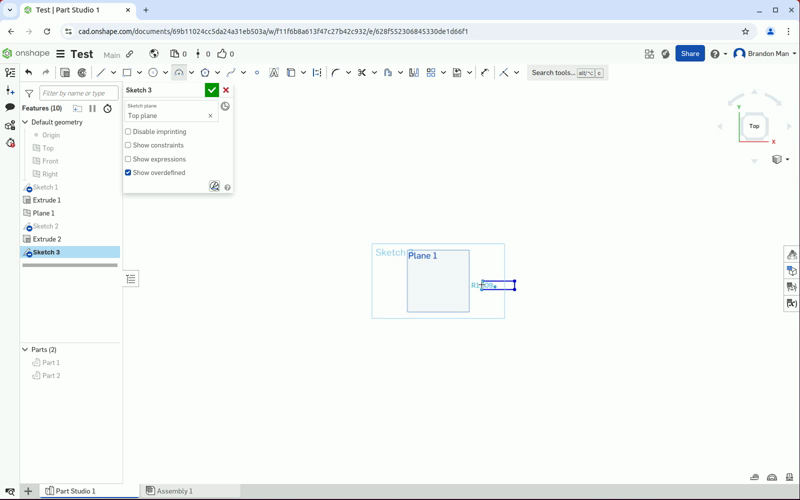
scroll(6)
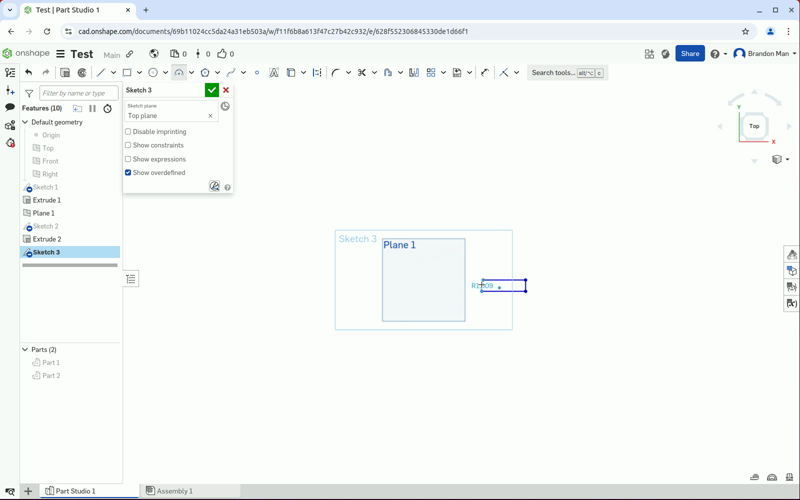
scroll(6)
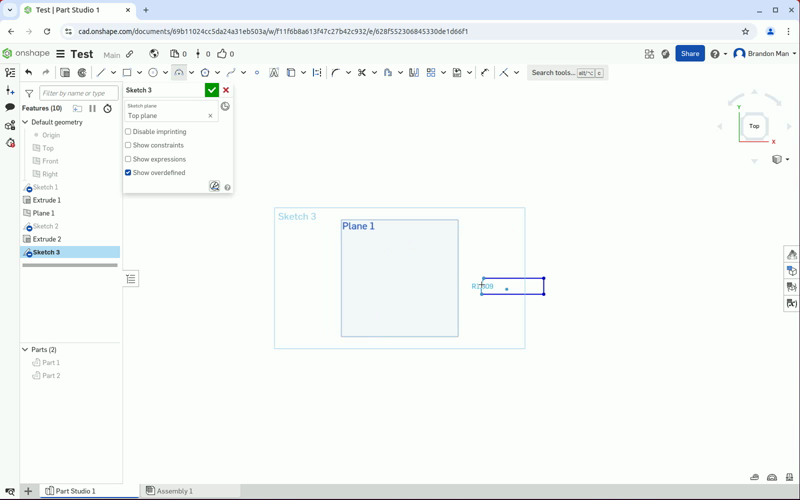
scroll(6)
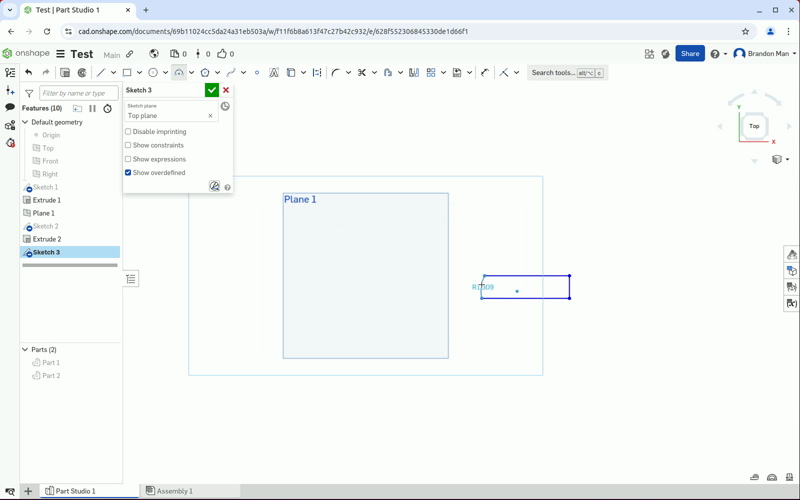
scroll(6)
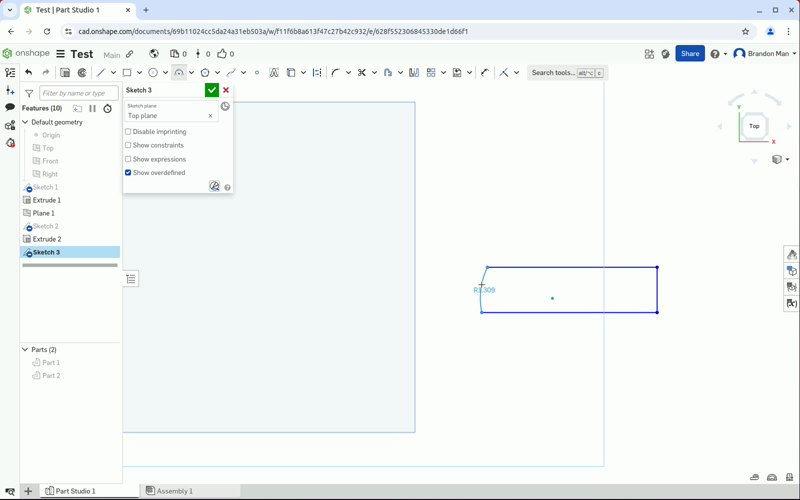
click(481, 284)
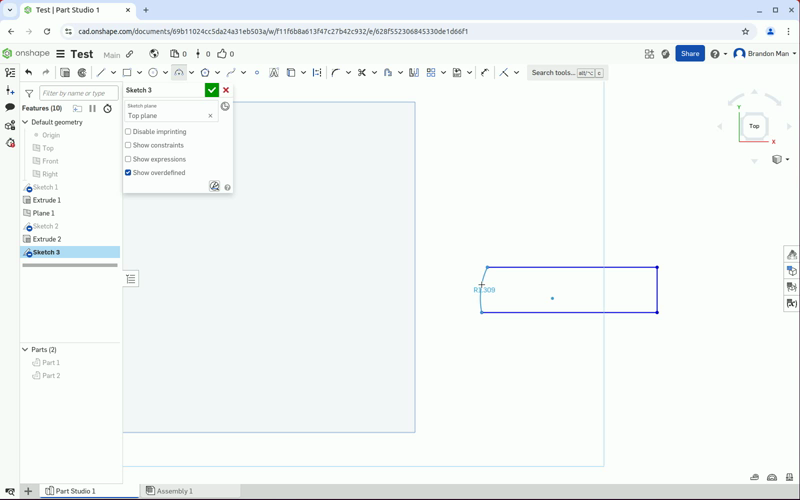
scroll(-6)
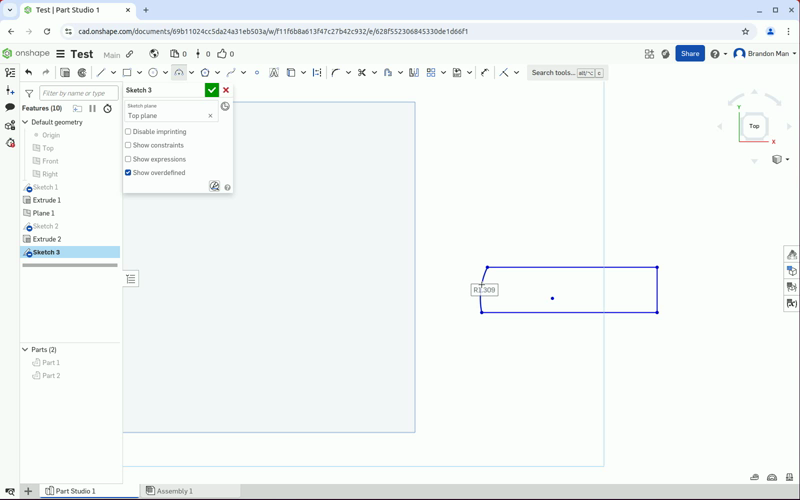
scroll(-6)
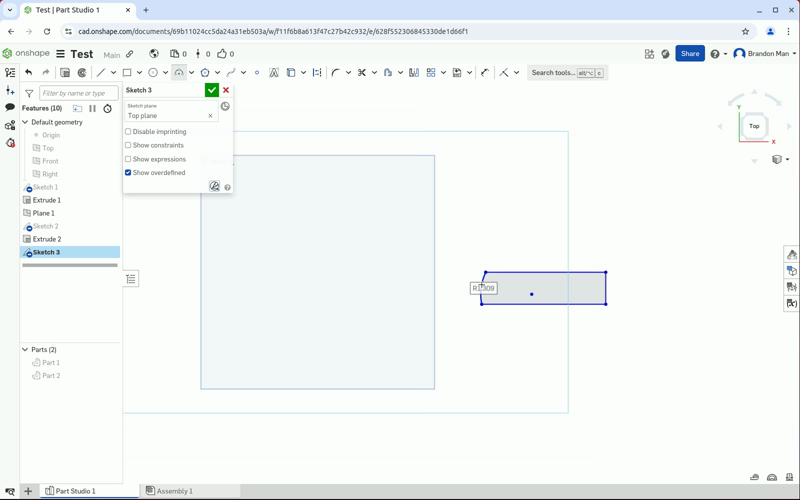
scroll(-6)
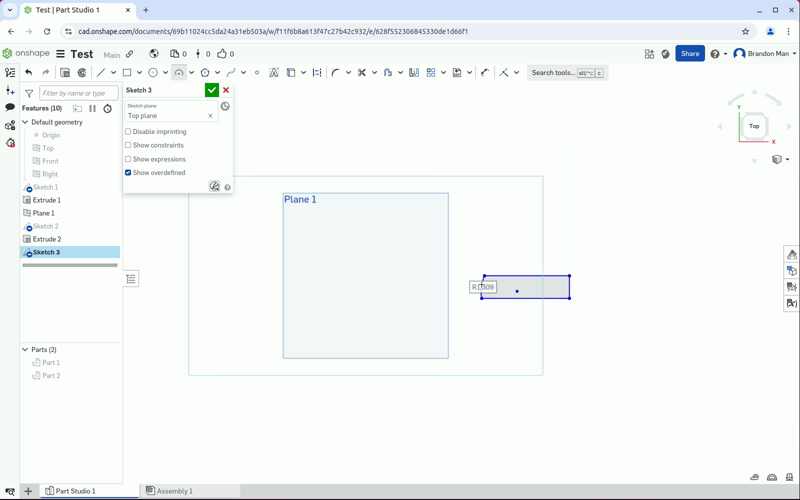
scroll(-6)
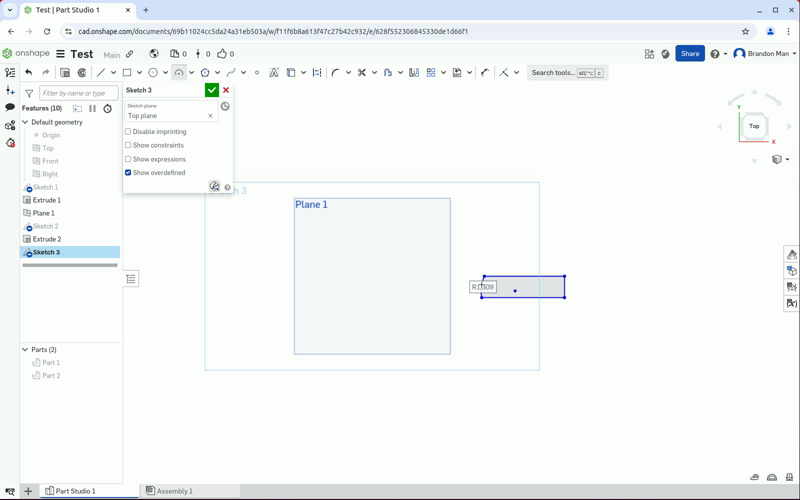
scroll(-6)
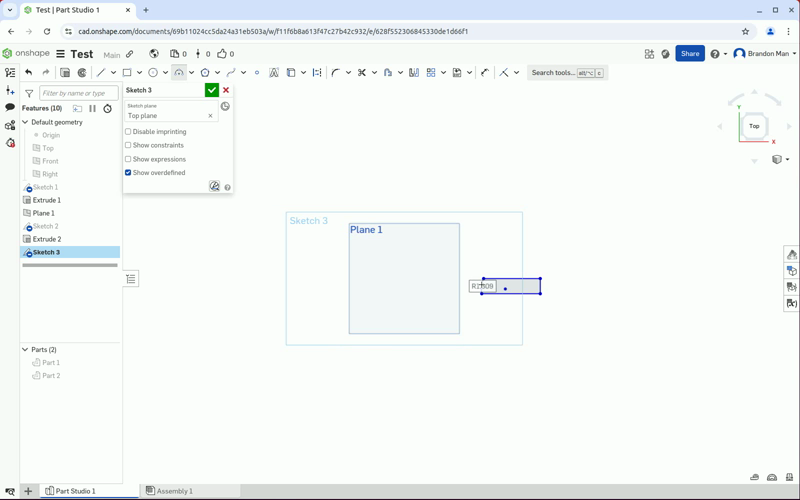
scroll(-6)
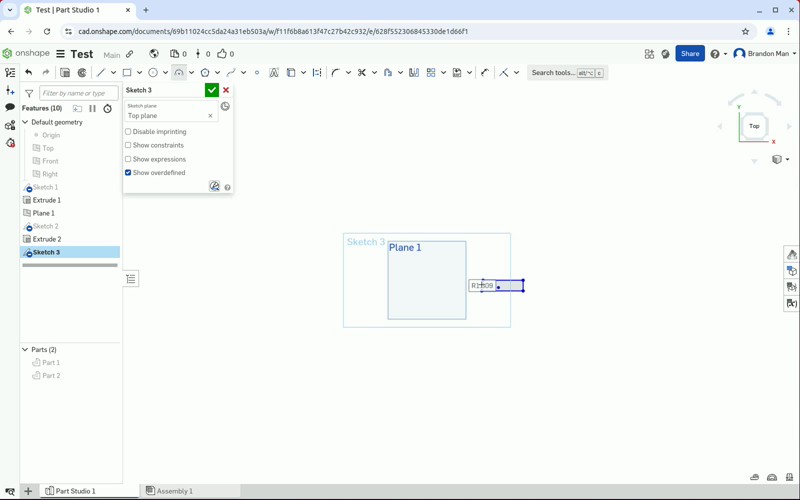
scroll(-6)
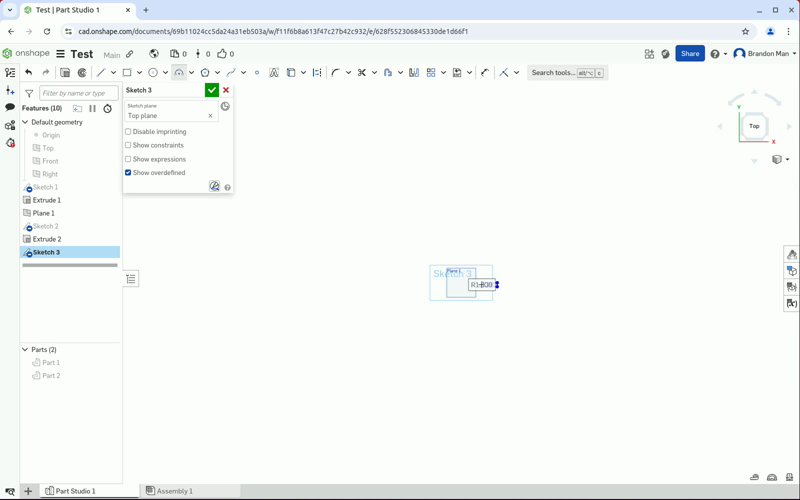
key_up(shift)
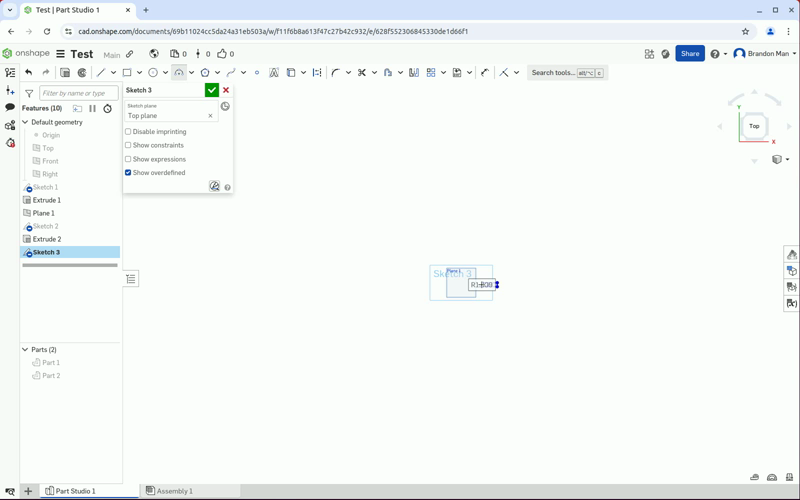
key(esc)
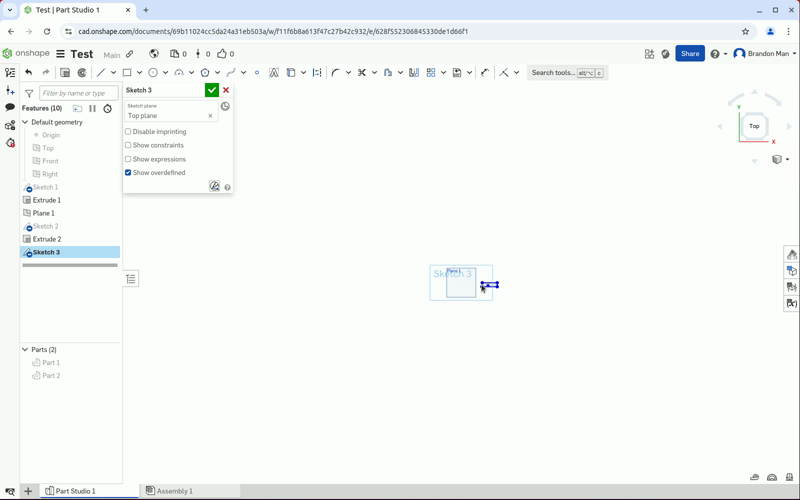
mouse_move(492, 284)
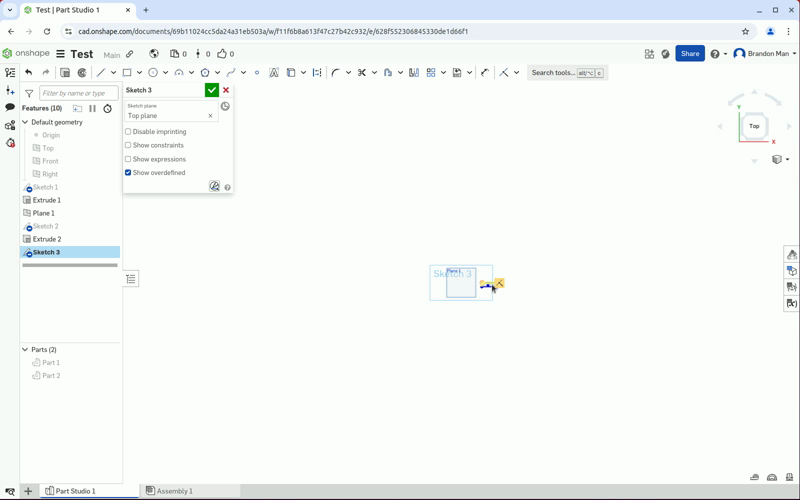
scroll(6)
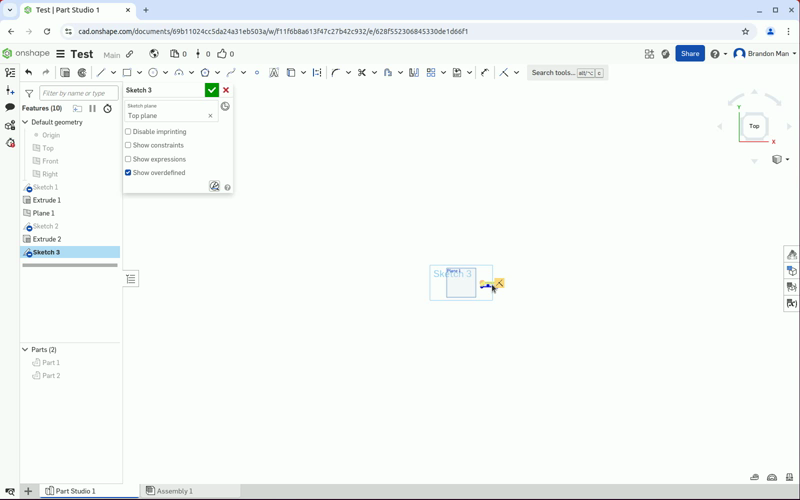
scroll(6)
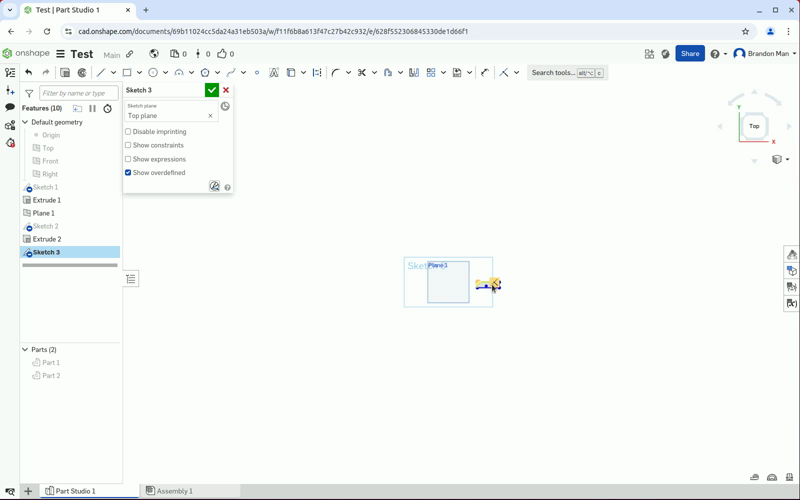
scroll(6)
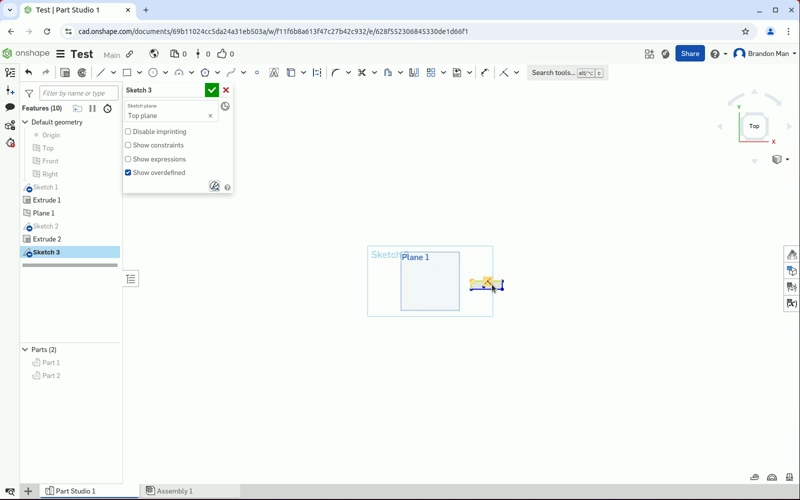
scroll(6)
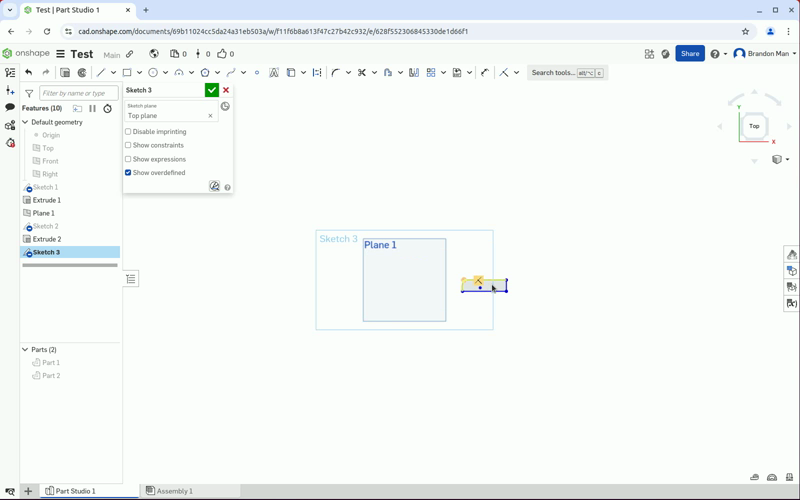
scroll(6)
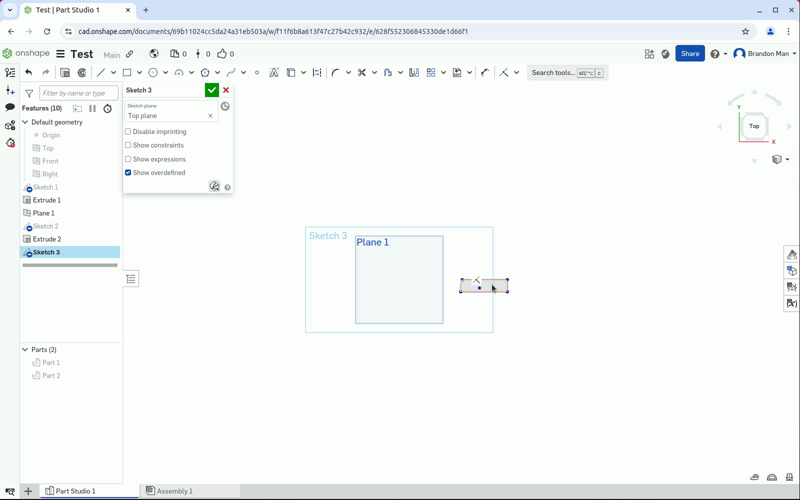
scroll(6)
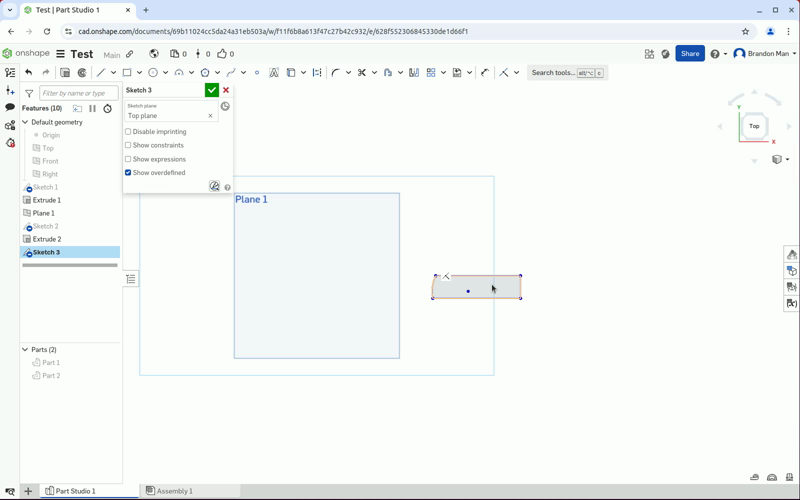
scroll(6)
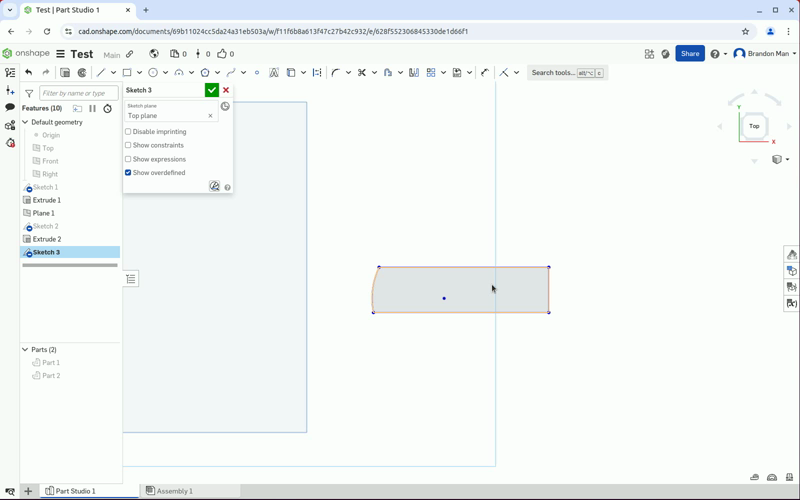
click(492, 284)
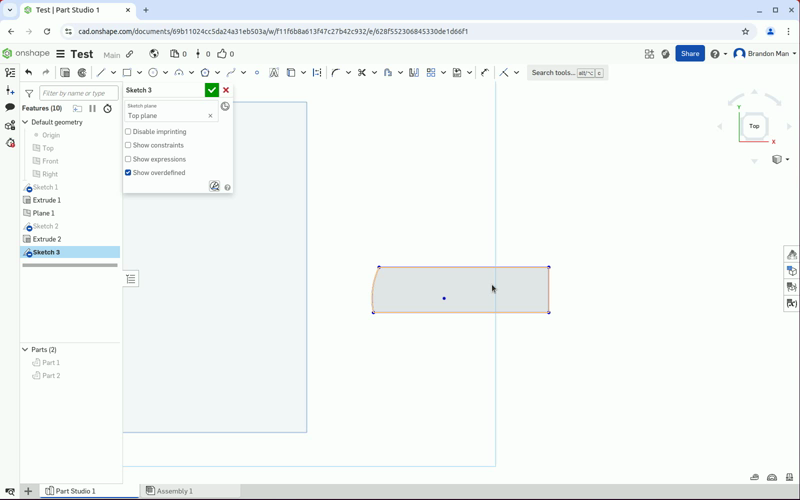
scroll(-6)
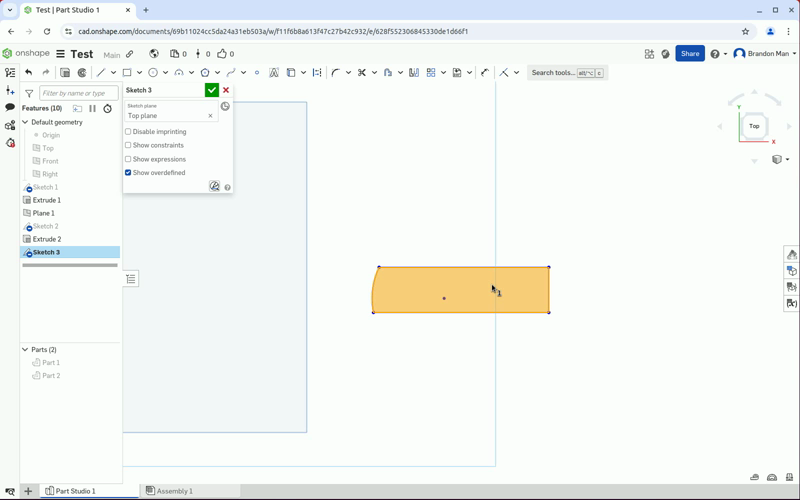
scroll(-6)
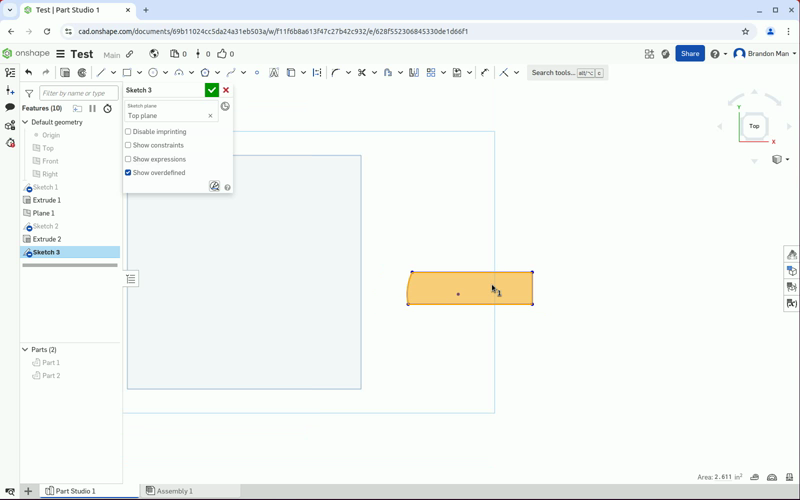
scroll(-6)
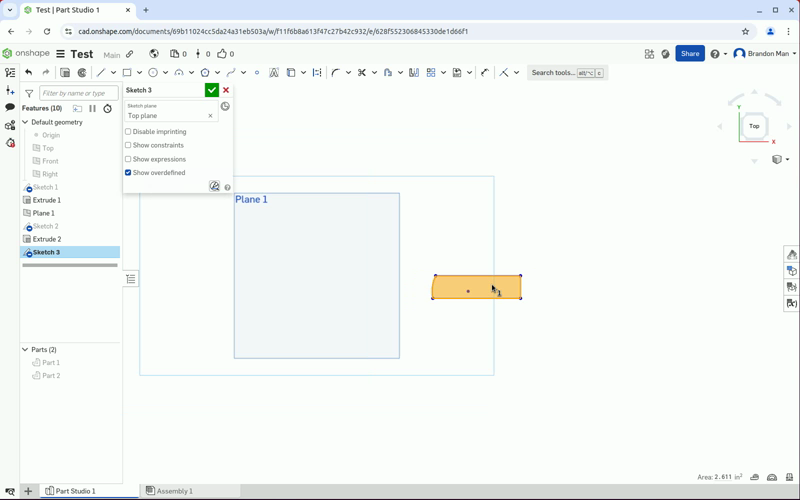
scroll(-6)
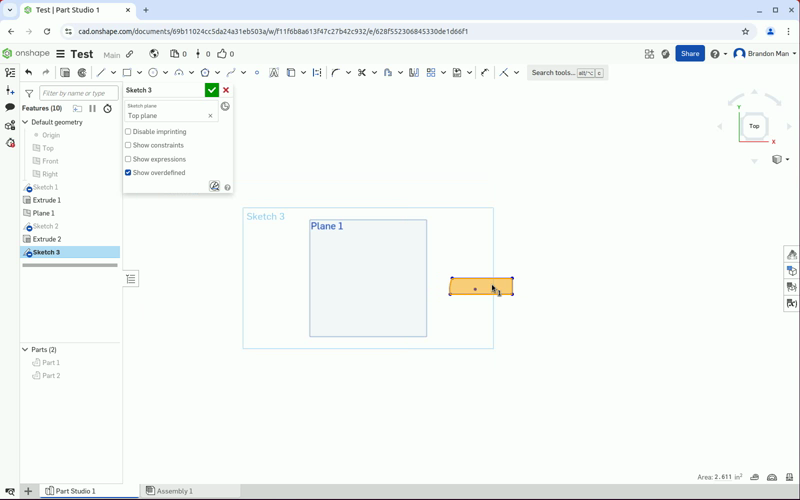
scroll(-6)
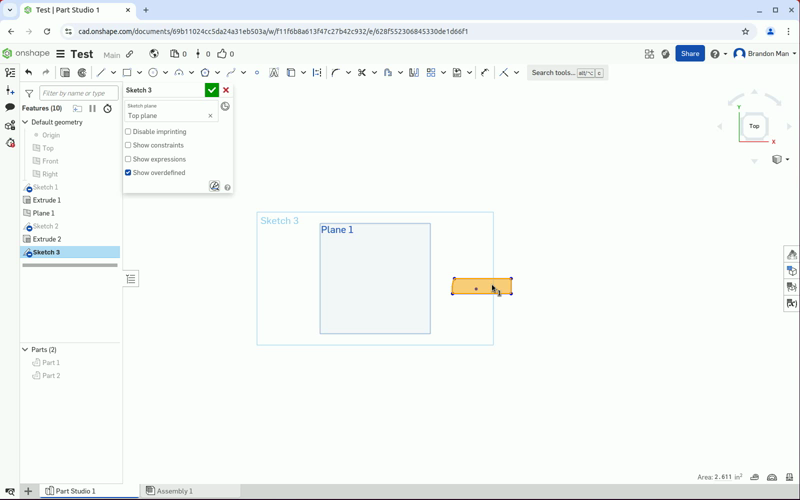
scroll(-6)
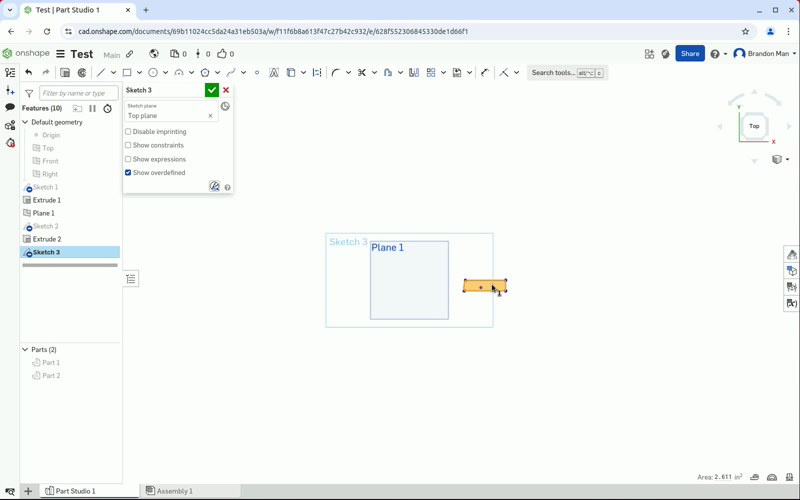
scroll(-6)
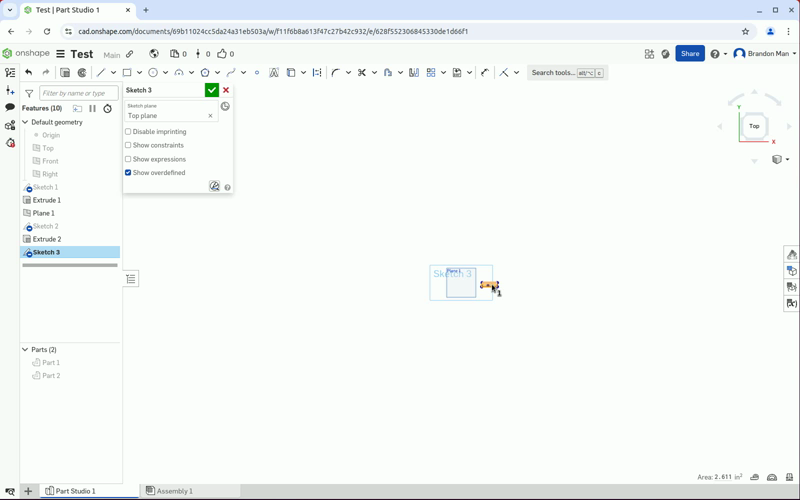
mouse_move(73, 352)
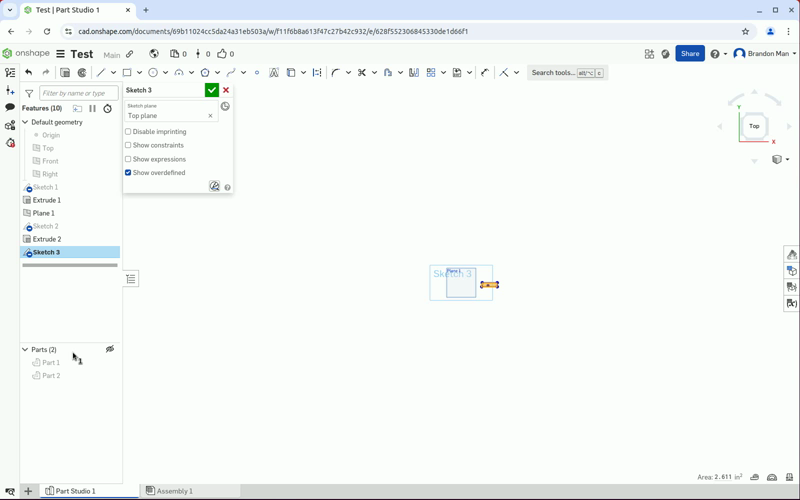
key(shift+y)
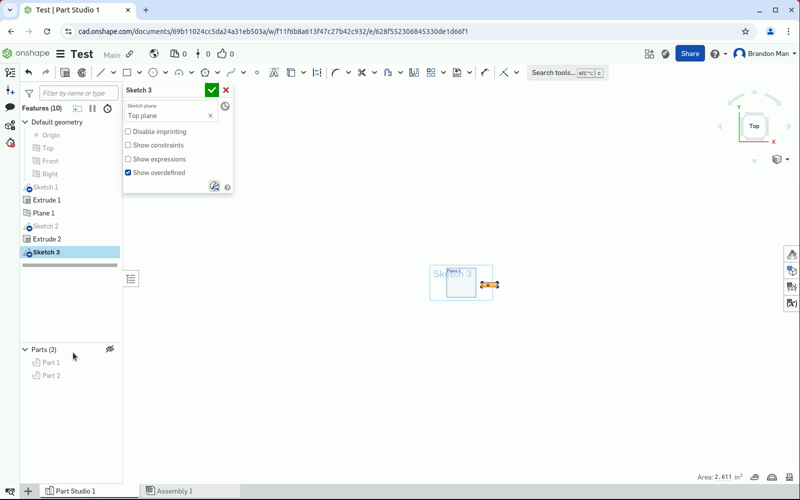
key(shift+e)
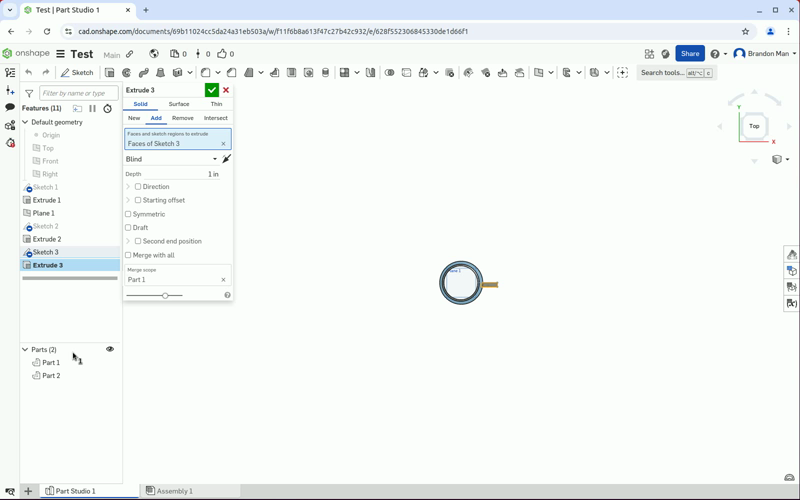
mouse_move(143, 106)
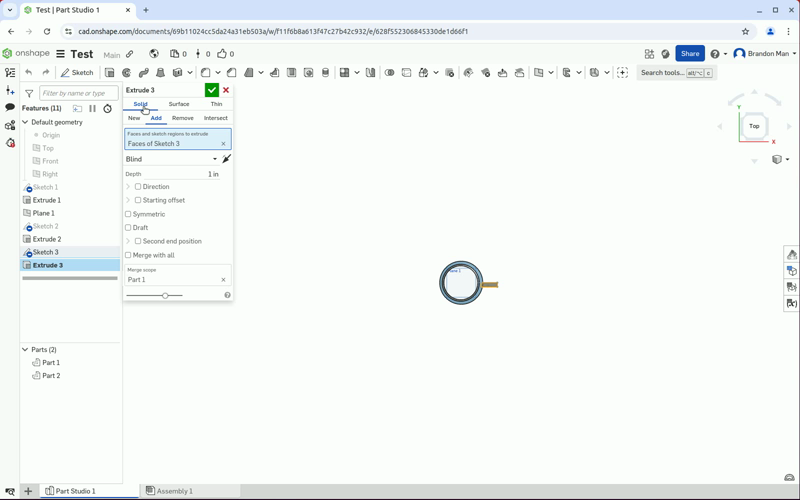
click(143, 106)
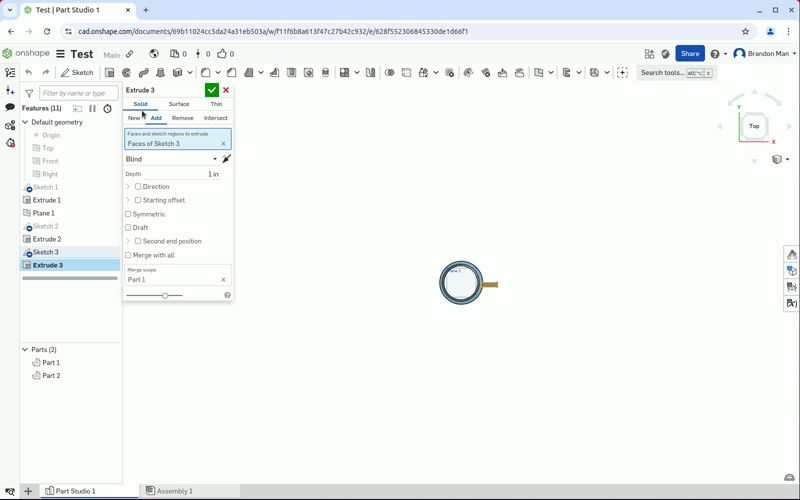
mouse_move(137, 120)
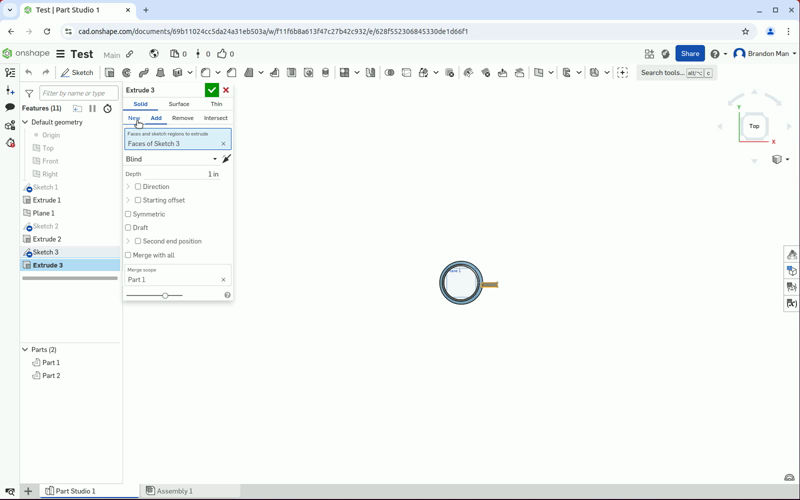
click(137, 120)
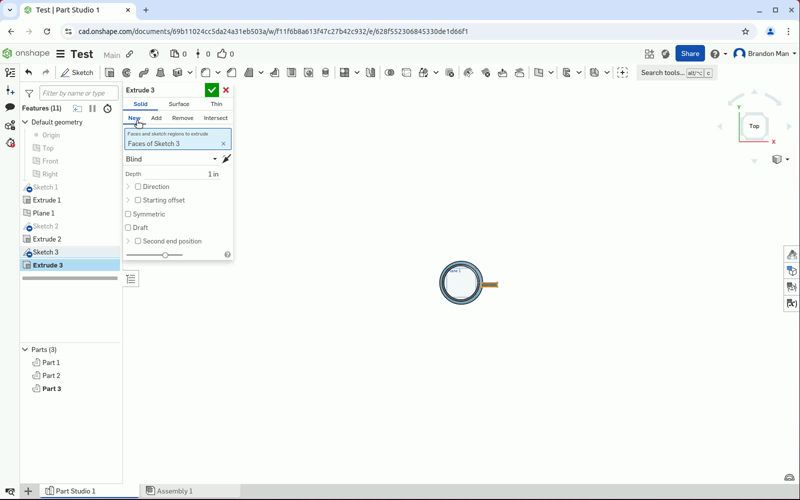
key(tab, 4)
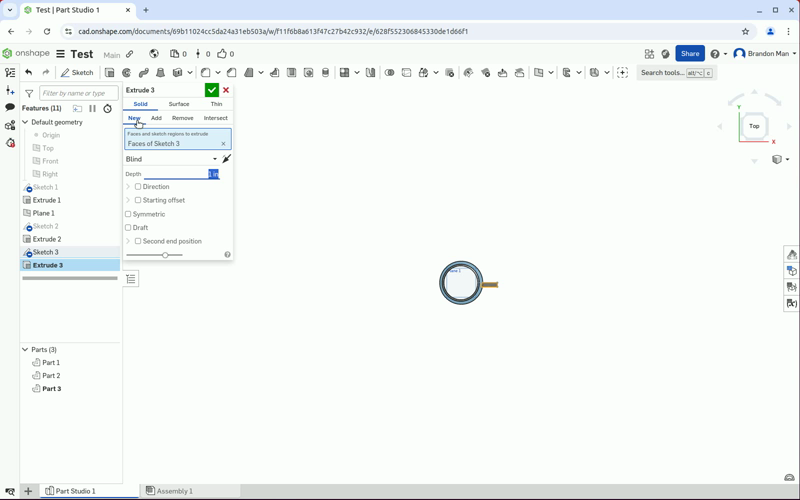
text(1.444)
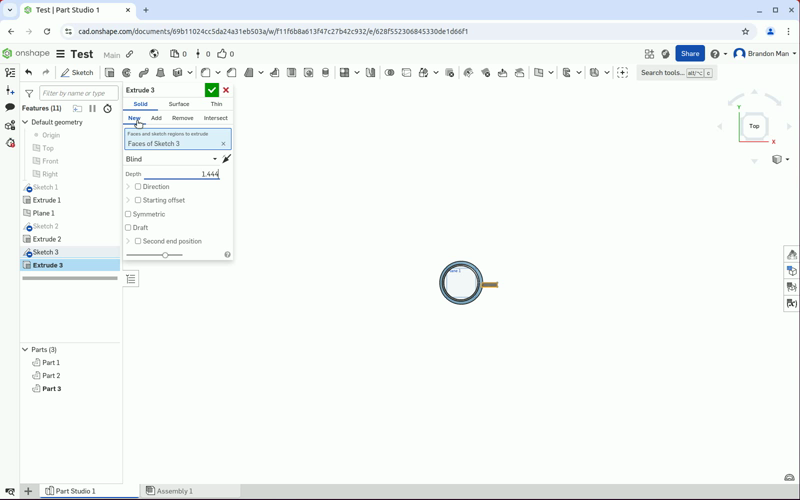
key(enter)
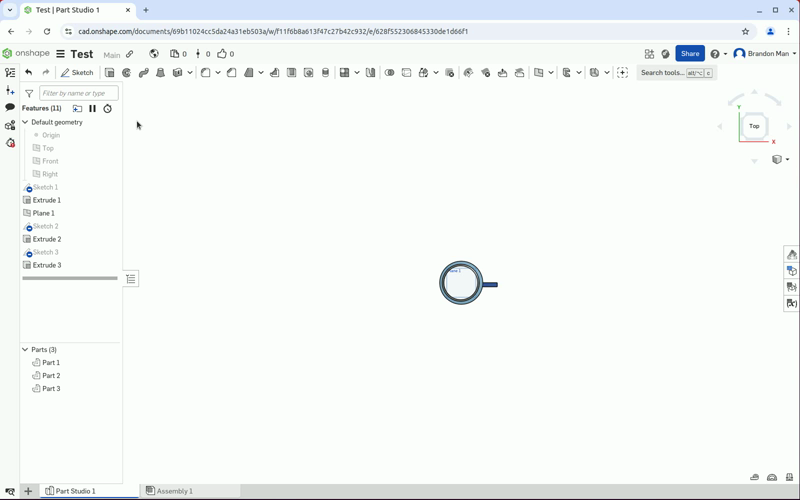
key(shift+h)
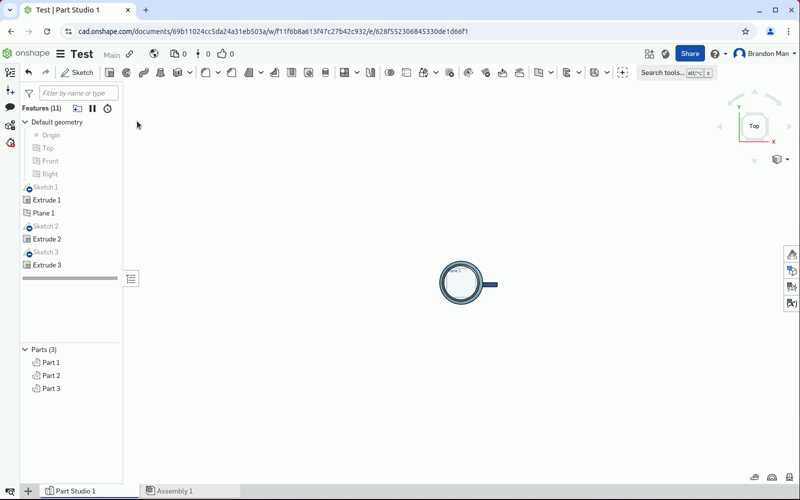
key(shift+h)
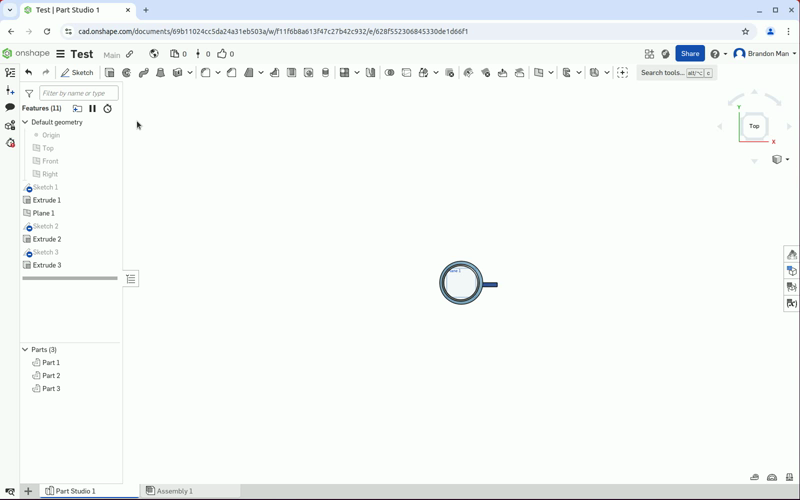
mouse_move(73, 189)
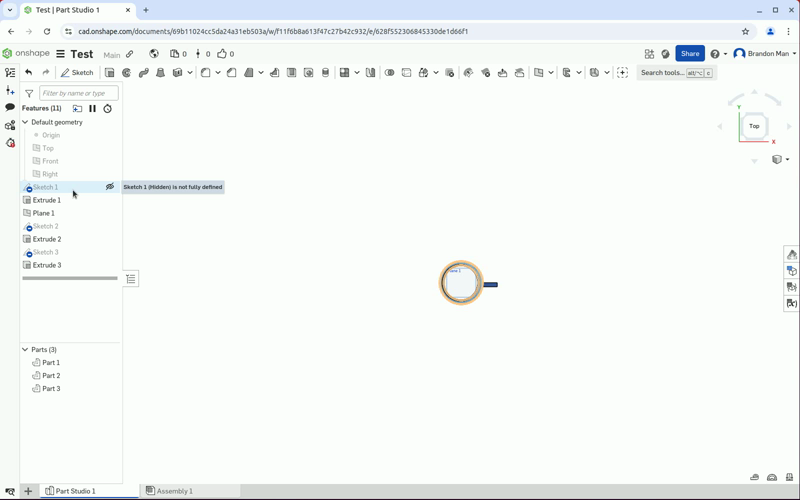
click(73, 189)
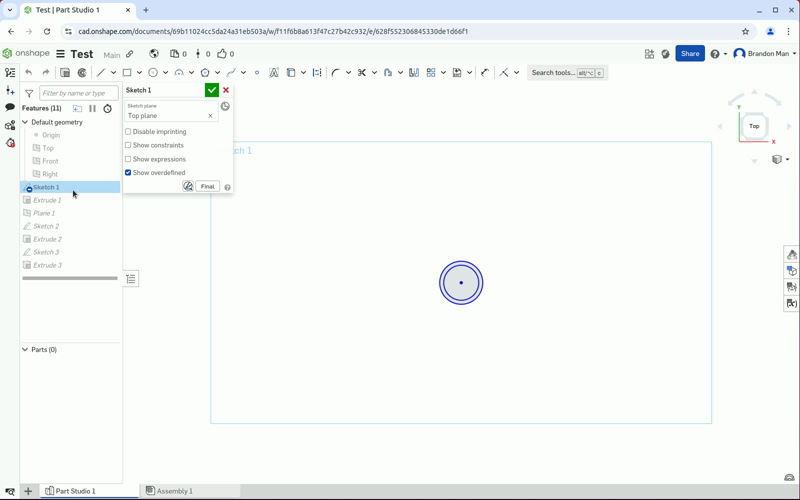
mouse_move(229, 92)
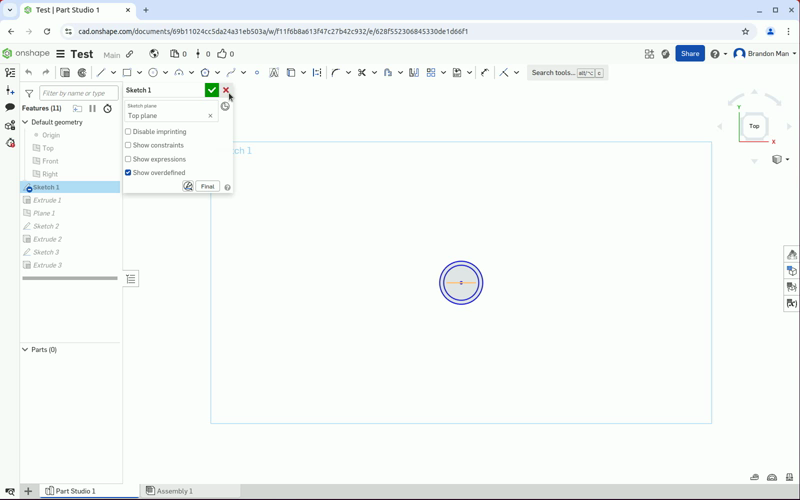
click(229, 92)
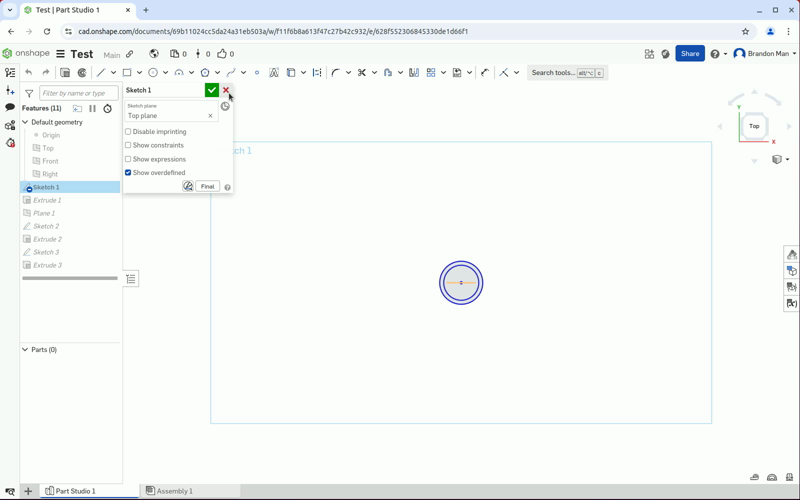
key(shift+s)
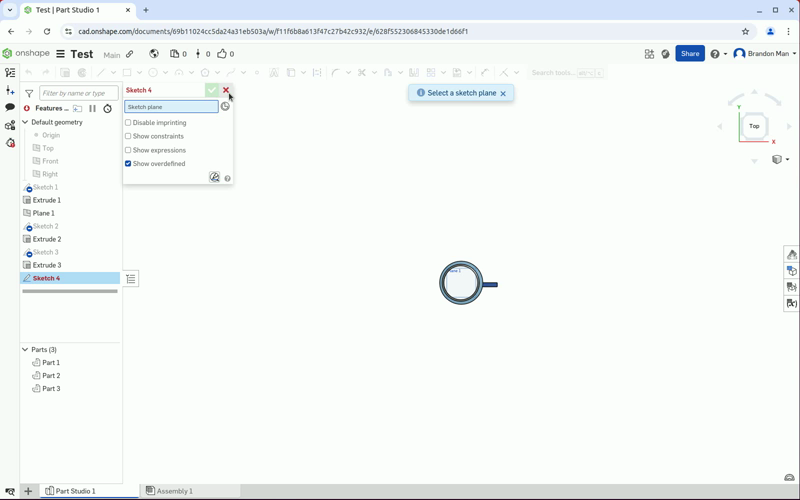
mouse_move(73, 150)
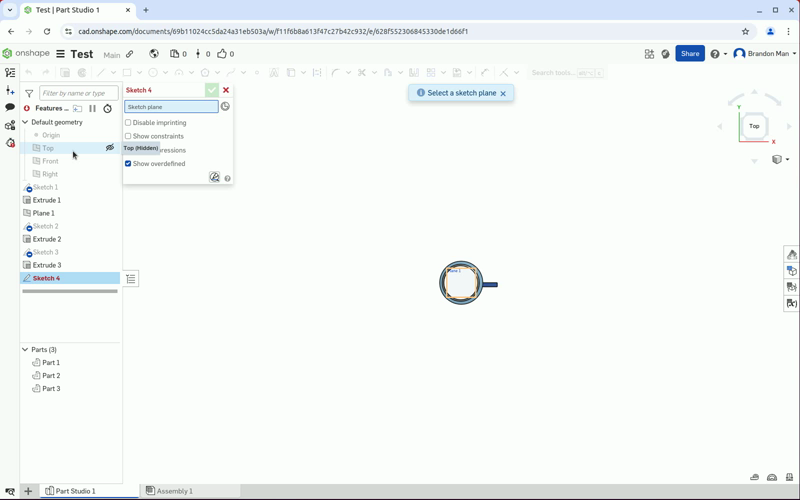
click(73, 150)
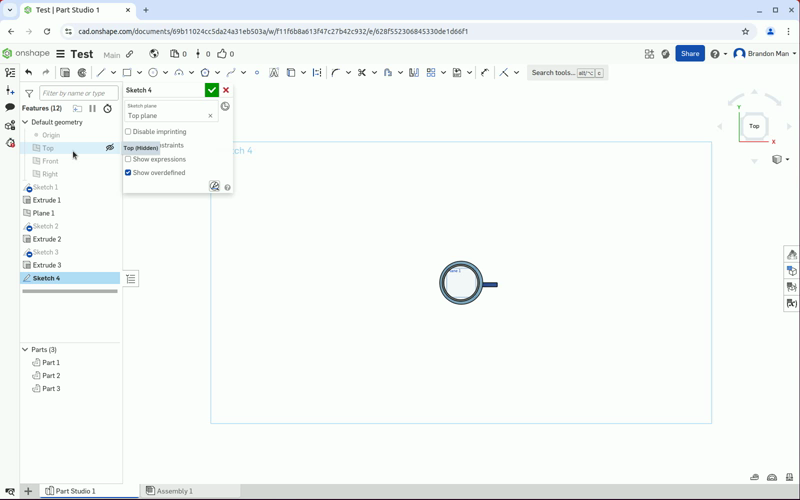
mouse_move(73, 352)
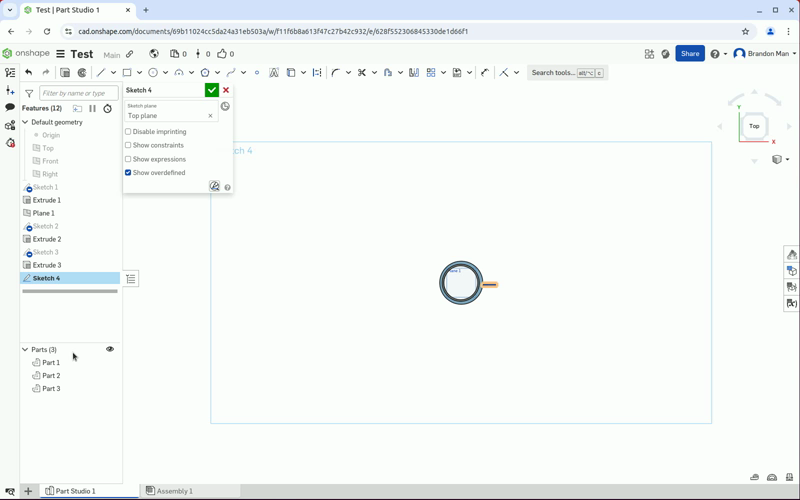
key(y)
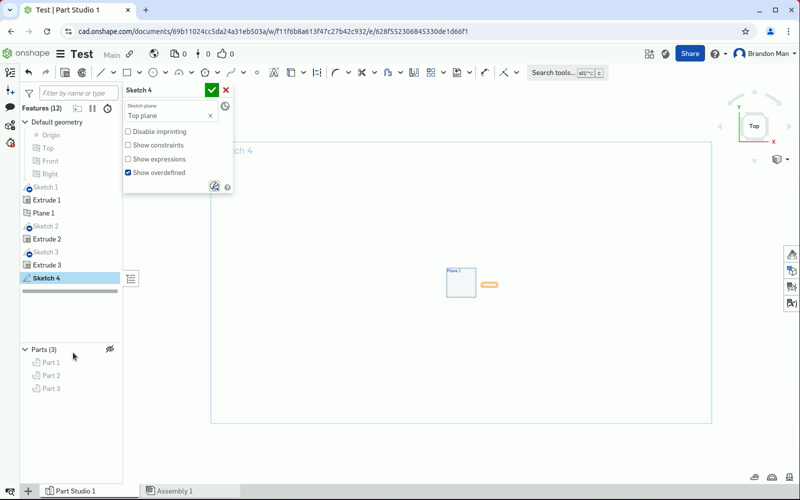
key(a)
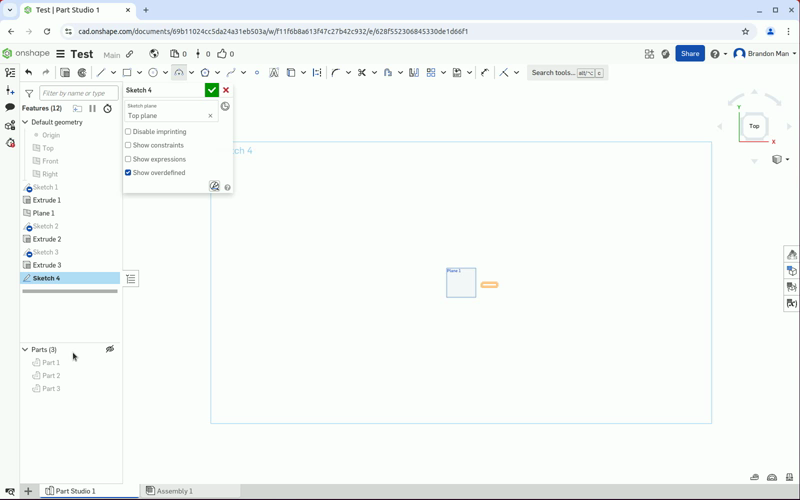
key_down(shift)
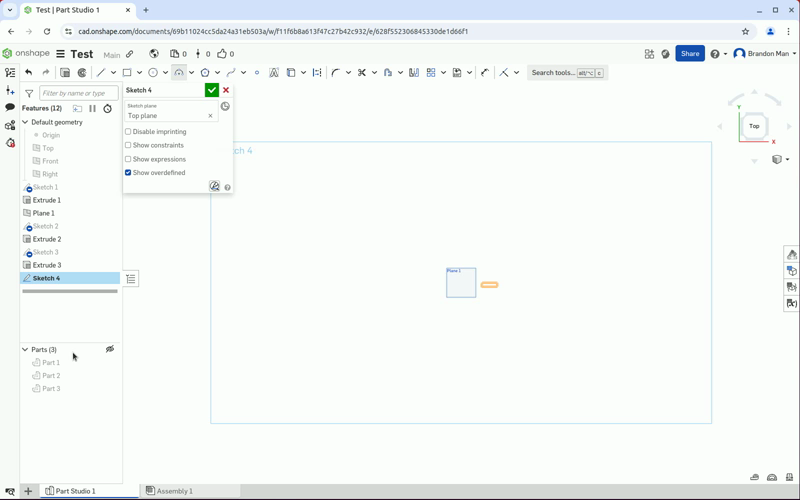
mouse_move(481, 279)
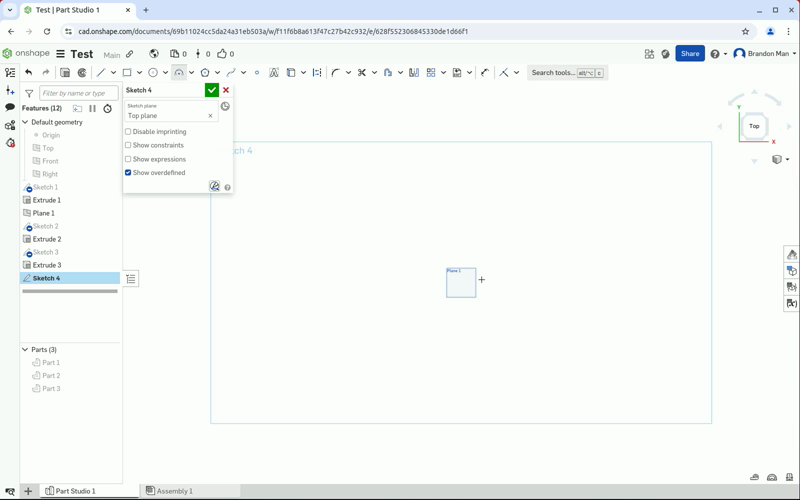
click(481, 279)
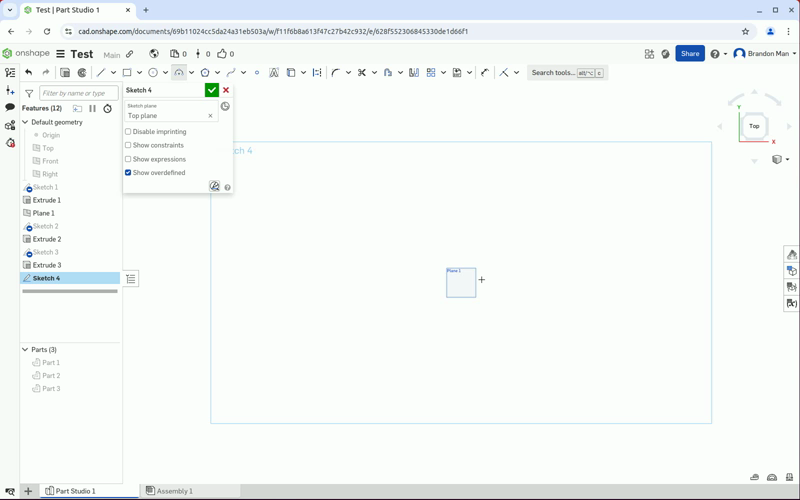
key_up(shift)
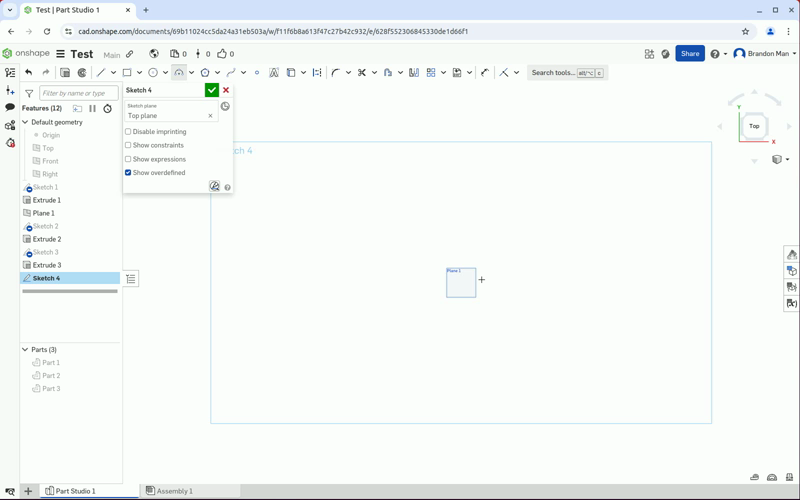
key_down(shift)
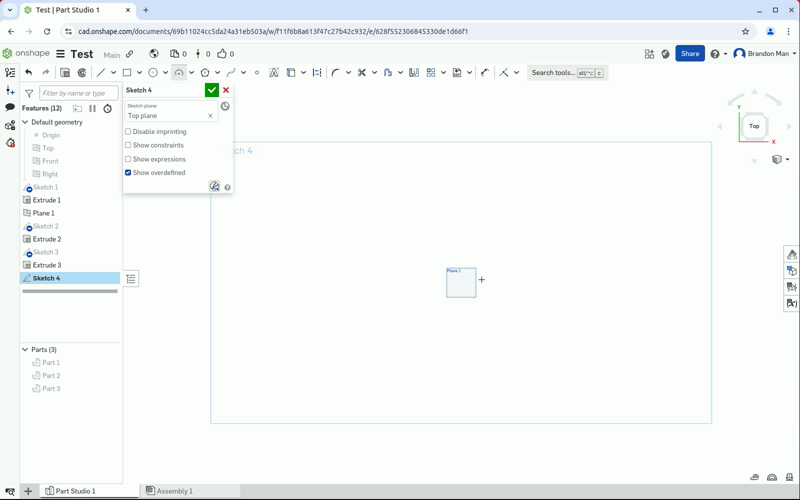
mouse_move(482, 283)
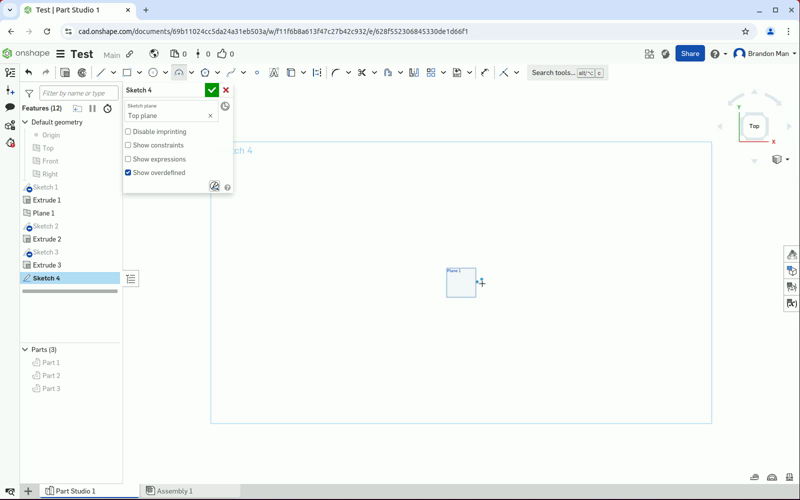
scroll(6)
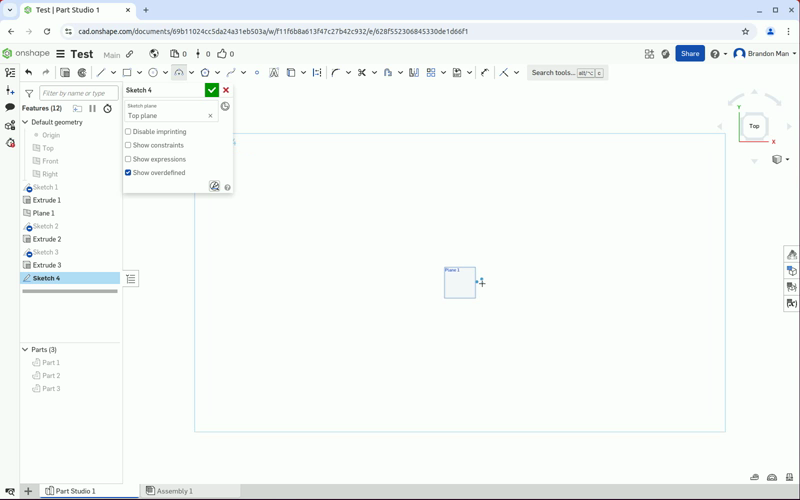
scroll(6)
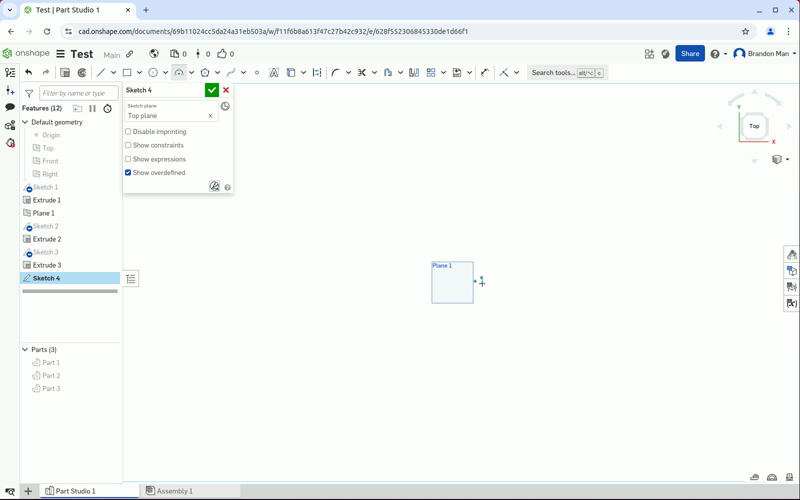
scroll(6)
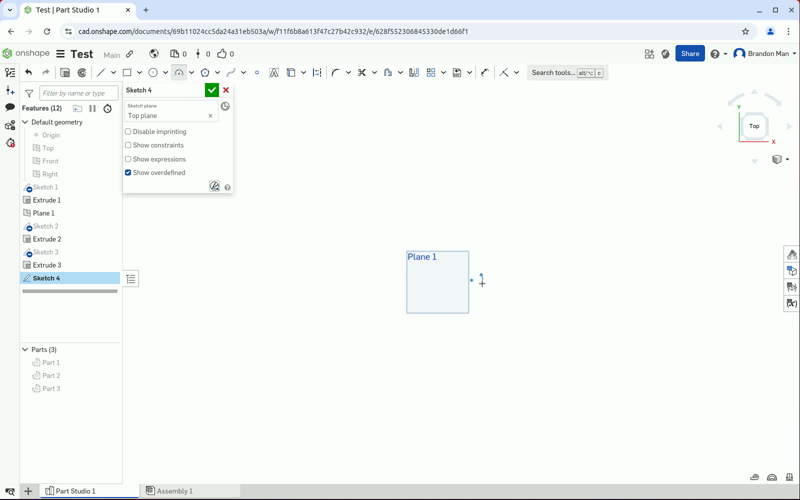
scroll(6)
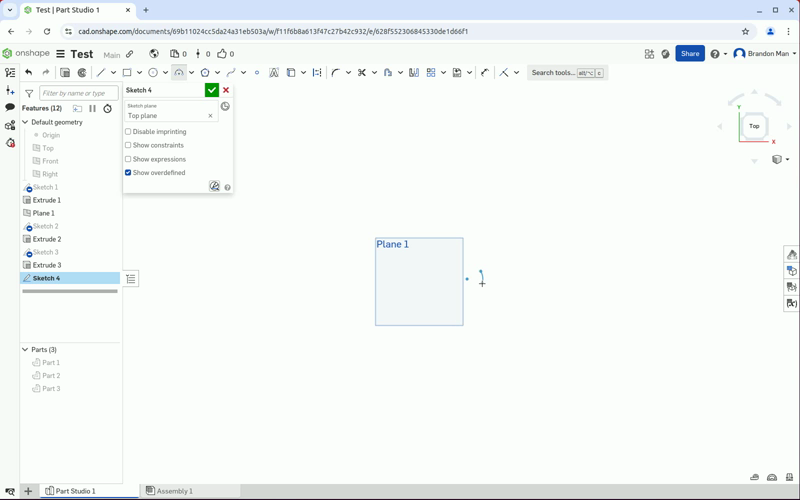
scroll(6)
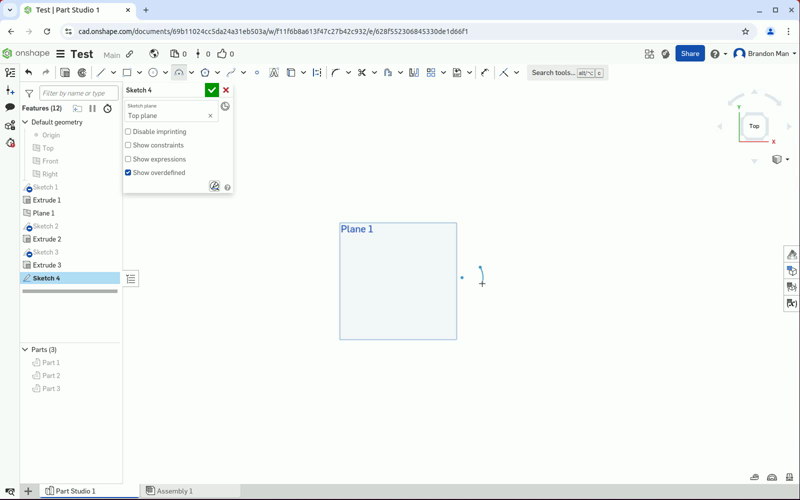
scroll(6)
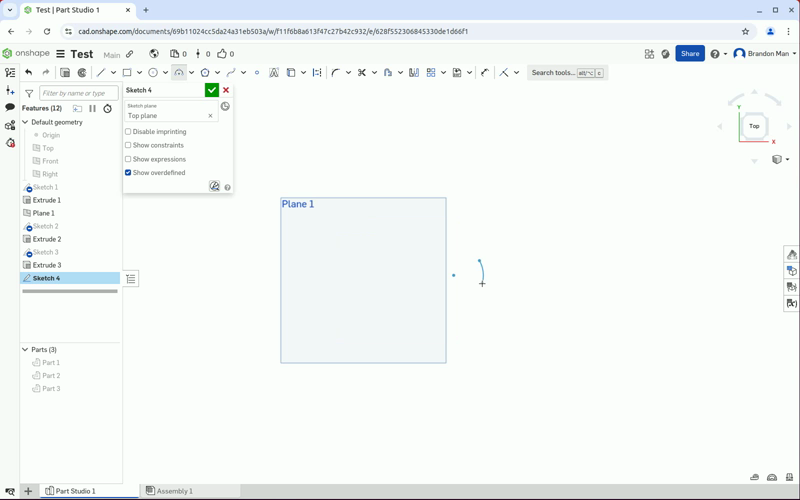
scroll(6)
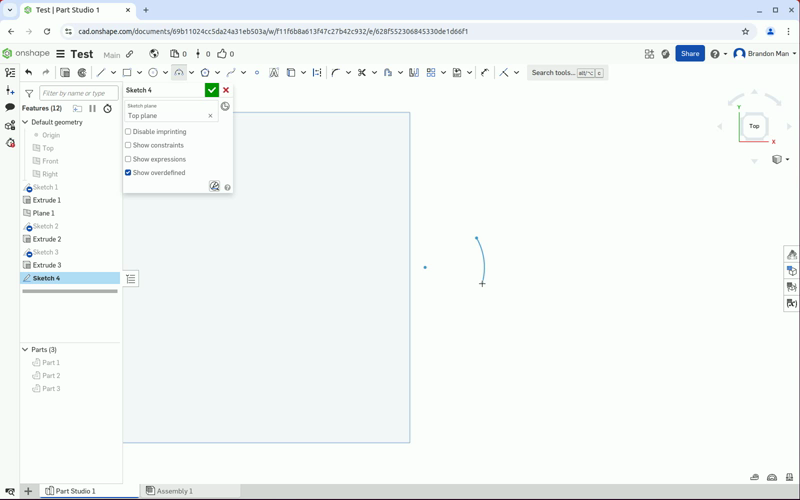
click(482, 283)
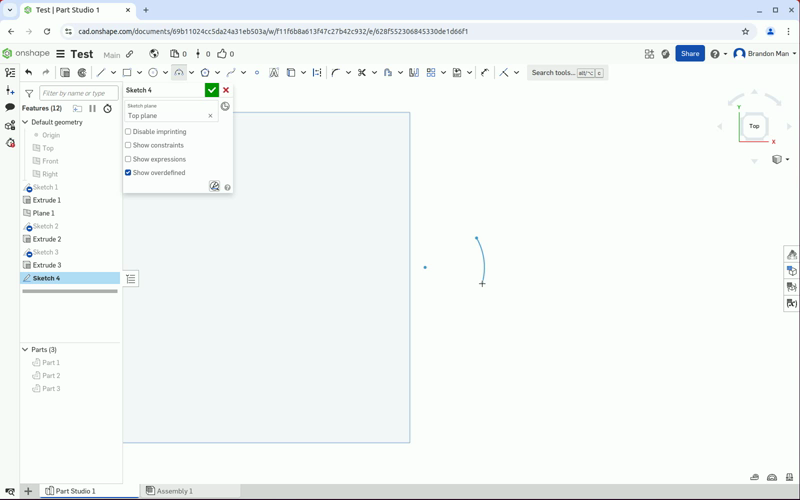
scroll(-6)
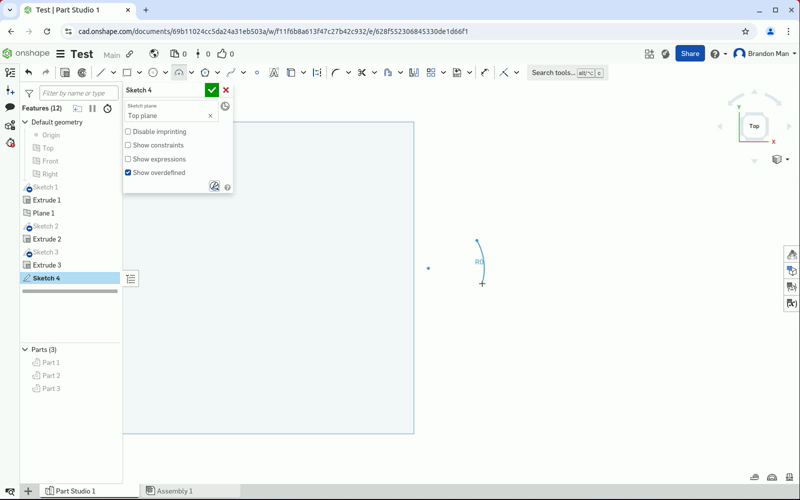
scroll(-6)
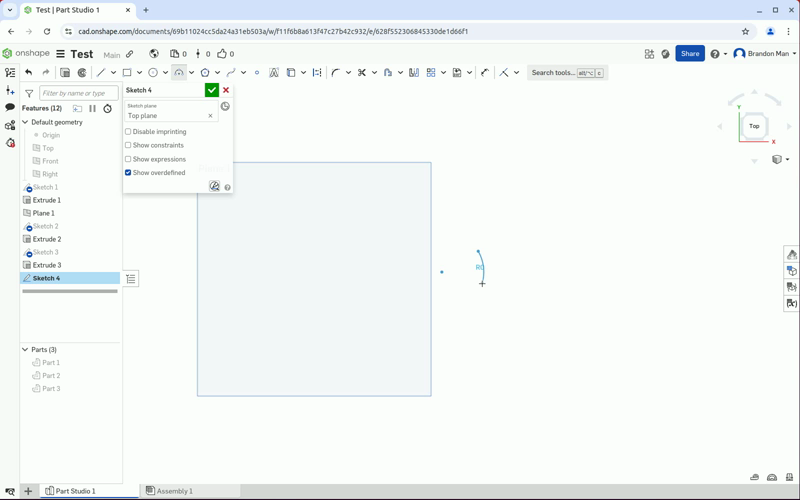
scroll(-6)
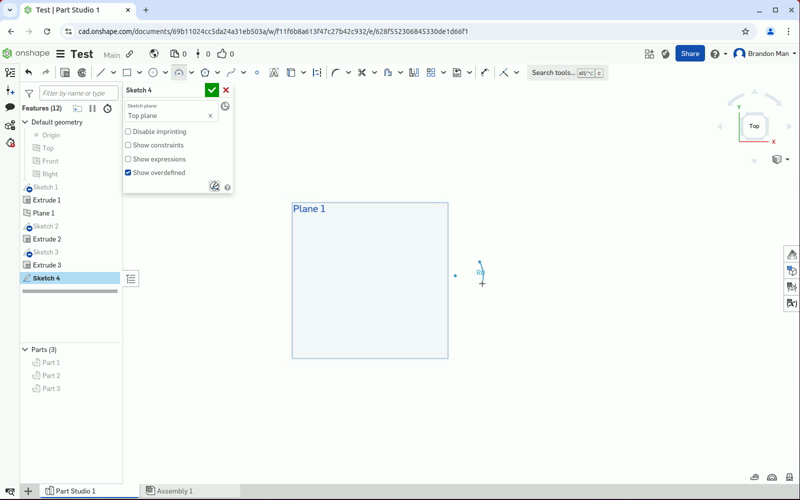
scroll(-6)
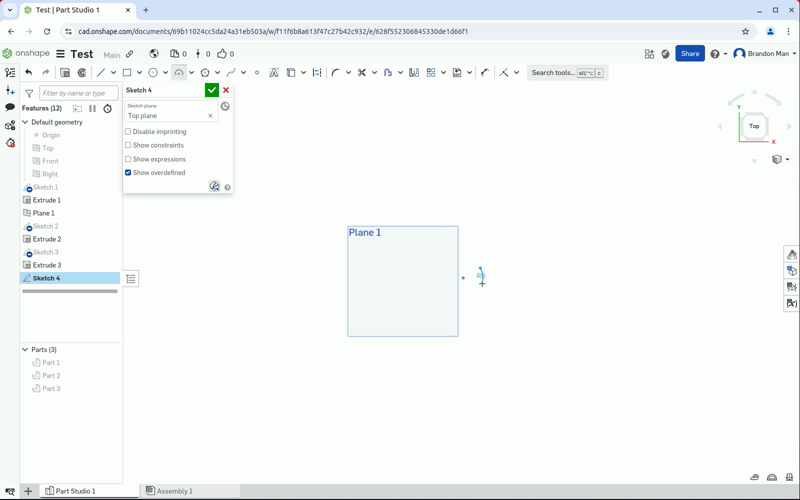
scroll(-6)
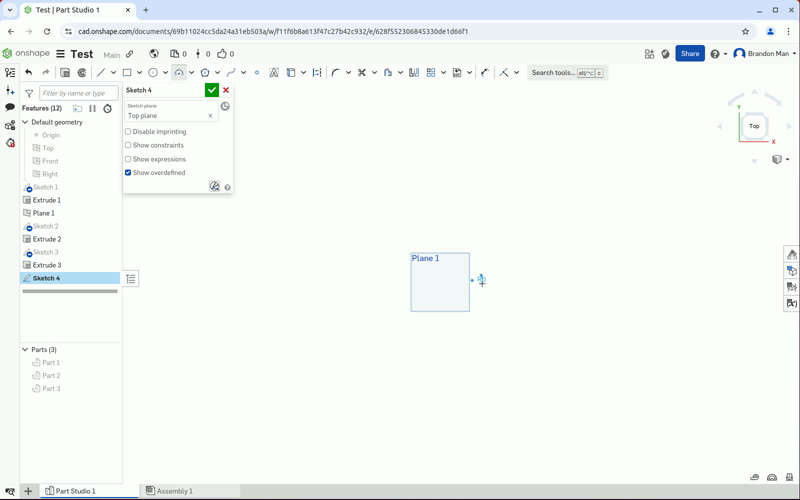
scroll(-6)
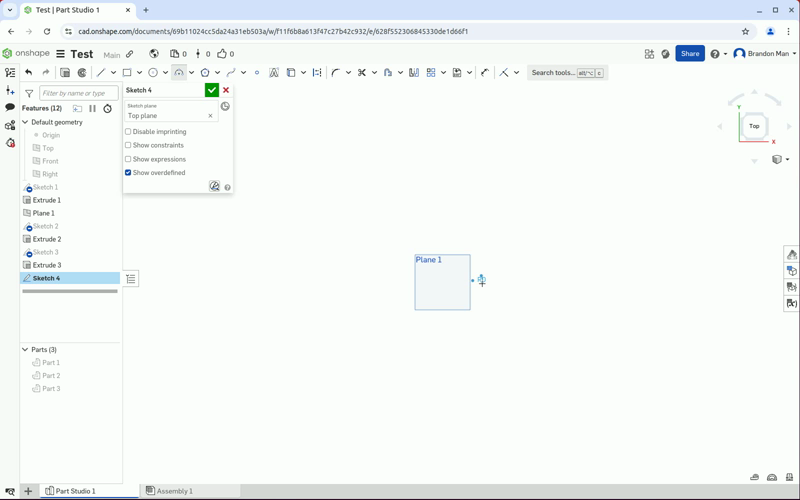
scroll(-6)
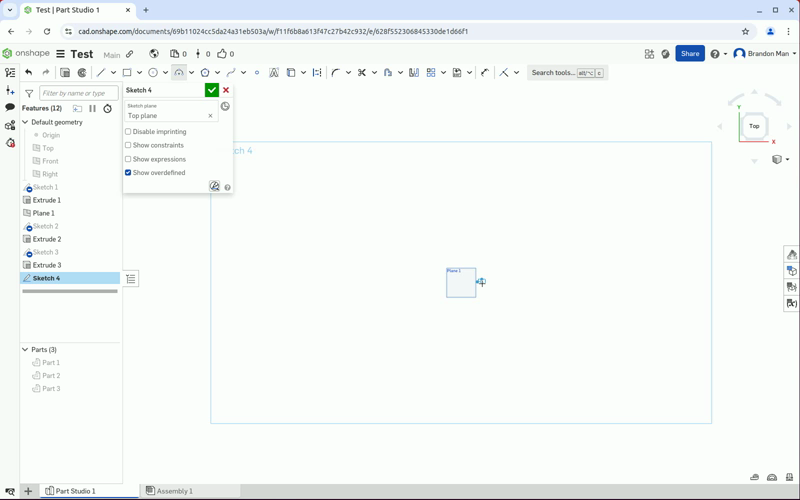
mouse_move(481, 281)
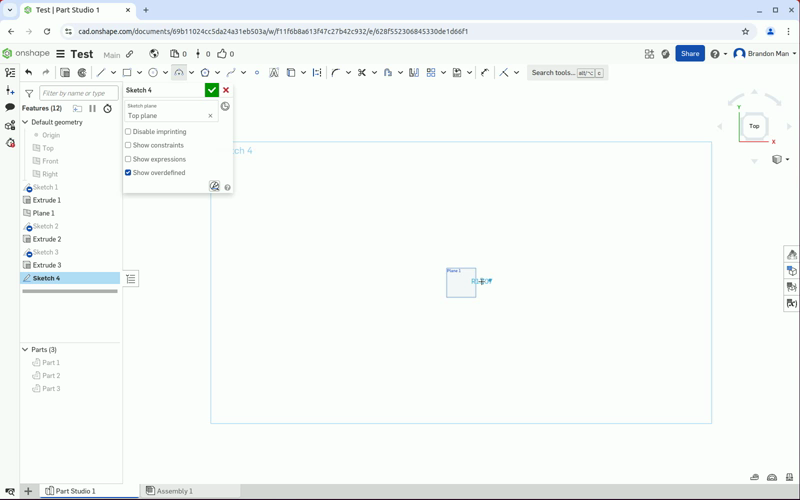
scroll(6)
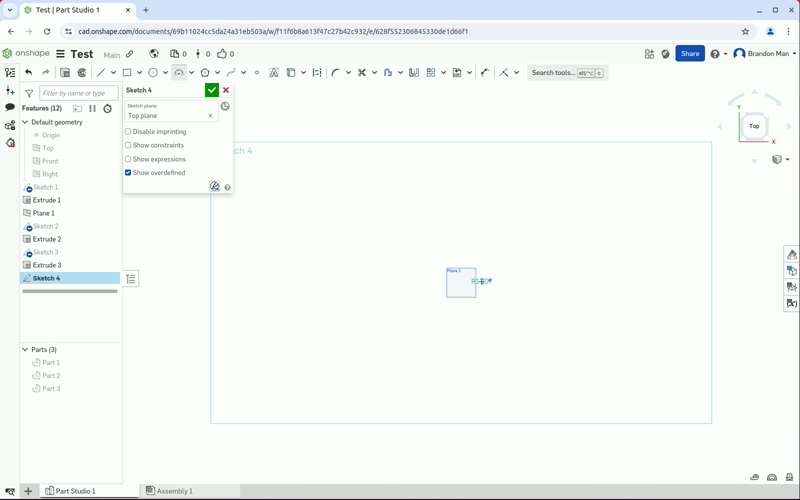
scroll(6)
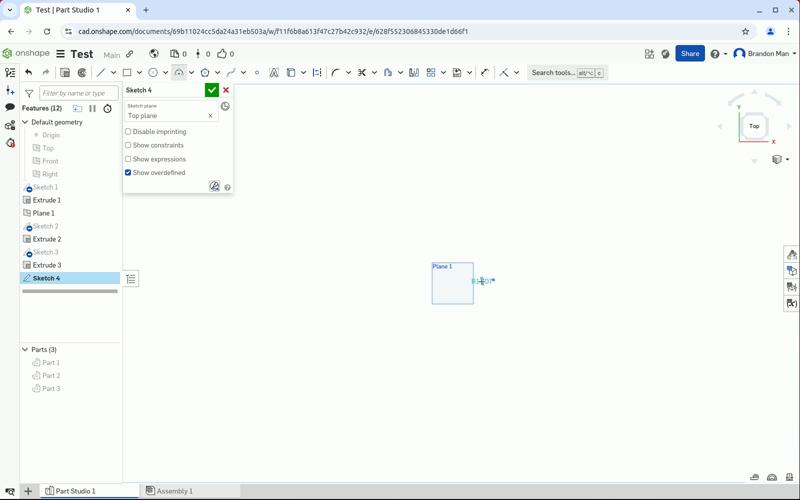
scroll(6)
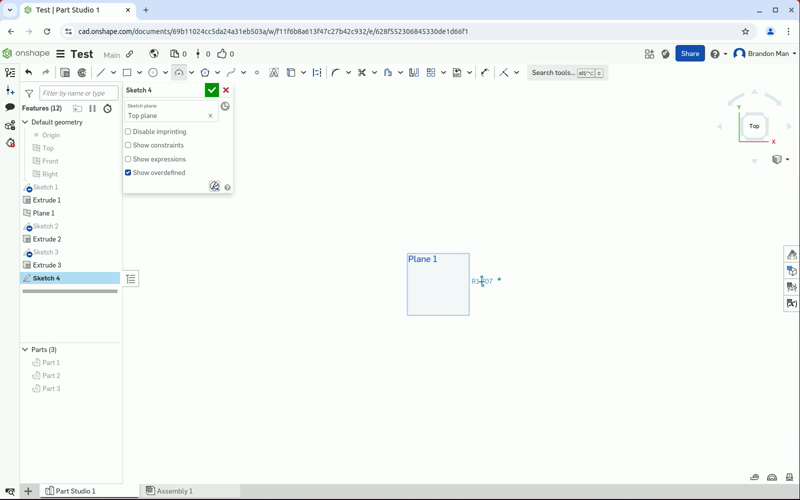
scroll(6)
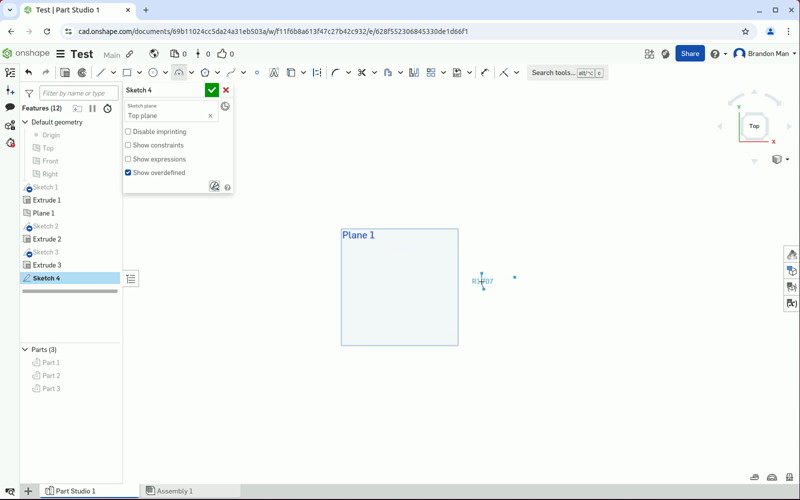
scroll(6)
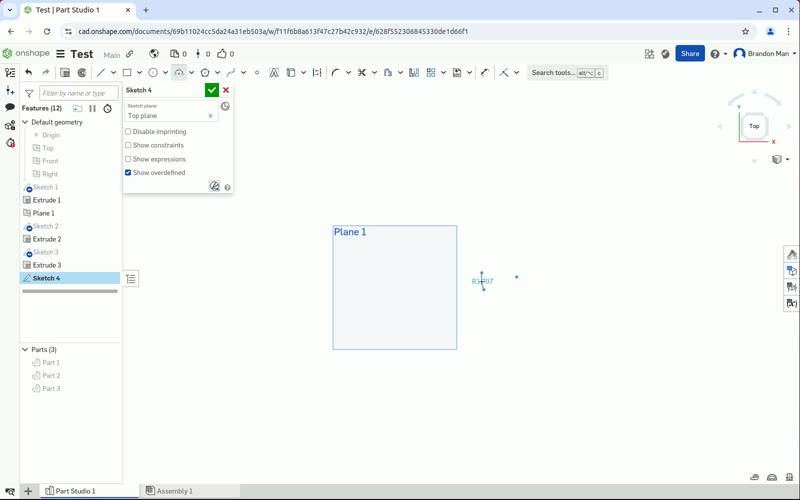
scroll(6)
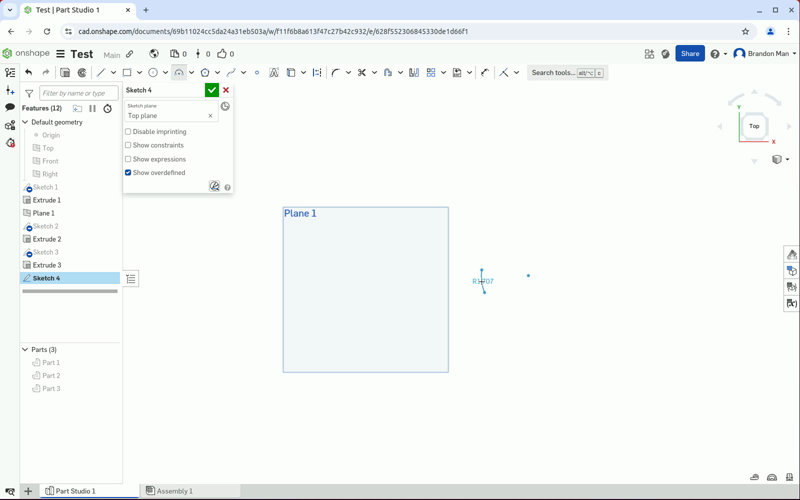
scroll(6)
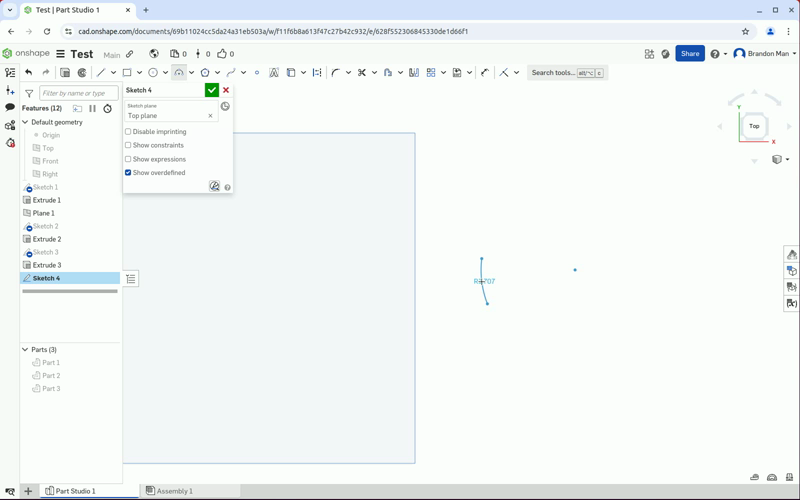
click(481, 281)
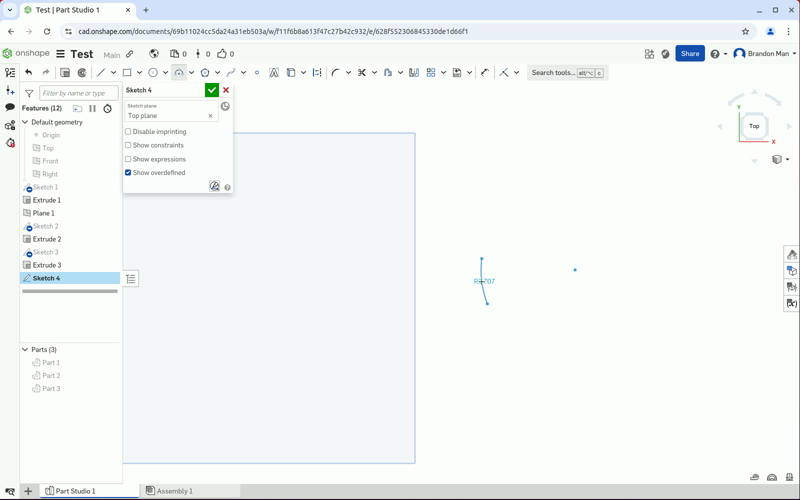
scroll(-6)
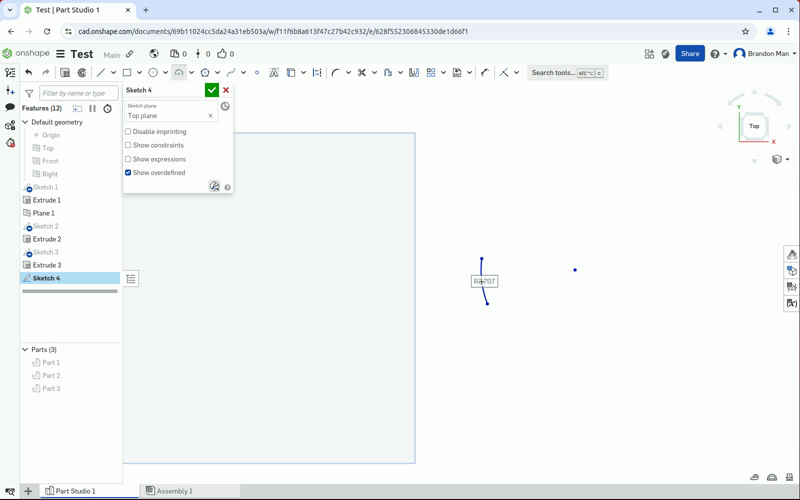
scroll(-6)
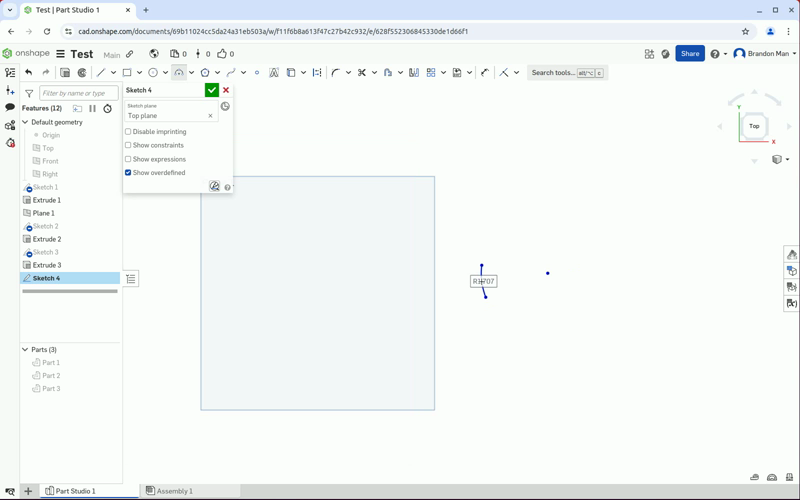
scroll(-6)
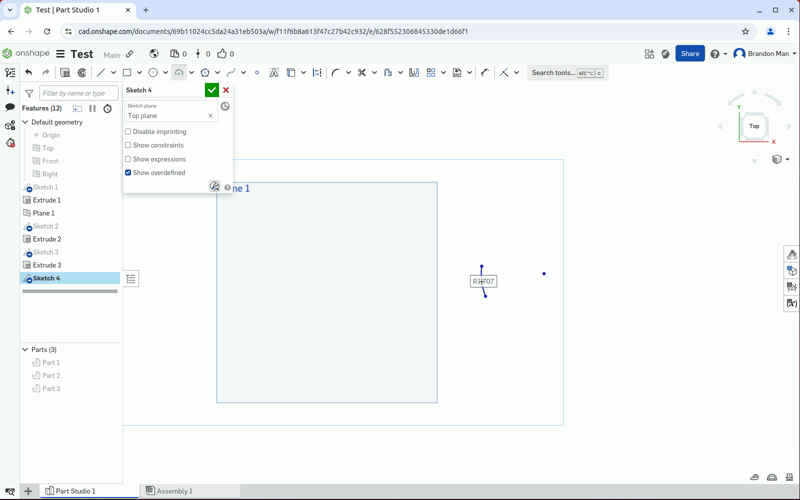
scroll(-6)
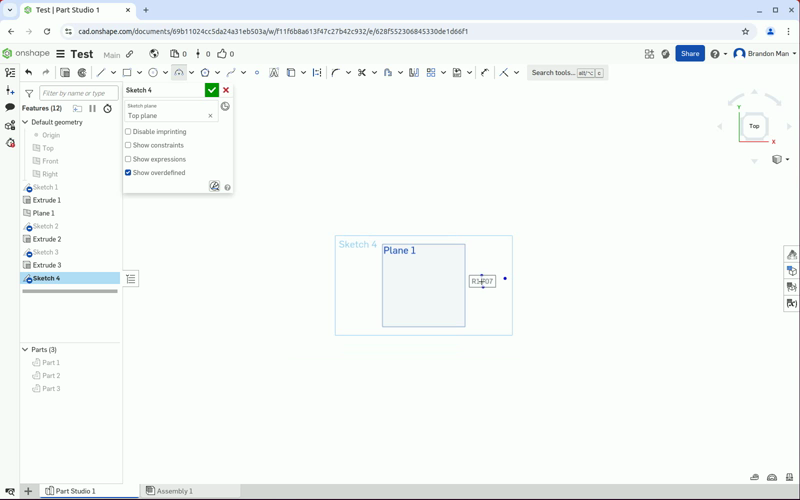
scroll(-6)
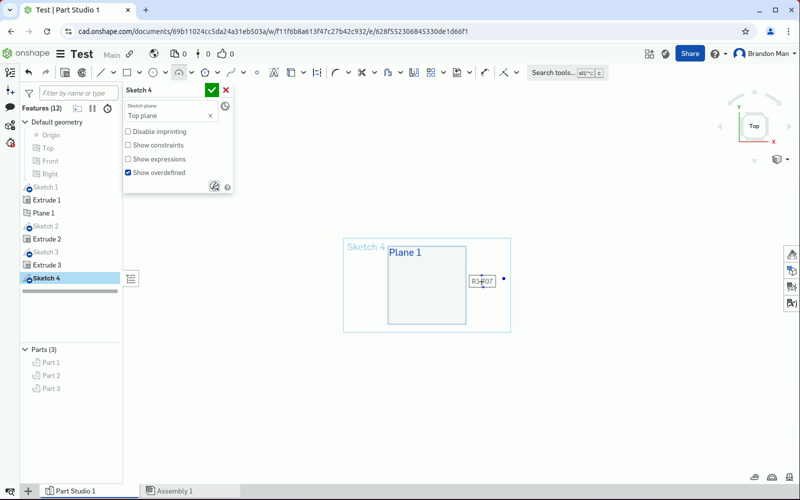
scroll(-6)
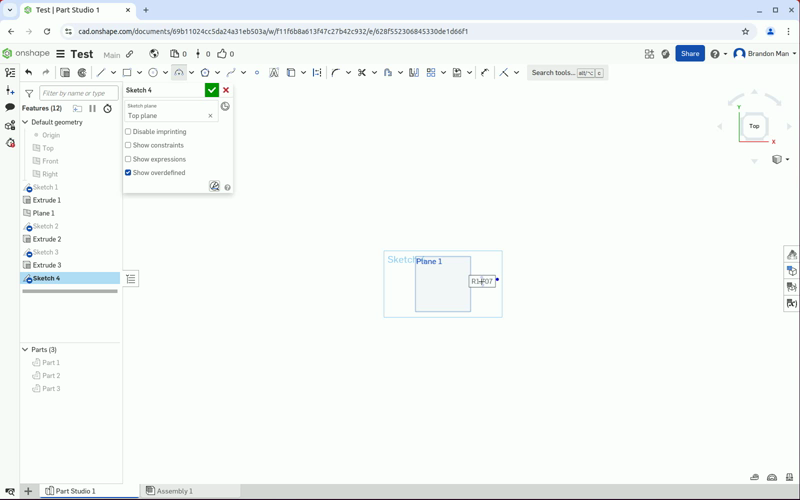
scroll(-6)
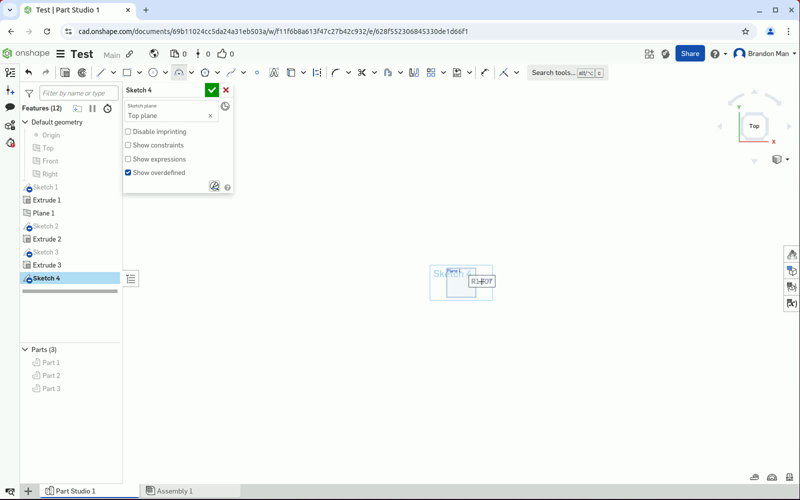
key_up(shift)
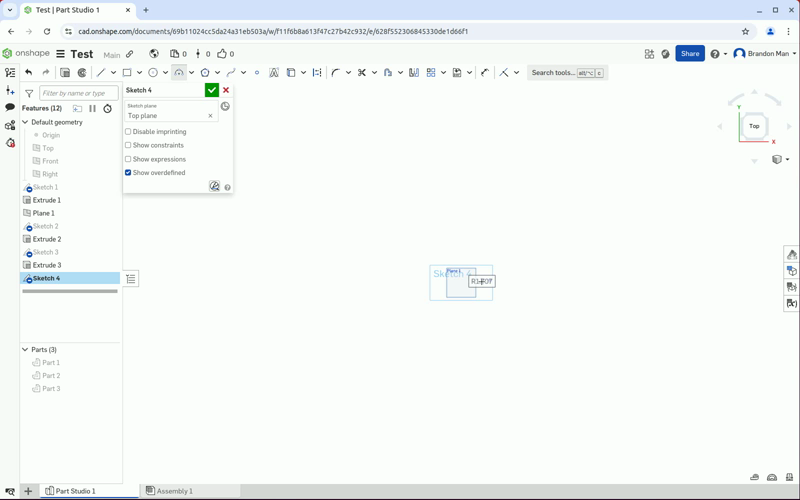
key(esc)
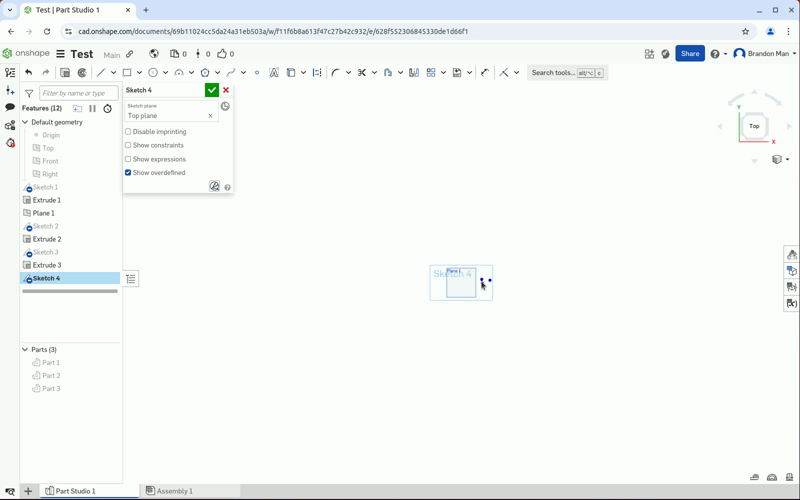
key(l)
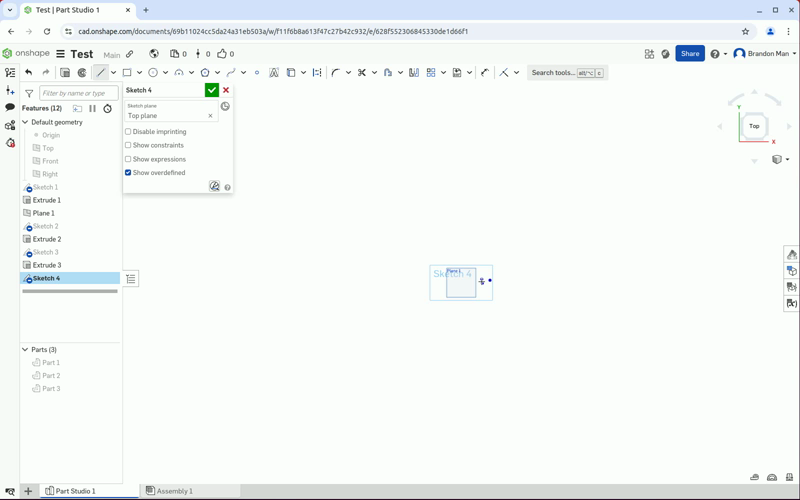
mouse_move(482, 283)
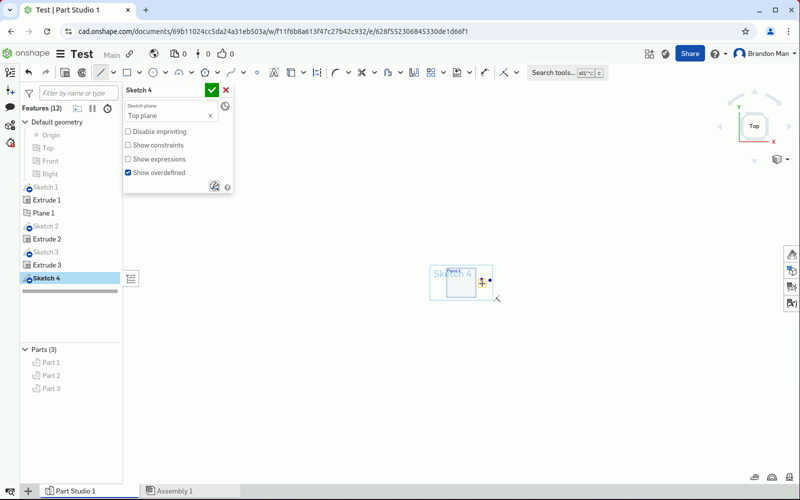
scroll(6)
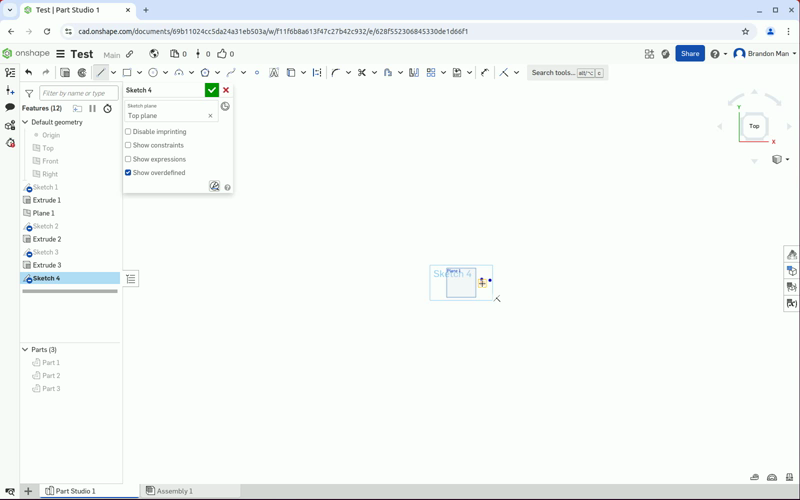
scroll(6)
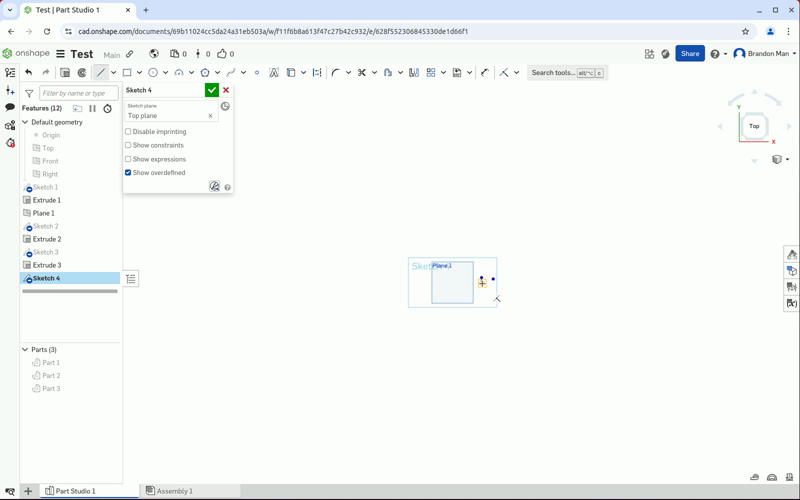
scroll(6)
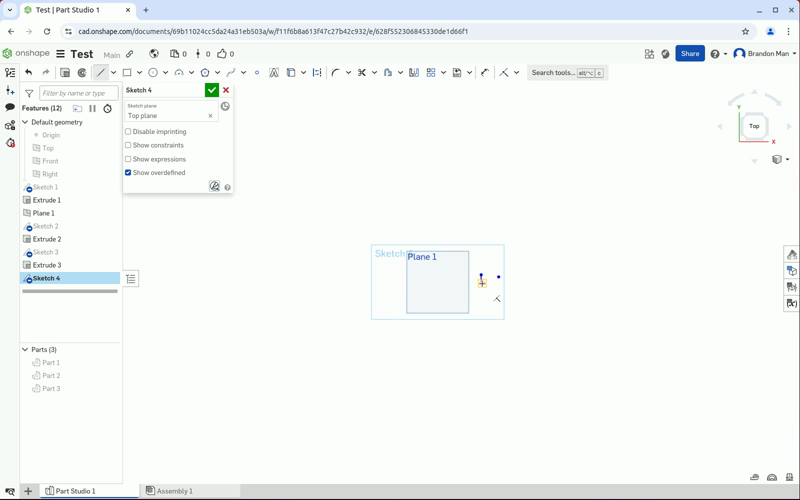
scroll(6)
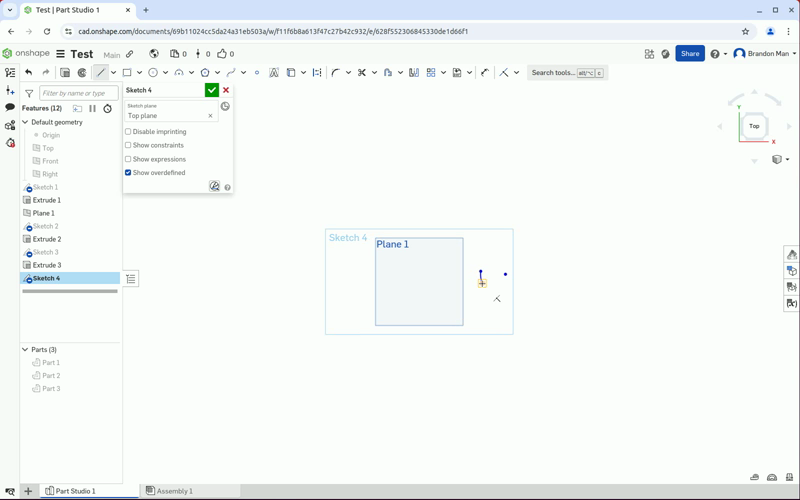
scroll(6)
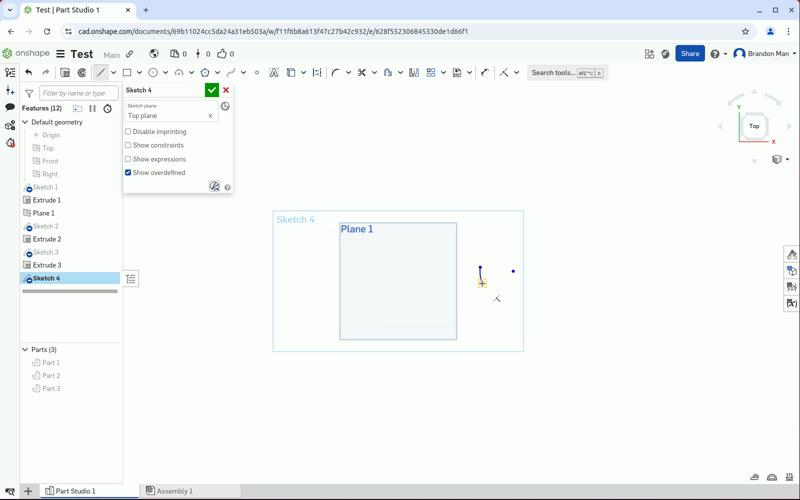
scroll(6)
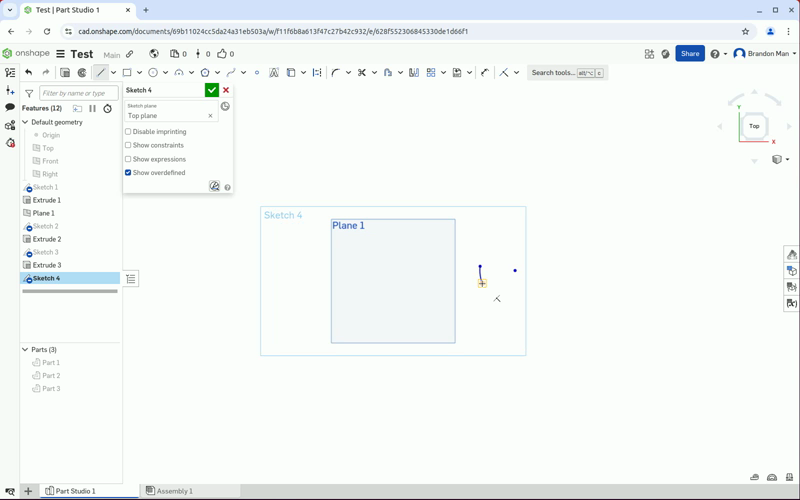
scroll(6)
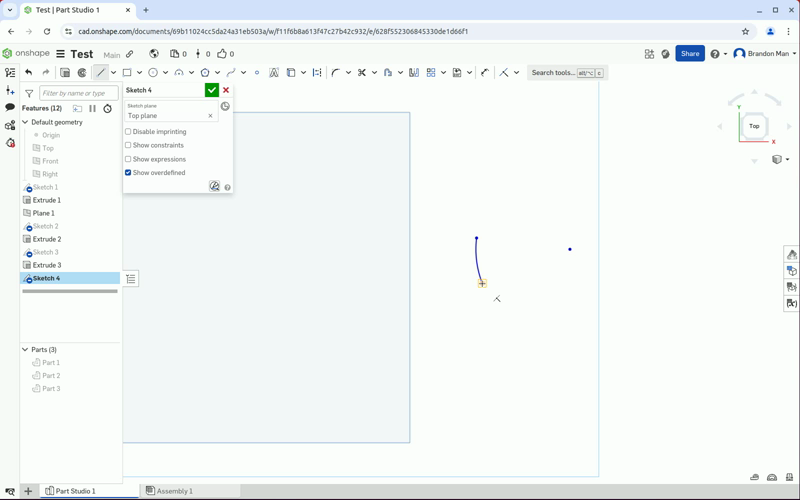
click(482, 283)
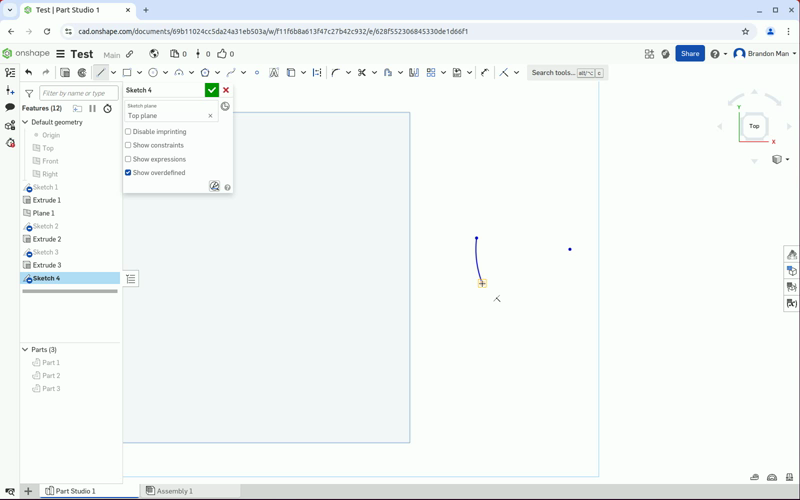
scroll(-6)
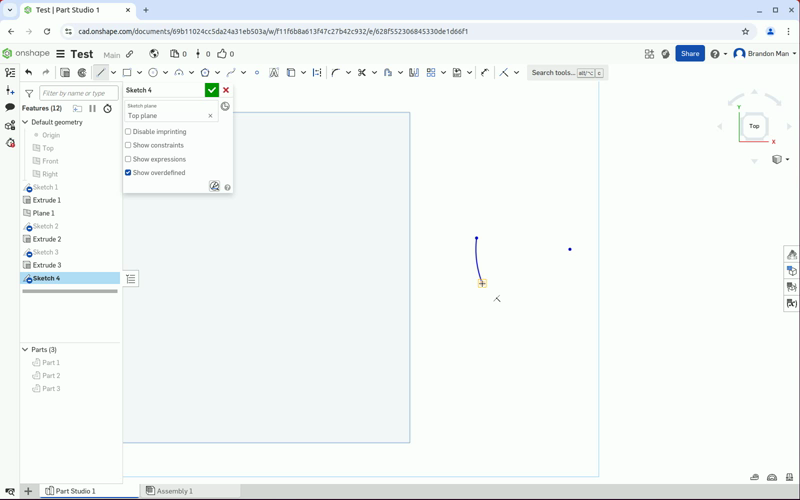
scroll(-6)
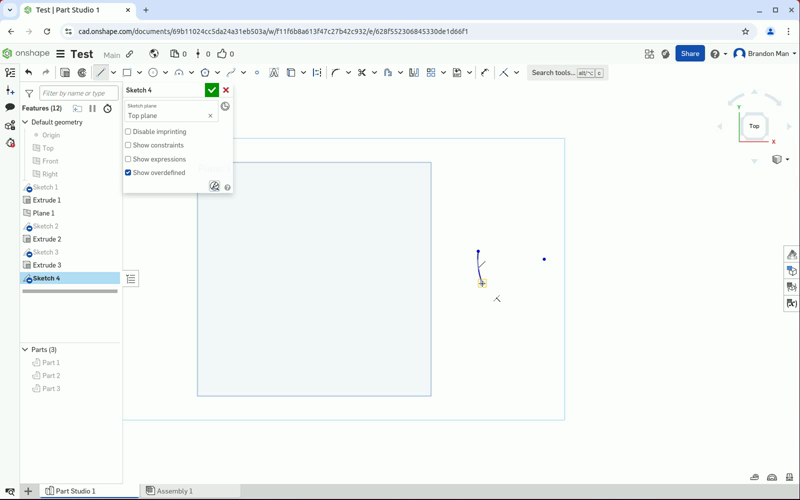
scroll(-6)
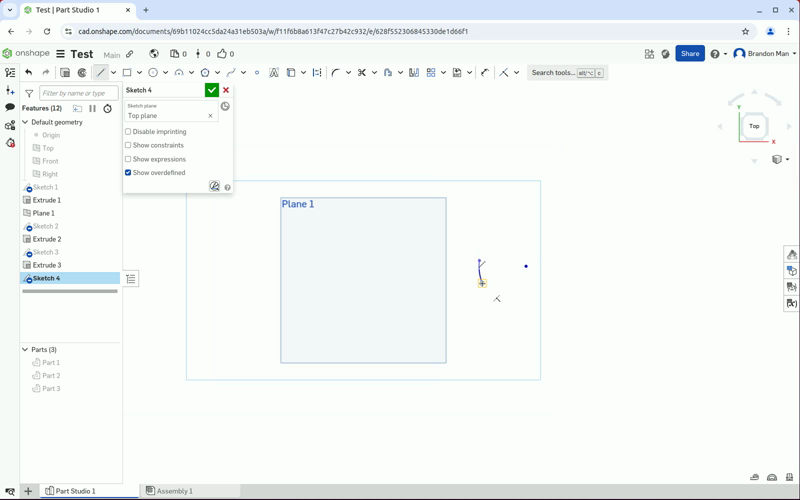
scroll(-6)
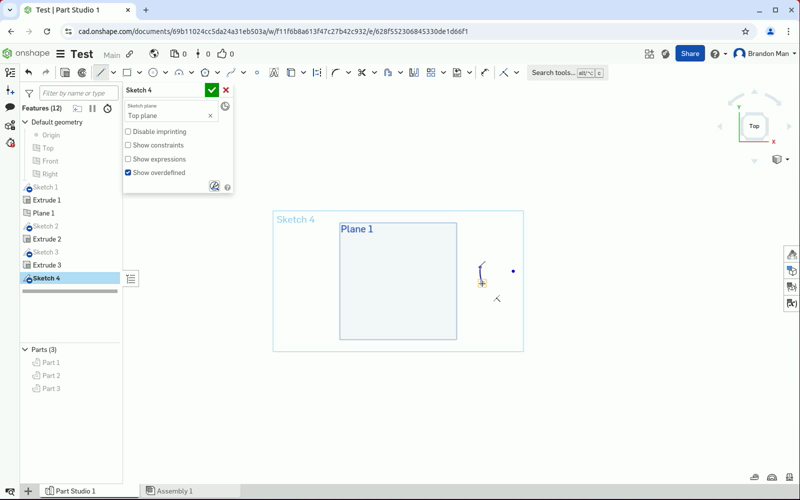
scroll(-6)
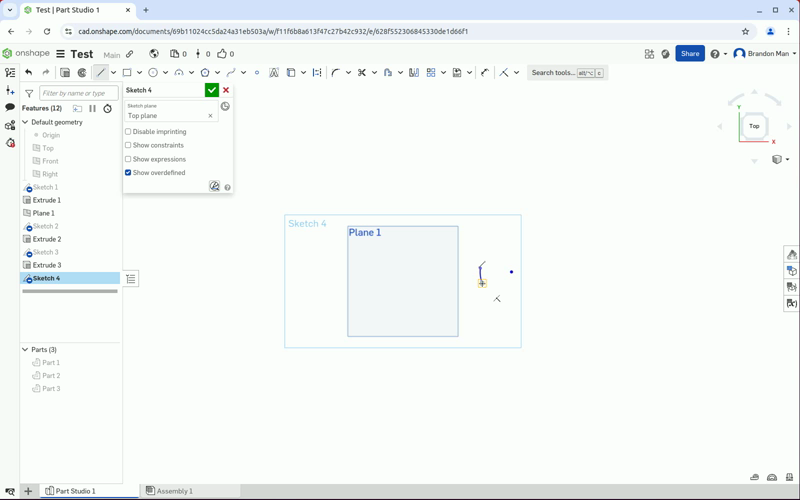
scroll(-6)
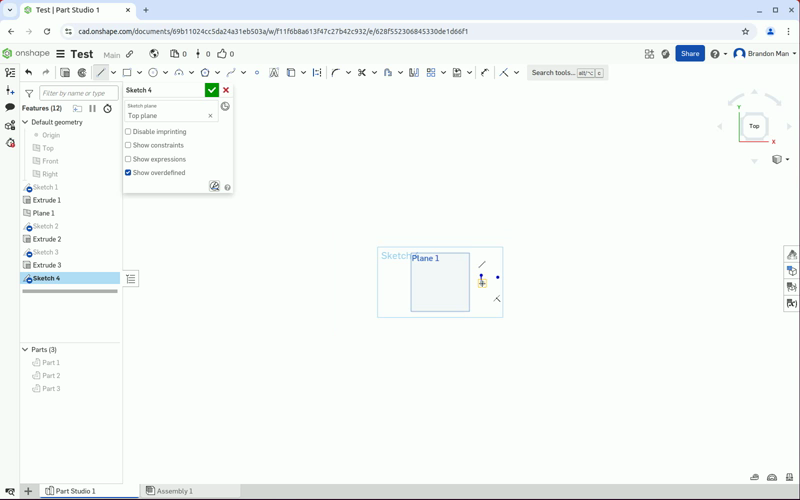
scroll(-6)
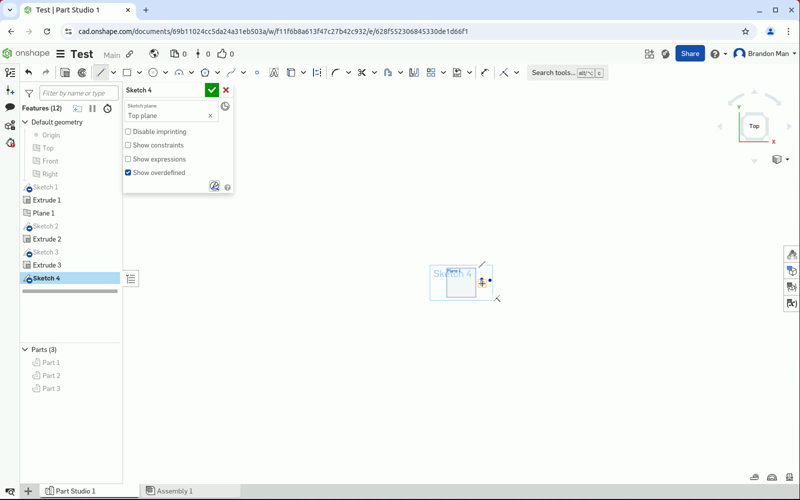
key_down(shift)
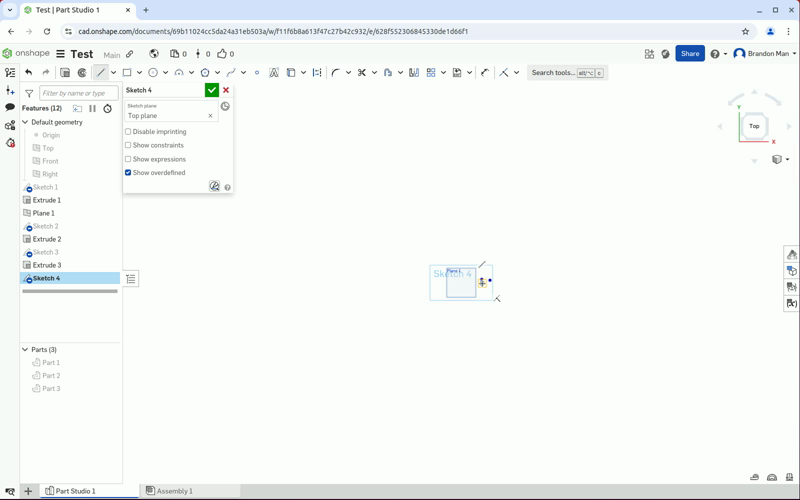
mouse_move(512, 283)
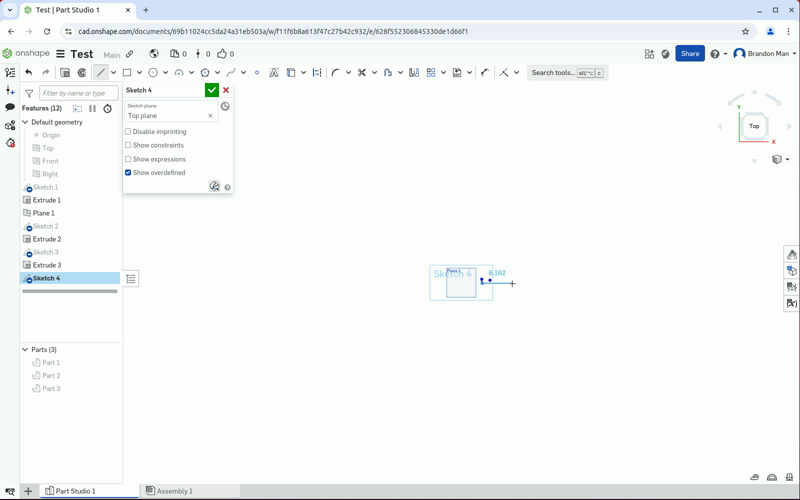
mouse_move(497, 283)
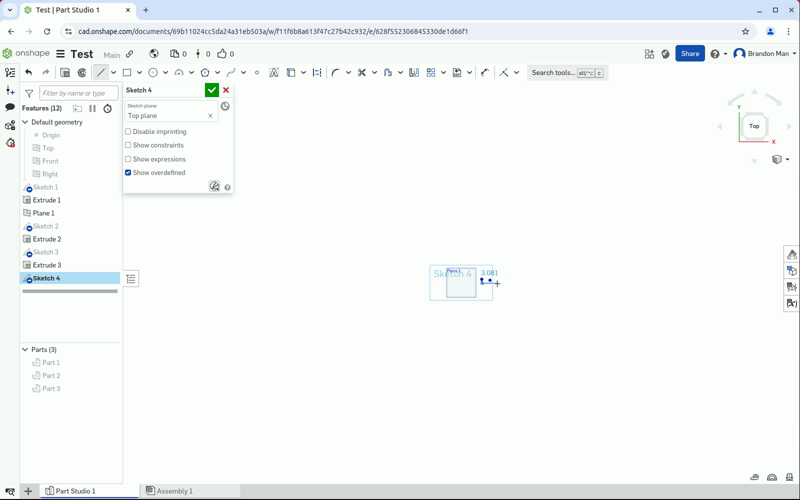
click(497, 283)
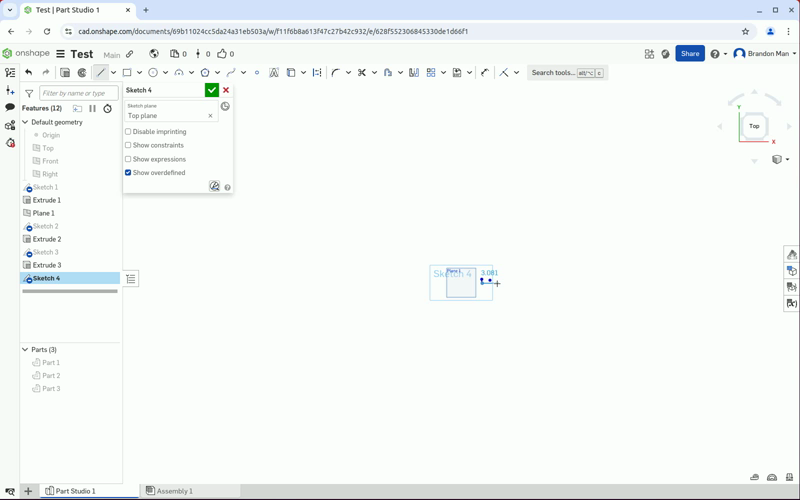
key_up(shift)
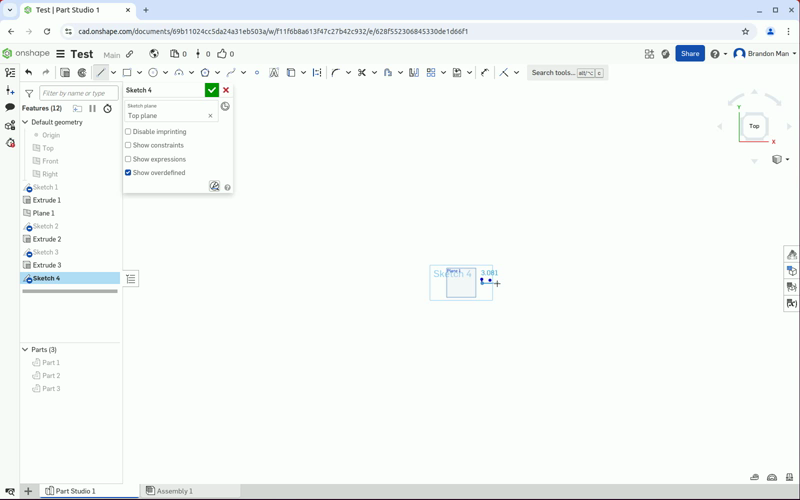
key_down(shift)
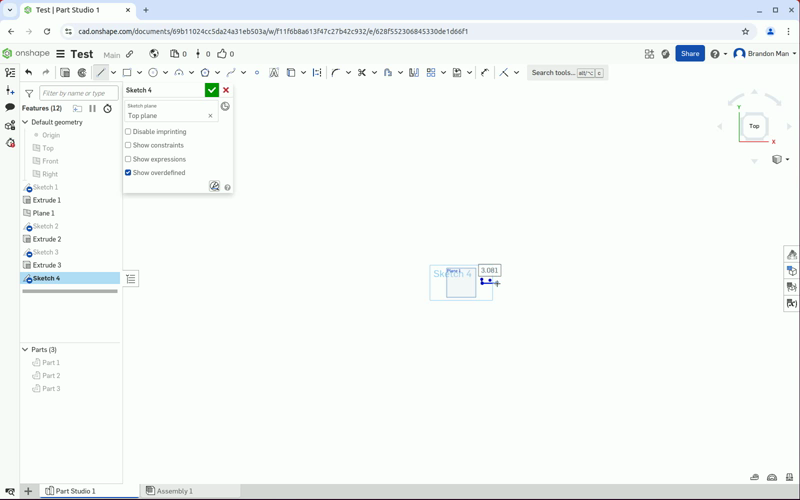
mouse_move(527, 283)
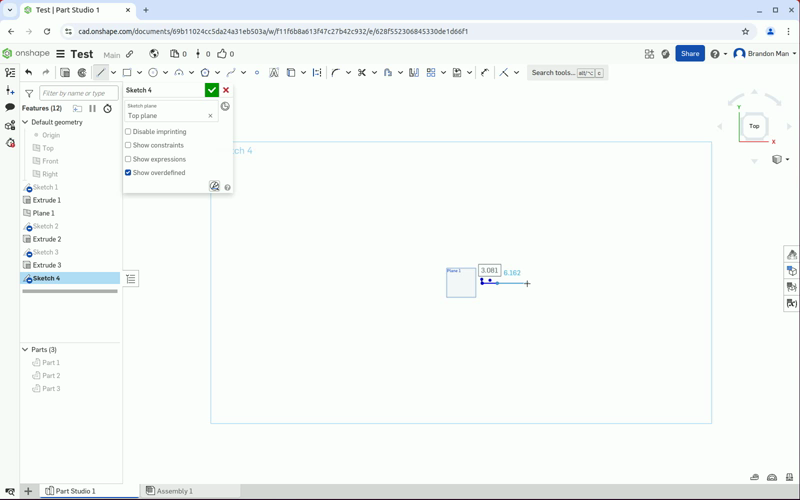
mouse_move(497, 279)
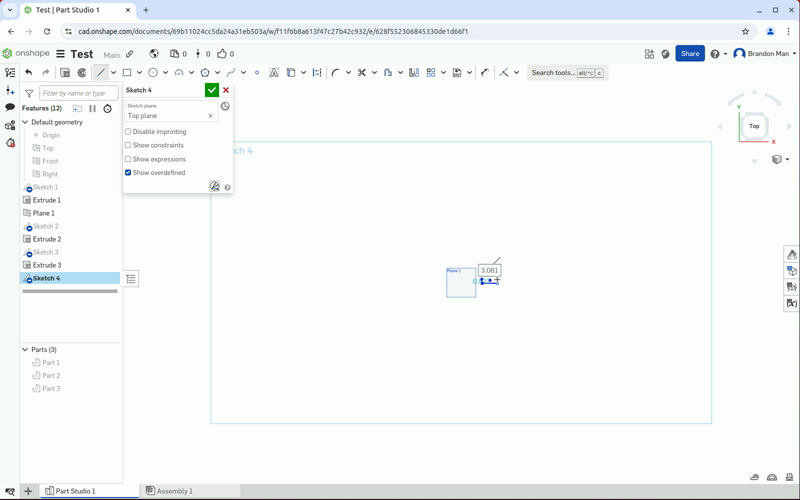
scroll(6)
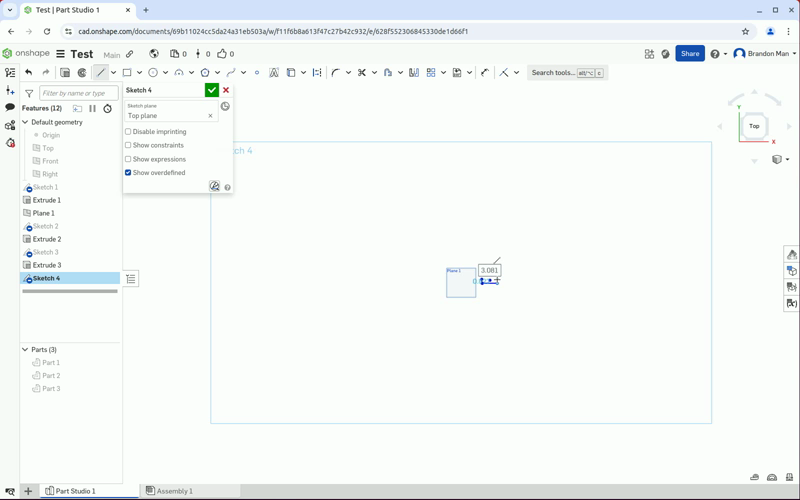
scroll(6)
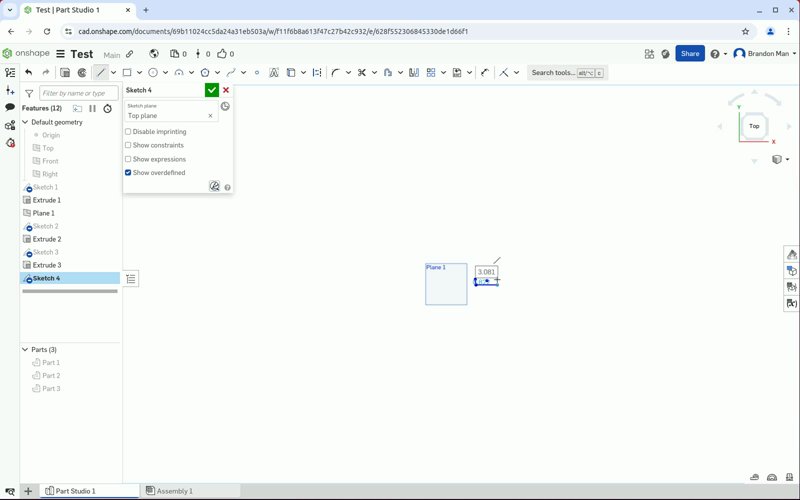
scroll(6)
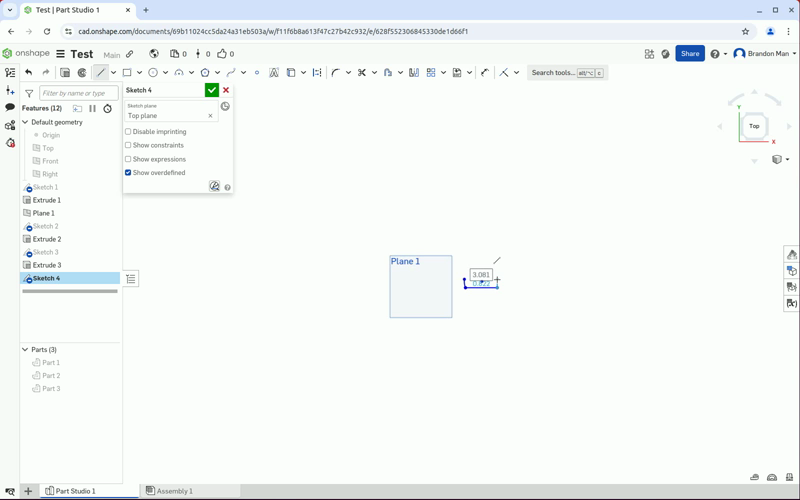
scroll(6)
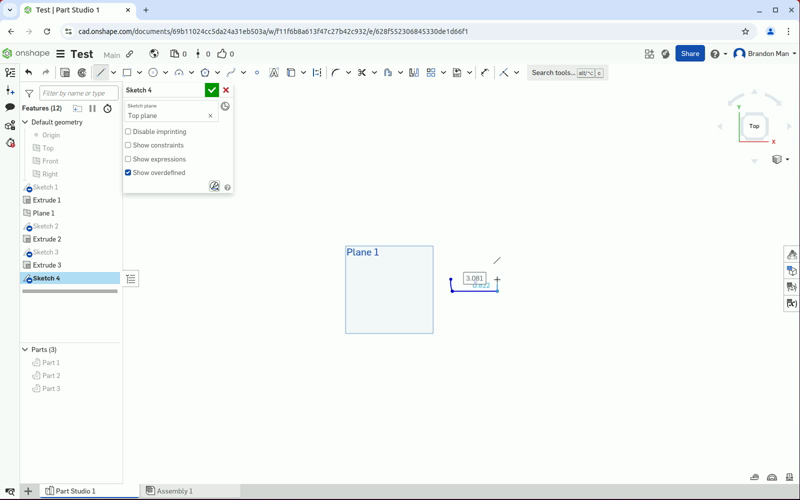
scroll(6)
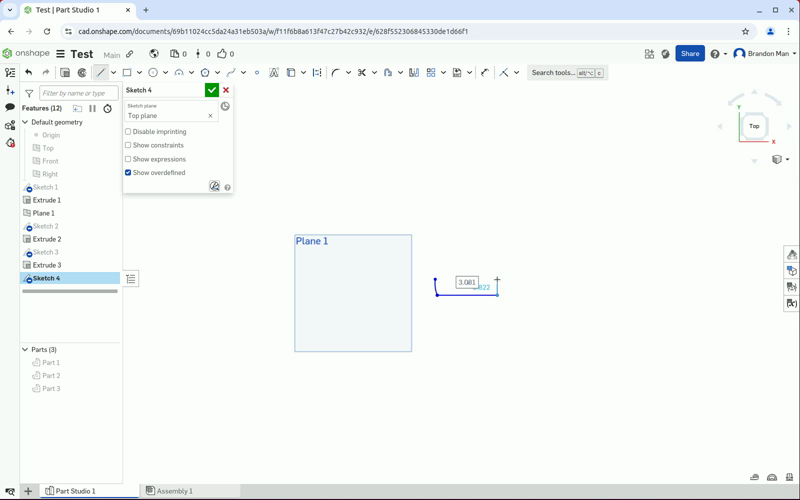
scroll(6)
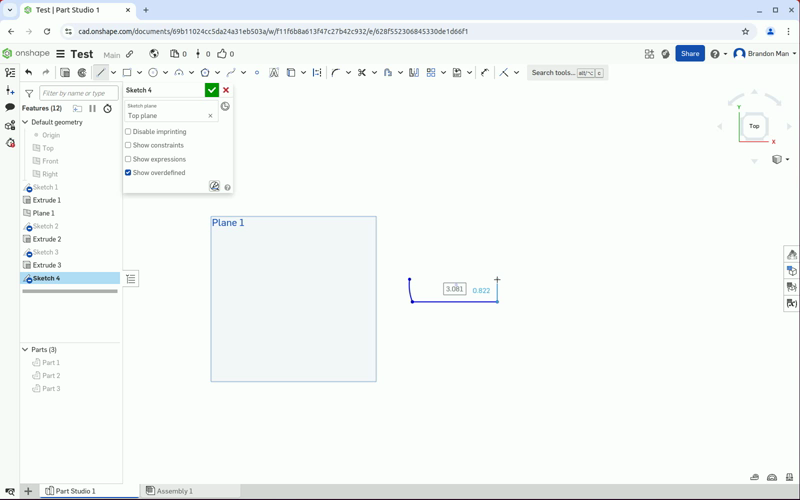
scroll(6)
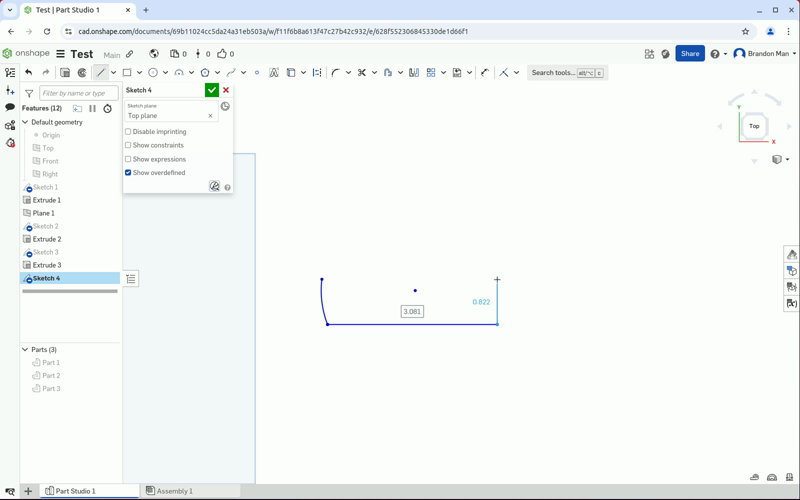
click(497, 279)
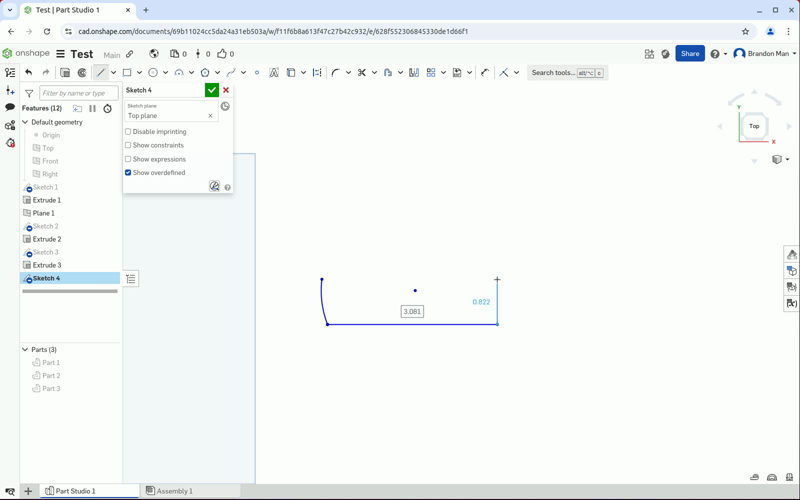
scroll(-6)
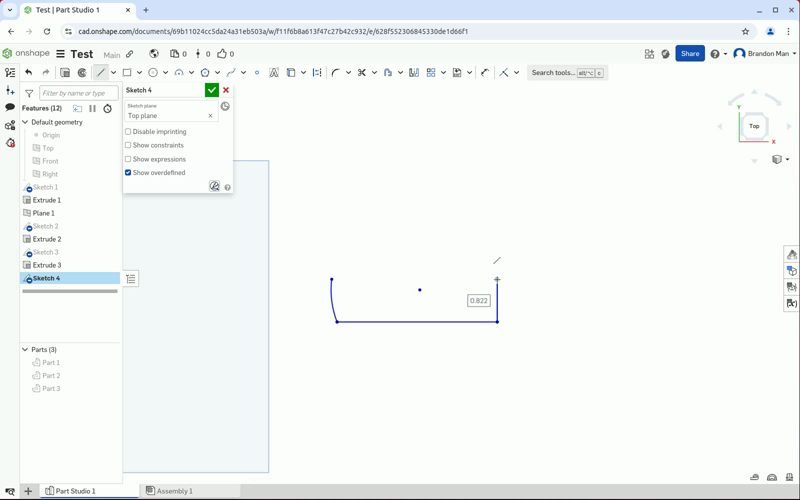
scroll(-6)
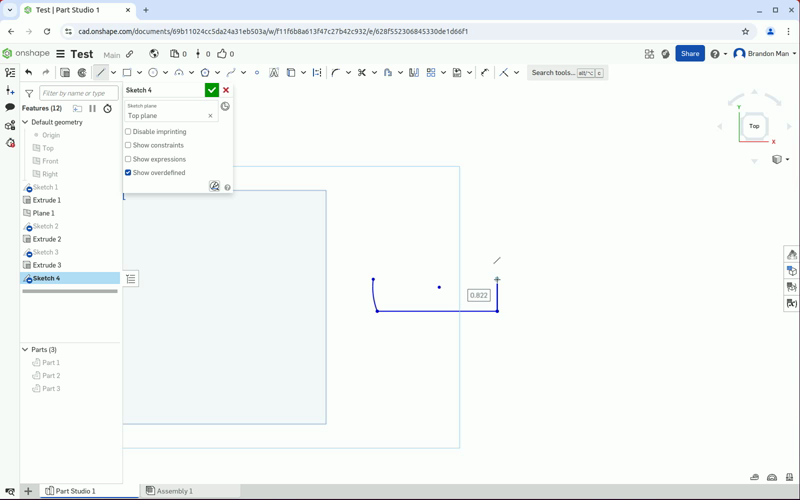
scroll(-6)
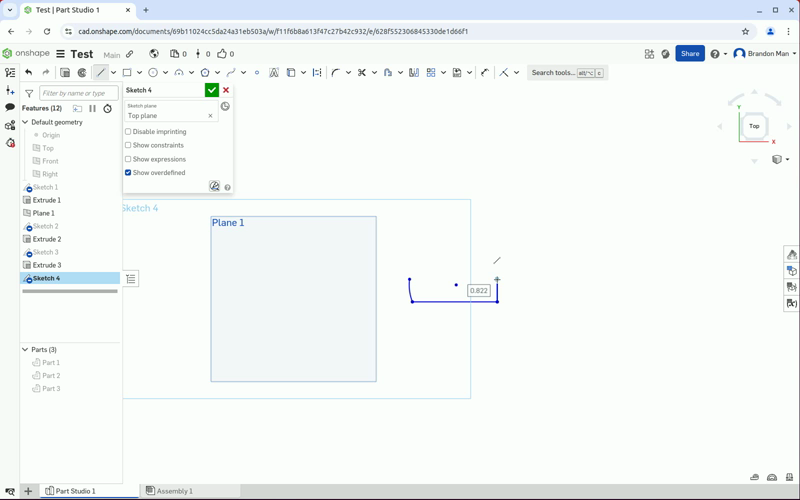
scroll(-6)
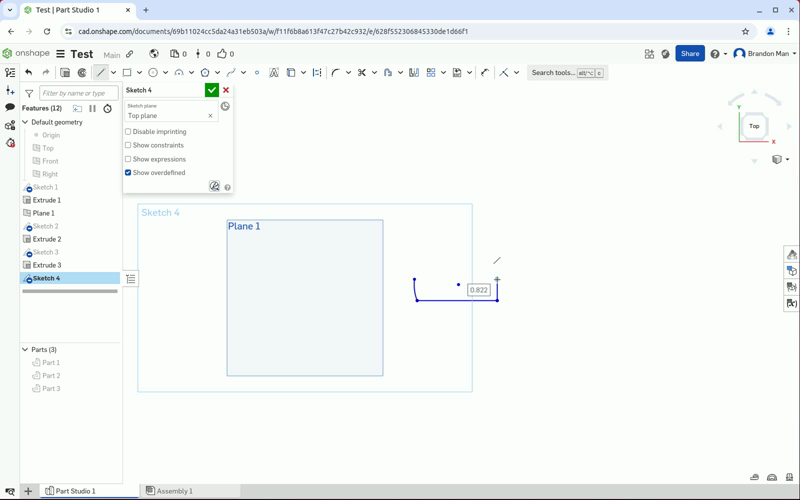
scroll(-6)
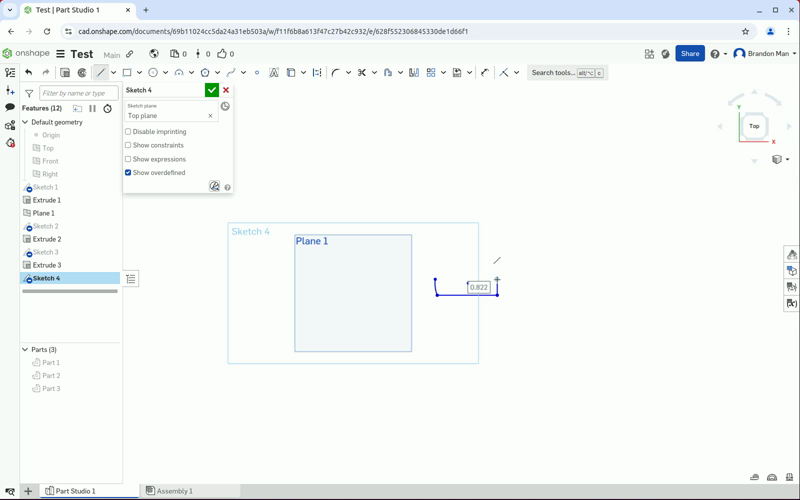
scroll(-6)
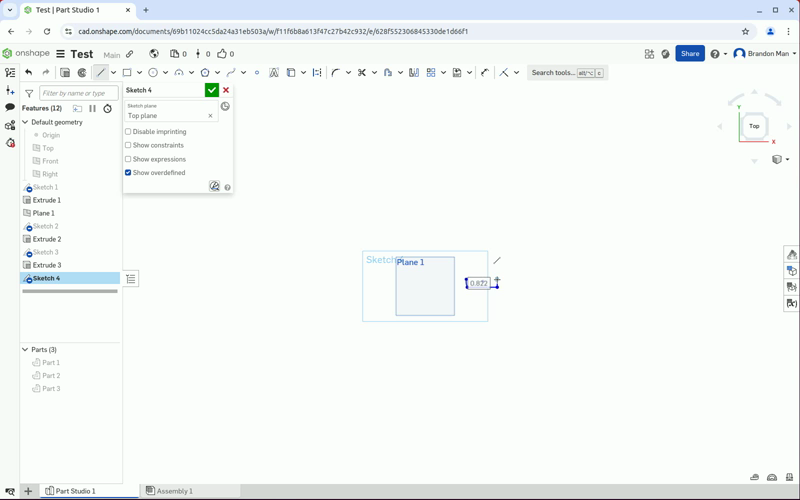
scroll(-6)
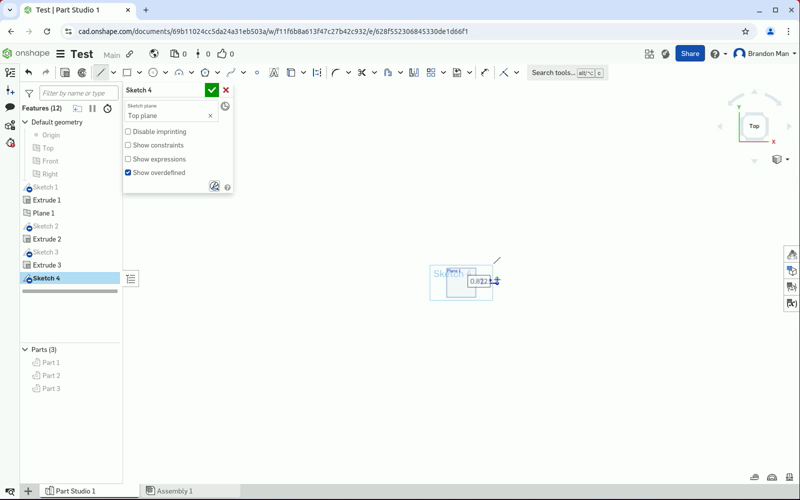
key_up(shift)
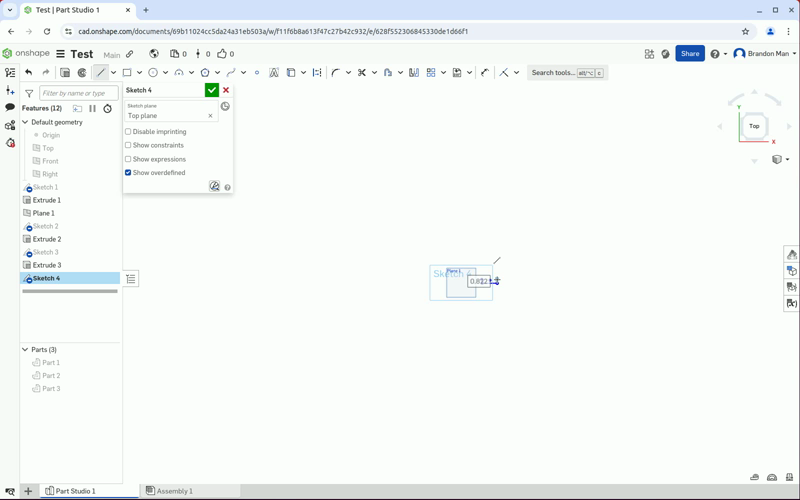
mouse_move(527, 279)
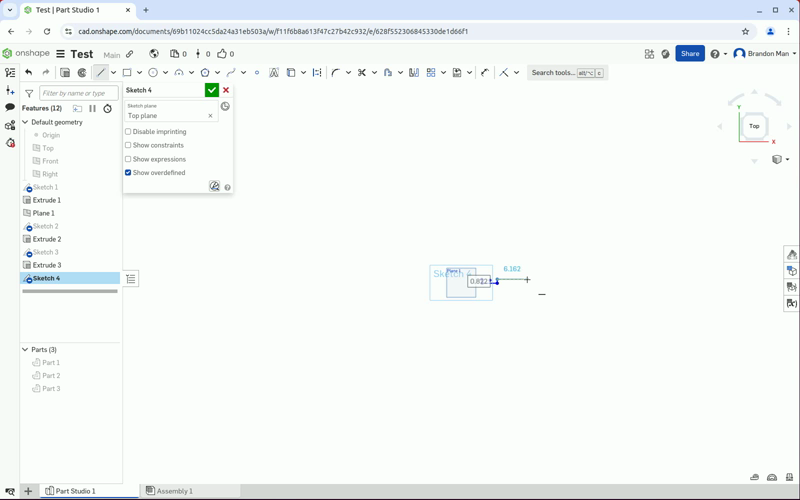
key_down(shift)
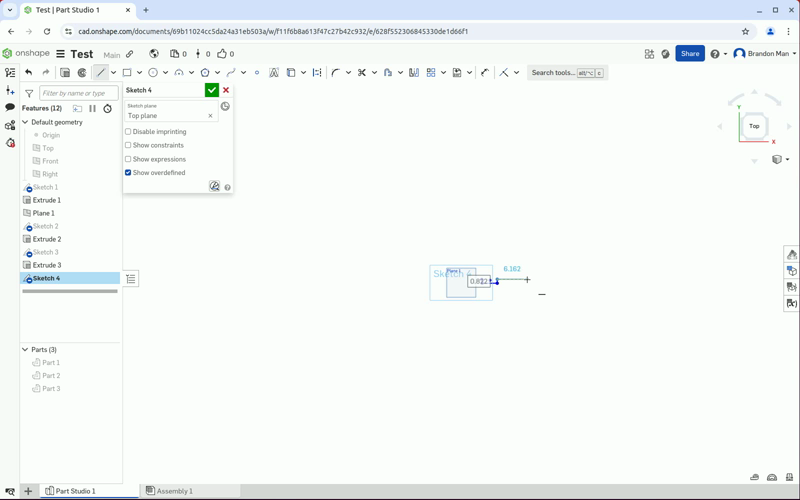
mouse_move(481, 279)
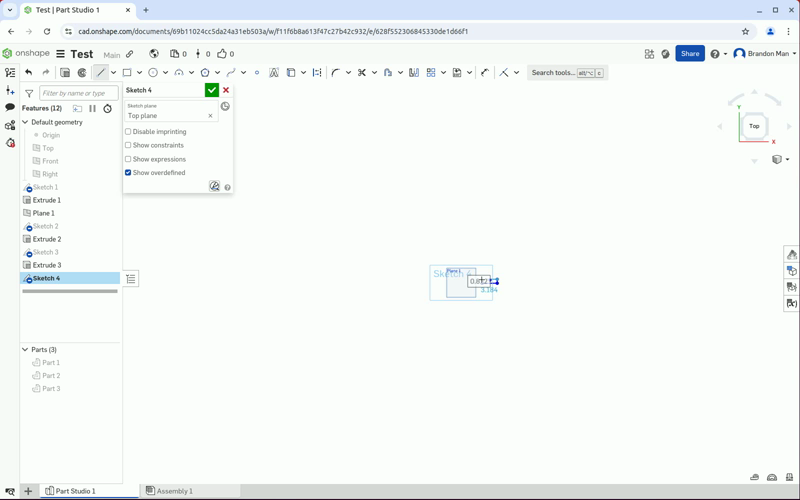
scroll(6)
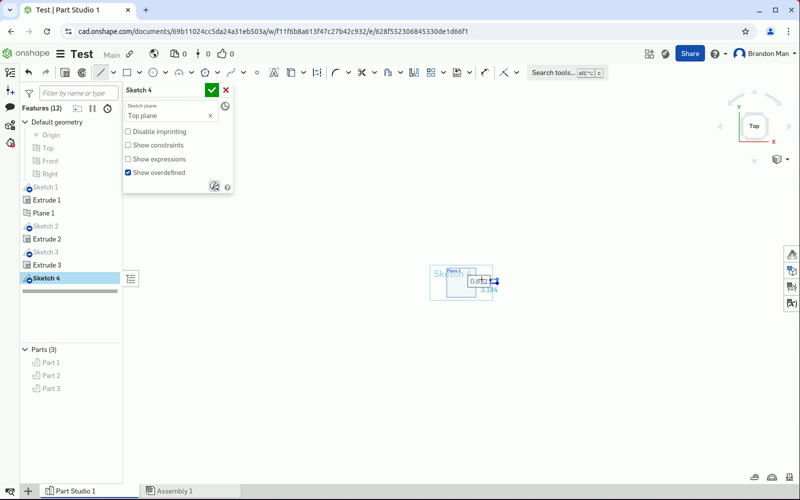
scroll(6)
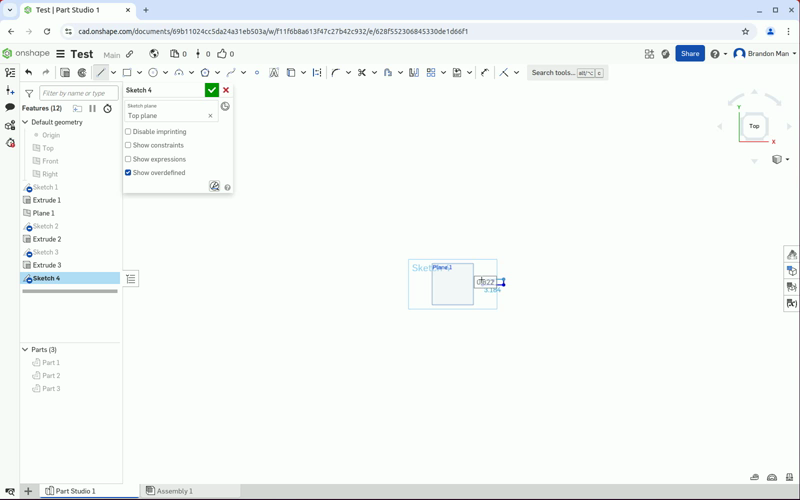
scroll(6)
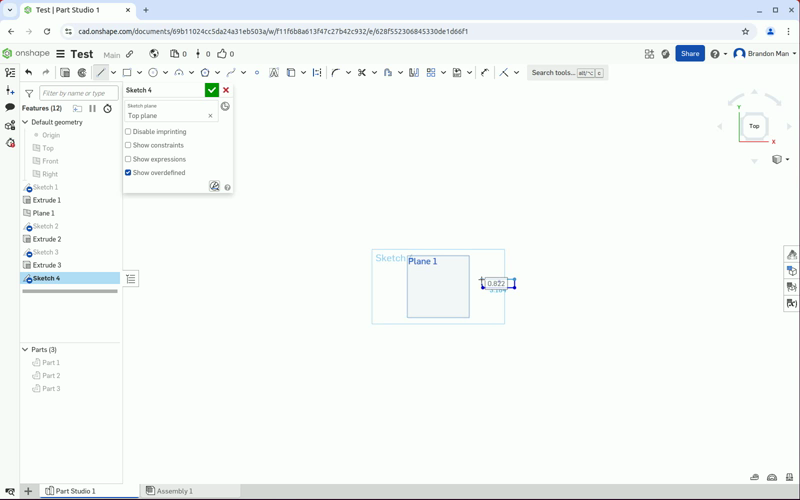
scroll(6)
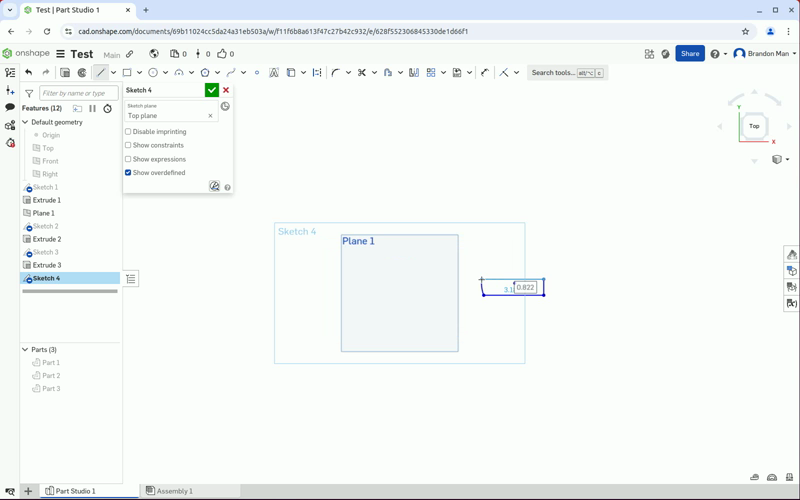
scroll(6)
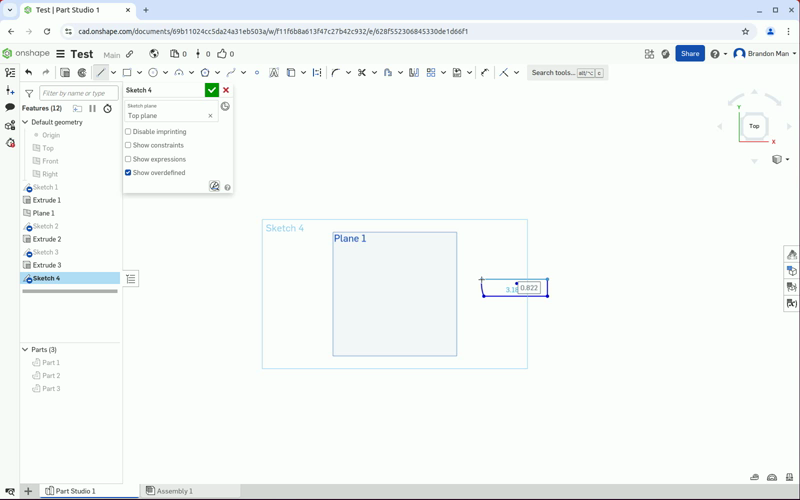
scroll(6)
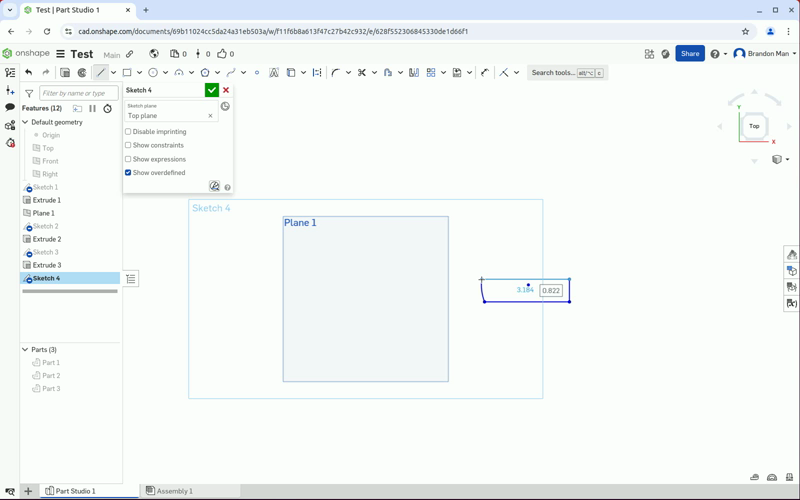
scroll(6)
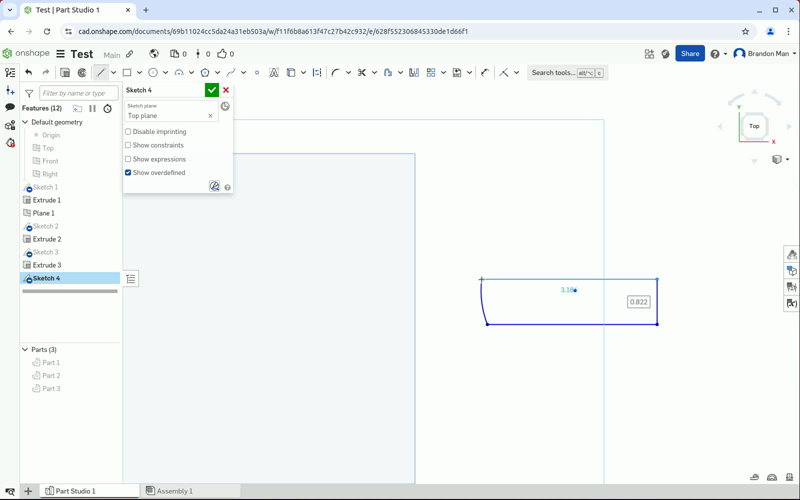
key_up(shift)
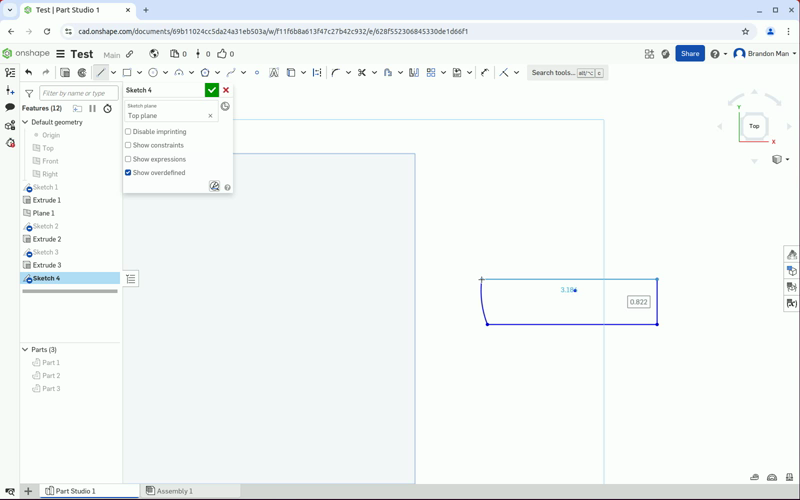
click(481, 279)
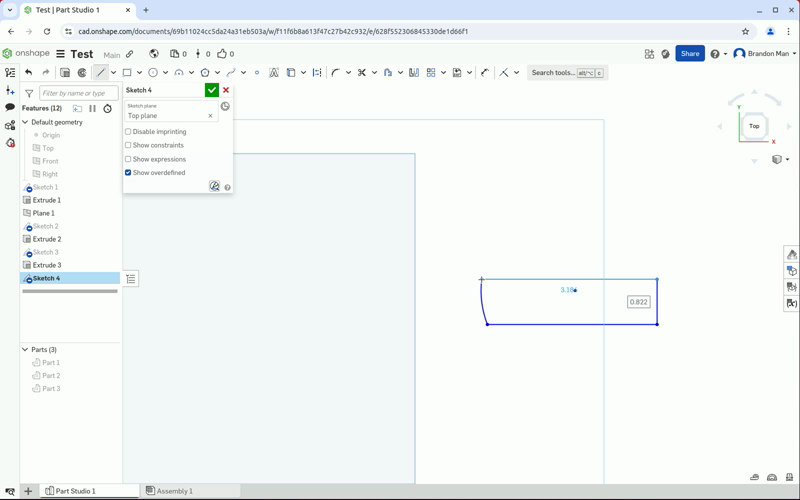
scroll(-6)
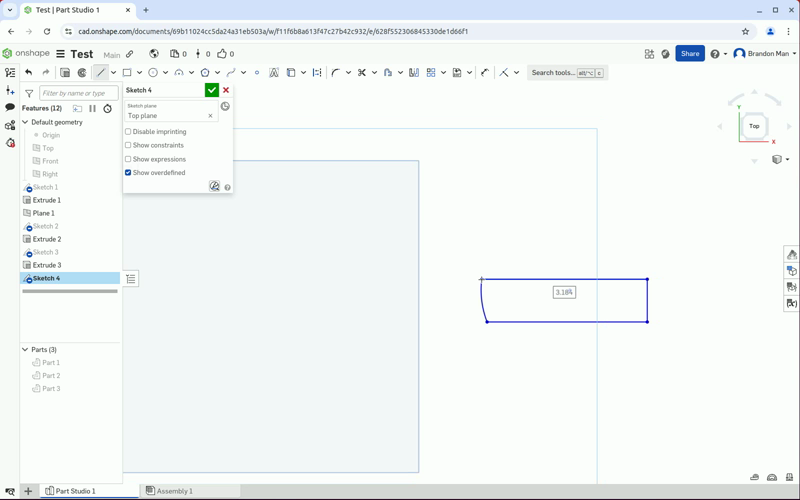
scroll(-6)
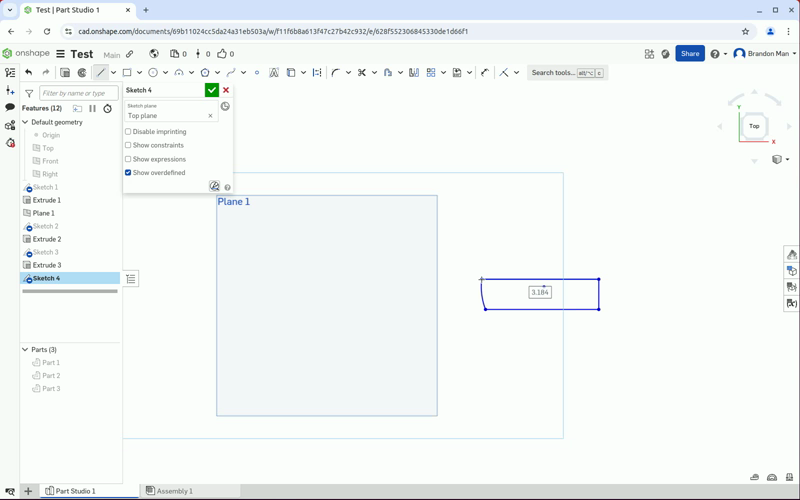
scroll(-6)
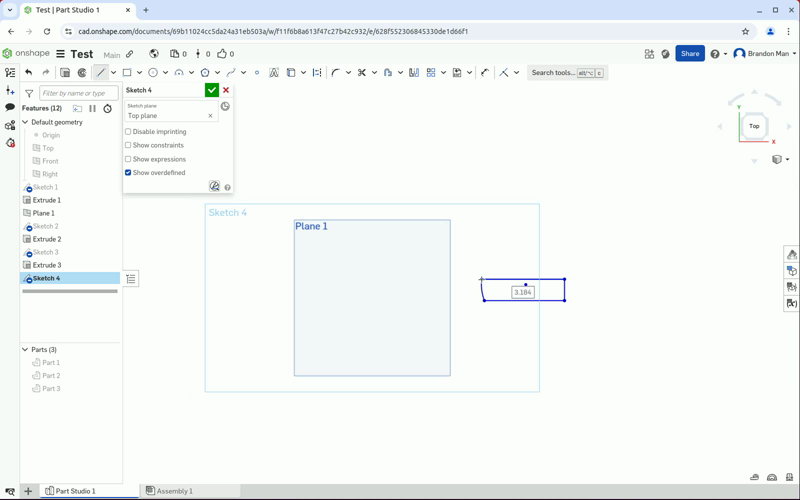
scroll(-6)
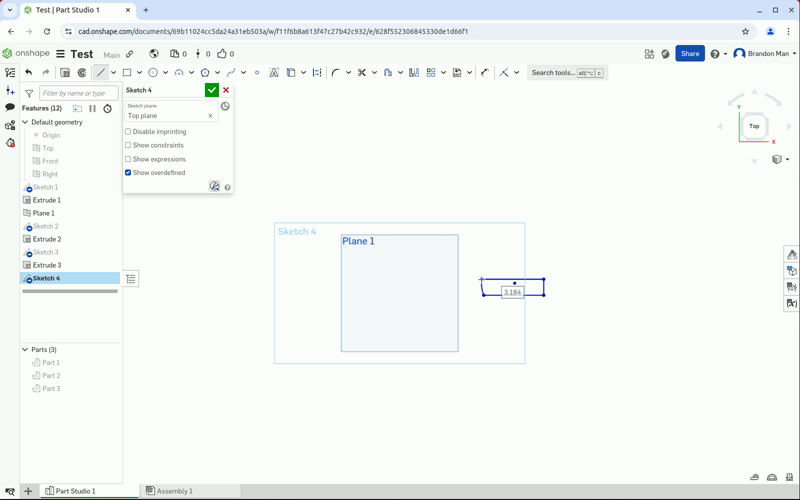
scroll(-6)
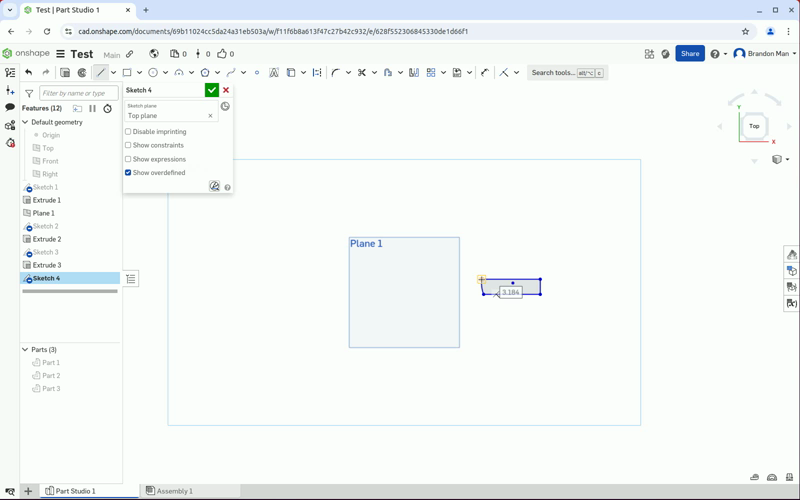
scroll(-6)
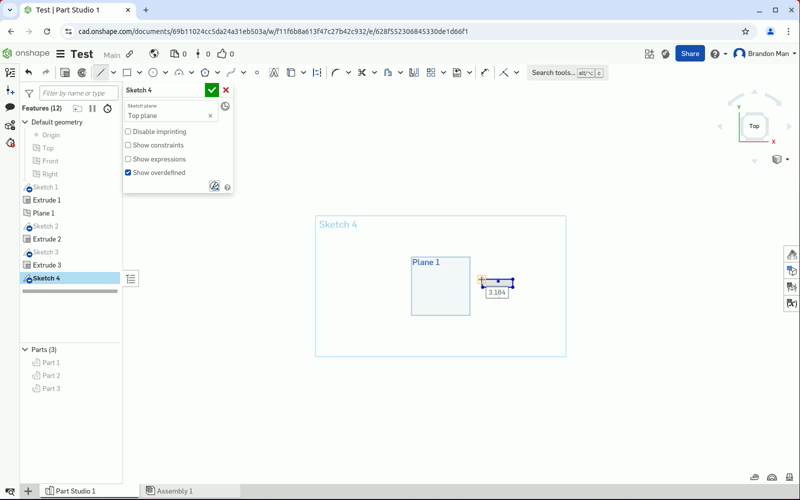
scroll(-6)
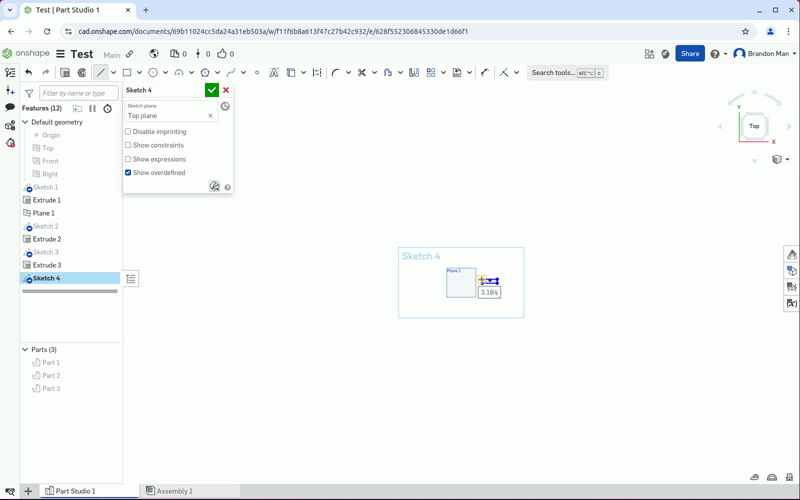
key(esc)
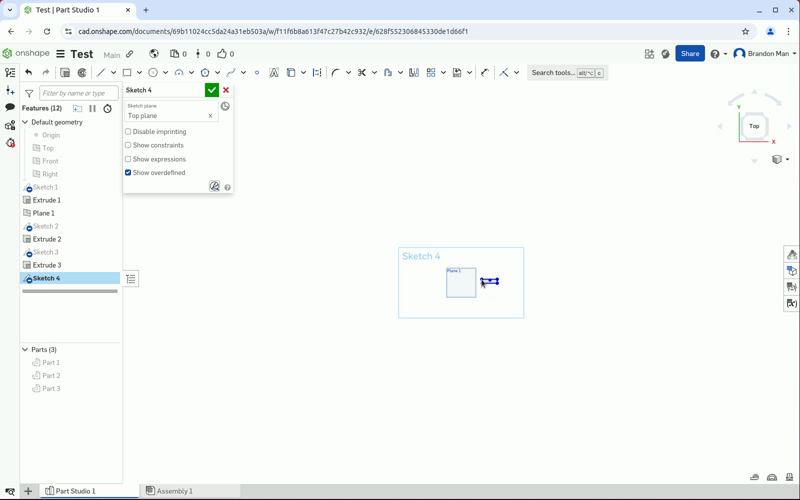
mouse_move(491, 279)
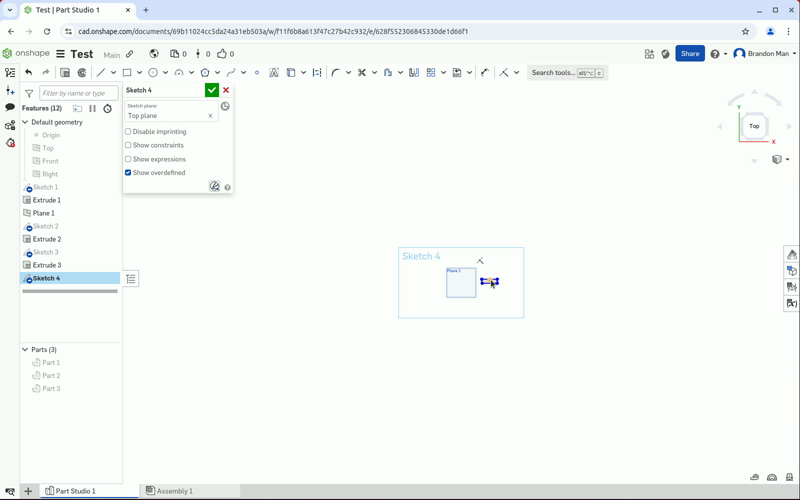
scroll(6)
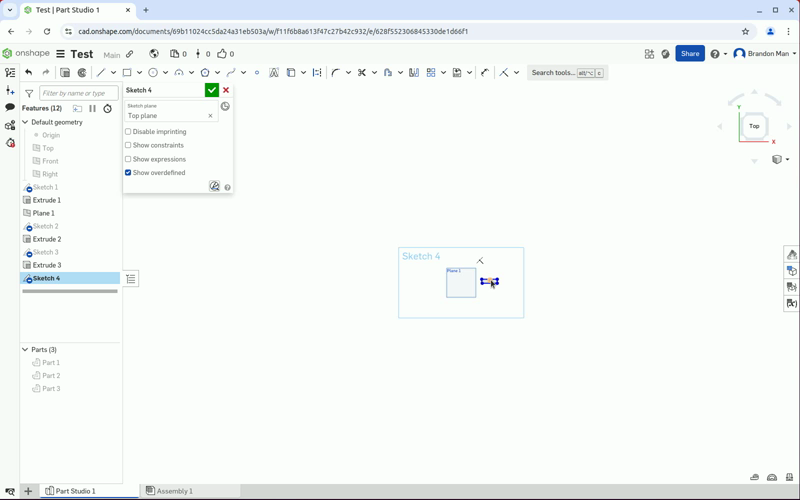
scroll(6)
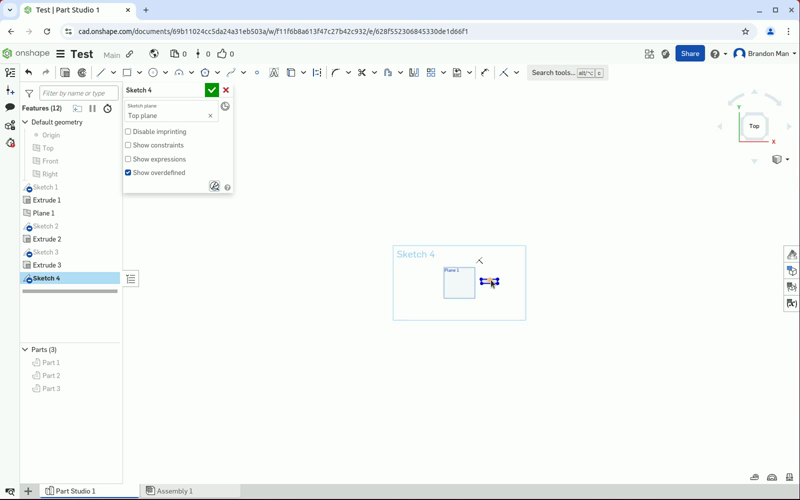
scroll(6)
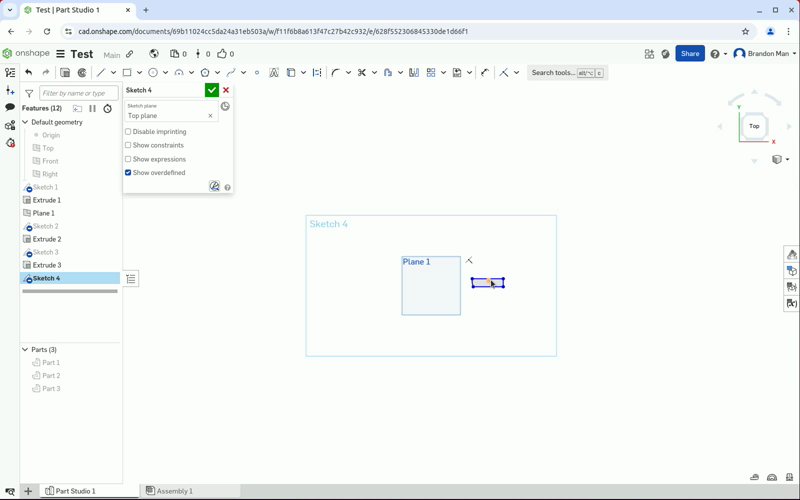
scroll(6)
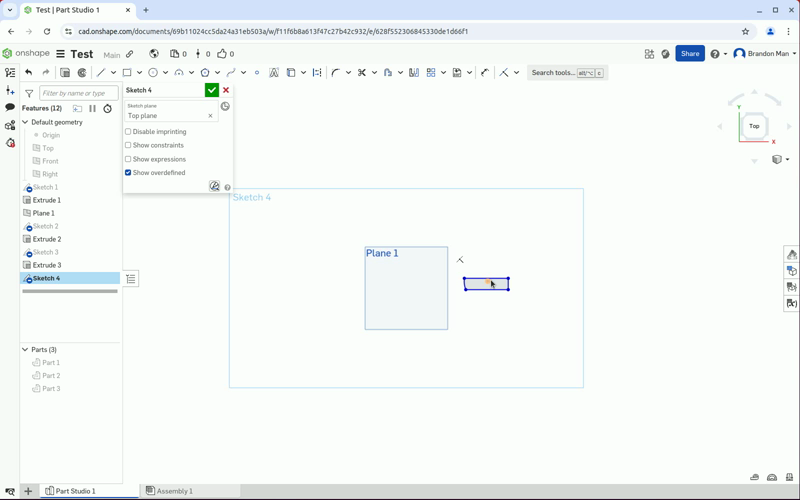
scroll(6)
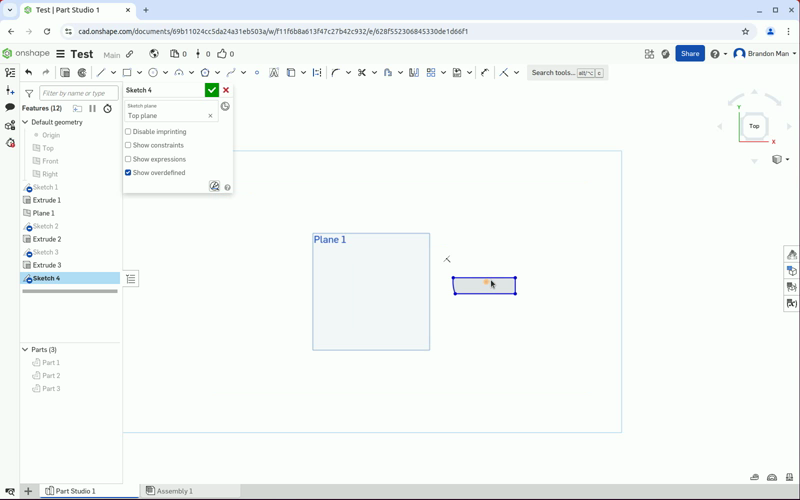
scroll(6)
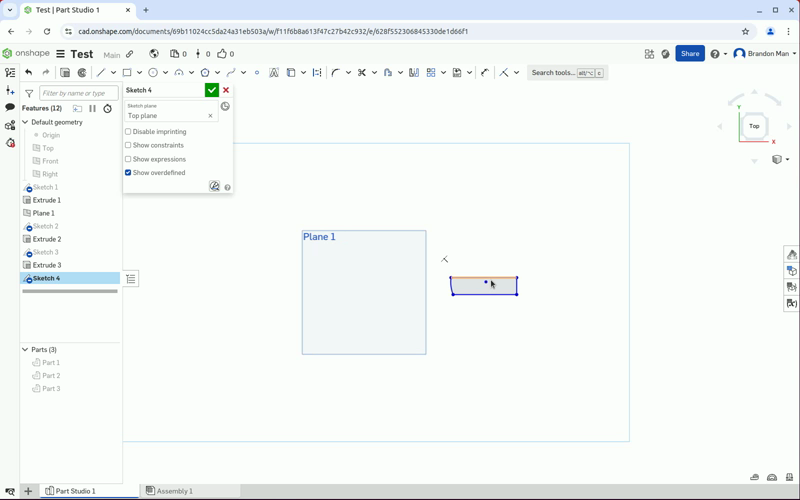
scroll(6)
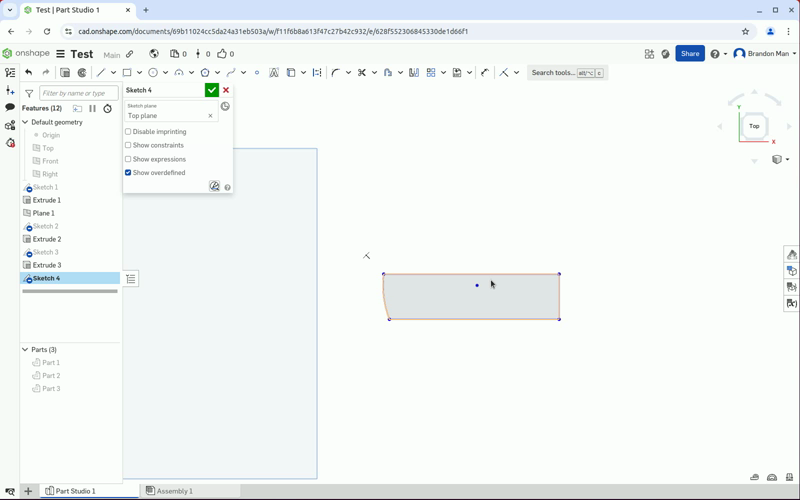
click(491, 279)
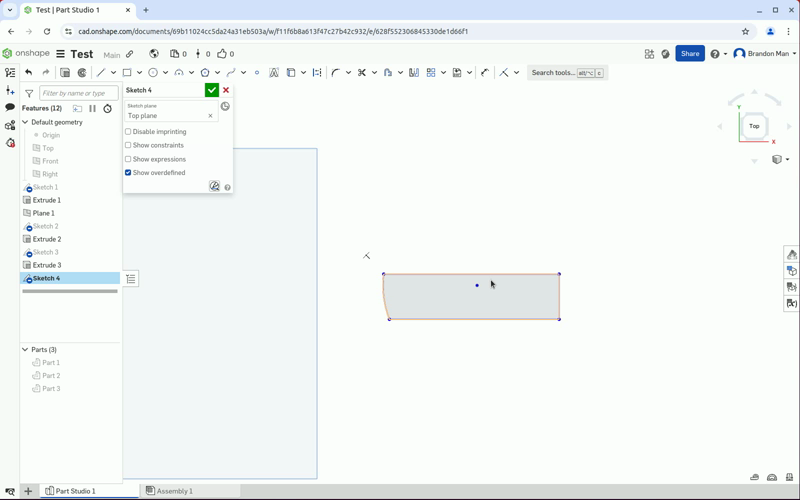
scroll(-6)
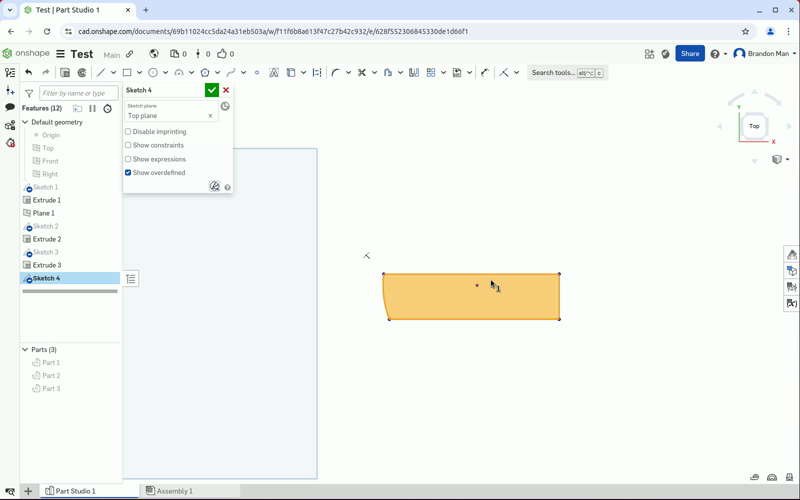
scroll(-6)
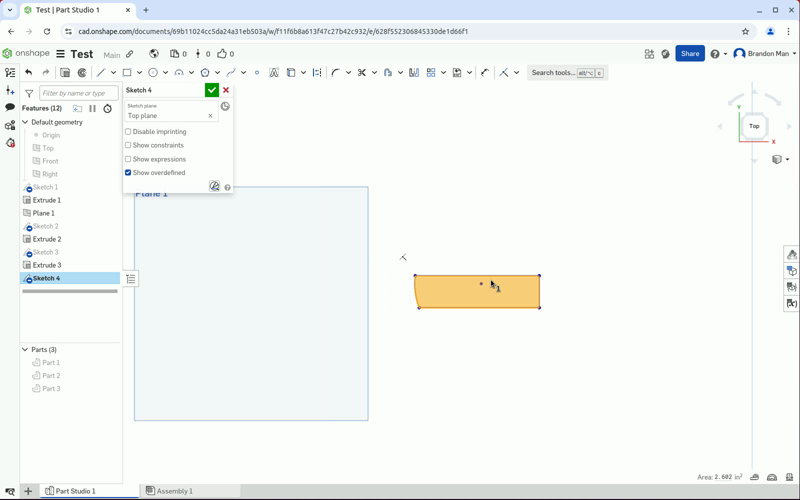
scroll(-6)
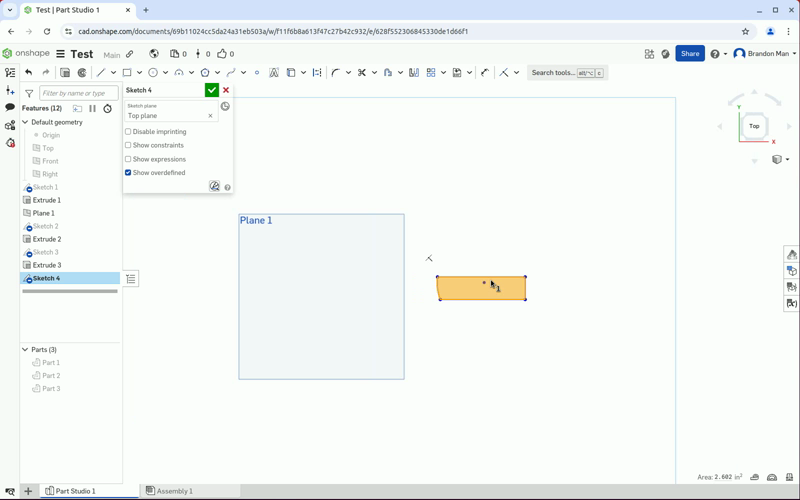
scroll(-6)
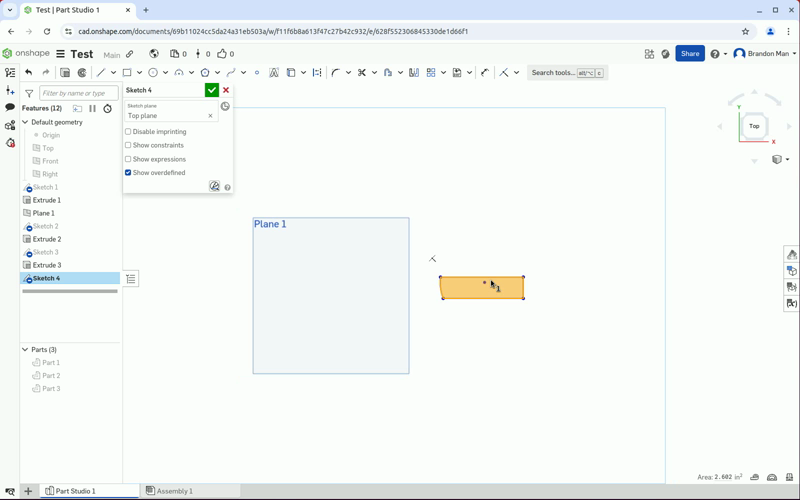
scroll(-6)
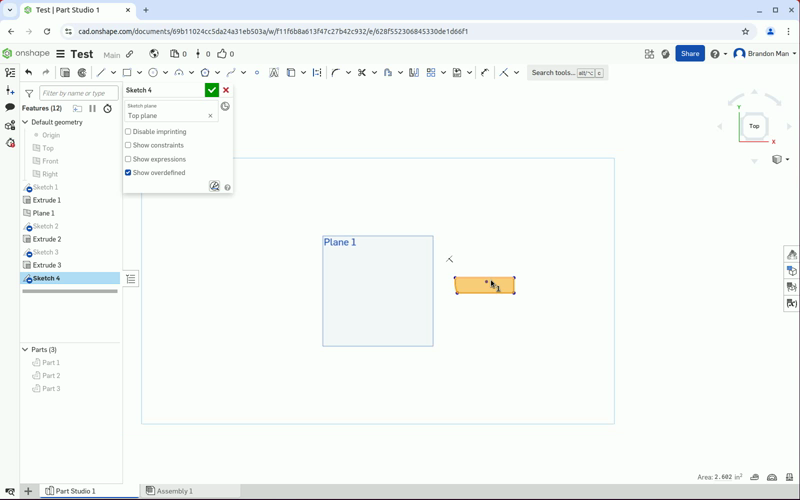
scroll(-6)
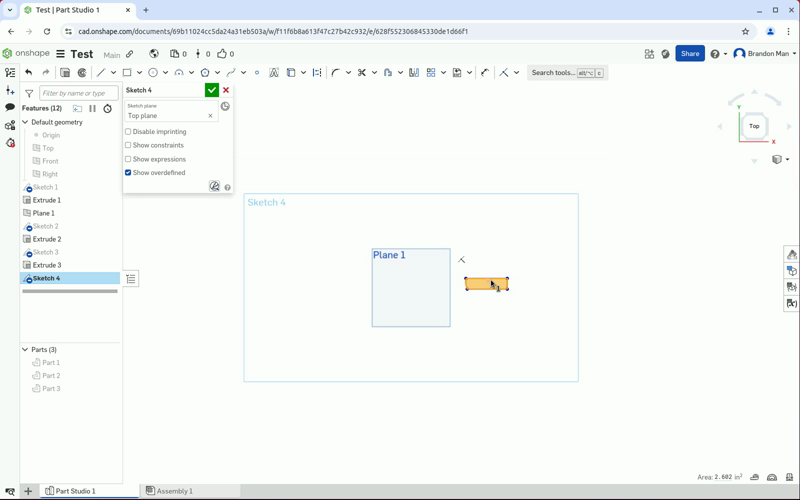
scroll(-6)
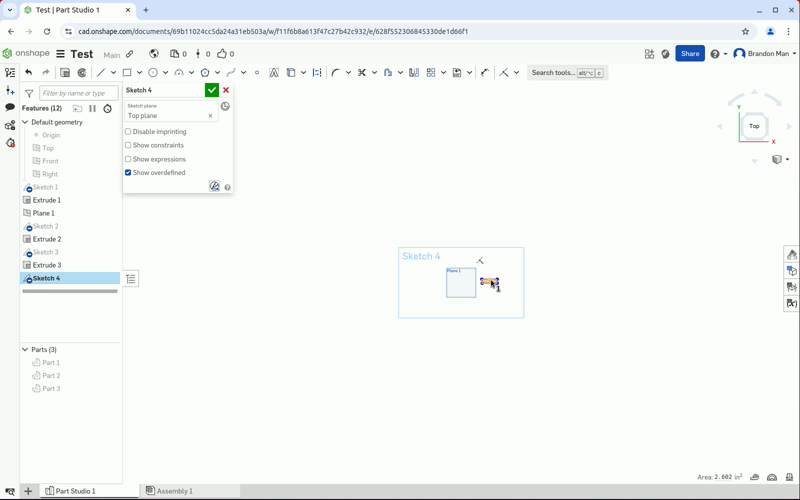
mouse_move(73, 352)
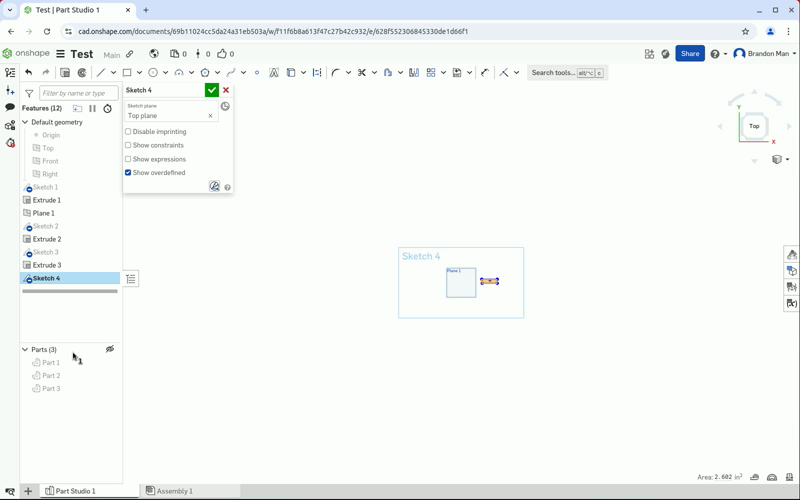
key(shift+y)
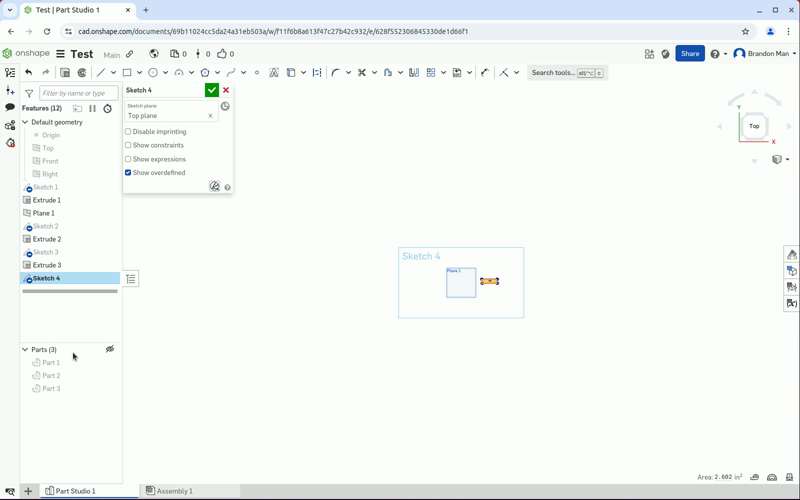
key(shift+e)
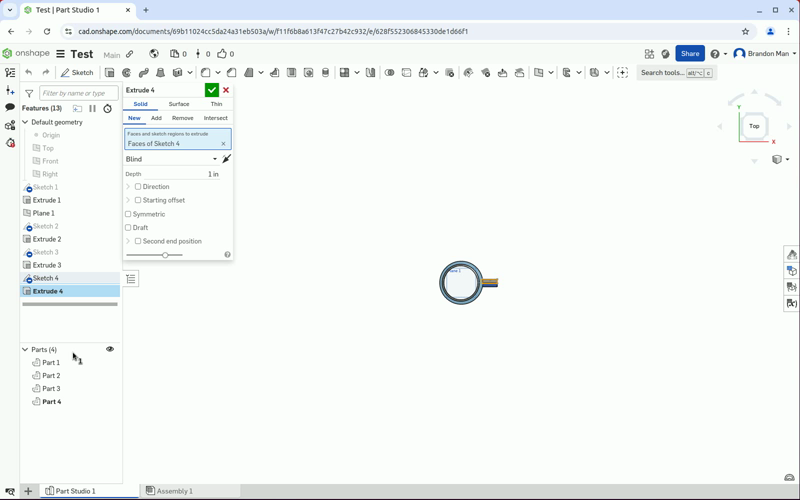
mouse_move(143, 106)
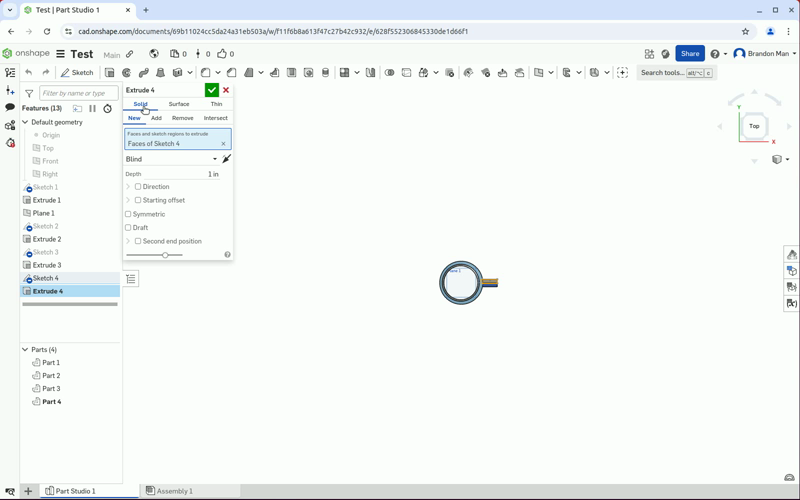
click(143, 106)
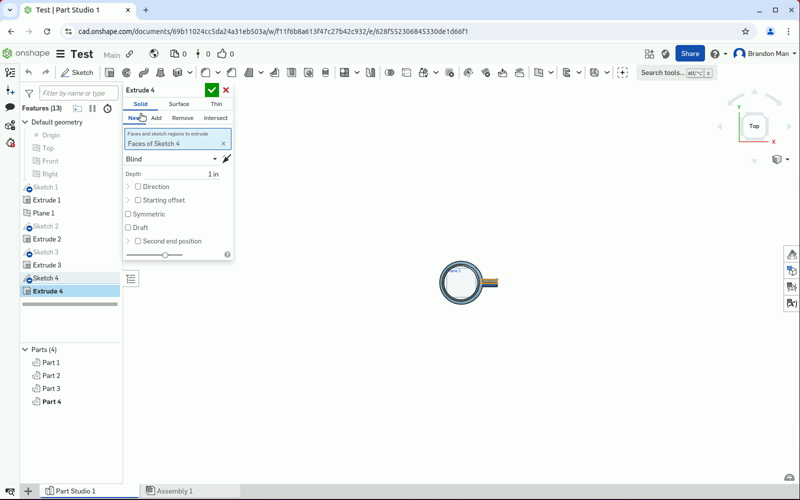
mouse_move(137, 120)
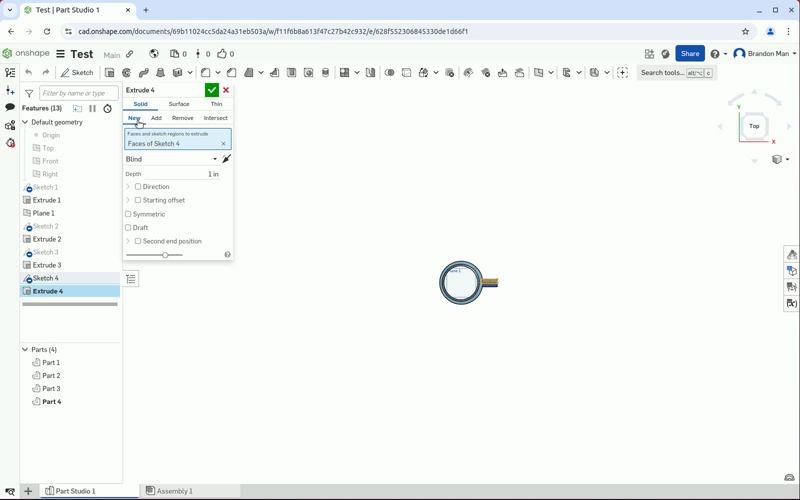
click(137, 120)
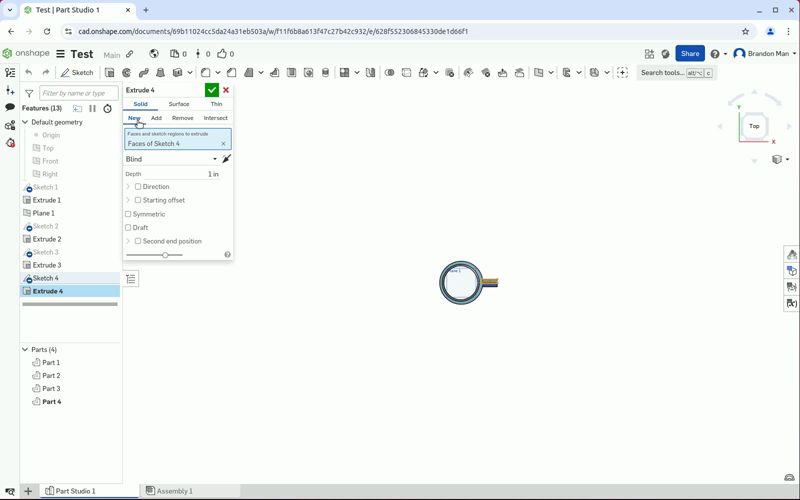
key(tab, 4)
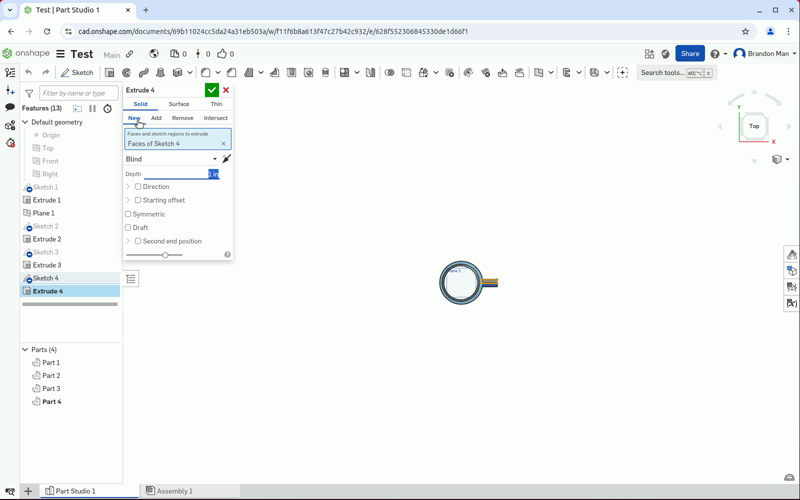
text(1.444)
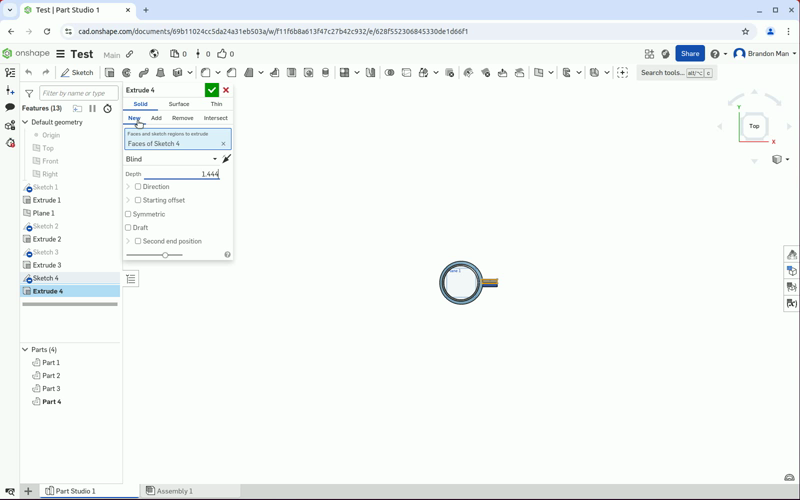
key(enter)
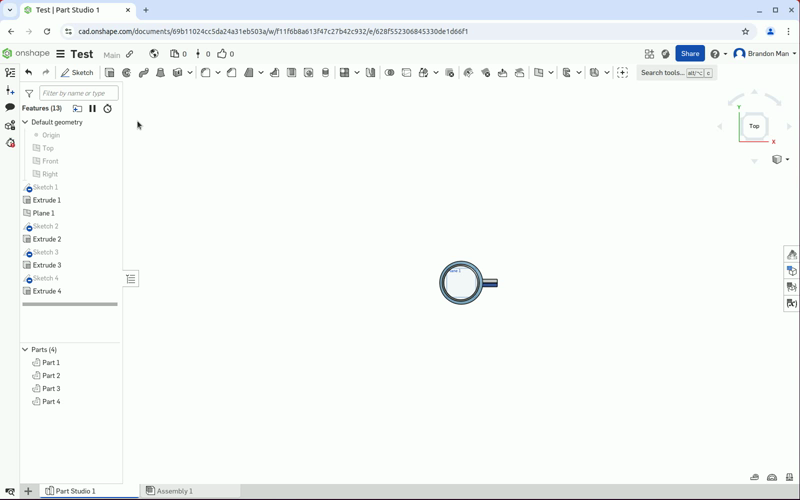
key(shift+h)
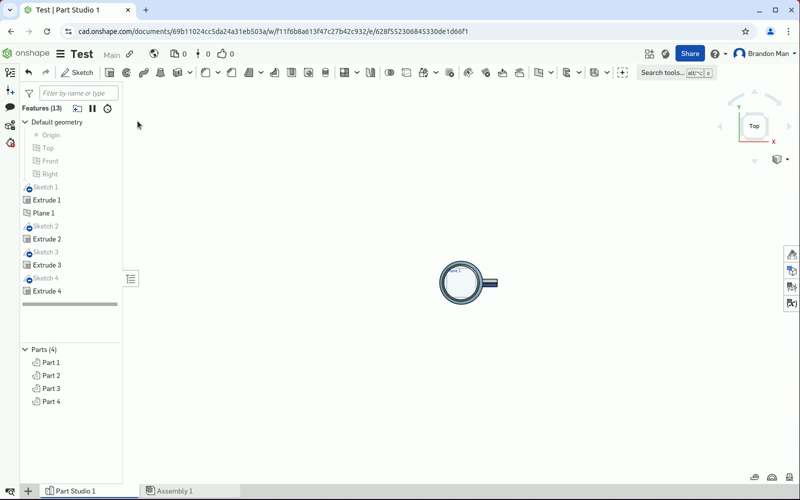
key(shift+h)
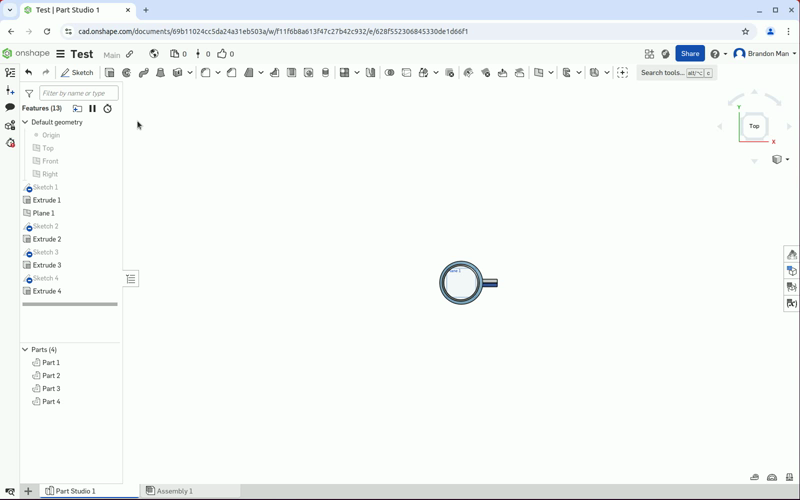
mouse_move(73, 189)
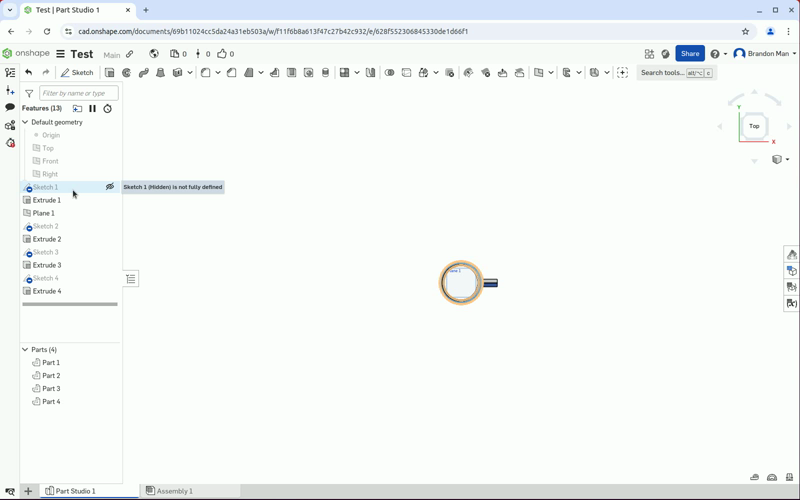
click(73, 189)
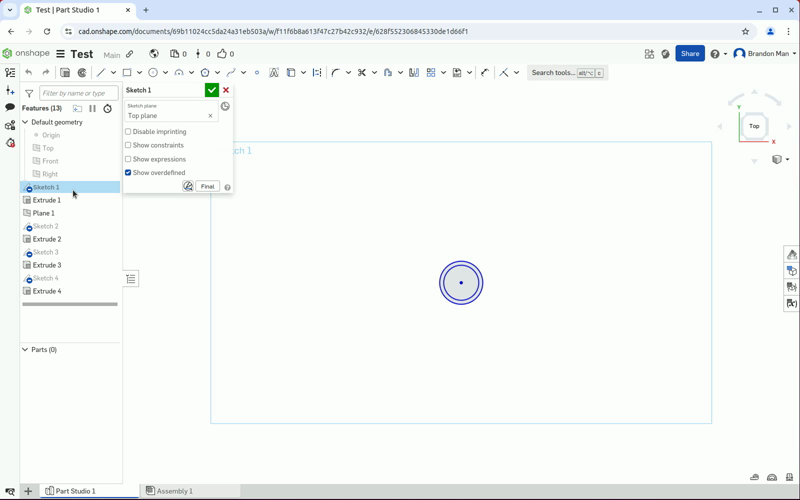
mouse_move(229, 92)
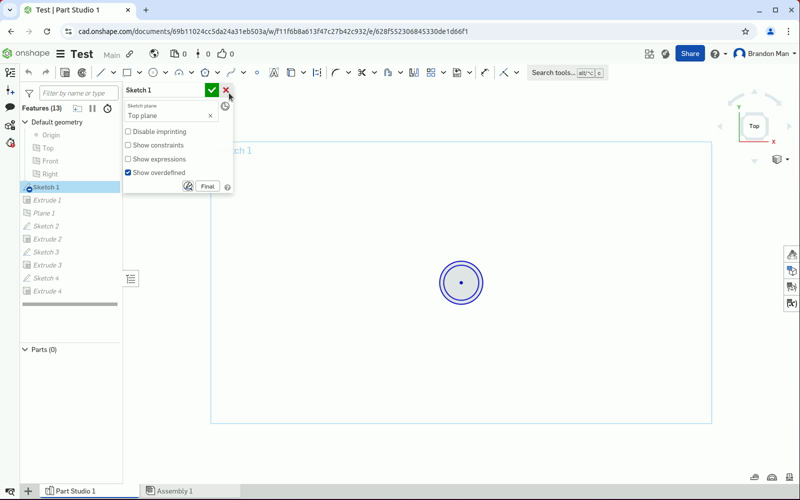
click(229, 92)
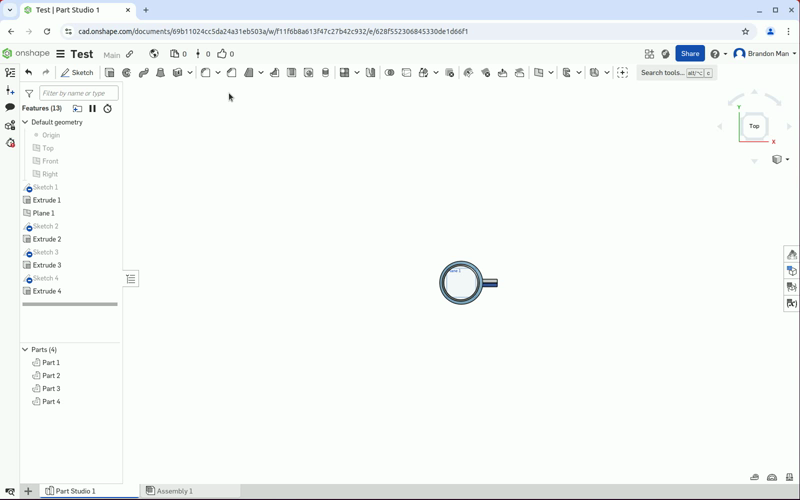
mouse_move(73, 352)
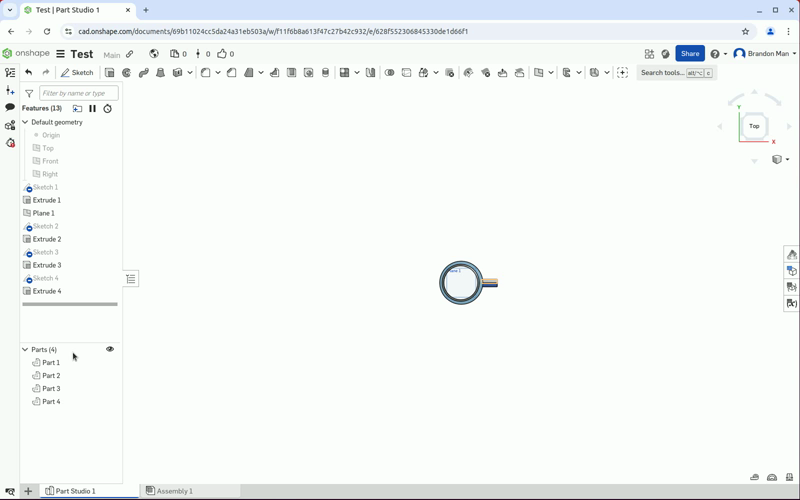
key(y)
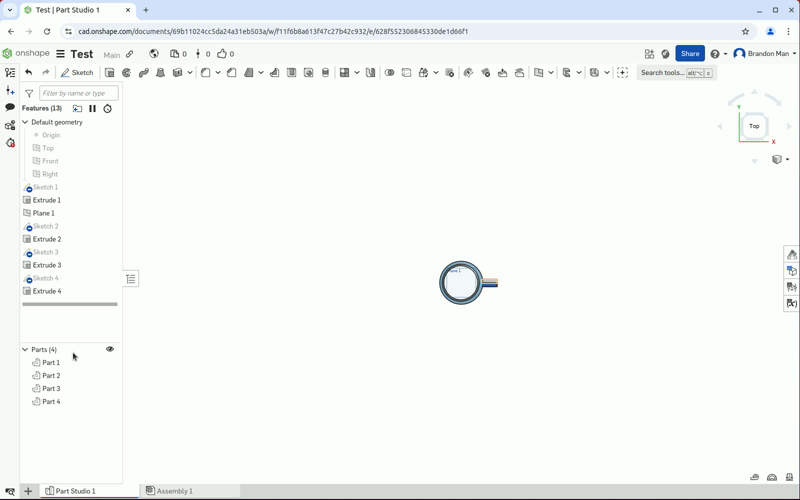
key(shift+p)
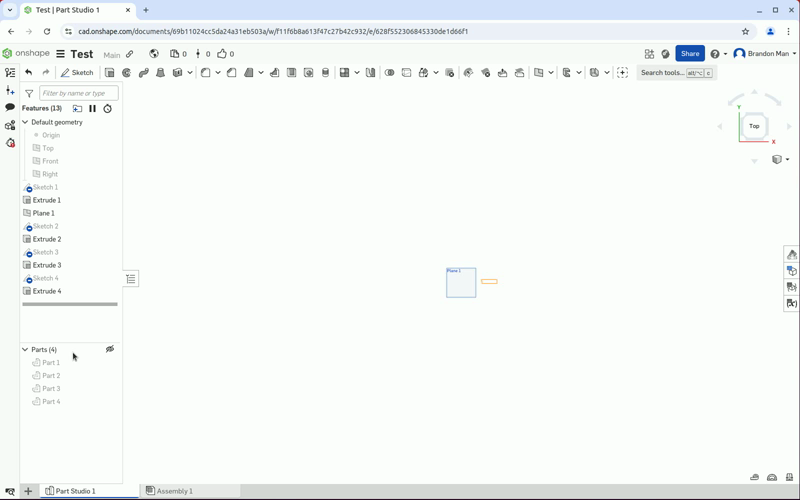
key(space)
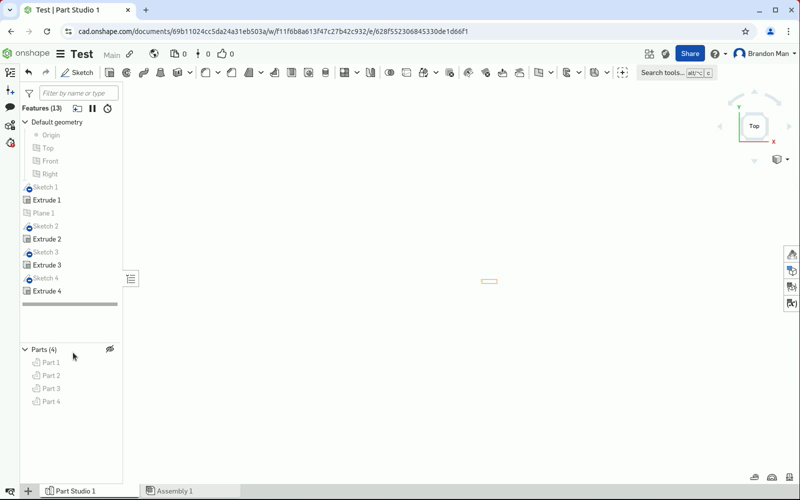
key_down(shift)
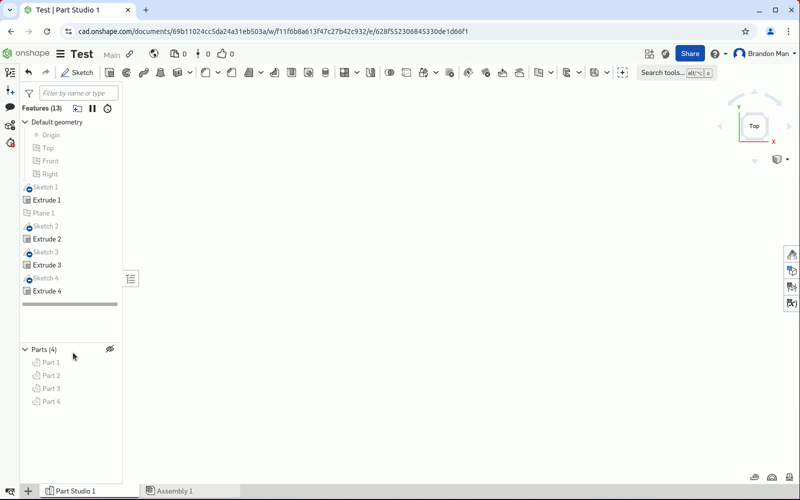
key(up)
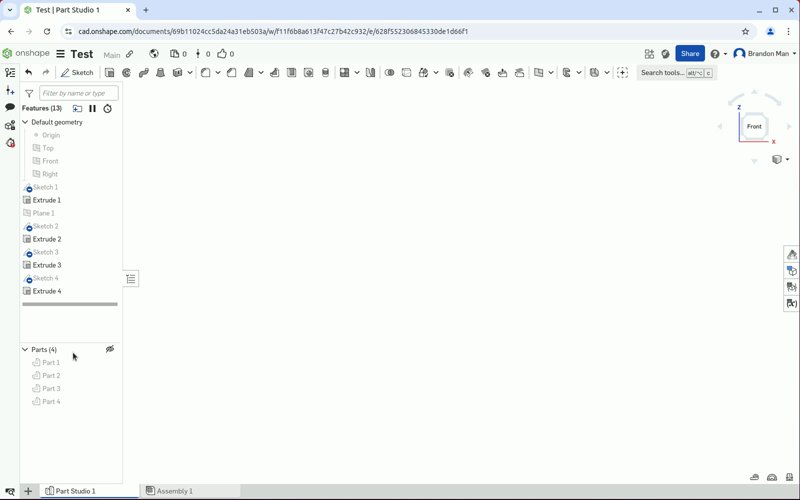
key_up(shift)
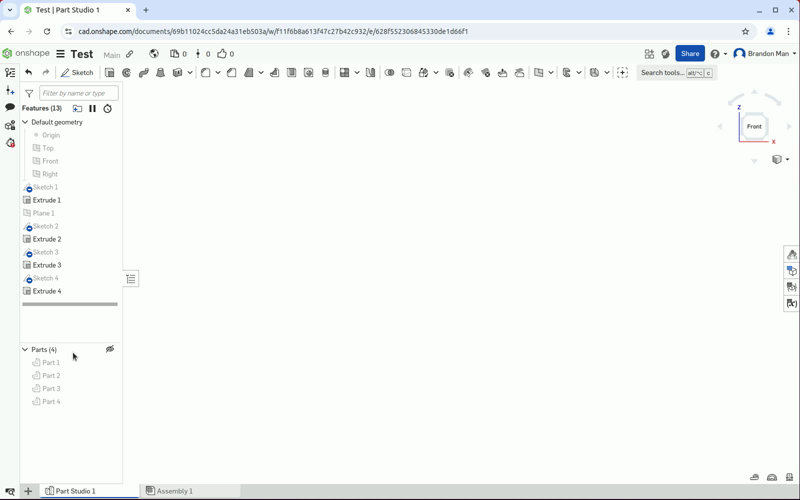
key(space)
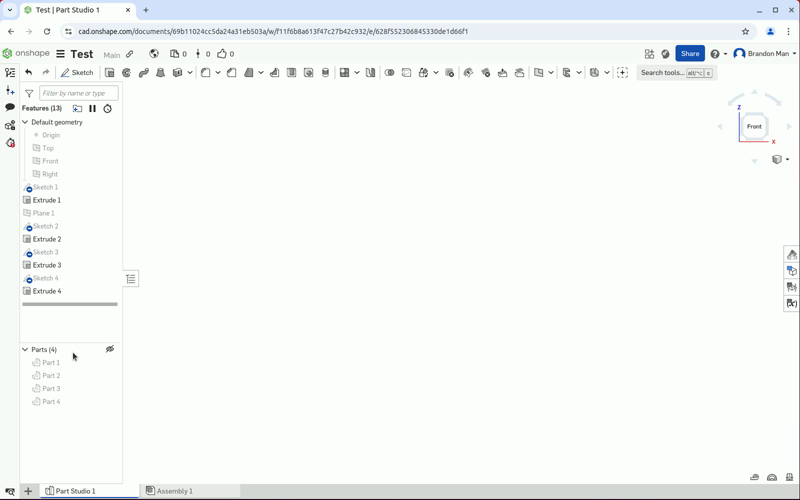
key_down(shift)
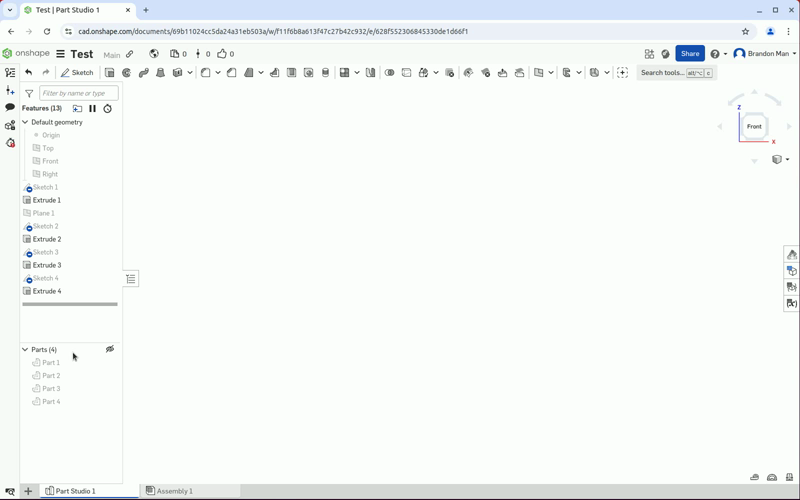
key(left)
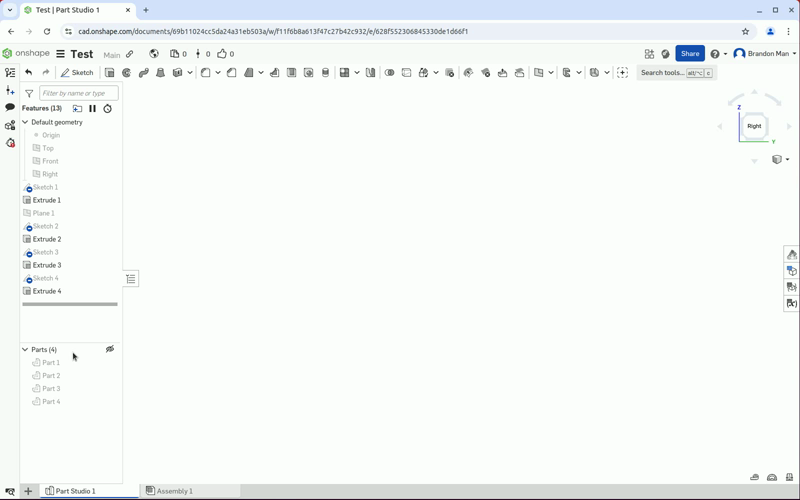
key_up(shift)
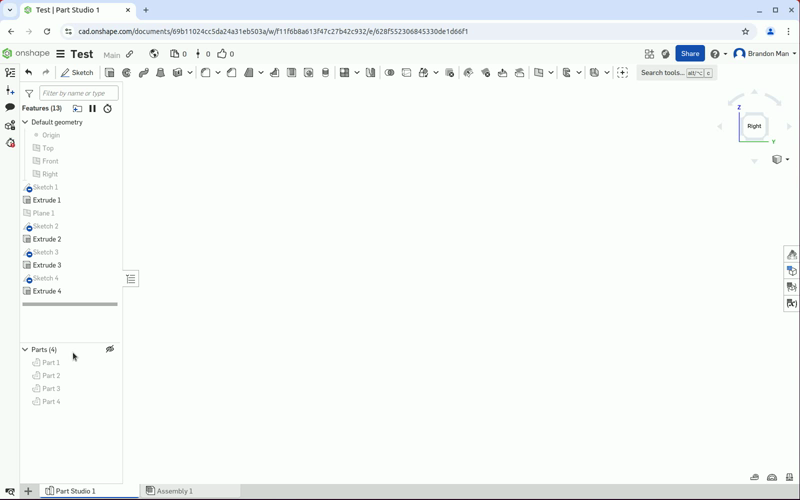
mouse_move(73, 352)
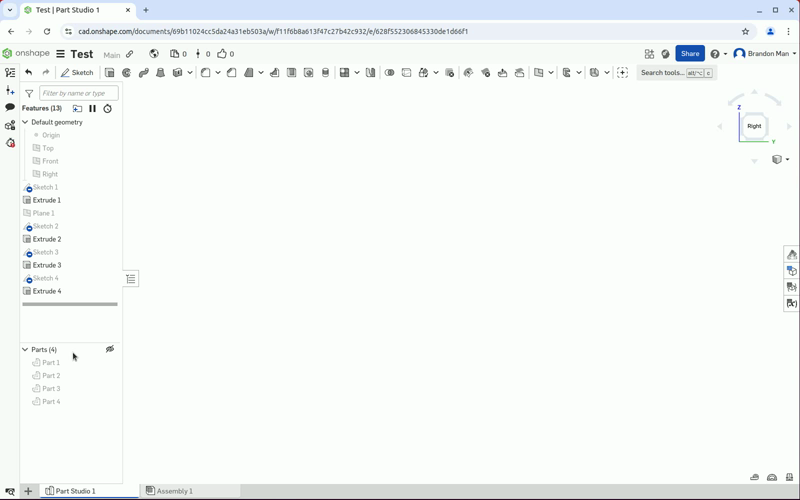
key(shift+y)
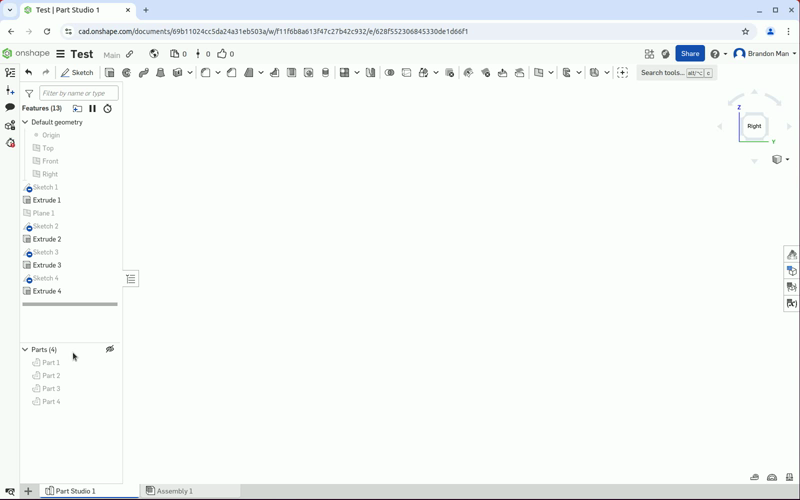
key(shift+s)
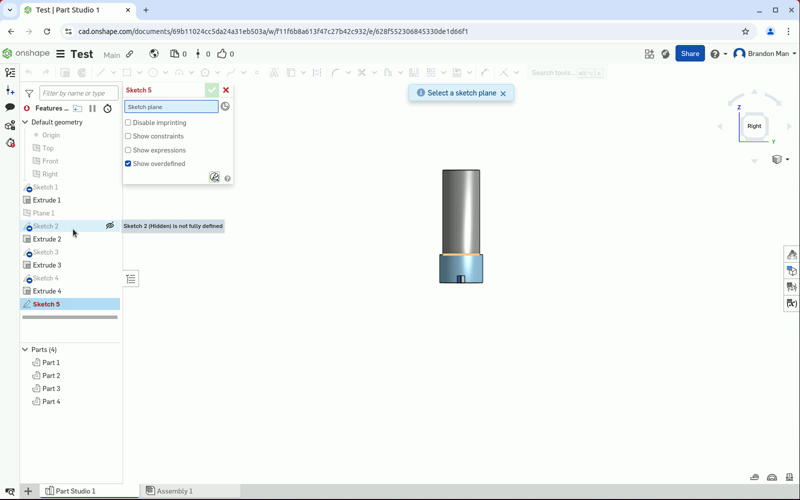
scroll(3)
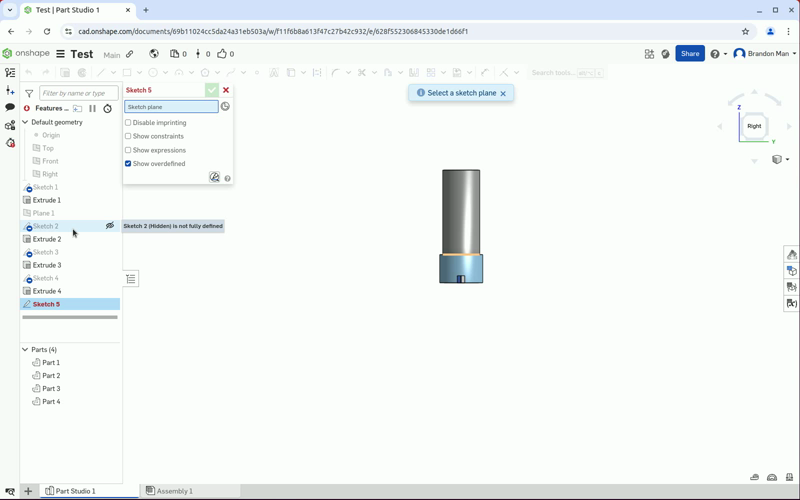
mouse_move(73, 176)
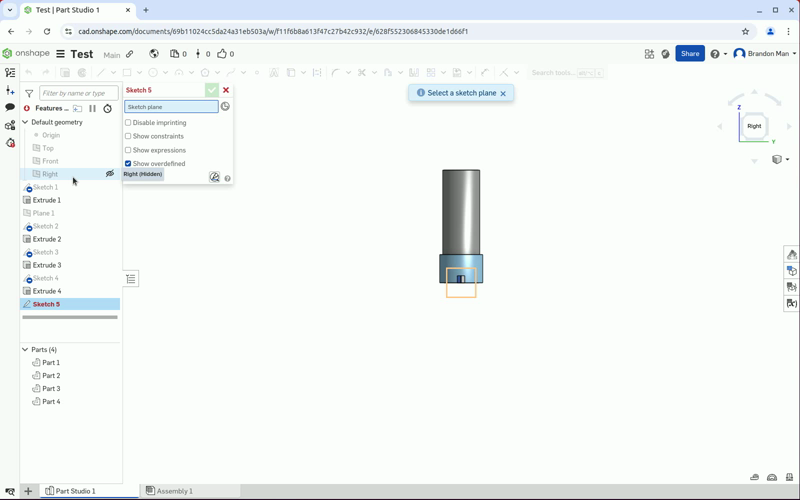
click(73, 176)
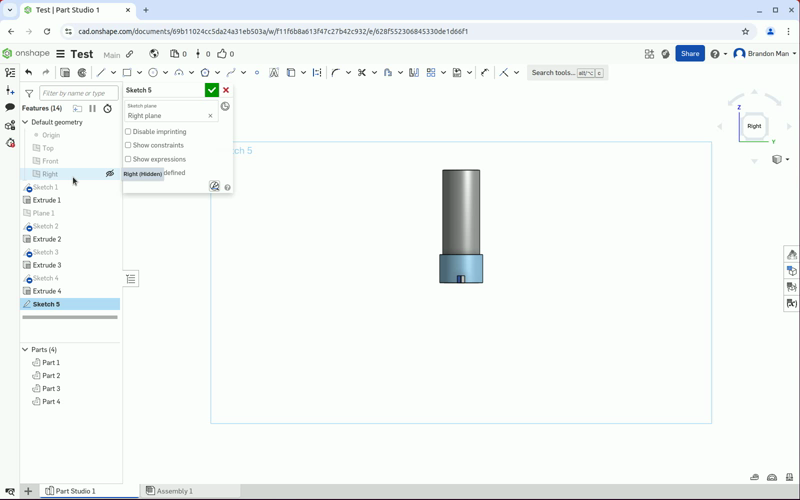
mouse_move(73, 352)
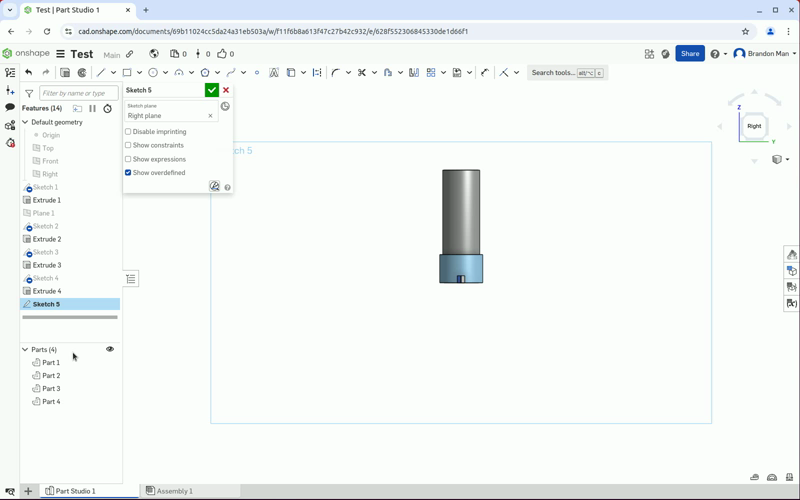
key(y)
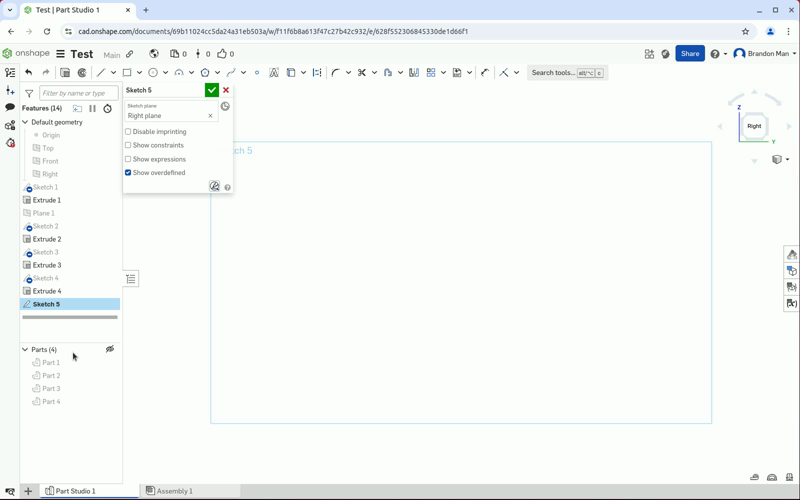
key(c)
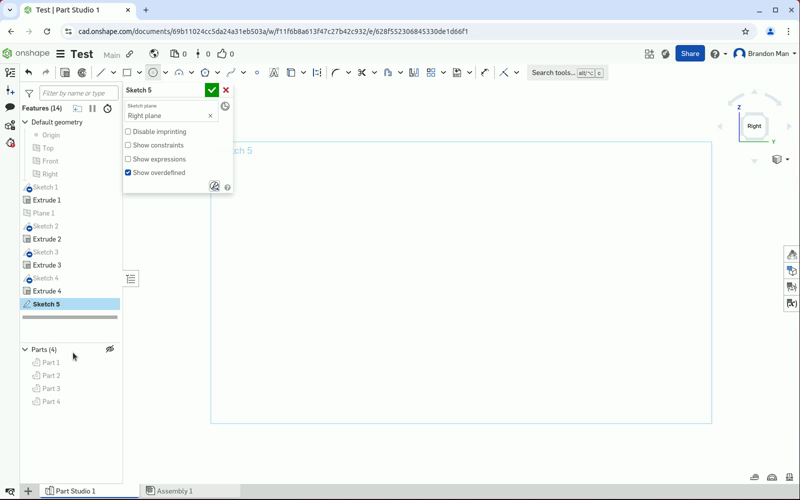
key_down(shift)
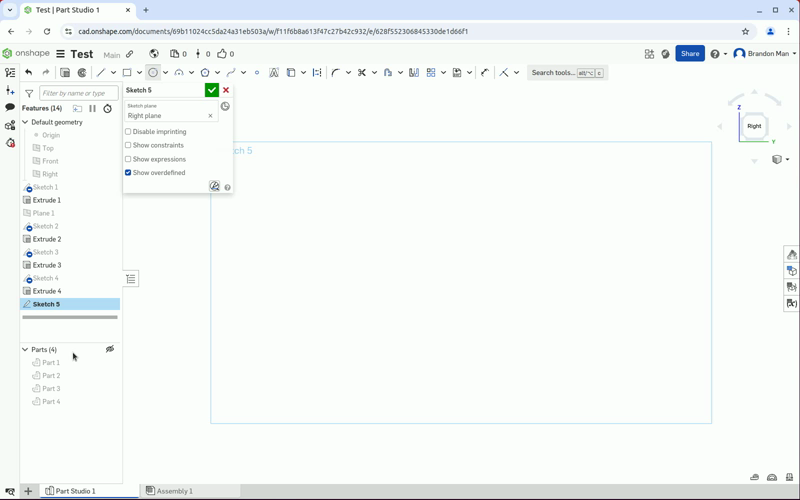
mouse_move(461, 191)
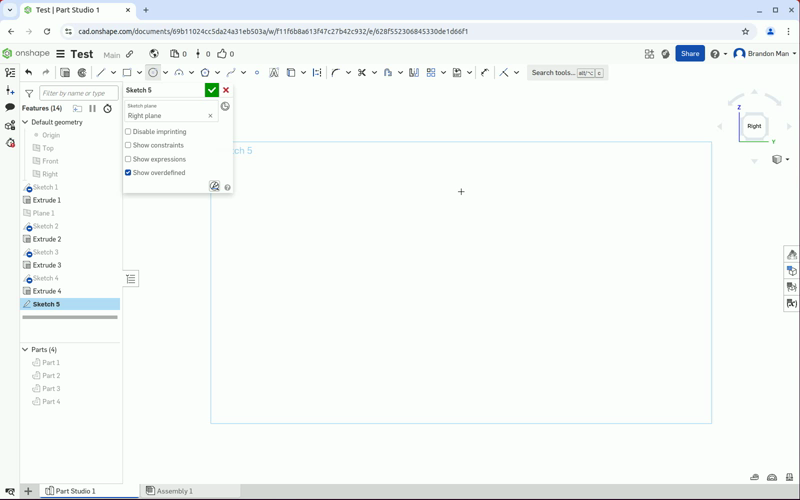
click(461, 191)
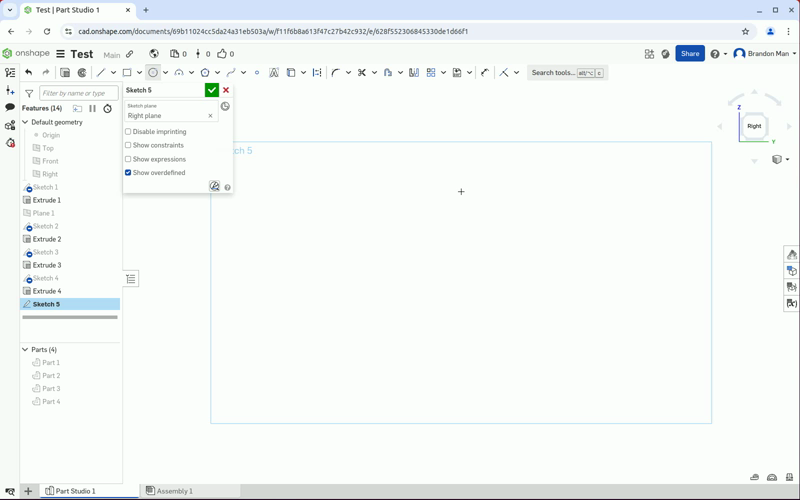
key_up(shift)
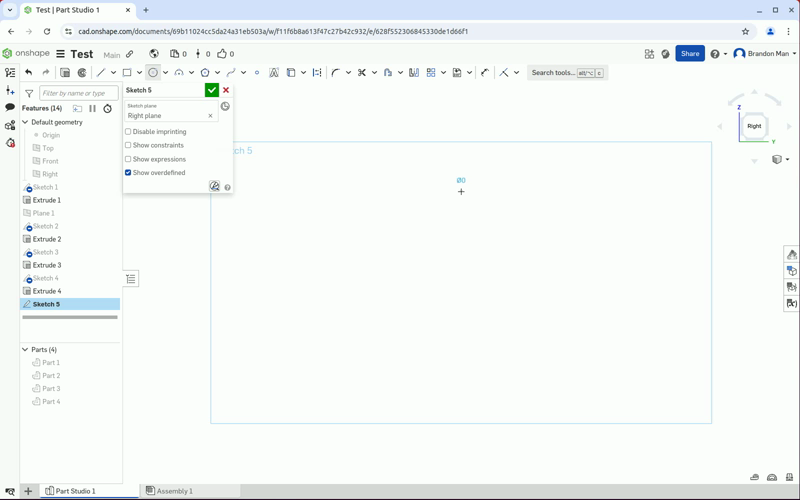
mouse_move(468, 191)
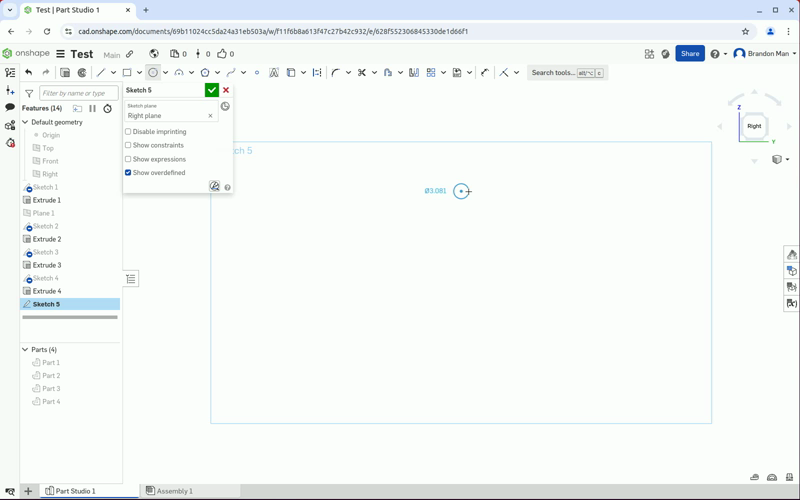
click(468, 191)
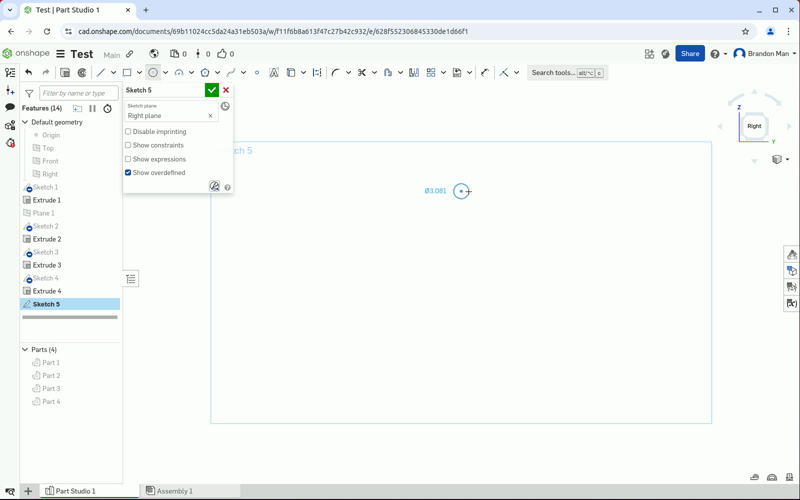
key(esc)
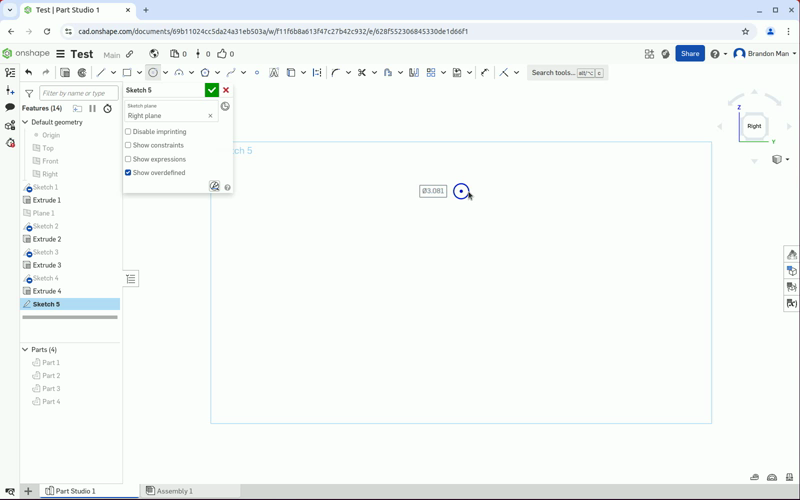
mouse_move(468, 189)
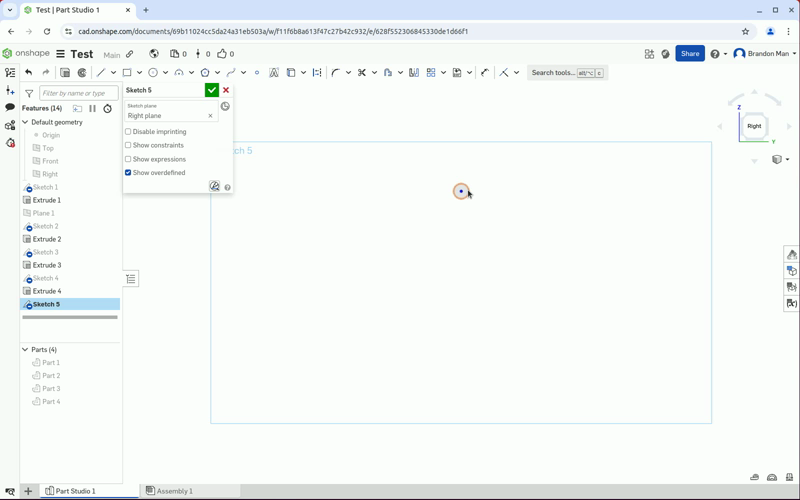
scroll(6)
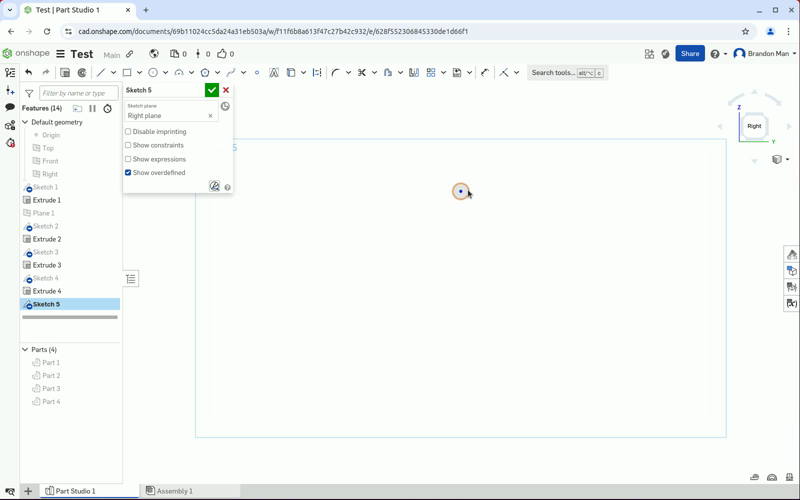
scroll(6)
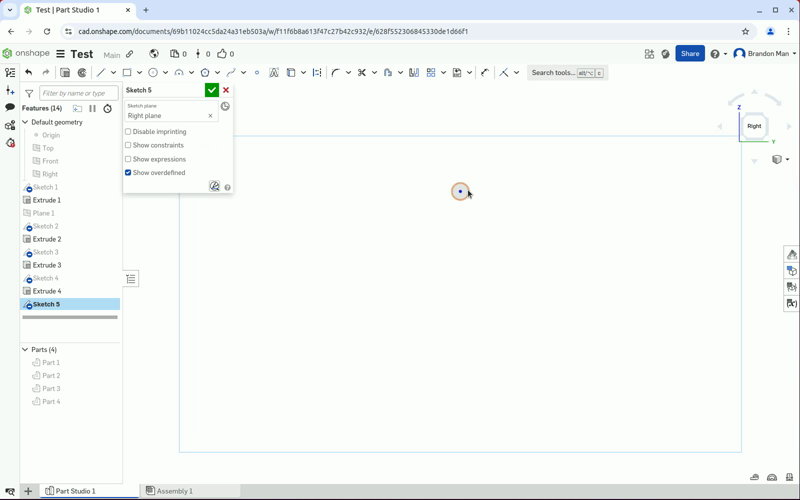
scroll(6)
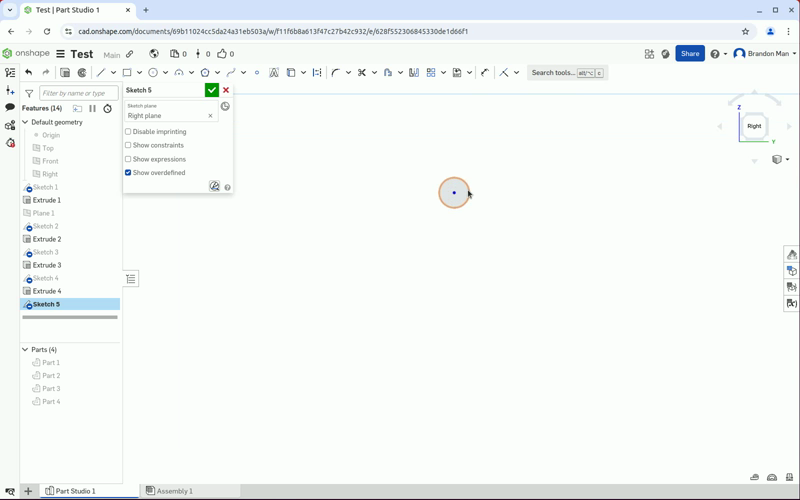
scroll(6)
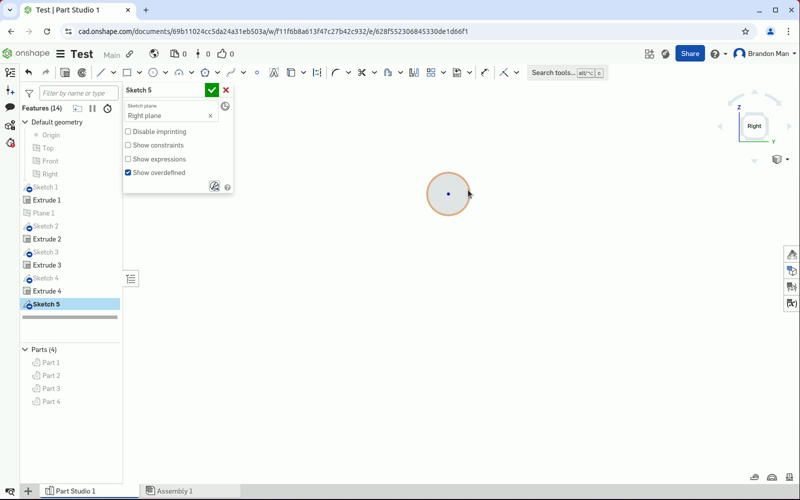
scroll(6)
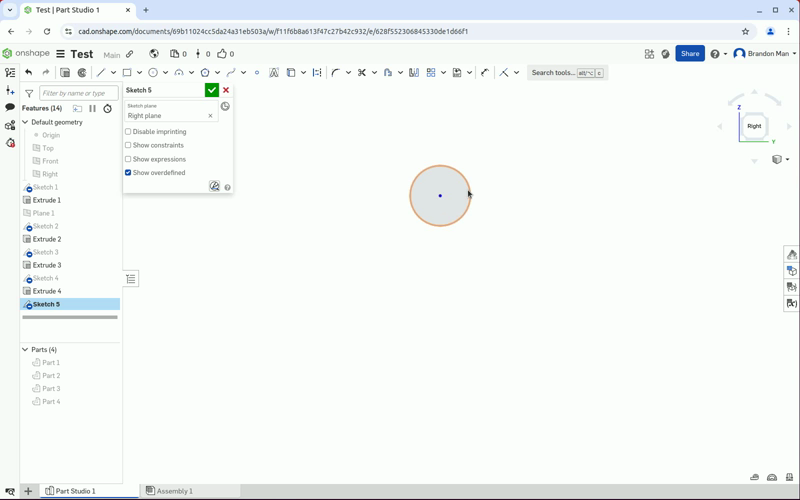
scroll(6)
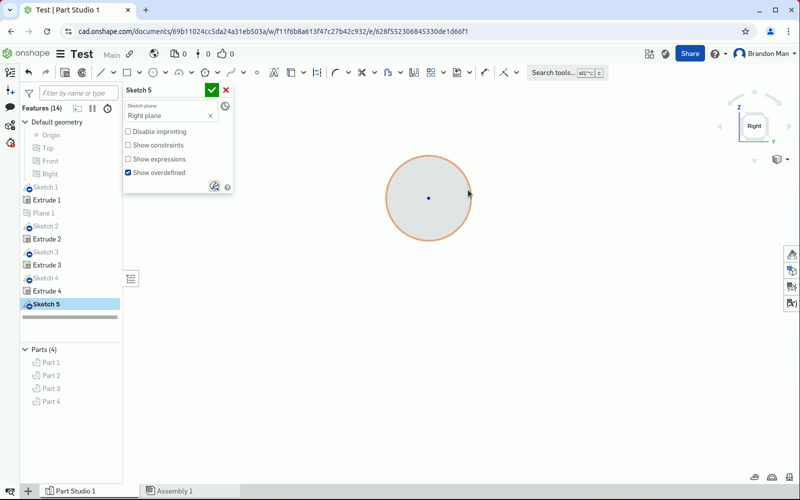
scroll(6)
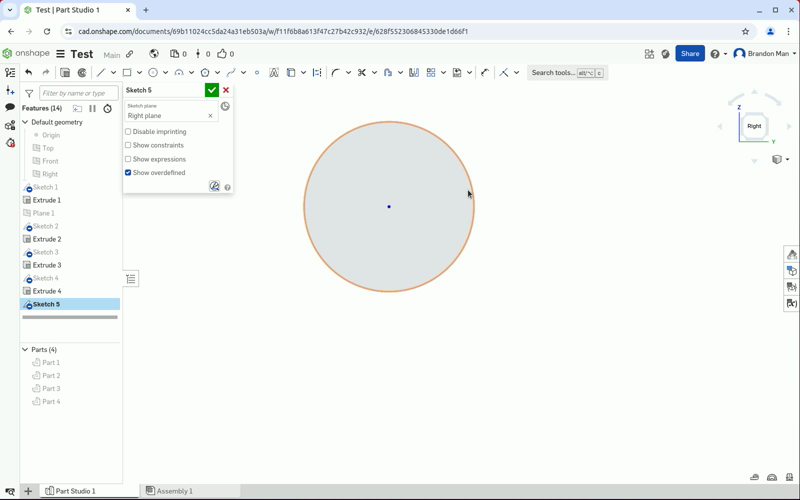
click(468, 189)
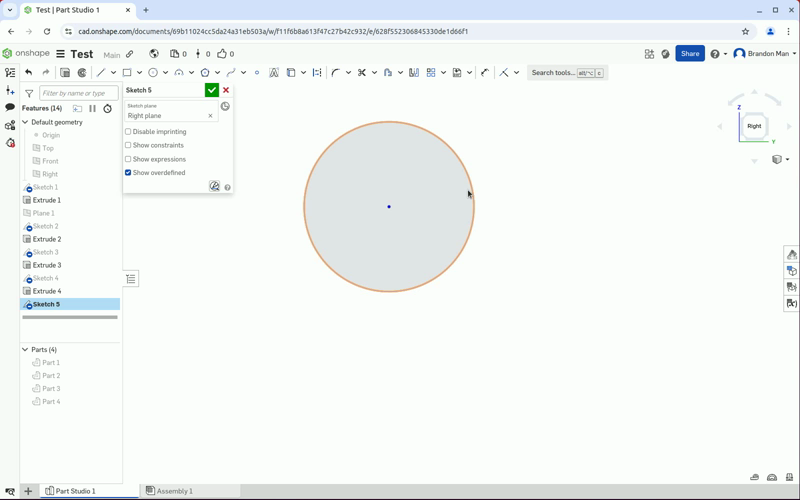
scroll(-6)
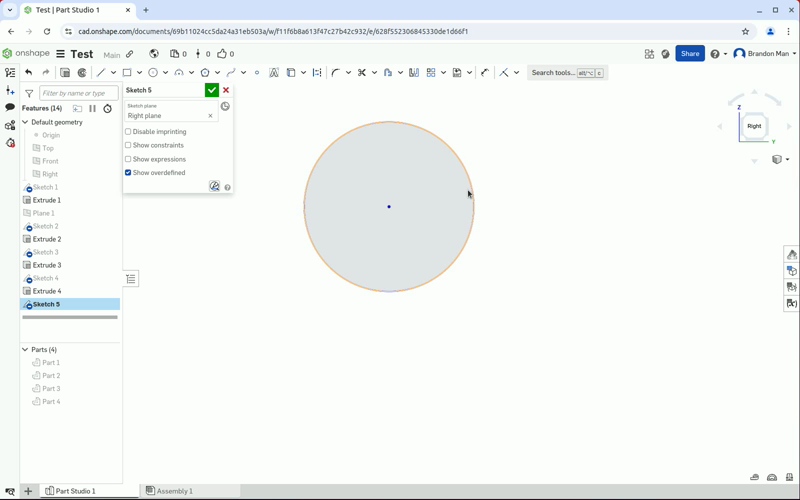
scroll(-6)
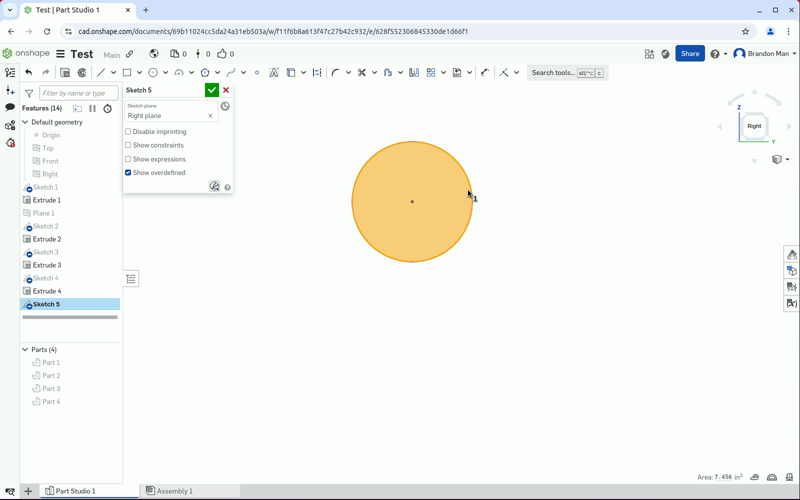
scroll(-6)
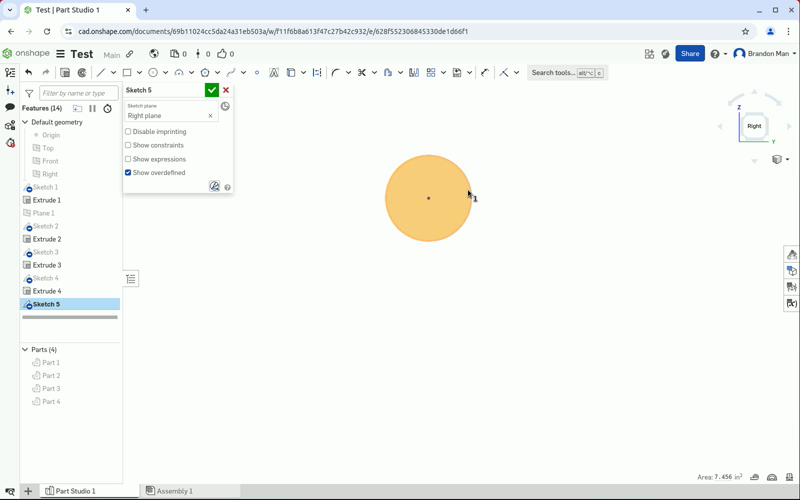
scroll(-6)
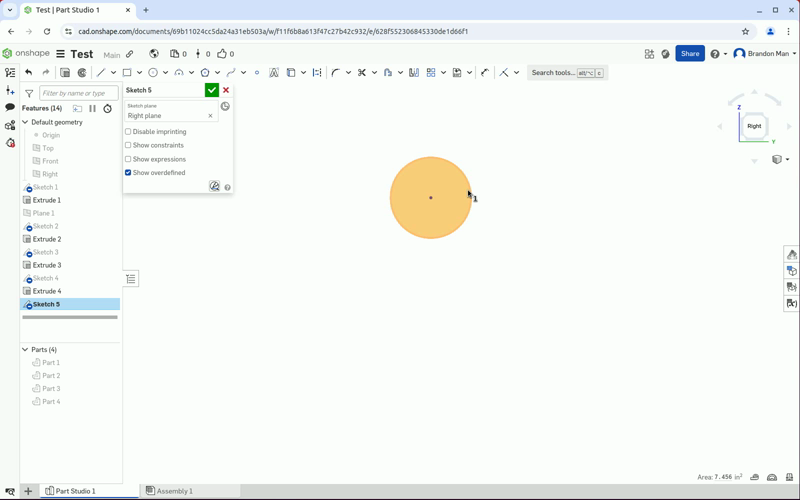
scroll(-6)
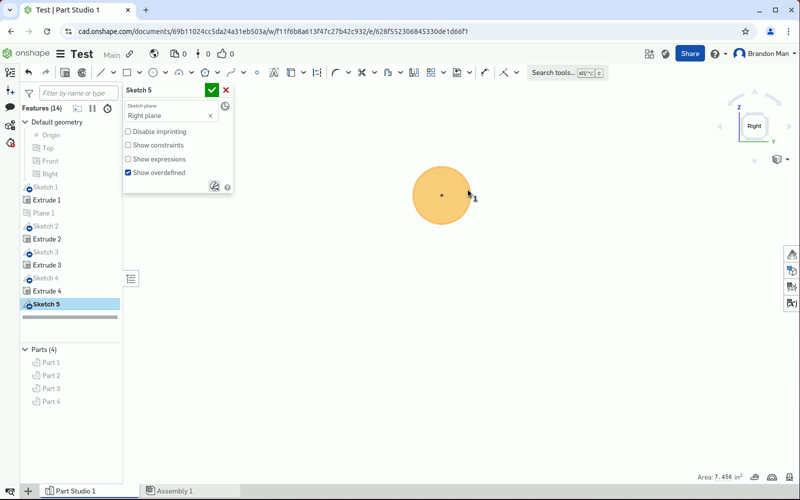
scroll(-6)
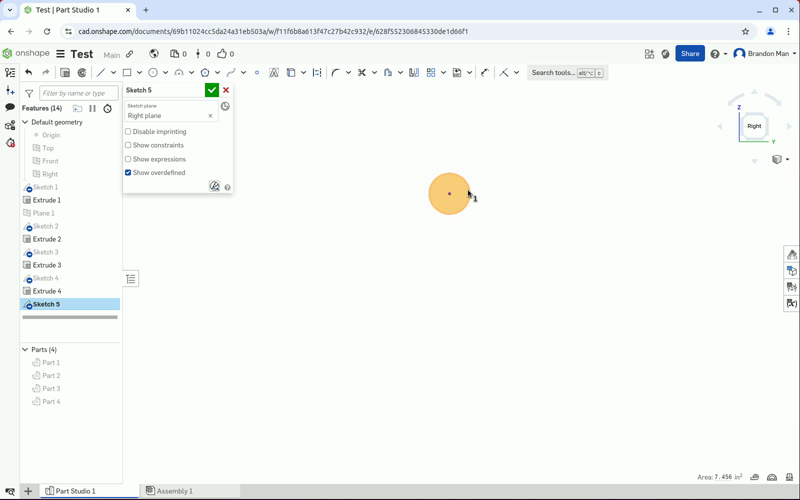
scroll(-6)
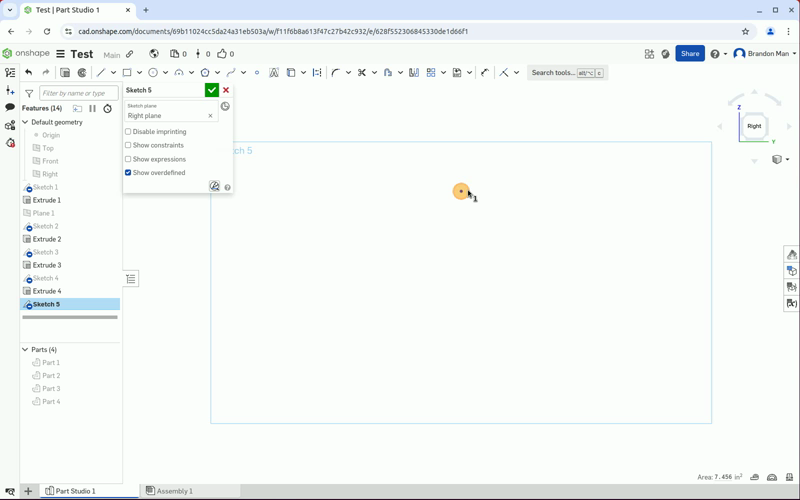
mouse_move(73, 352)
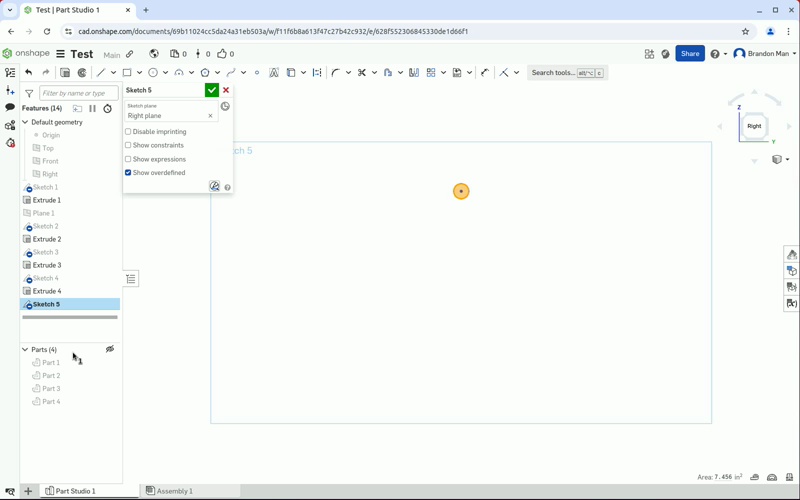
key(shift+y)
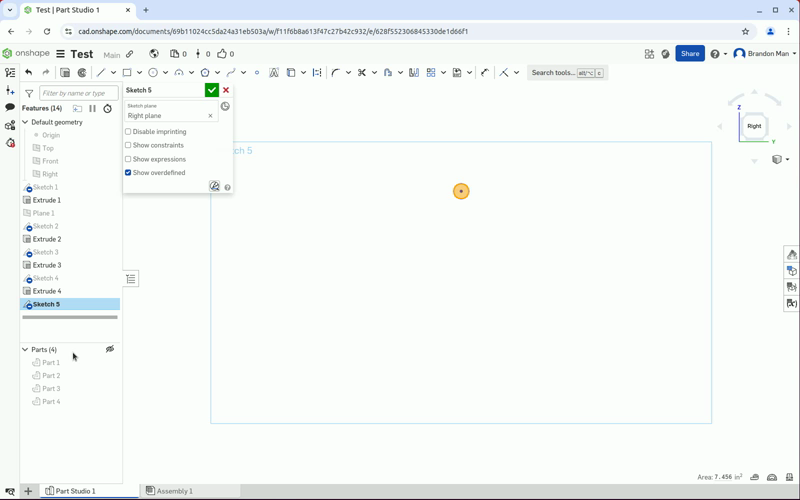
key(shift+e)
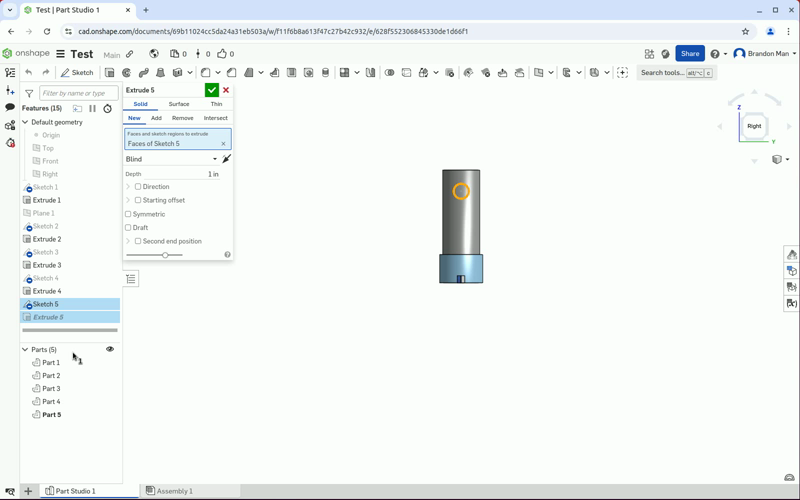
mouse_move(143, 106)
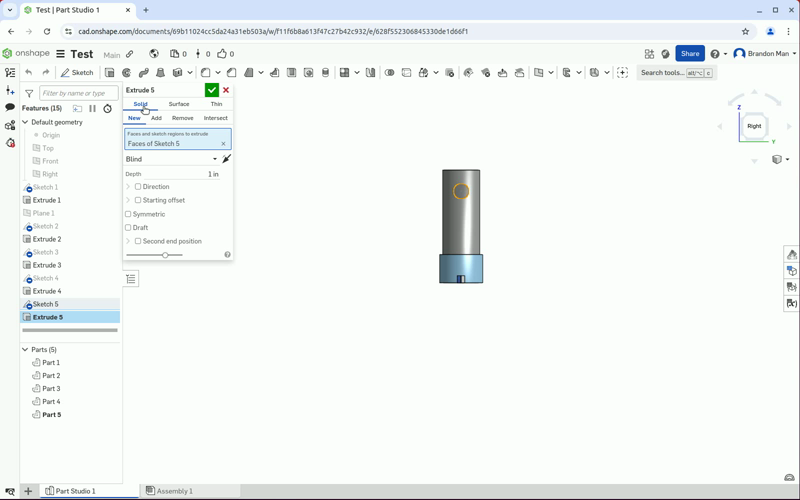
click(143, 106)
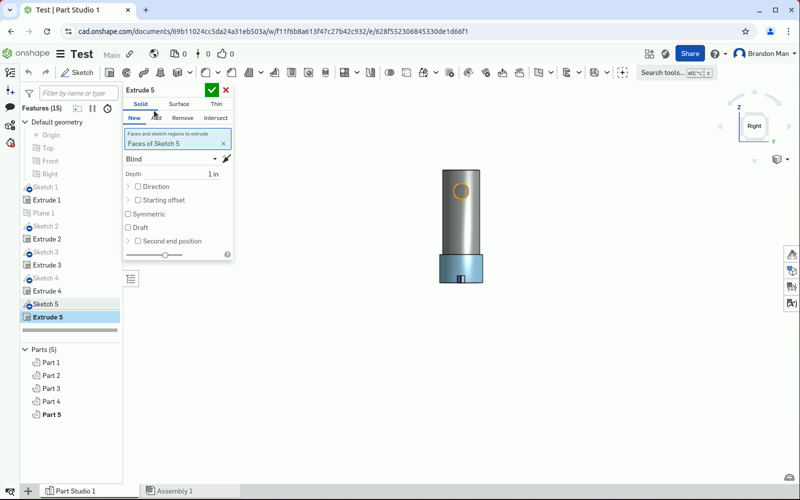
mouse_move(186, 120)
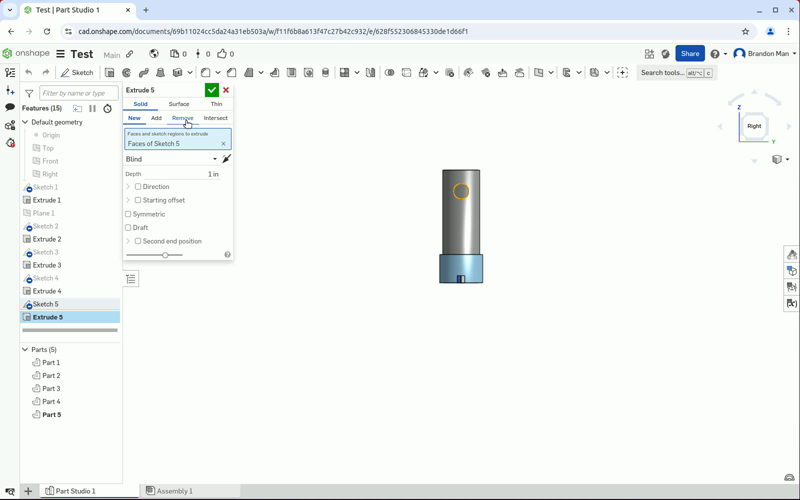
click(186, 120)
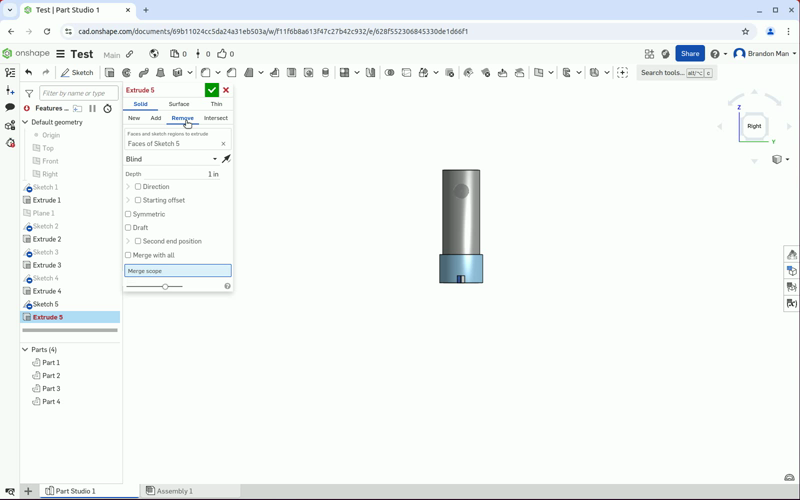
key(tab, 4)
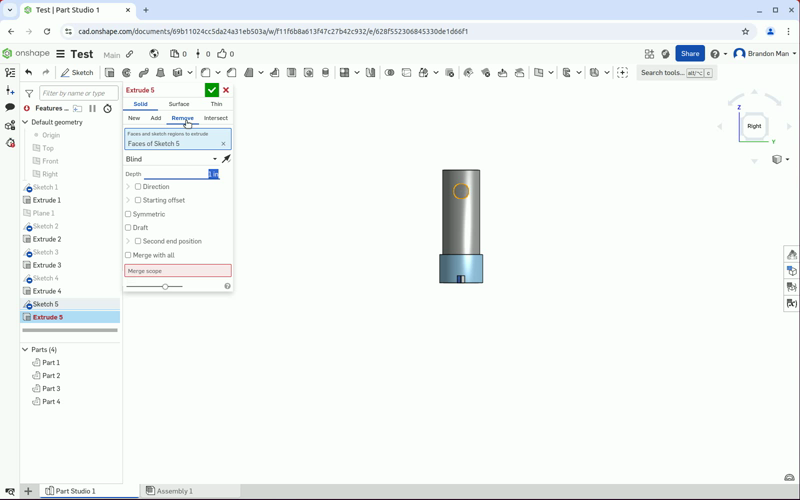
text(-7.221)
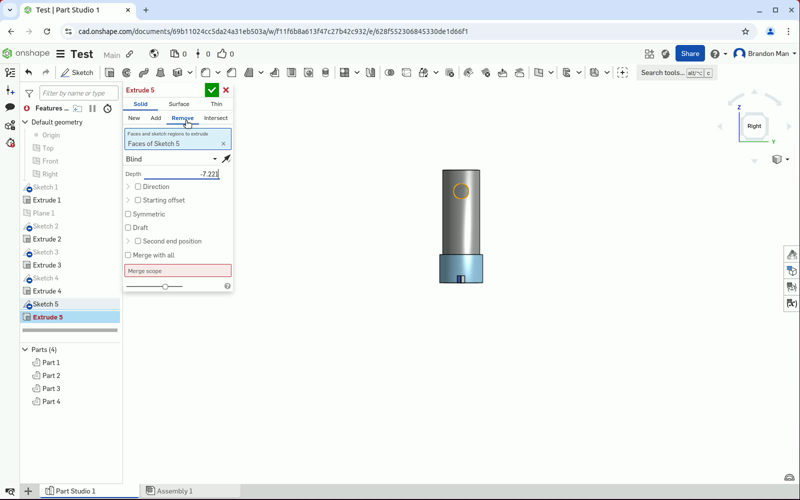
key(tab, 6)
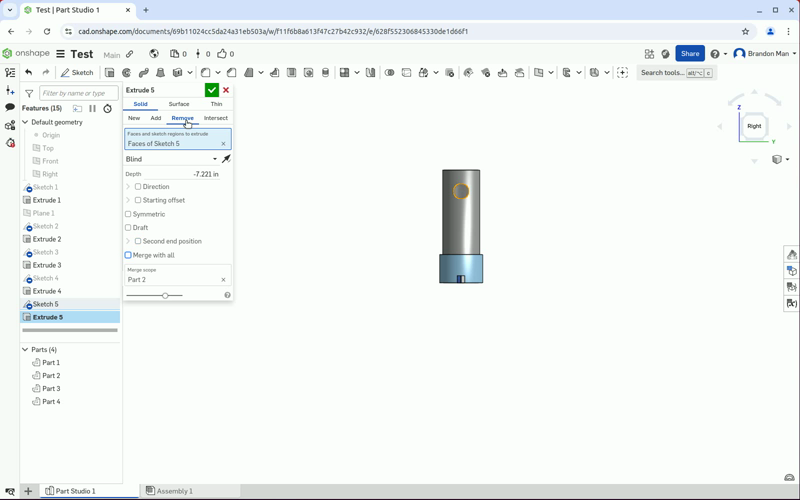
key(space)
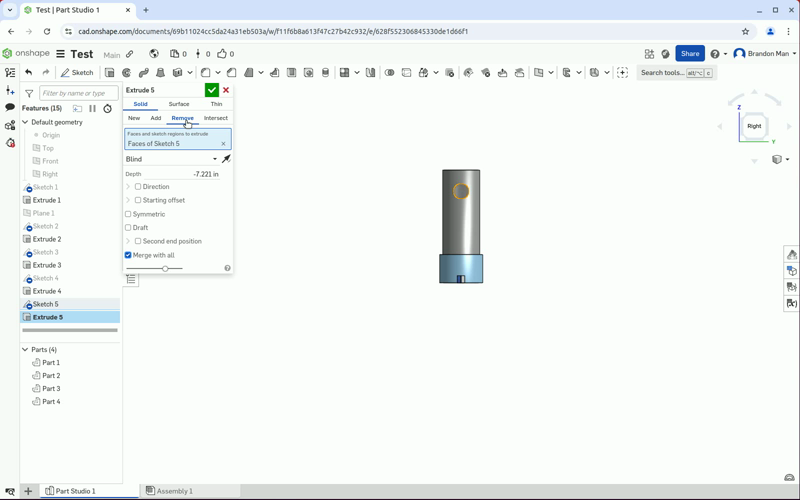
key(enter)
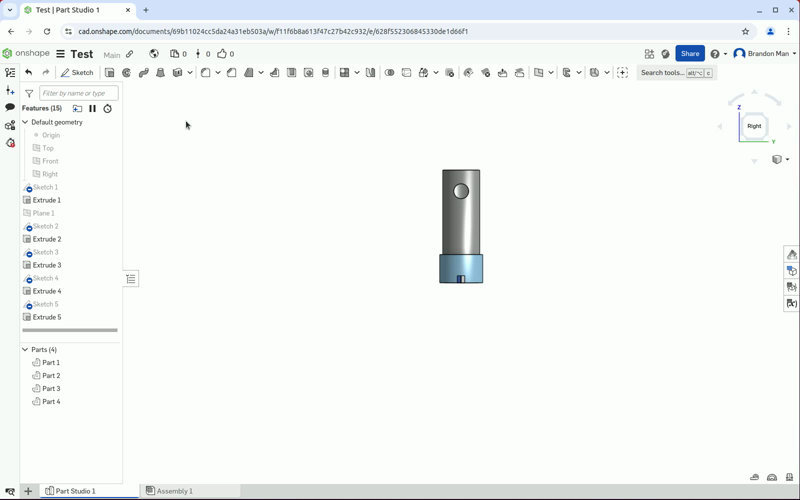
key(shift+h)
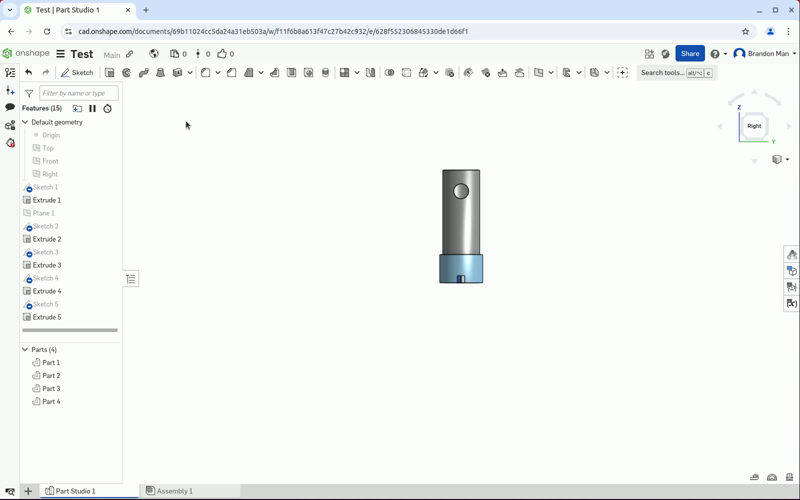
key(shift+h)
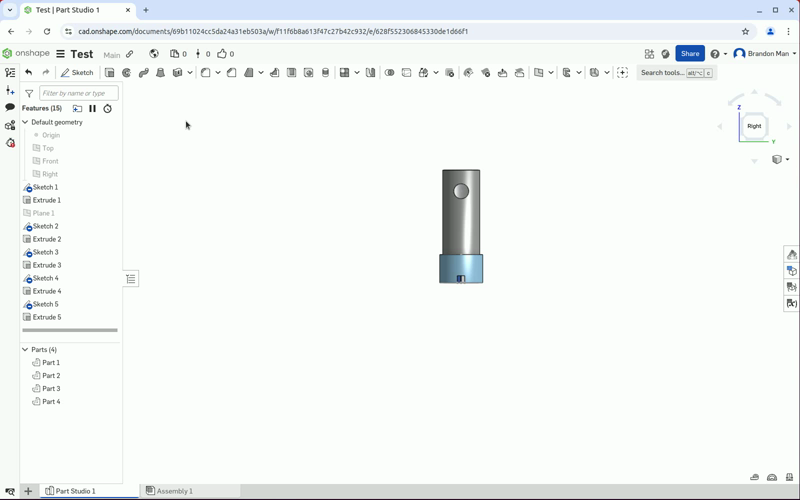
key(shift+7)
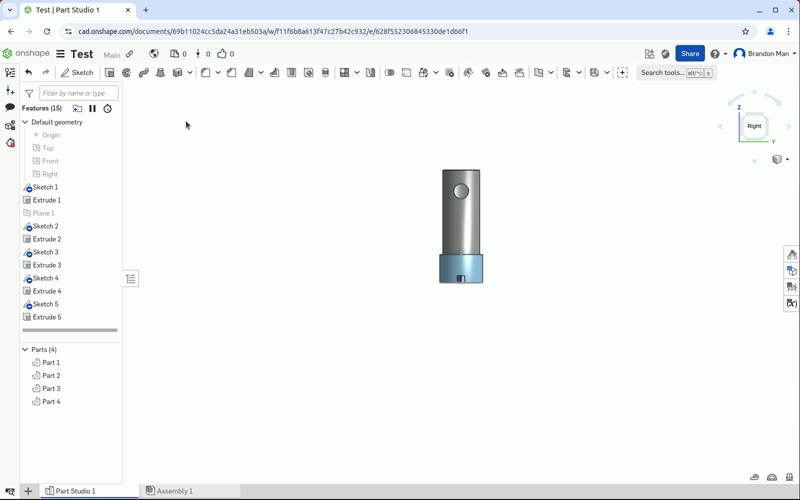
key(right, 2)
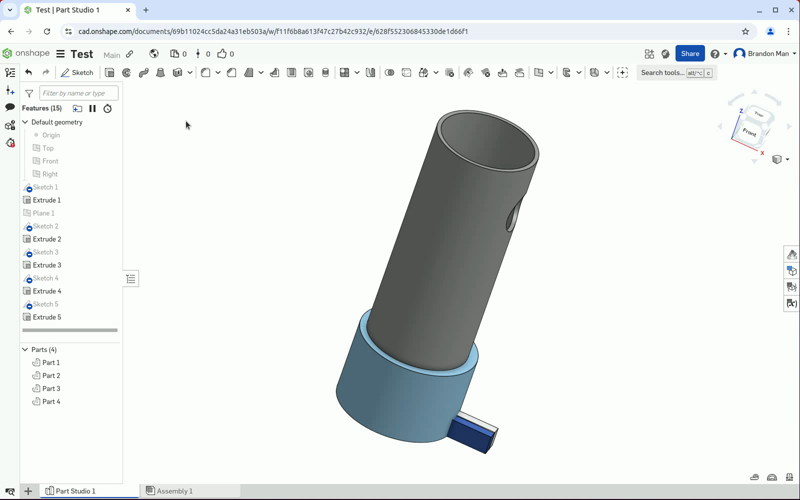
key(down, 2)
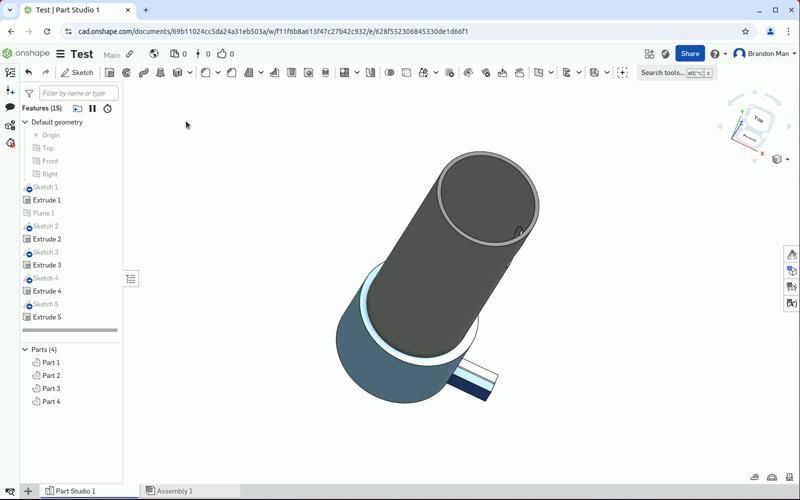
key(up, 2)
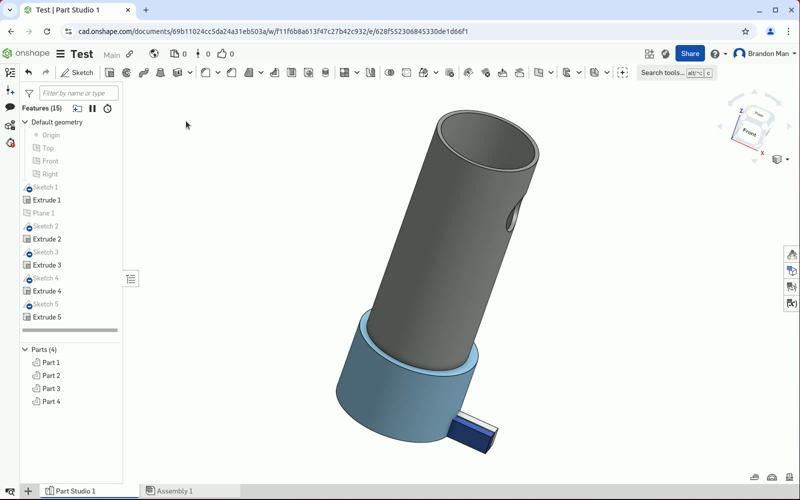
key(left, 2)
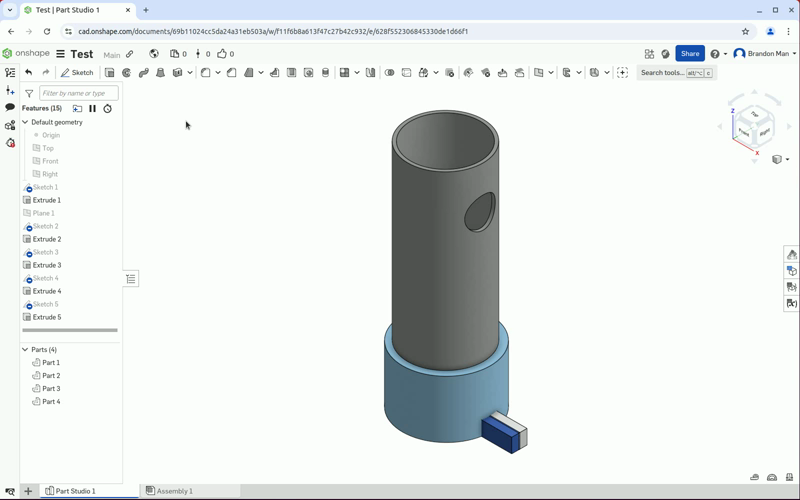
mouse_move(73, 189)
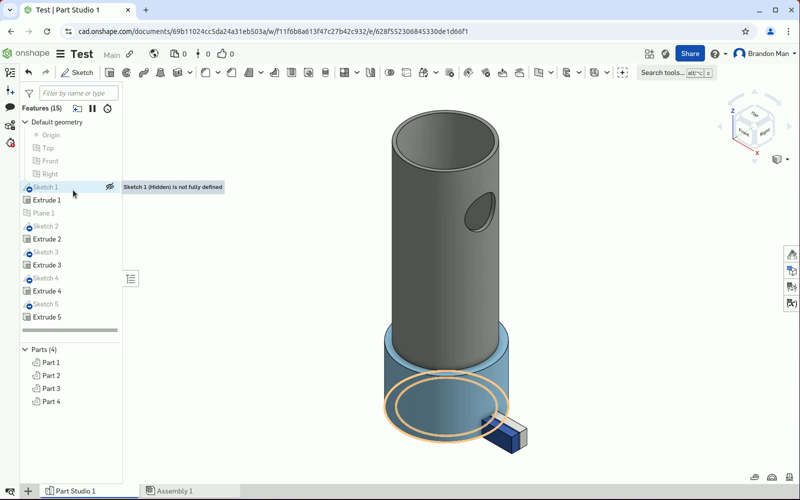
click(73, 189)